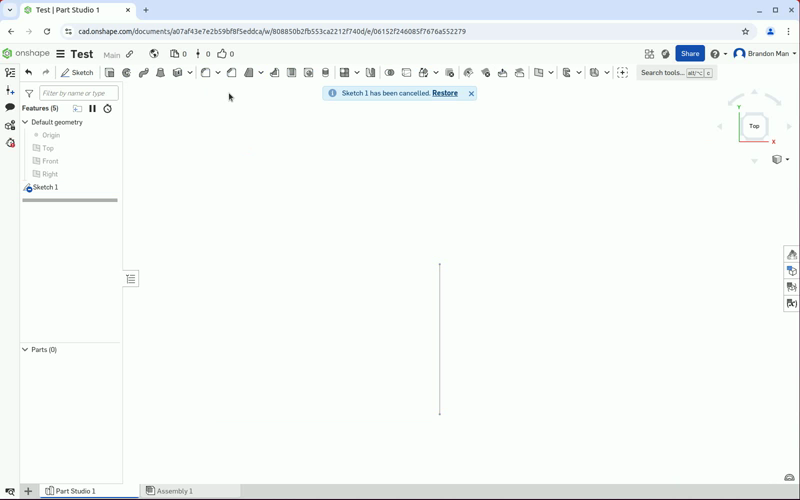
key(shift+h)
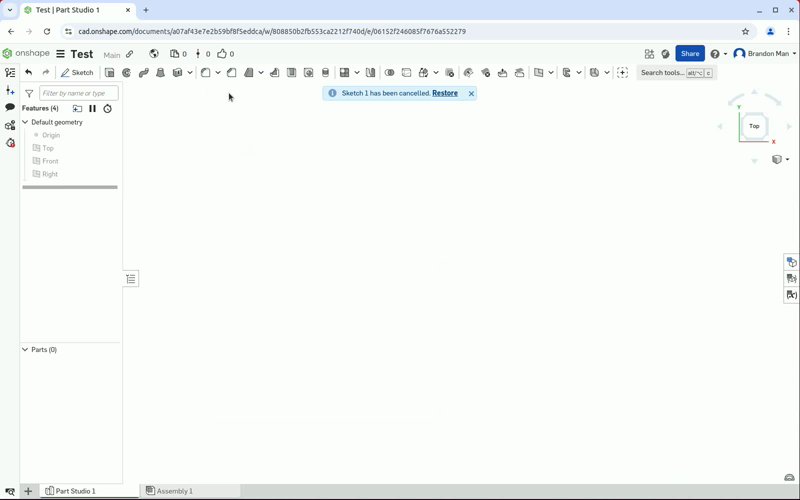
mouse_move(73, 352)
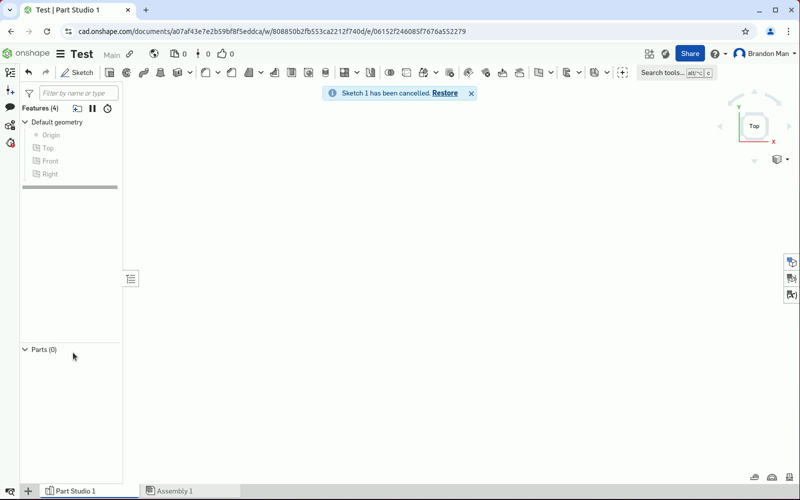
key(y)
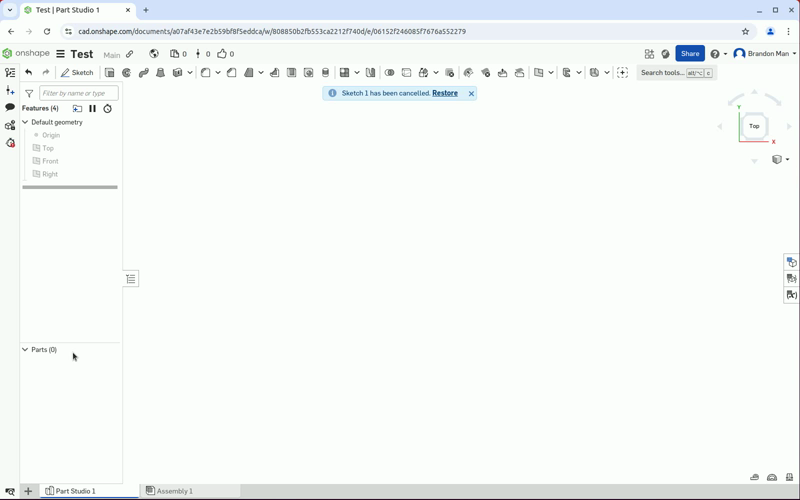
key(shift+p)
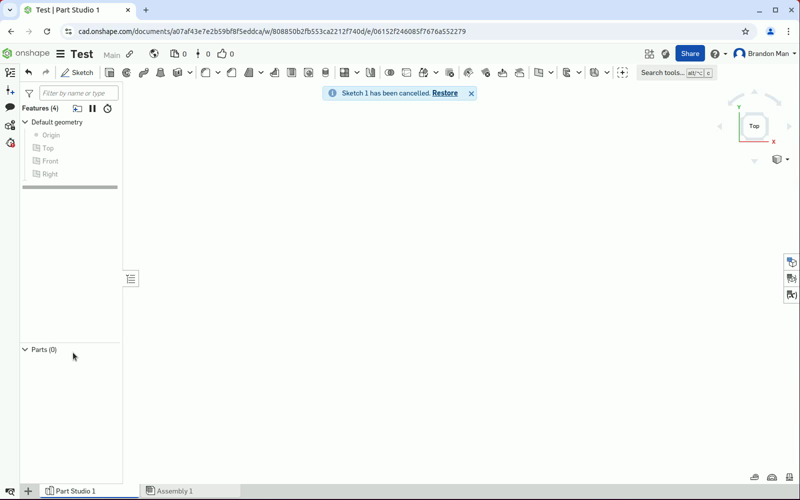
key(space)
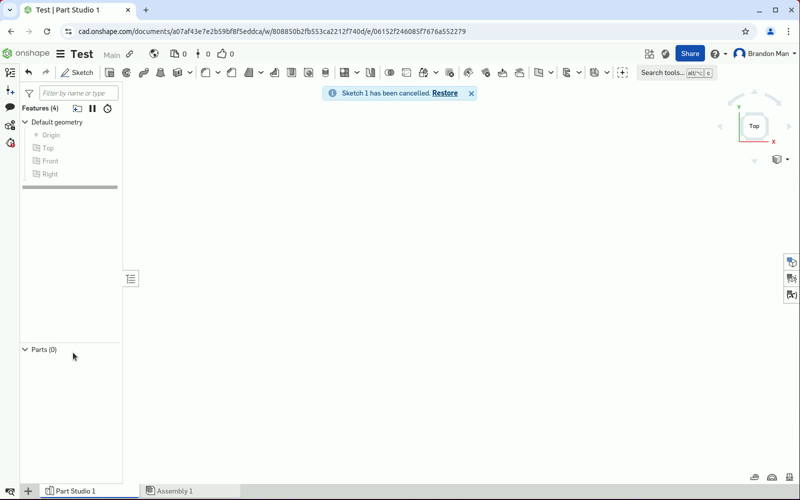
key_down(shift)
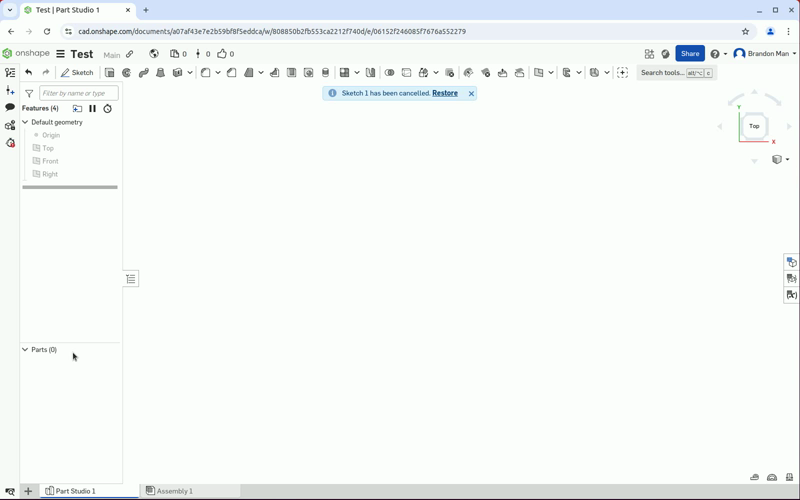
key(up)
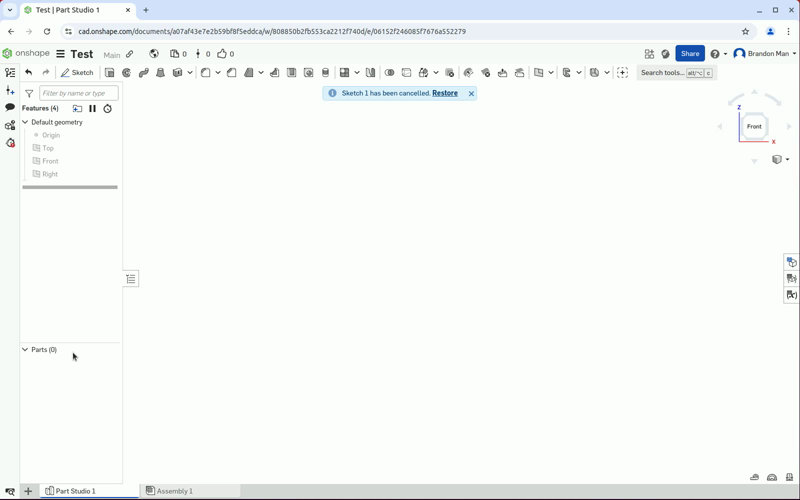
key_up(shift)
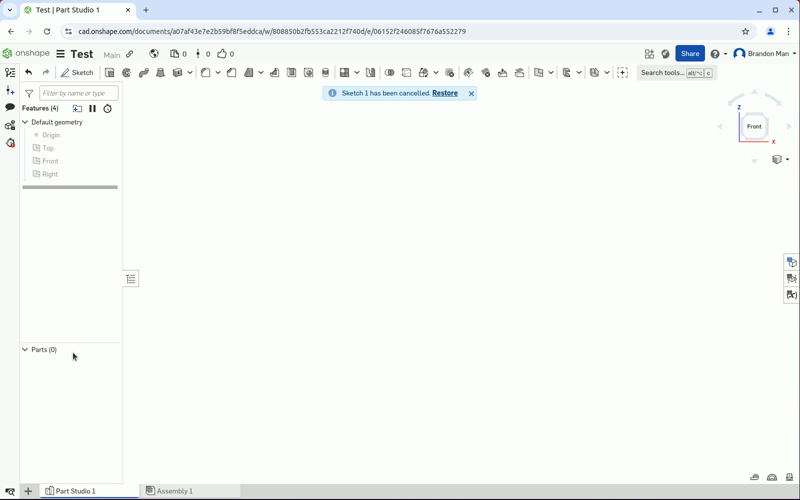
mouse_move(73, 352)
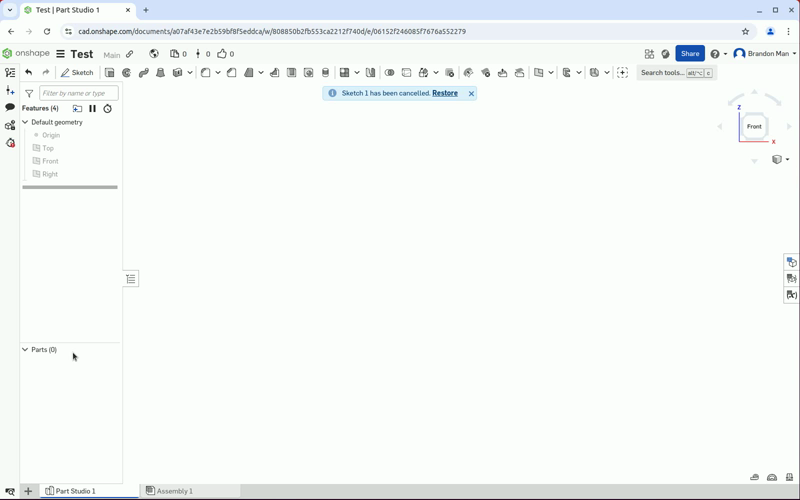
key(shift+y)
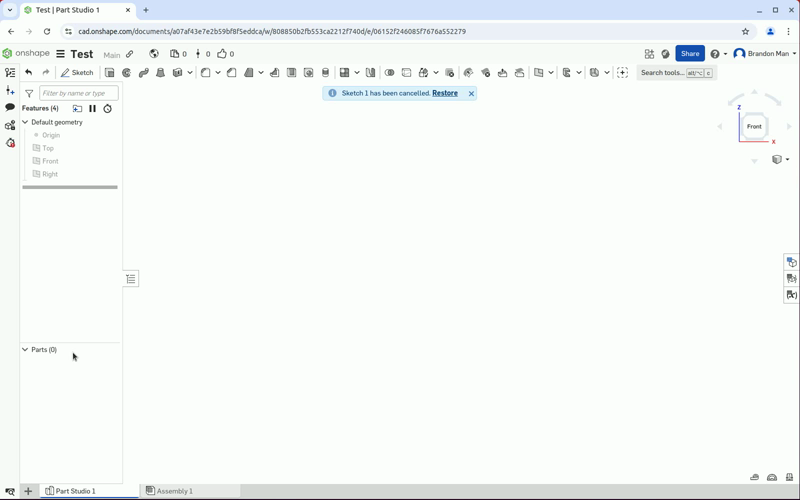
key(shift+s)
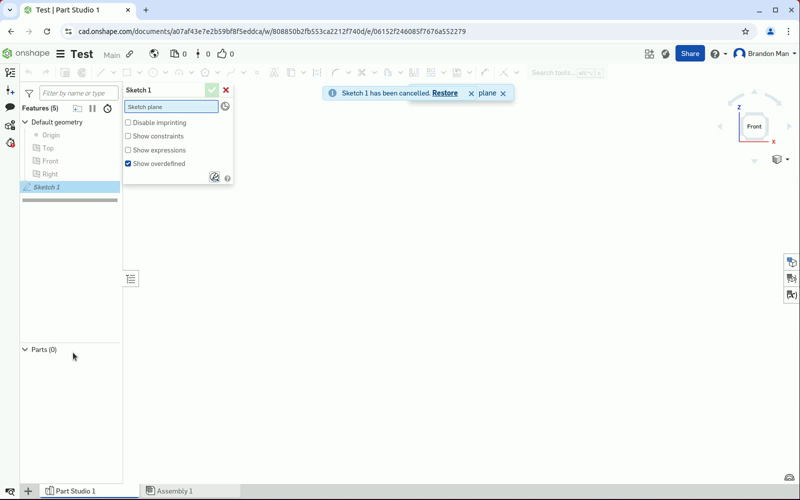
mouse_move(73, 163)
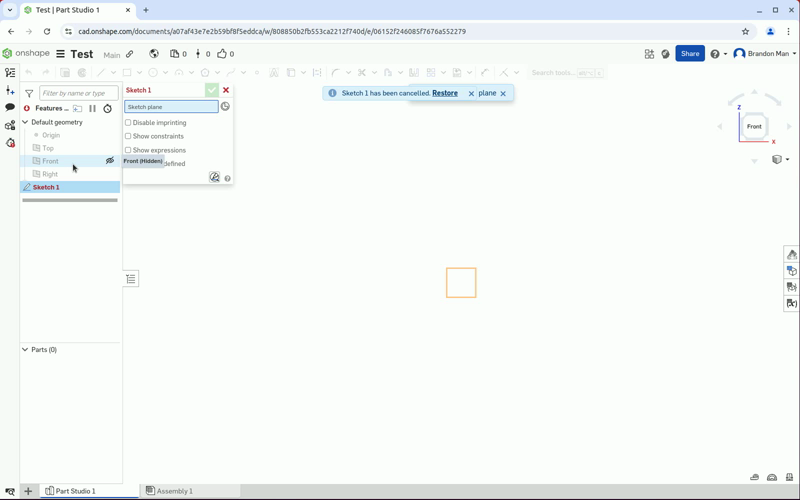
click(73, 163)
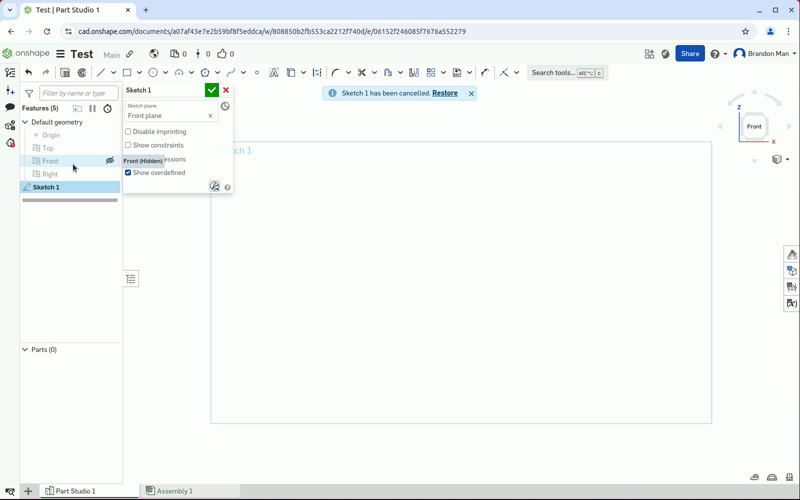
mouse_move(73, 352)
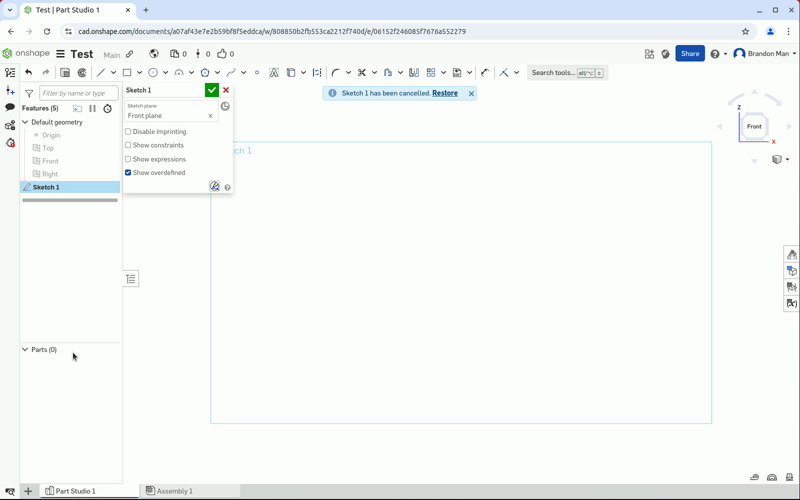
key(y)
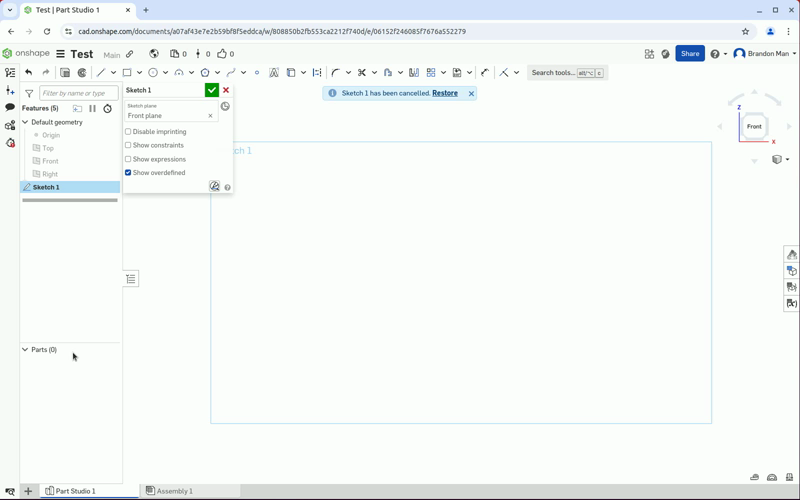
key(l)
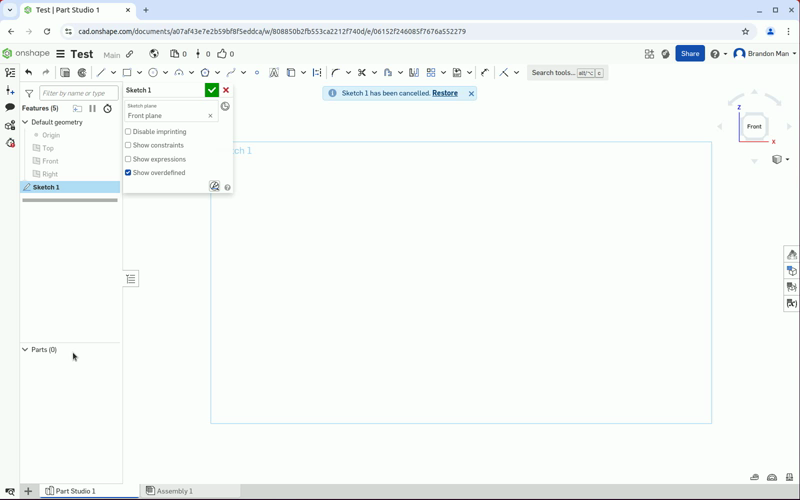
key_down(shift)
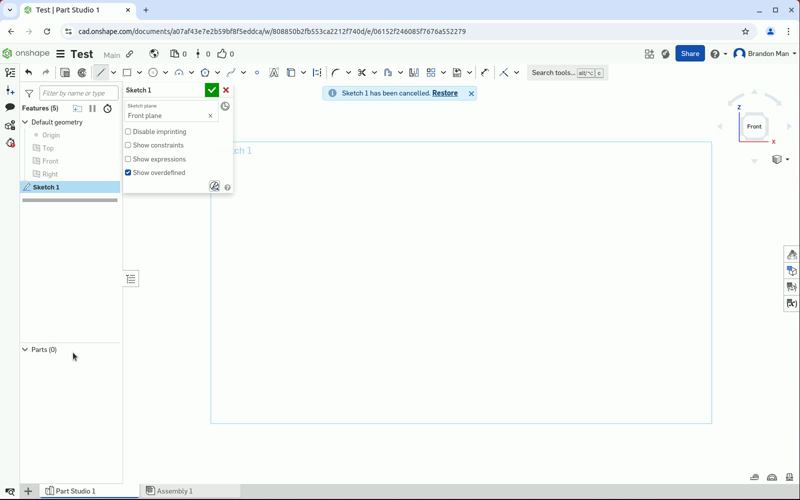
mouse_move(437, 395)
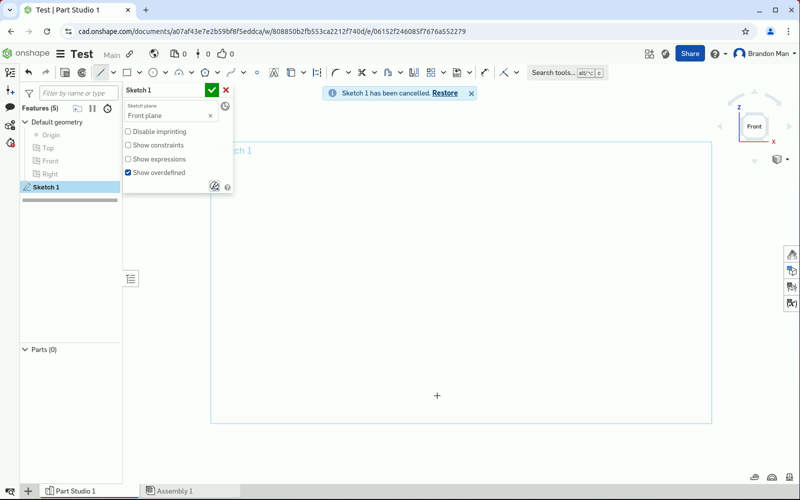
click(437, 395)
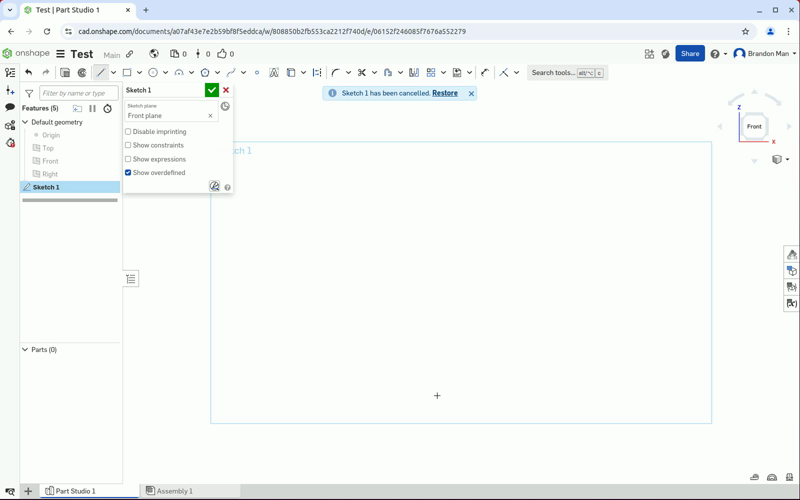
key_up(shift)
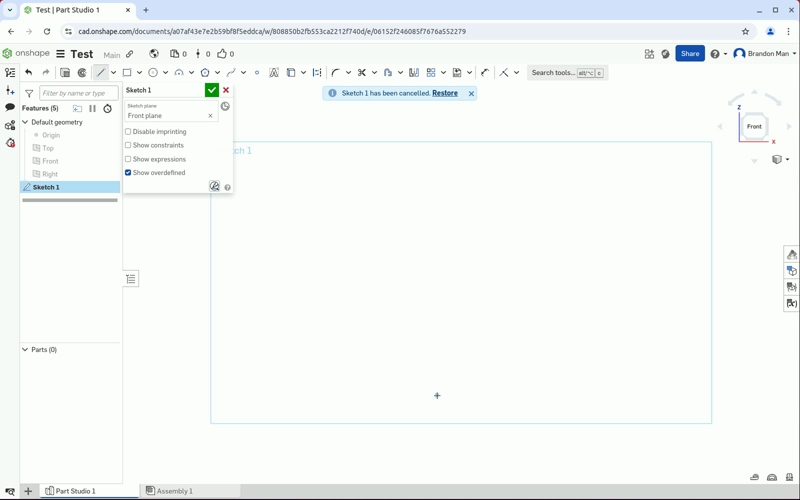
key_down(shift)
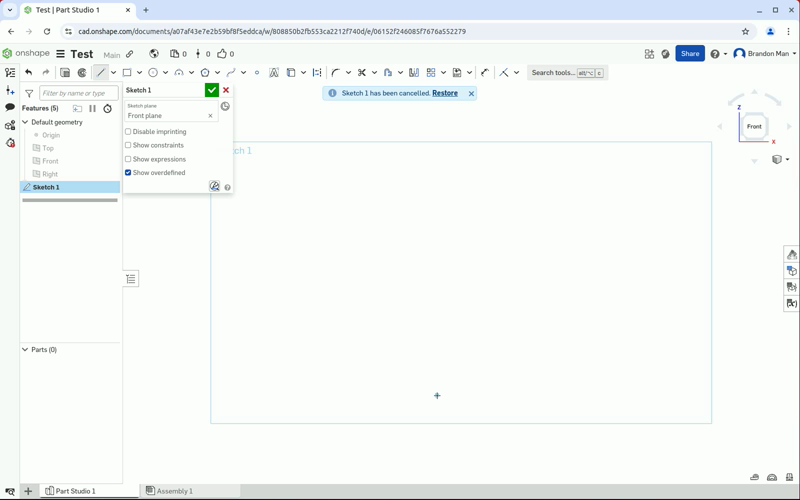
mouse_move(467, 395)
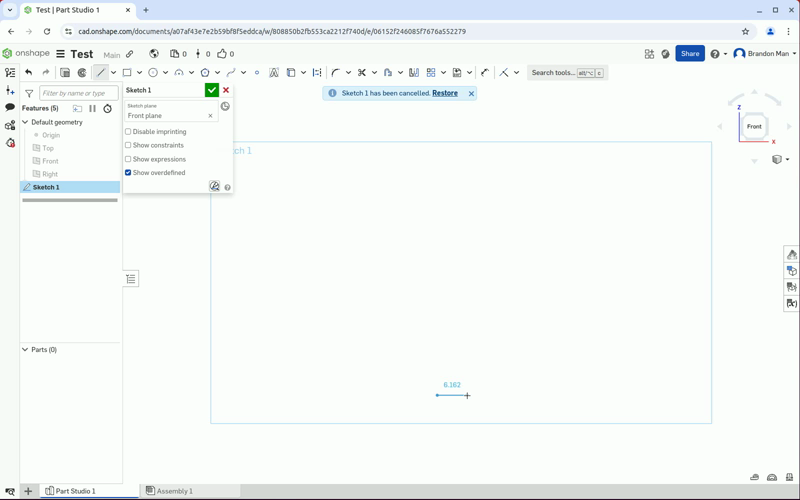
mouse_move(461, 395)
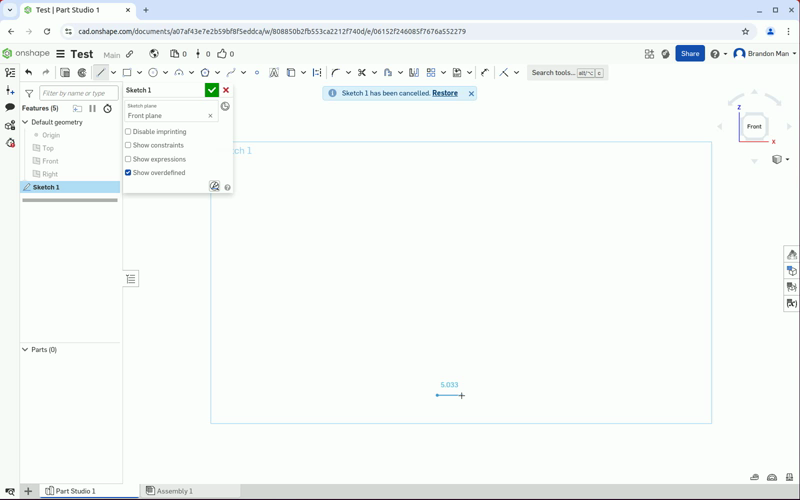
click(461, 395)
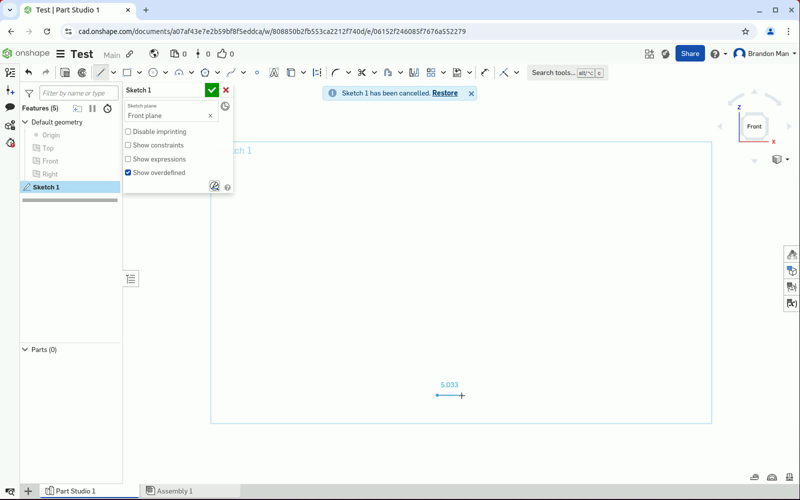
key_up(shift)
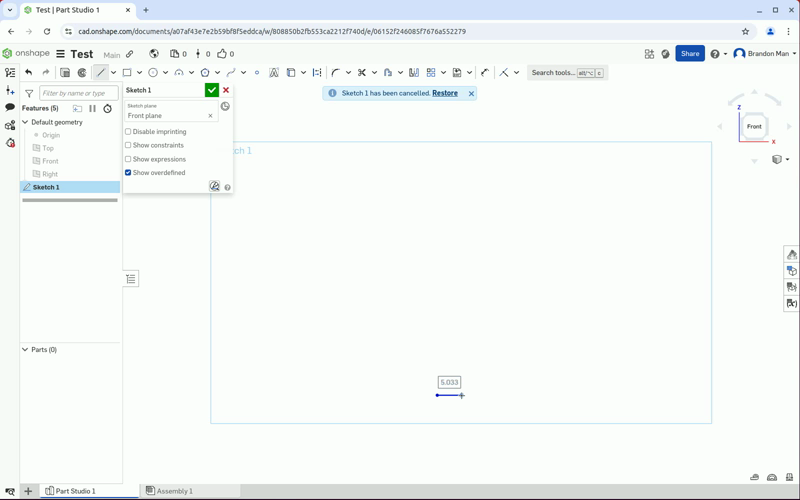
key(esc)
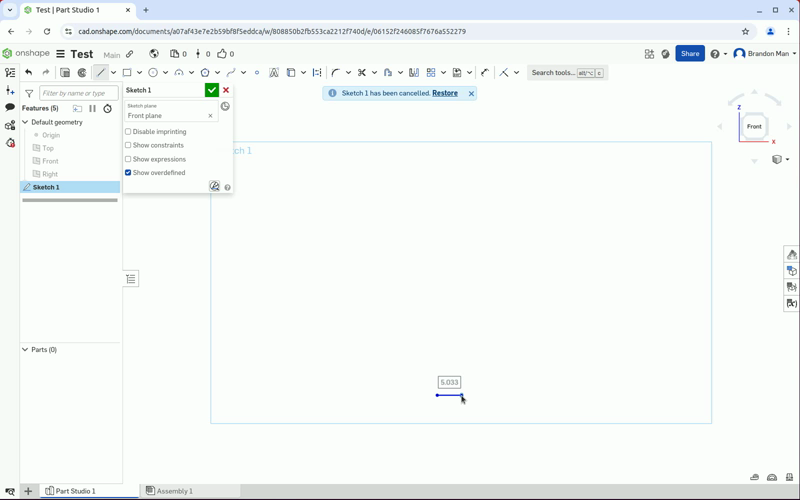
key(a)
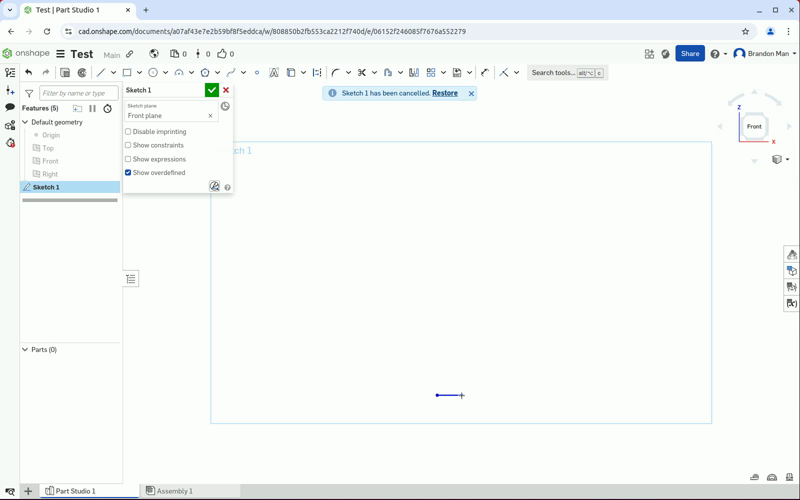
mouse_move(461, 395)
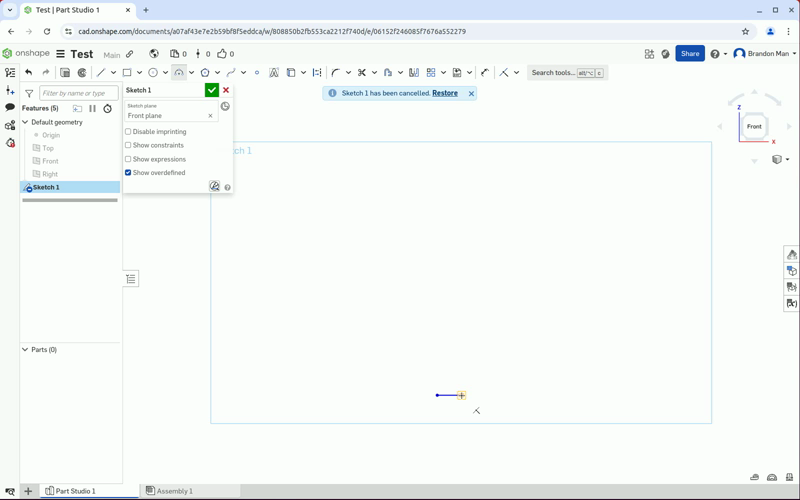
click(461, 395)
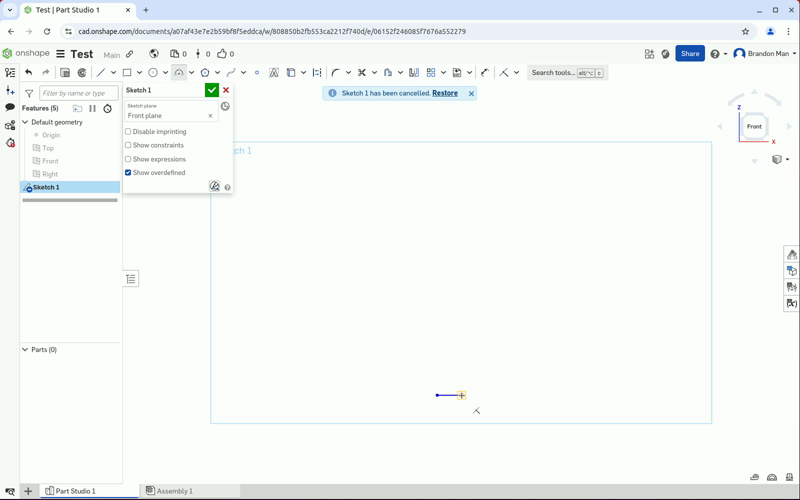
key_down(shift)
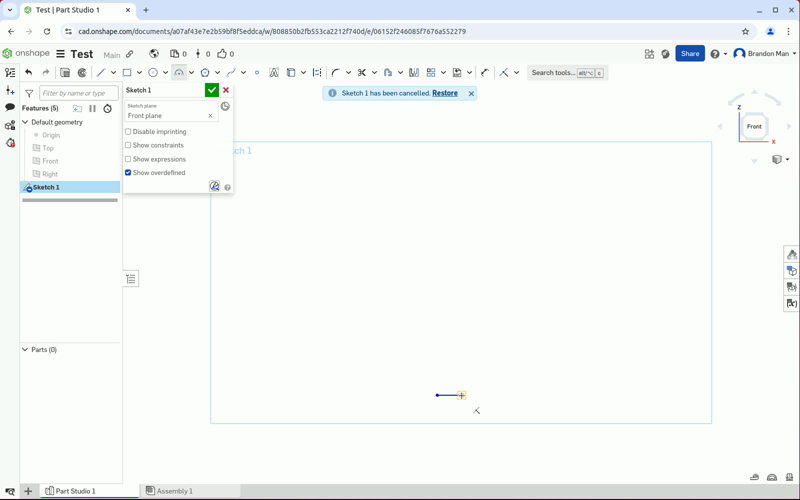
mouse_move(437, 392)
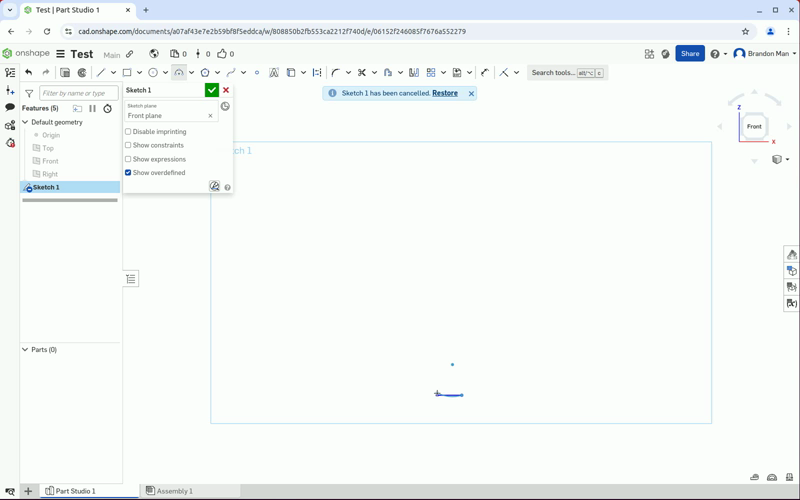
scroll(6)
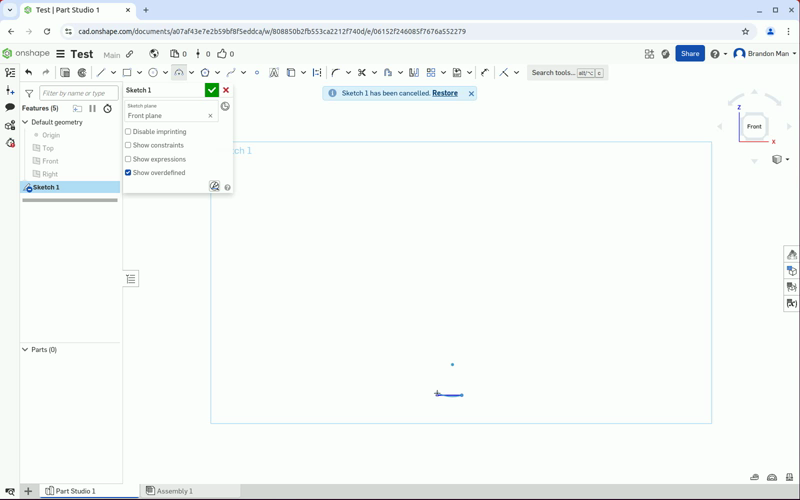
scroll(6)
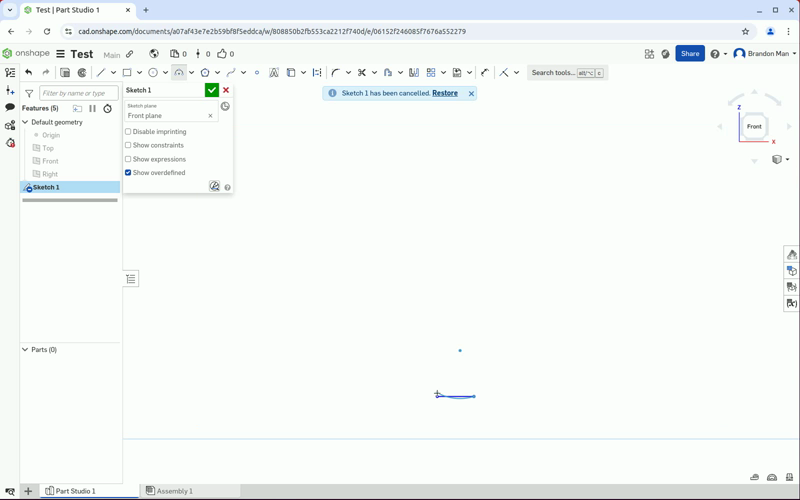
scroll(6)
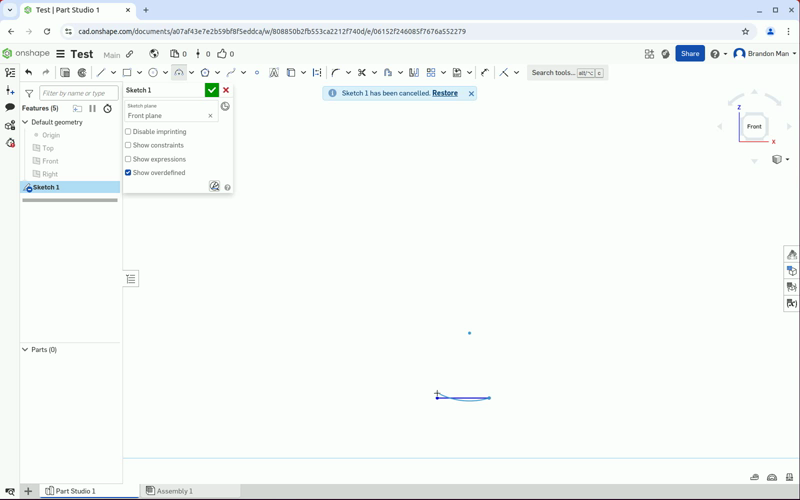
scroll(6)
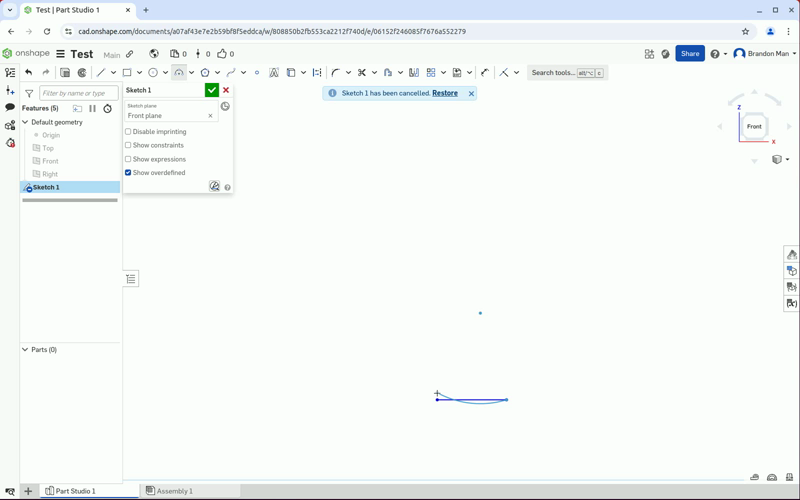
scroll(6)
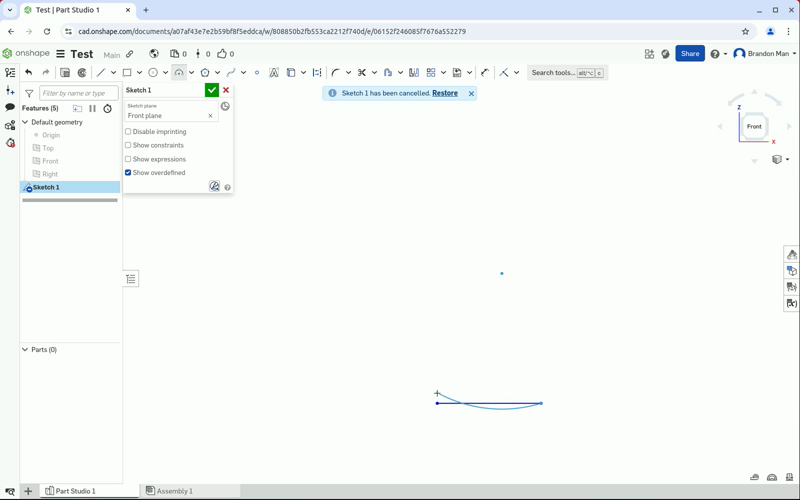
scroll(6)
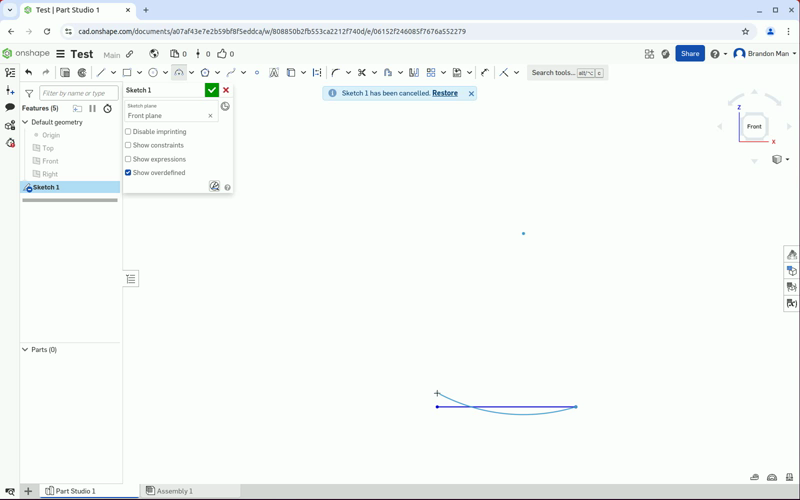
scroll(6)
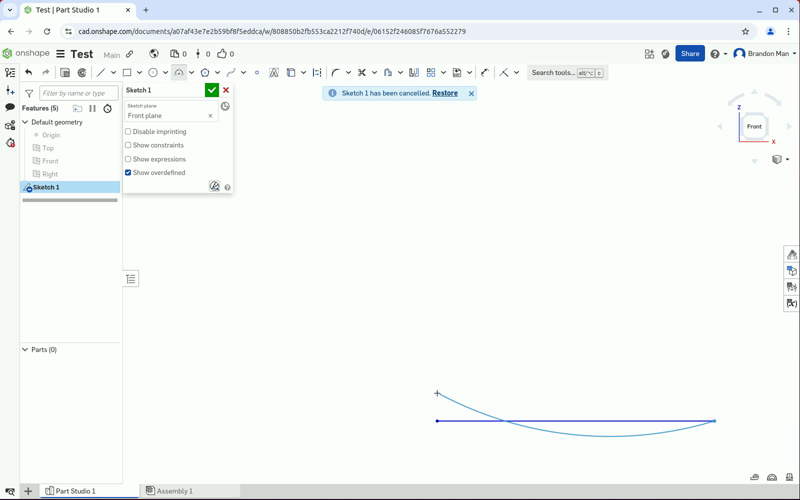
click(437, 392)
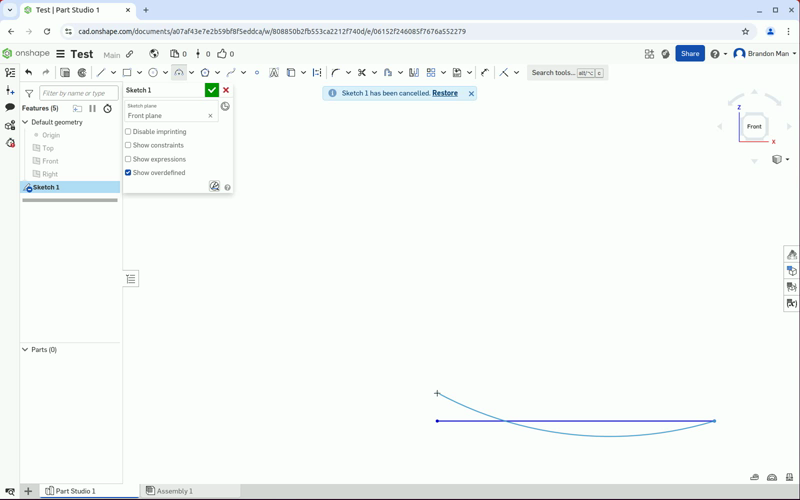
scroll(-6)
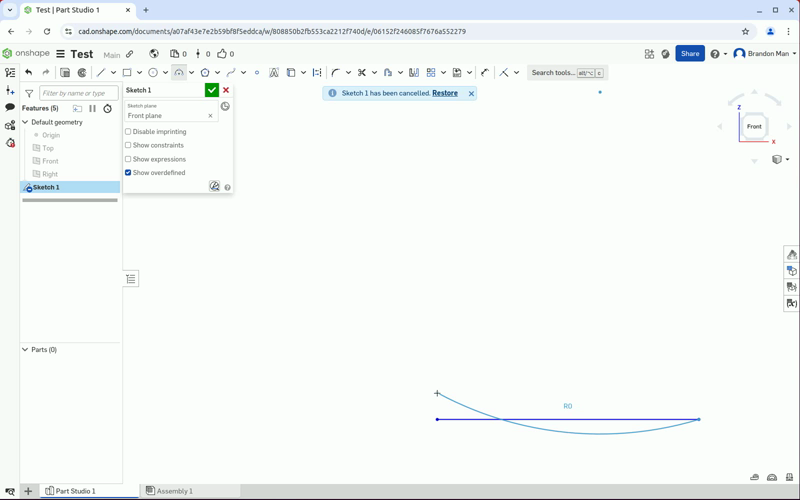
scroll(-6)
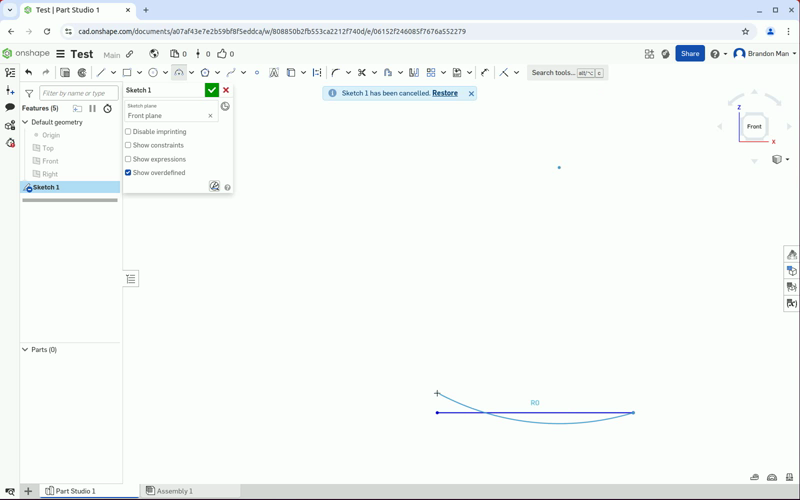
scroll(-6)
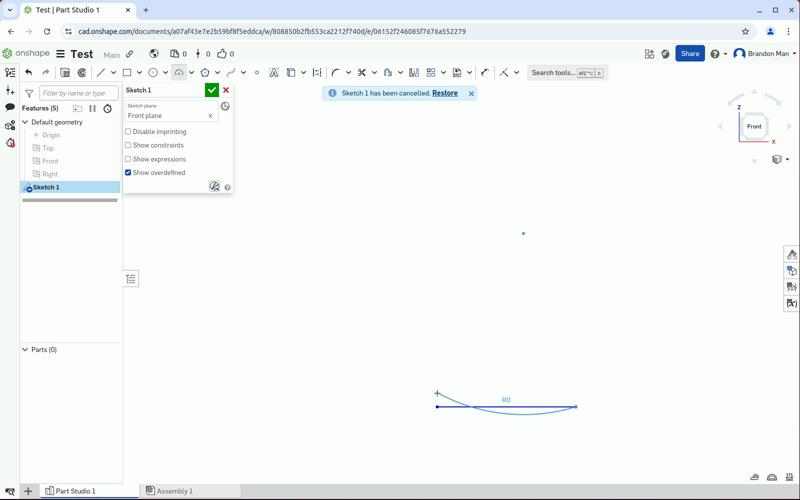
scroll(-6)
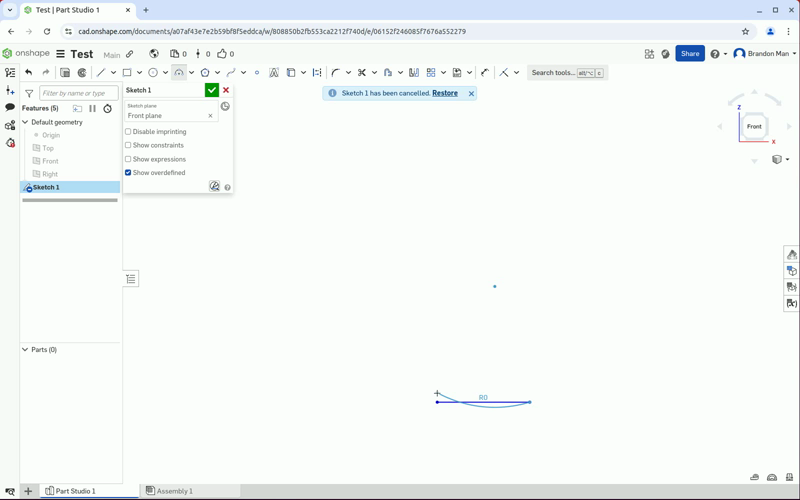
scroll(-6)
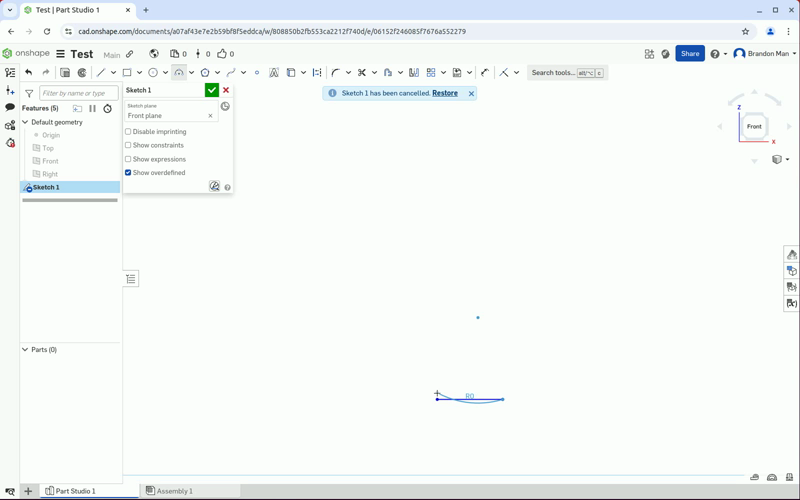
scroll(-6)
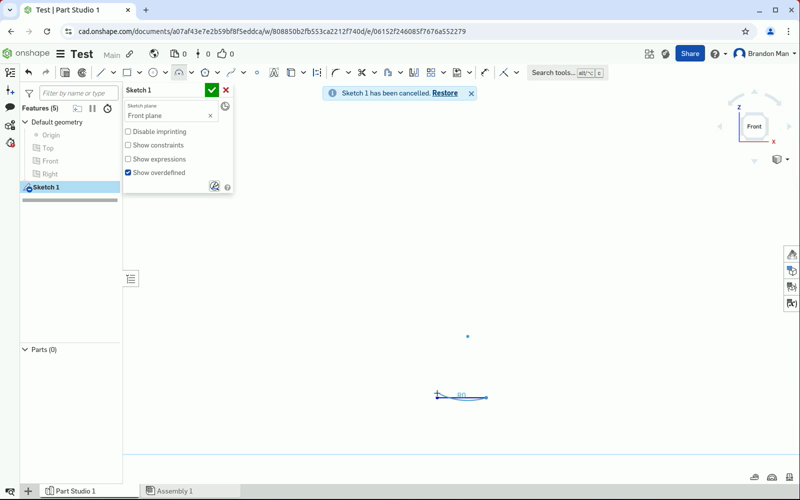
scroll(-6)
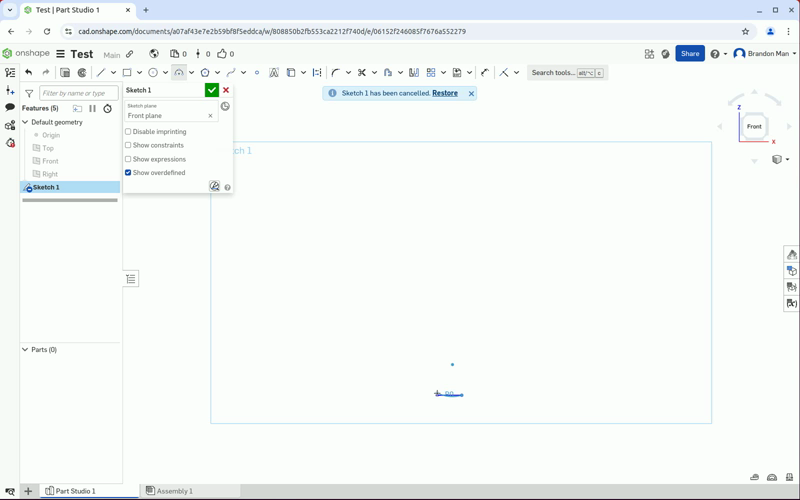
mouse_move(449, 394)
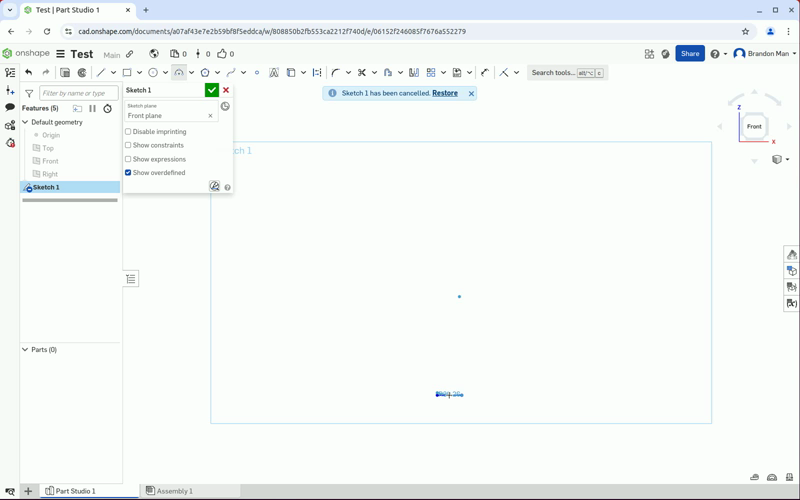
click(449, 394)
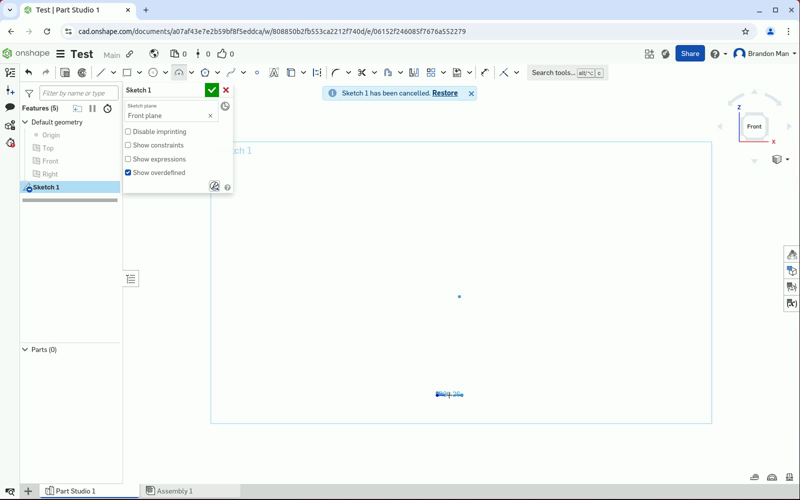
key_up(shift)
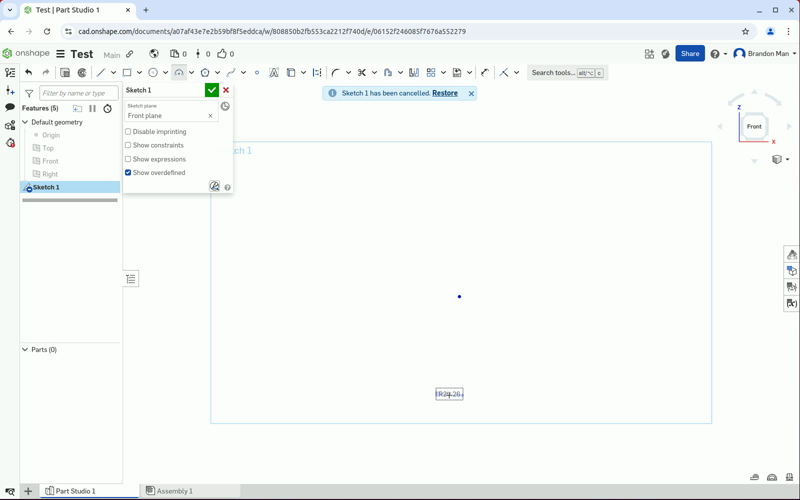
key(esc)
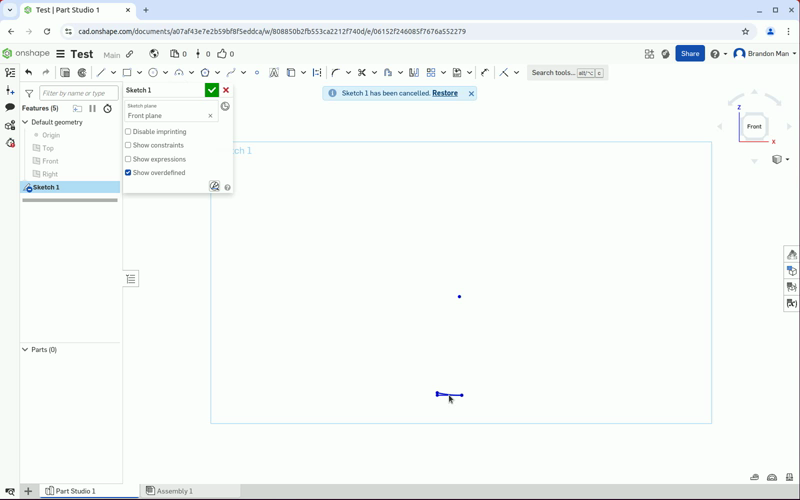
key(l)
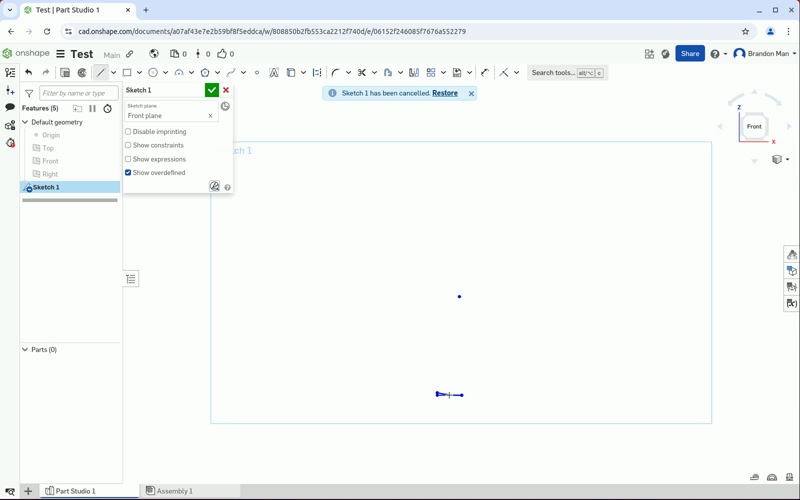
mouse_move(437, 392)
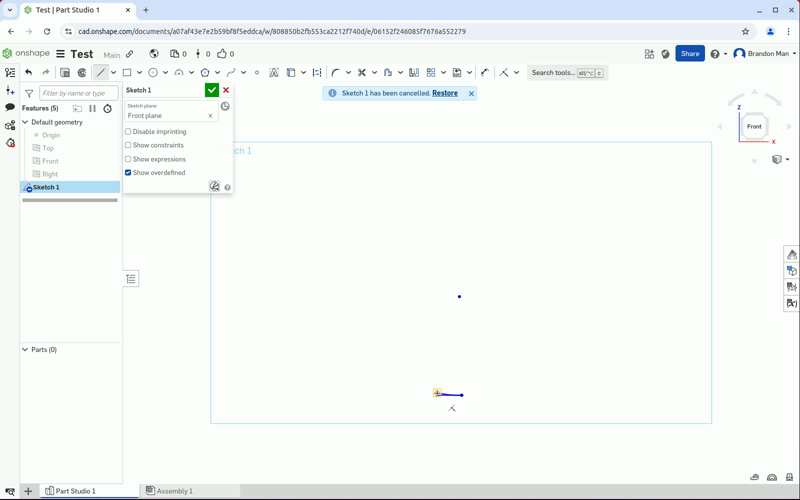
scroll(6)
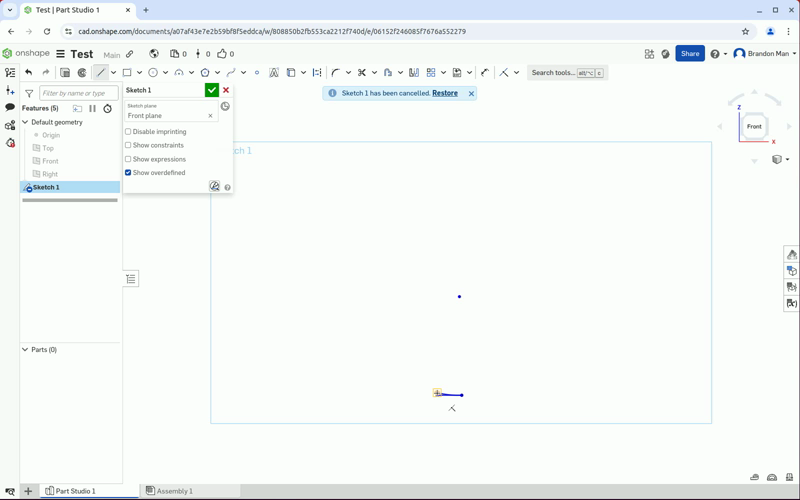
scroll(6)
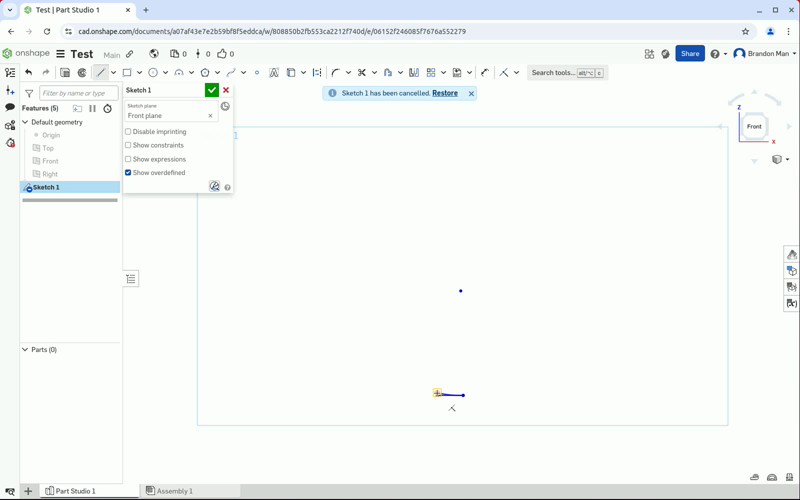
scroll(6)
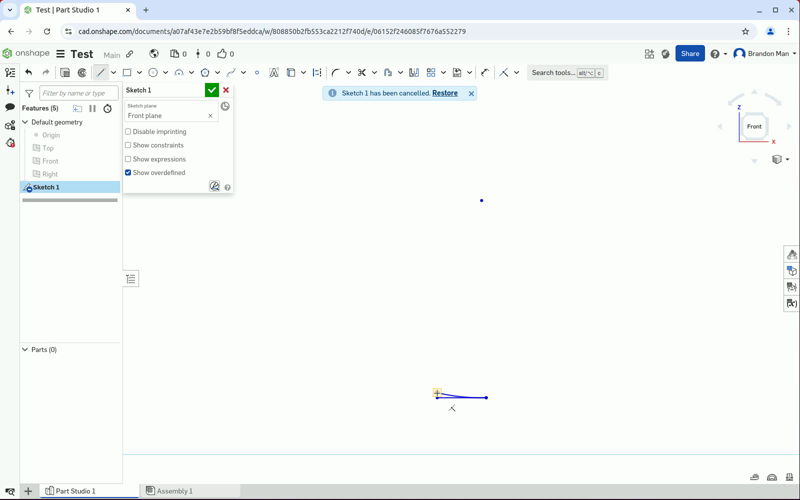
scroll(6)
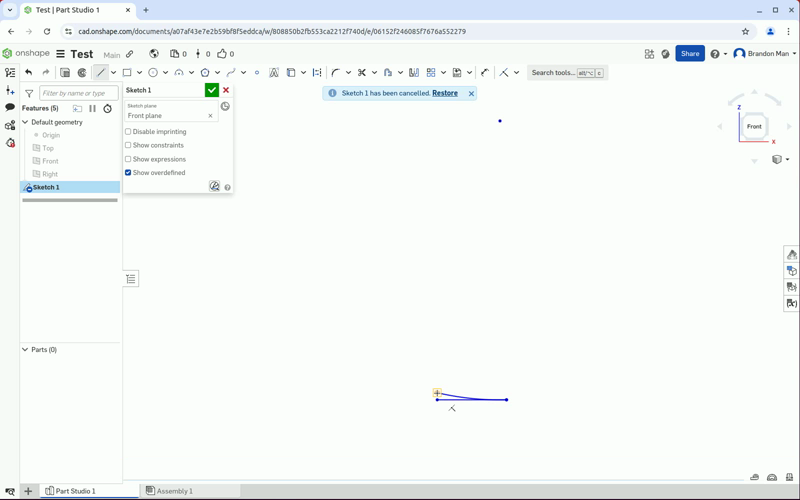
scroll(6)
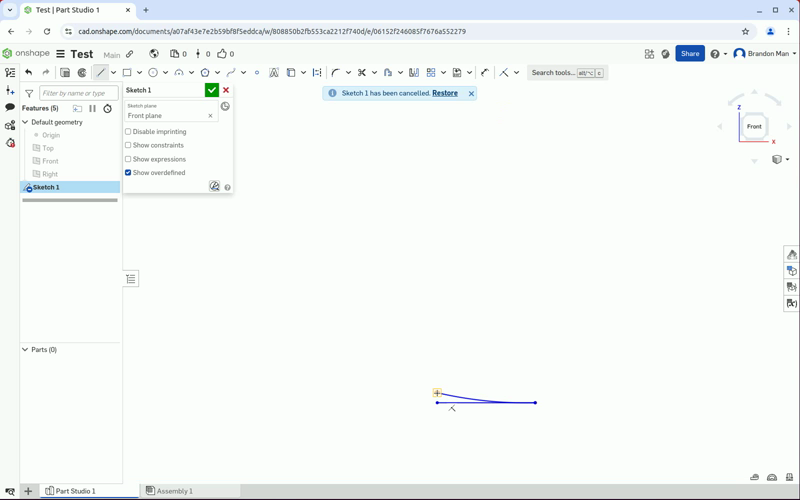
scroll(6)
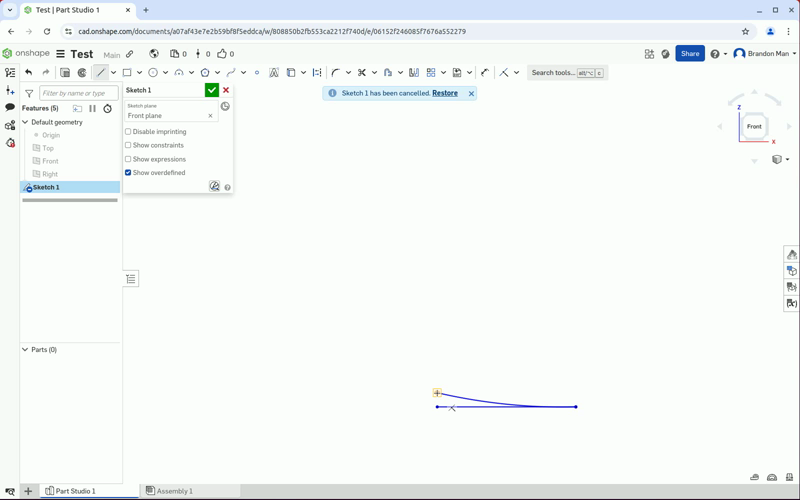
scroll(6)
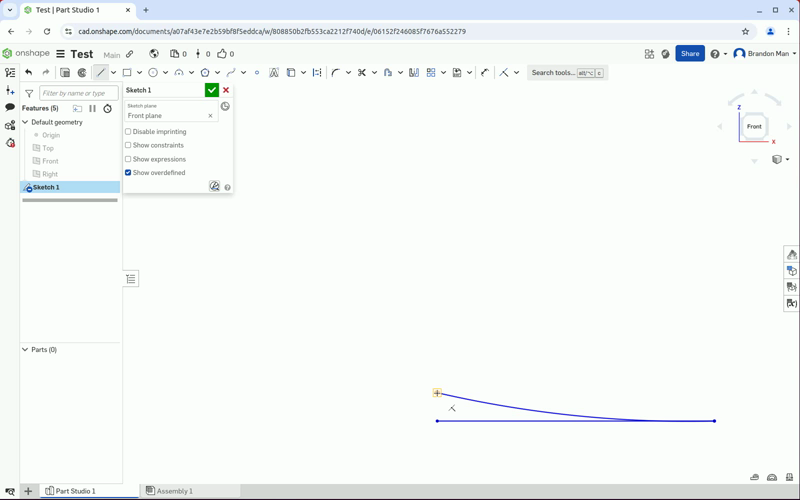
click(437, 392)
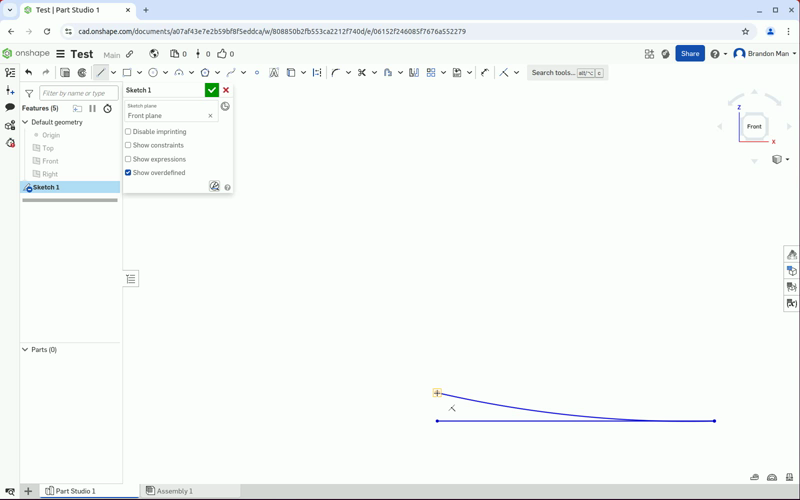
scroll(-6)
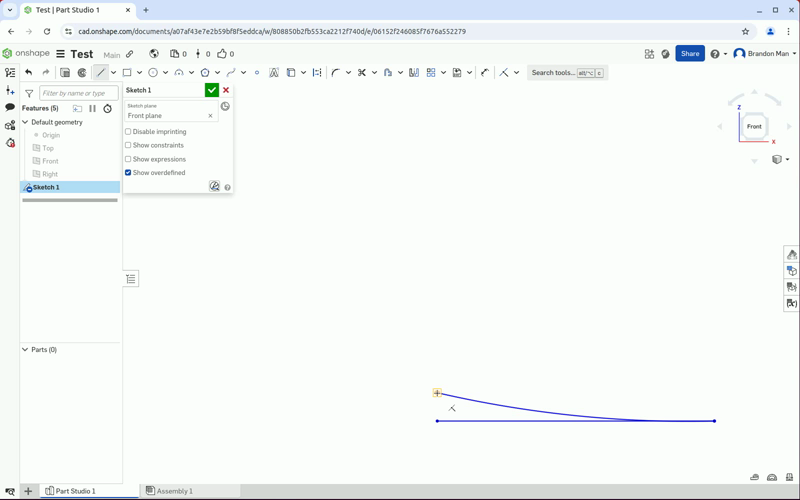
scroll(-6)
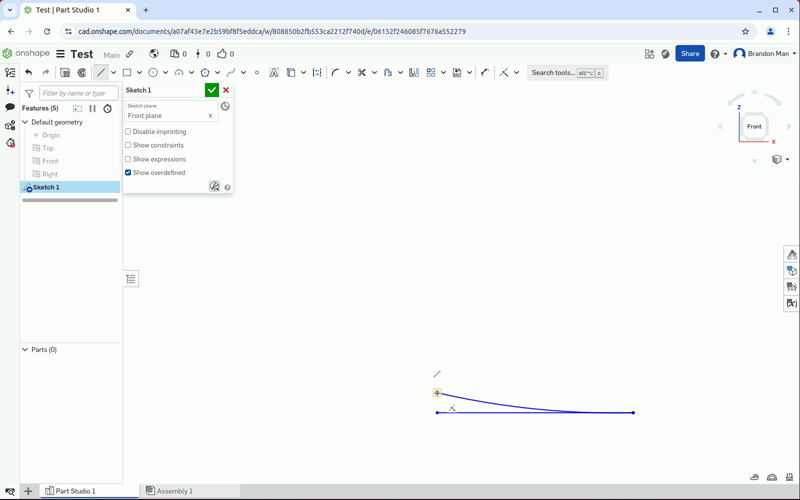
scroll(-6)
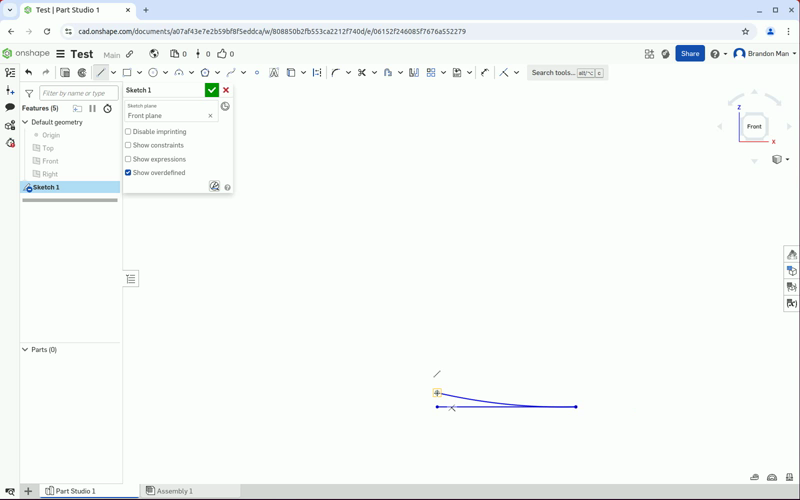
scroll(-6)
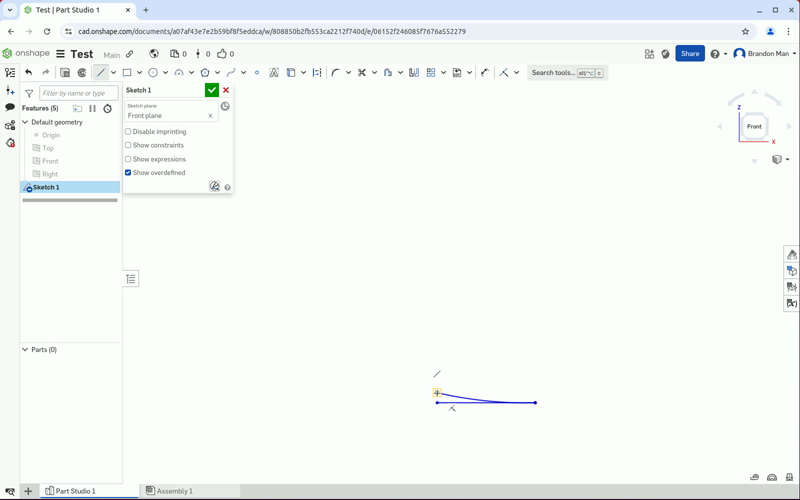
scroll(-6)
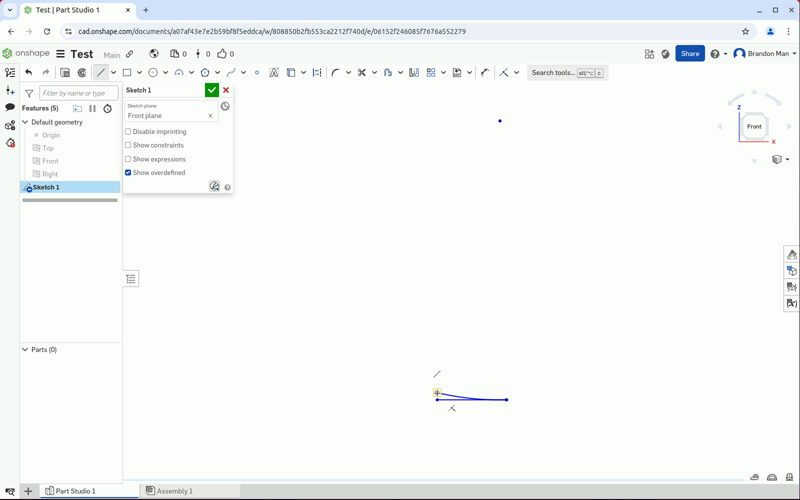
scroll(-6)
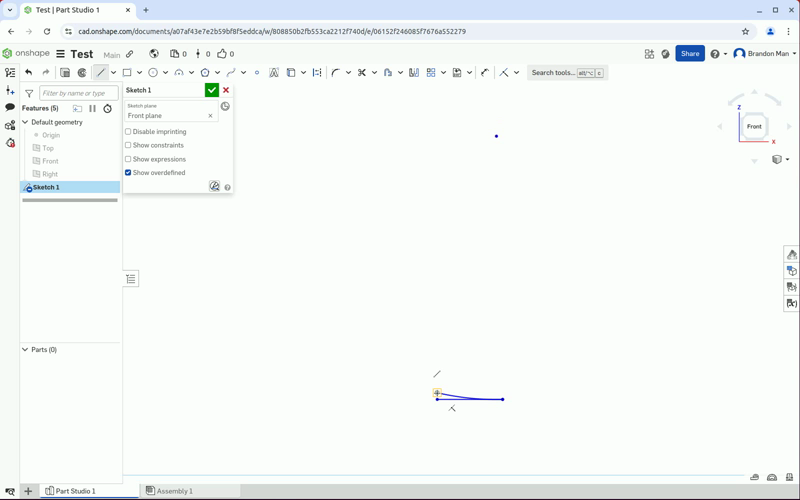
scroll(-6)
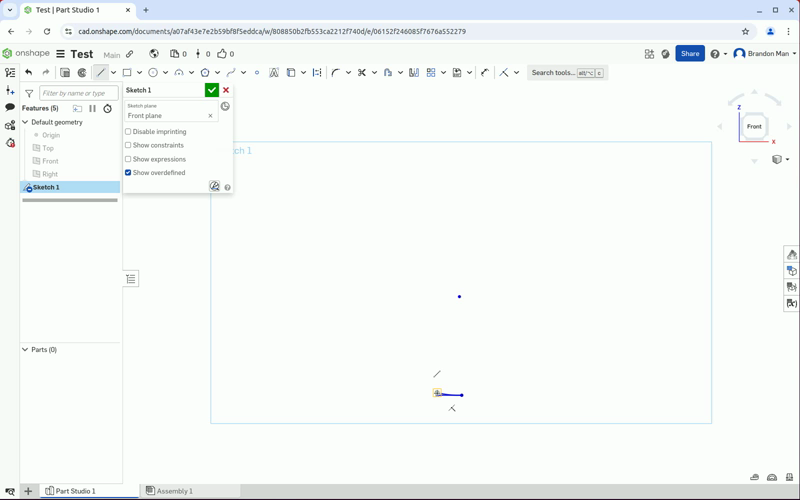
mouse_move(467, 392)
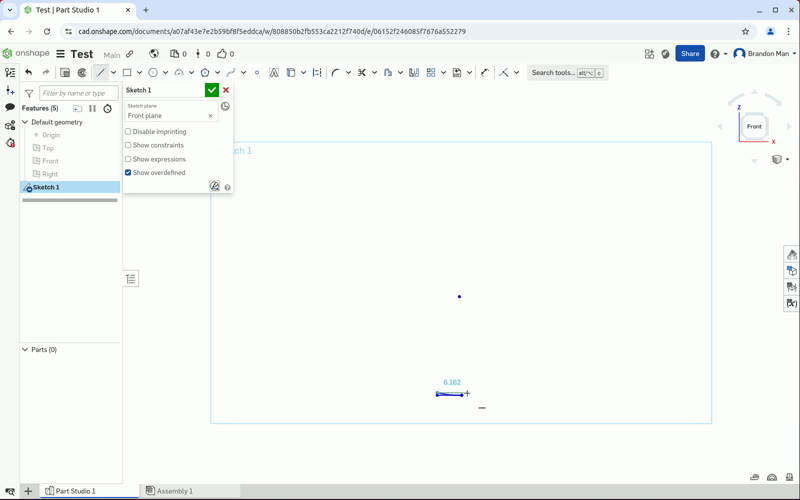
key_down(shift)
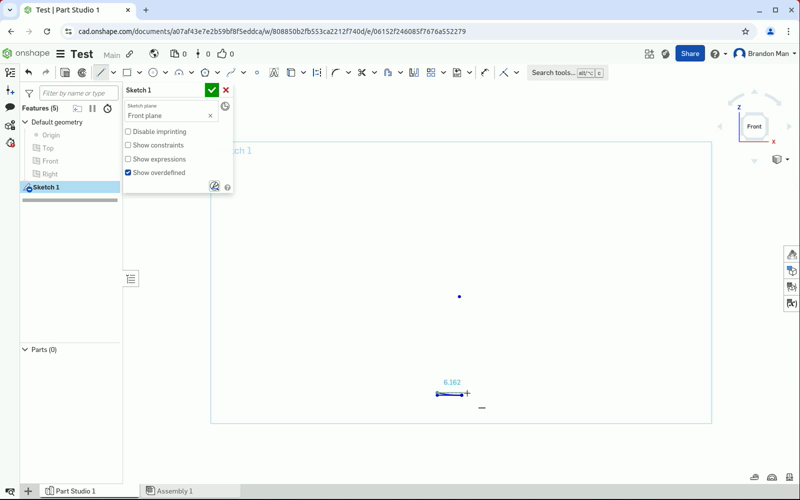
mouse_move(437, 395)
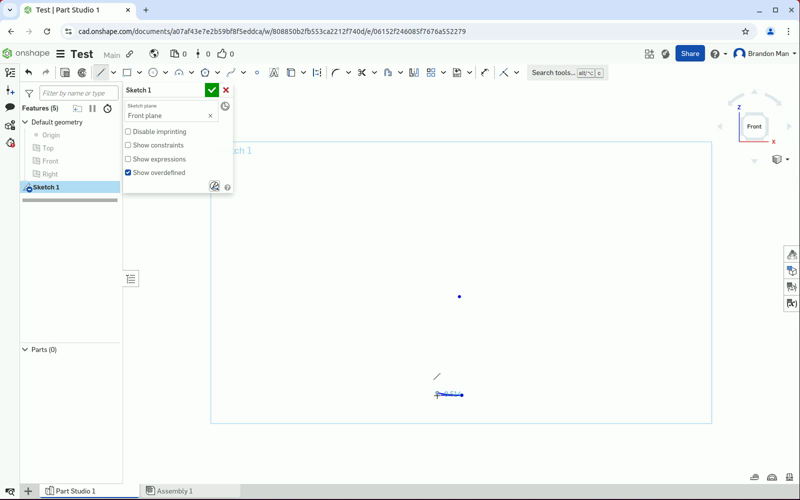
scroll(6)
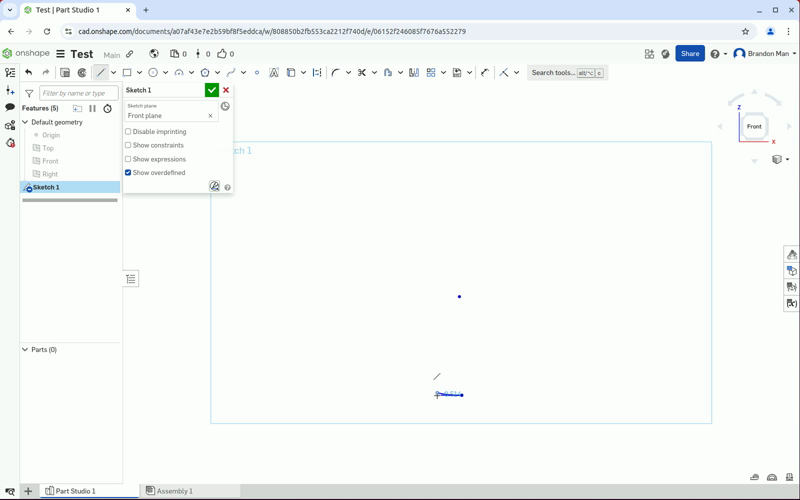
scroll(6)
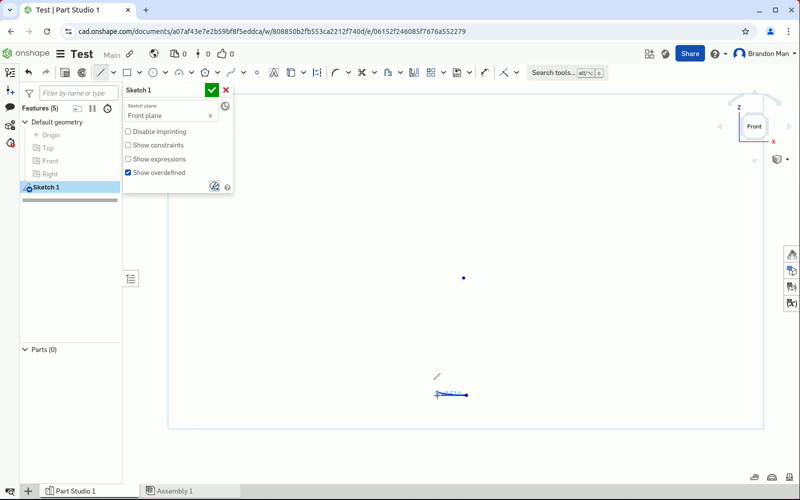
scroll(6)
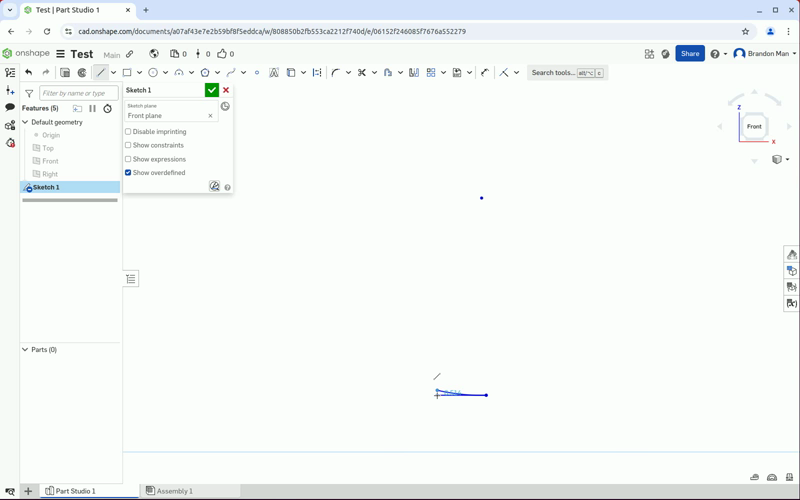
scroll(6)
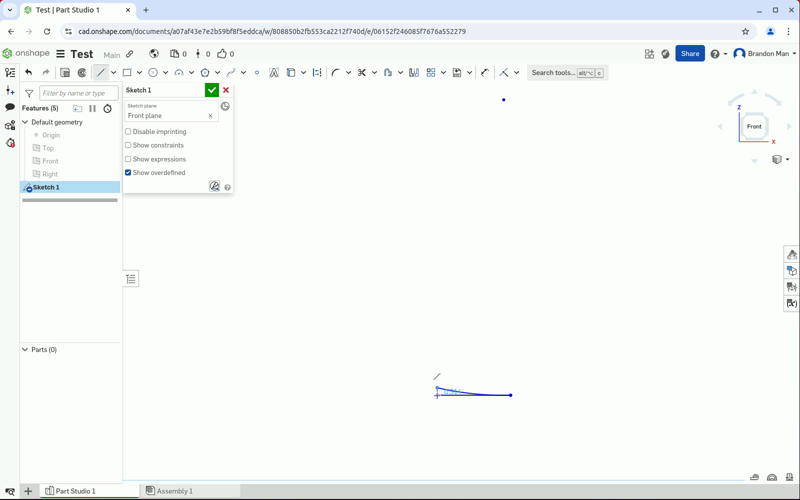
scroll(6)
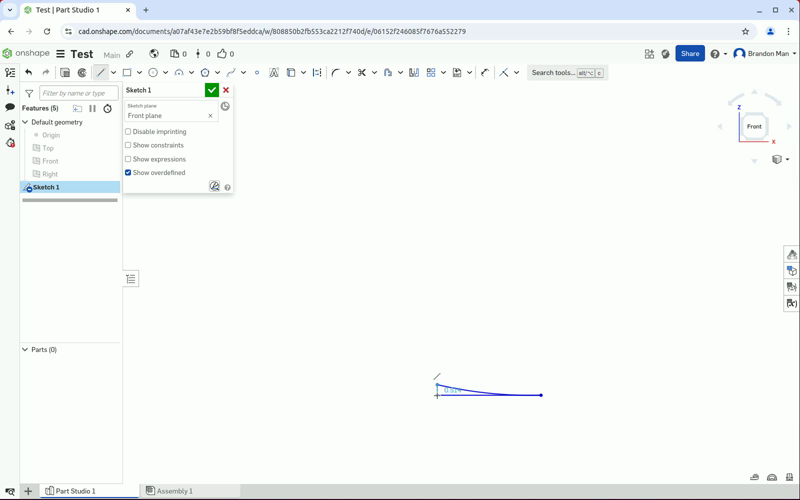
scroll(6)
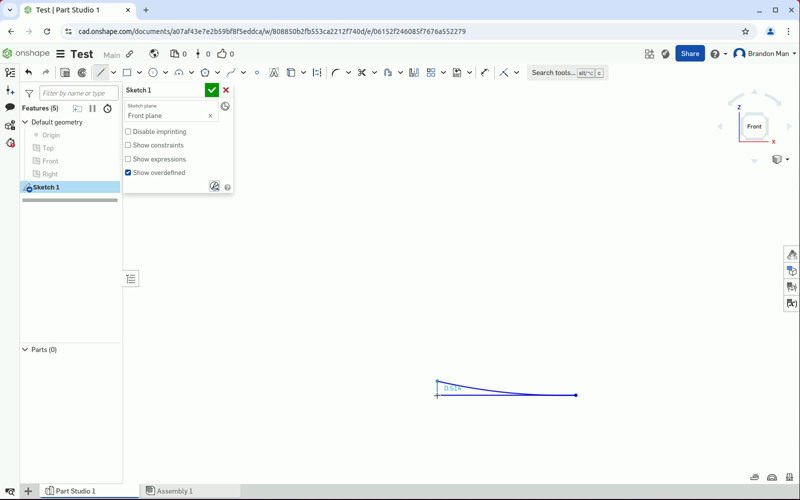
scroll(6)
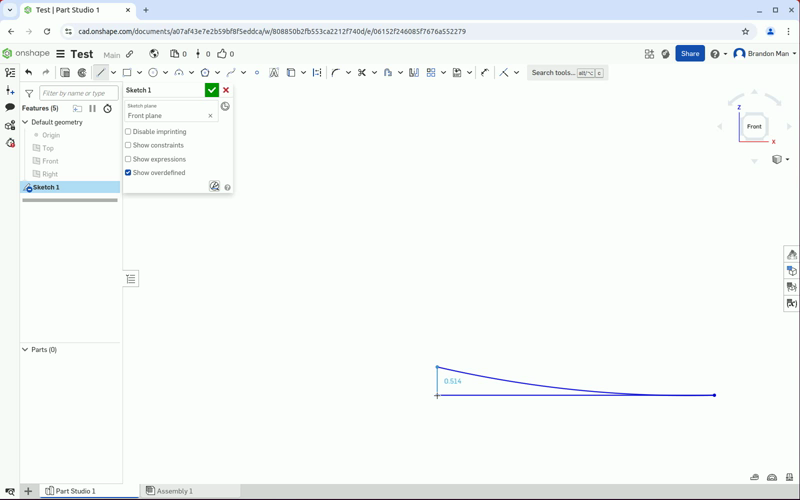
key_up(shift)
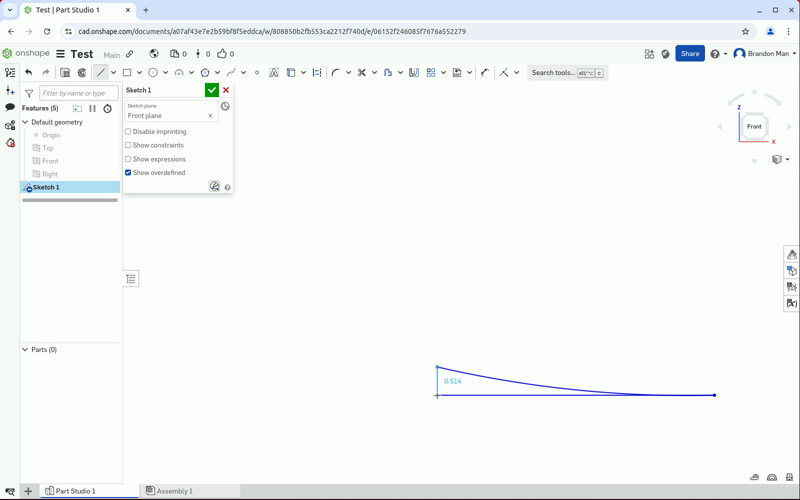
click(437, 395)
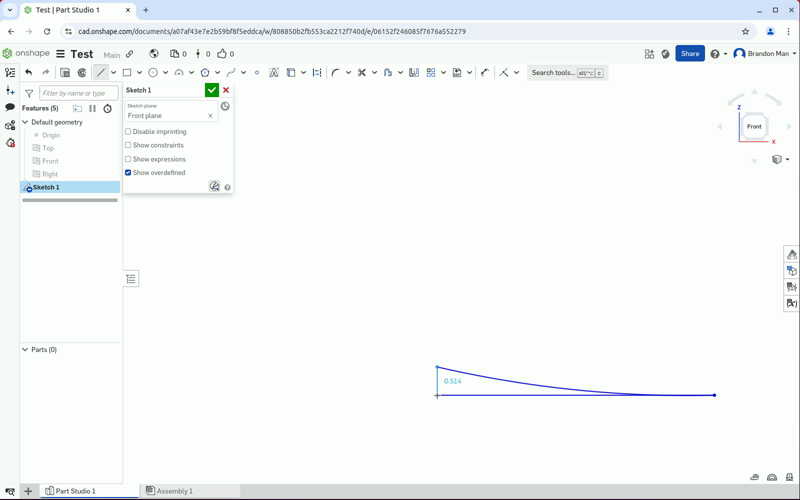
scroll(-6)
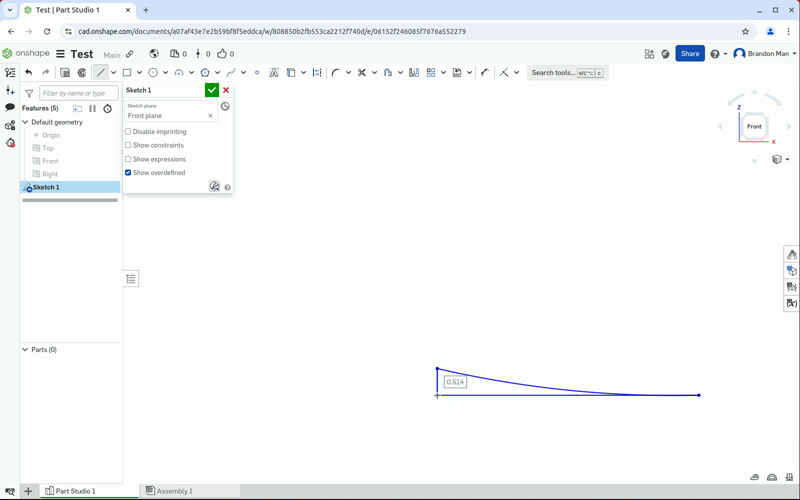
scroll(-6)
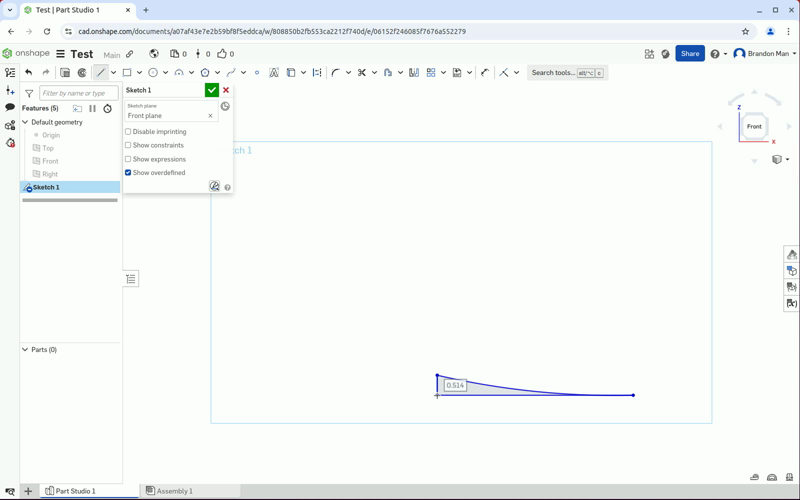
scroll(-6)
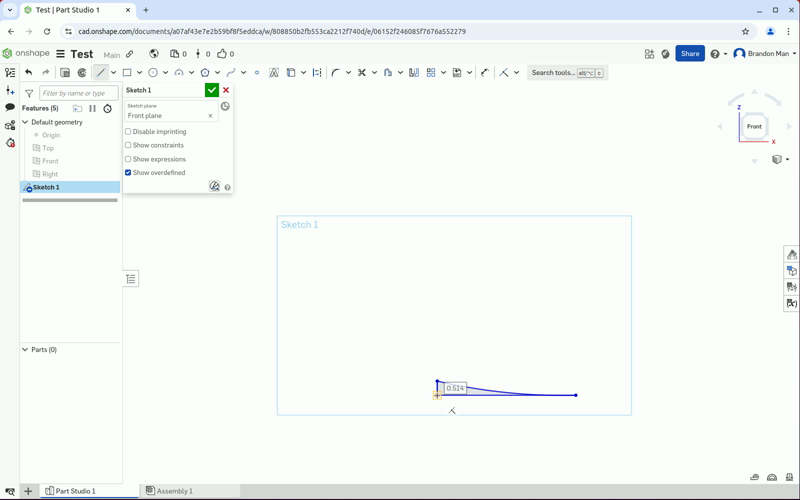
scroll(-6)
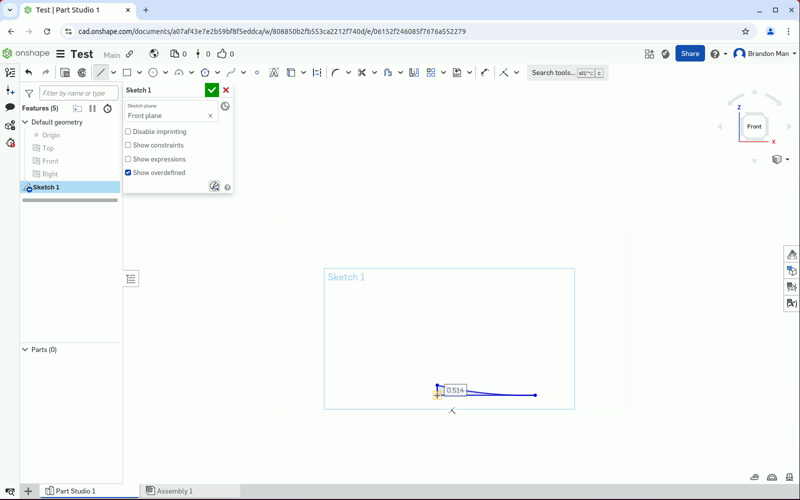
scroll(-6)
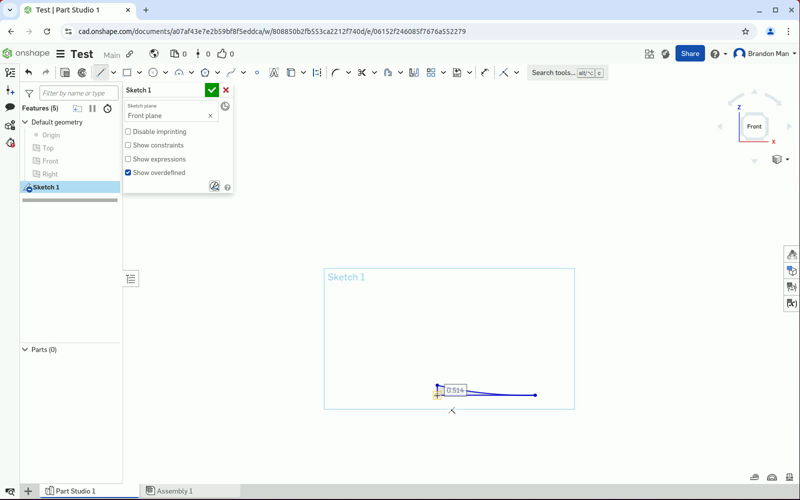
scroll(-6)
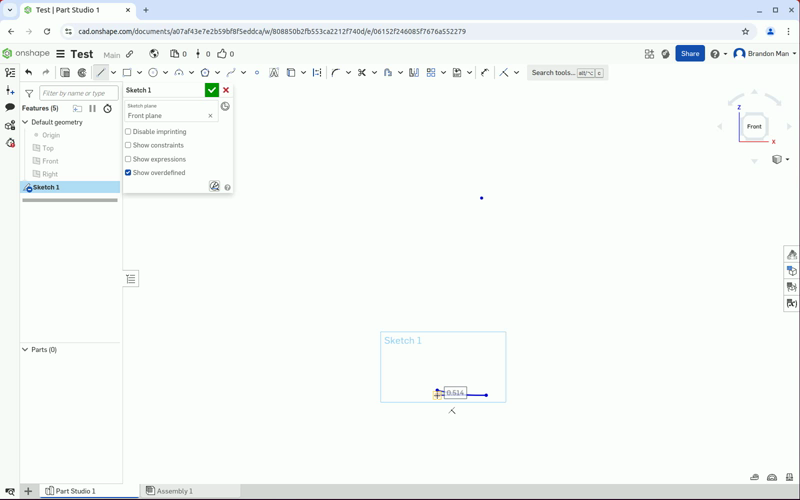
scroll(-6)
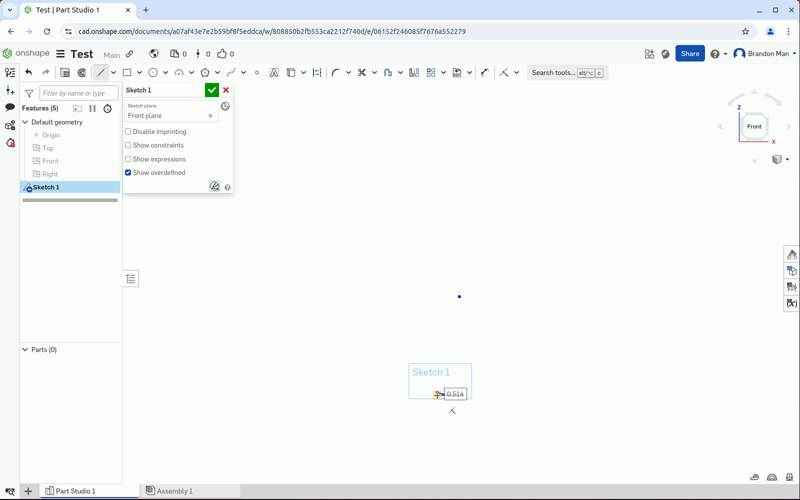
key(esc)
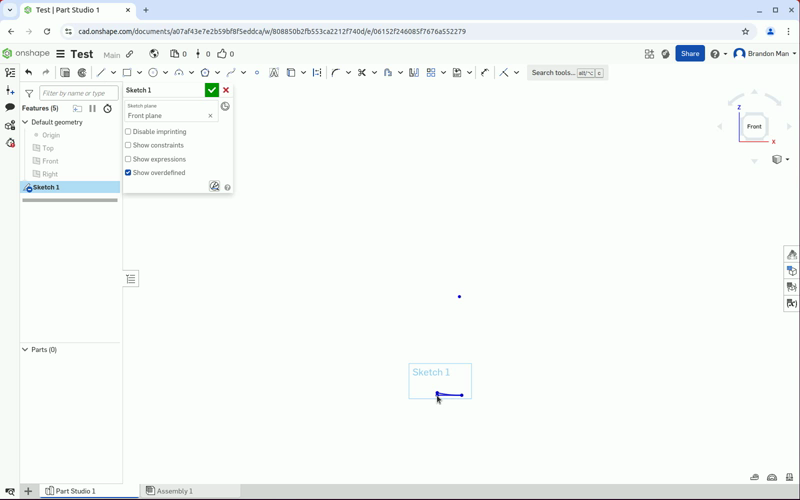
mouse_move(444, 395)
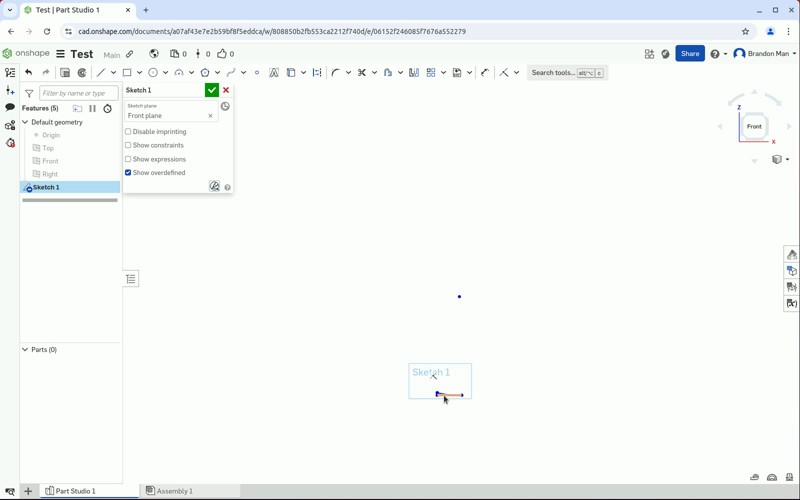
scroll(6)
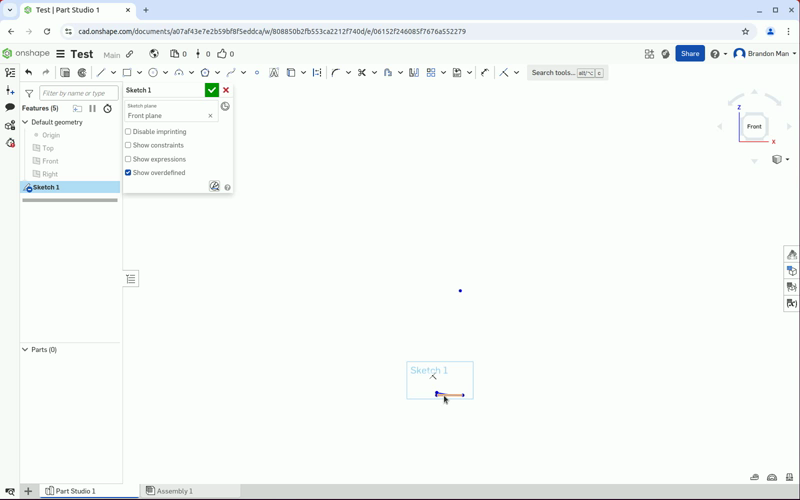
scroll(6)
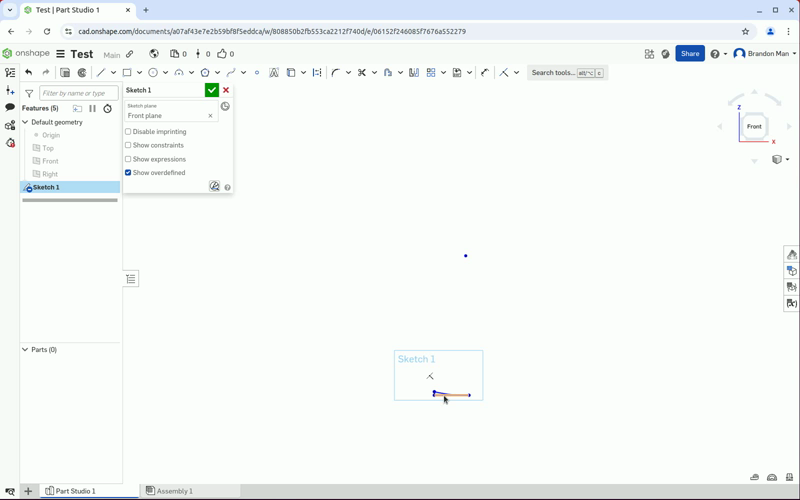
scroll(6)
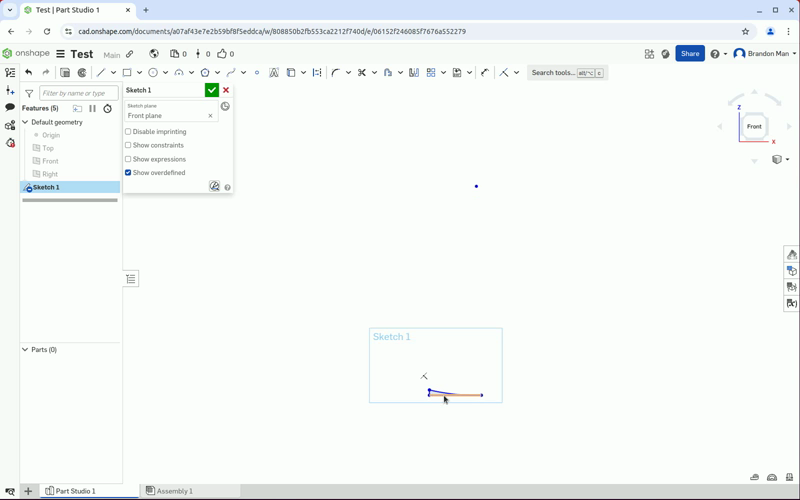
scroll(6)
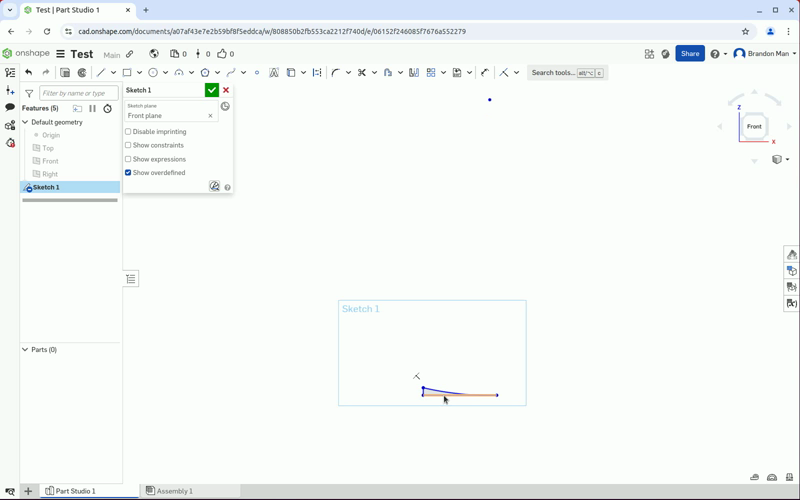
scroll(6)
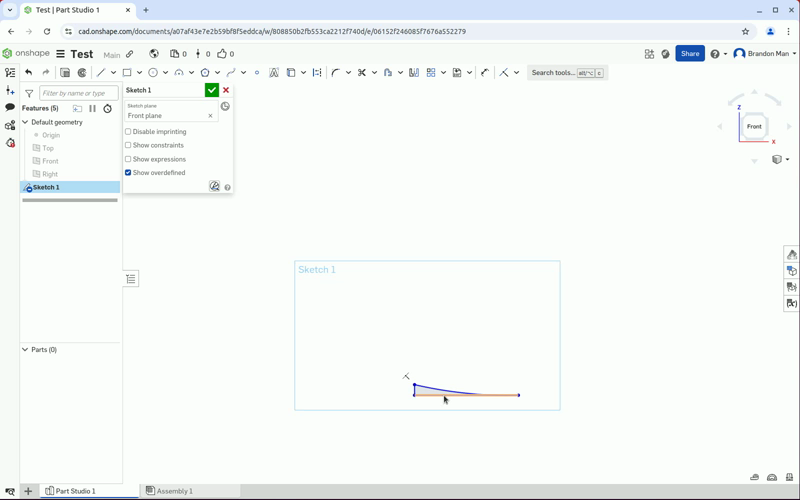
scroll(6)
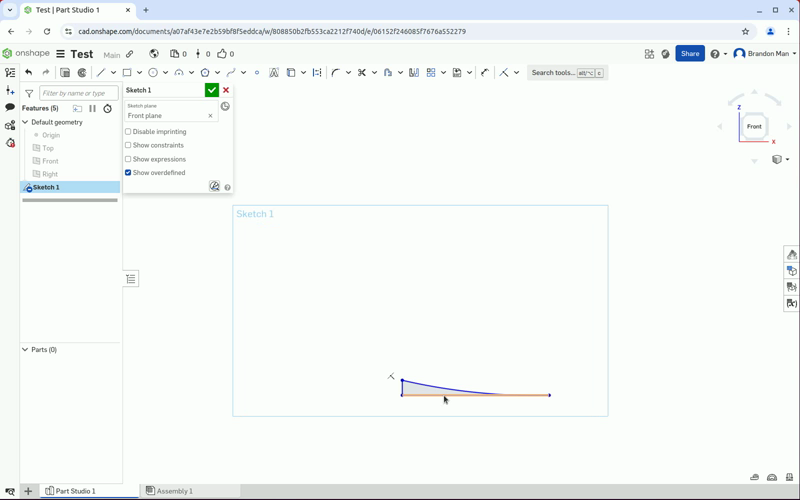
scroll(6)
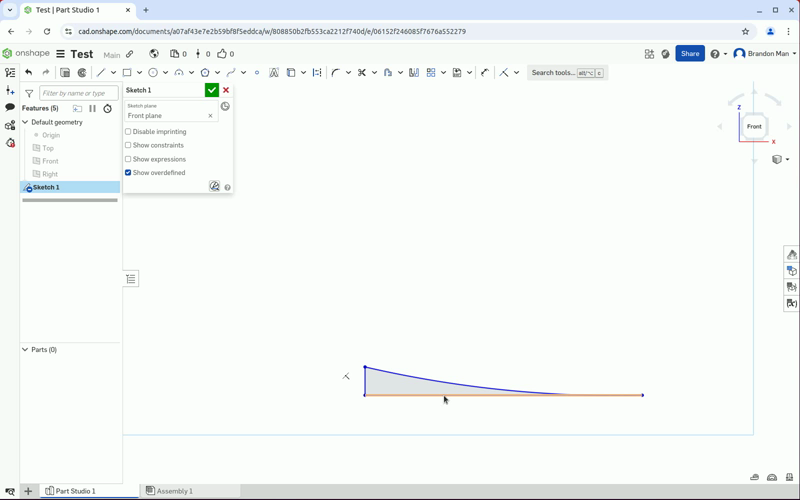
click(444, 395)
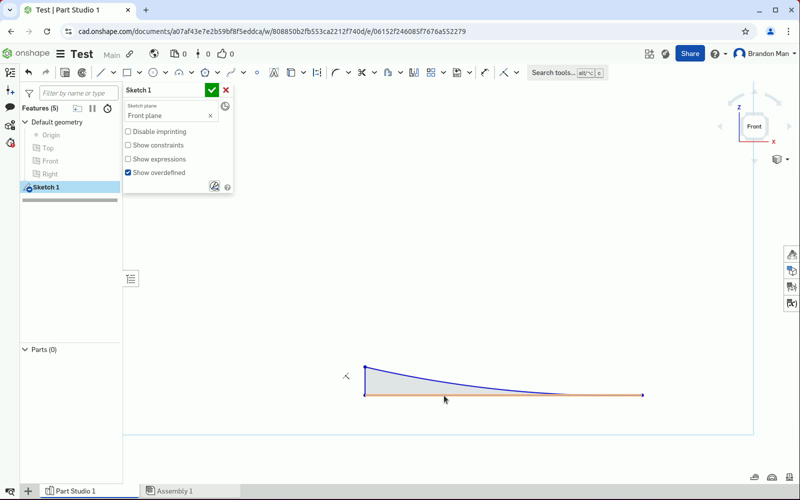
scroll(-6)
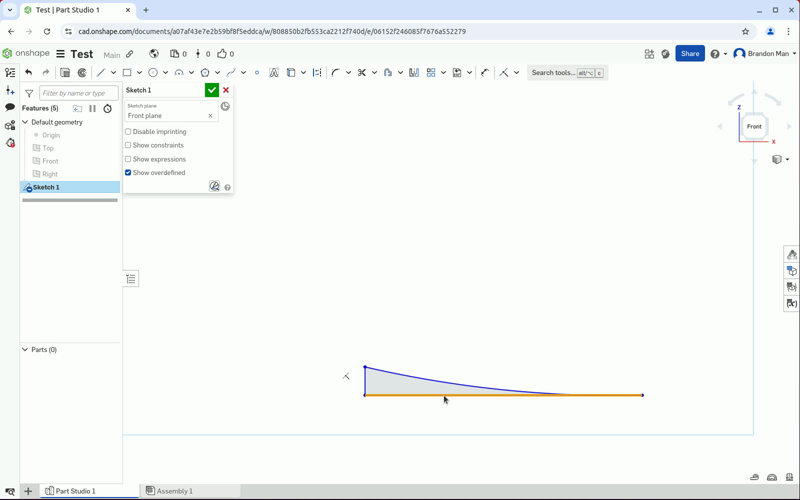
scroll(-6)
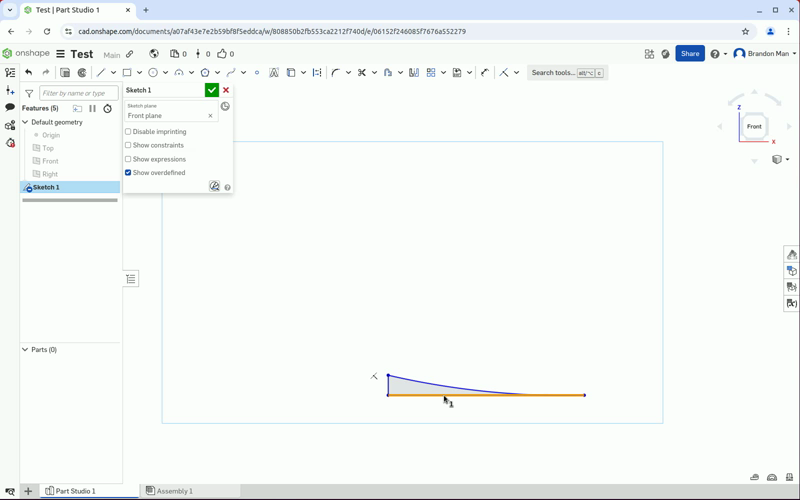
scroll(-6)
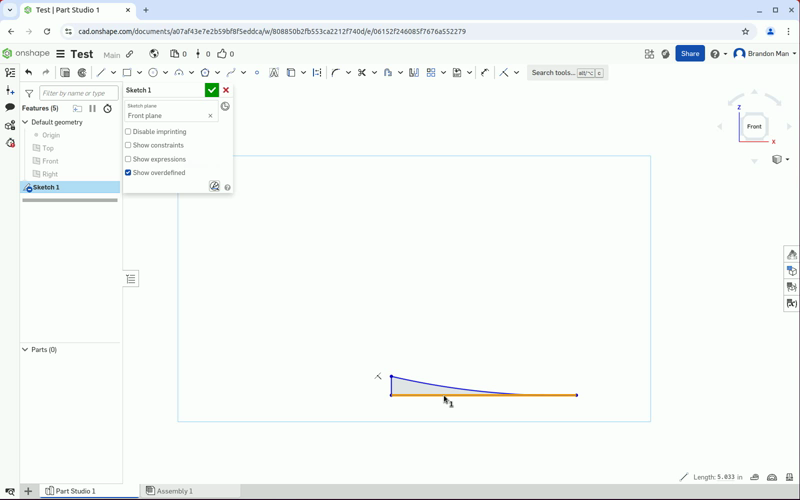
scroll(-6)
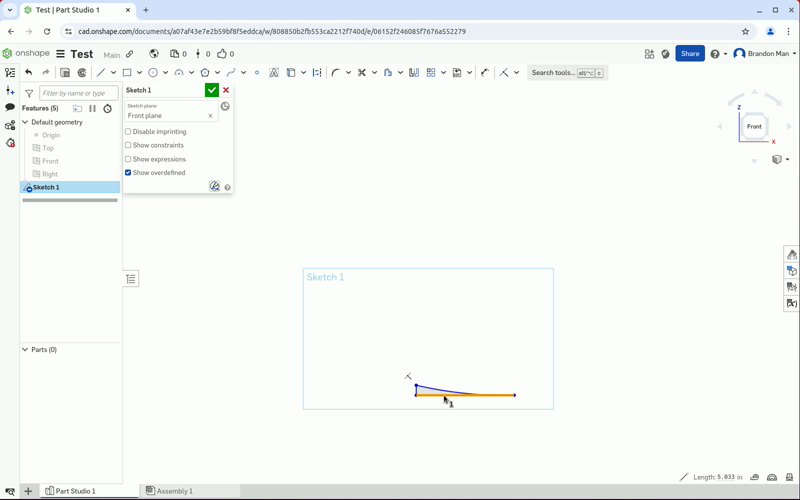
scroll(-6)
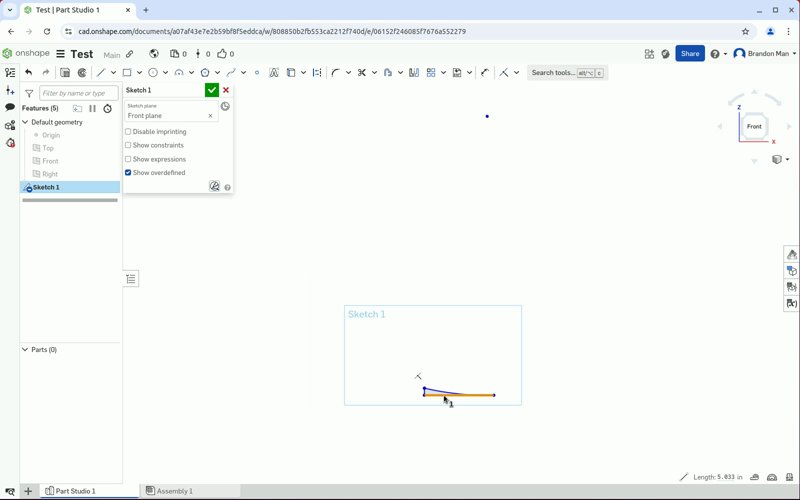
scroll(-6)
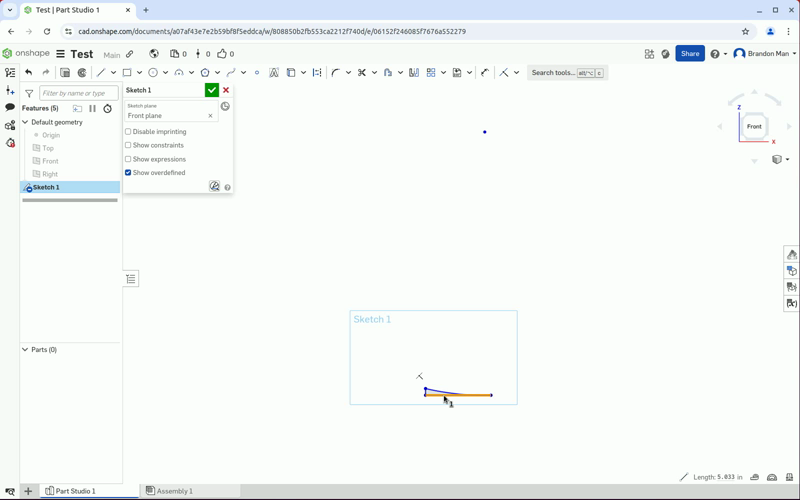
scroll(-6)
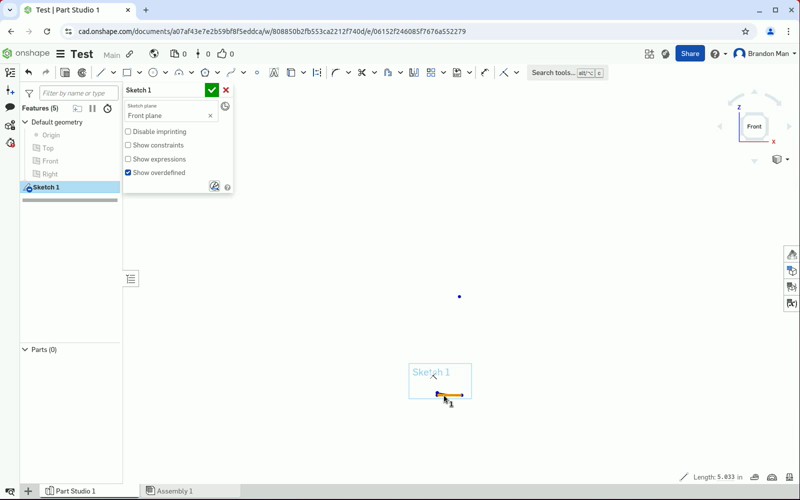
mouse_move(73, 352)
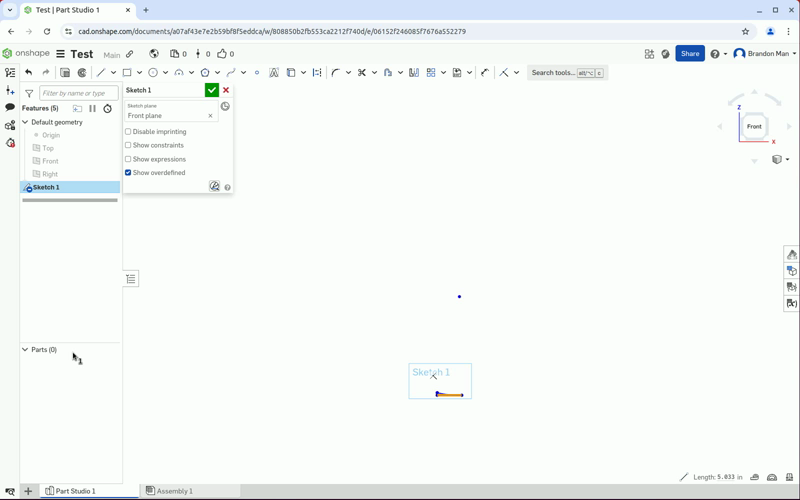
key(shift+y)
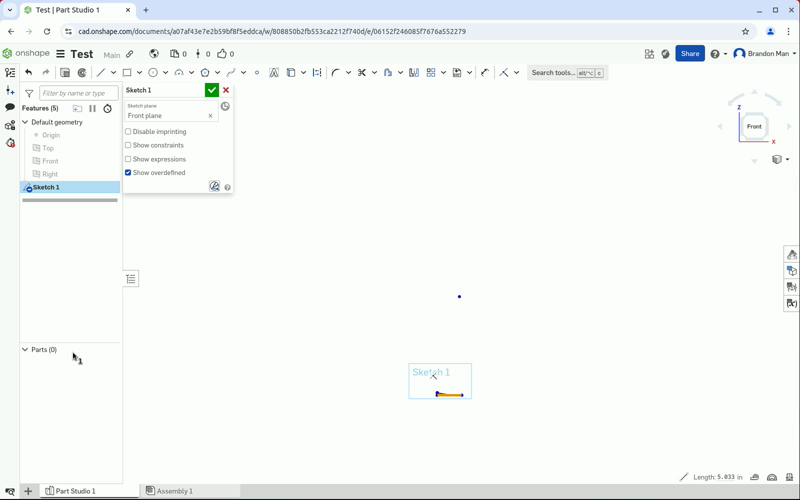
key(shift+e)
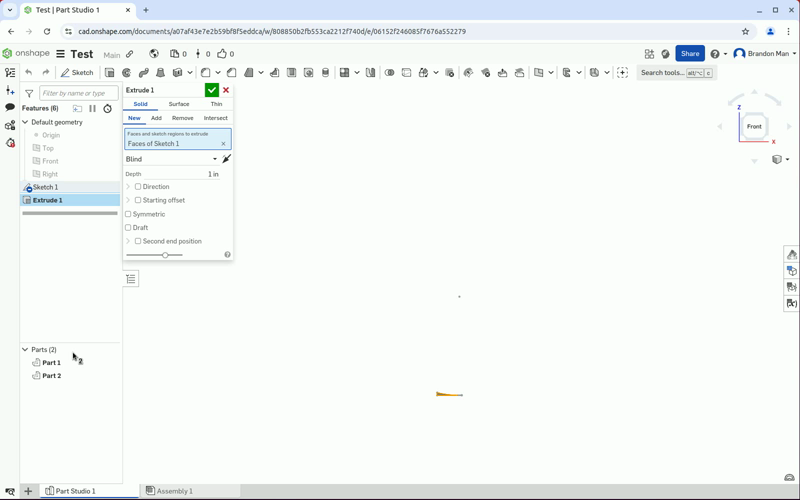
mouse_move(143, 106)
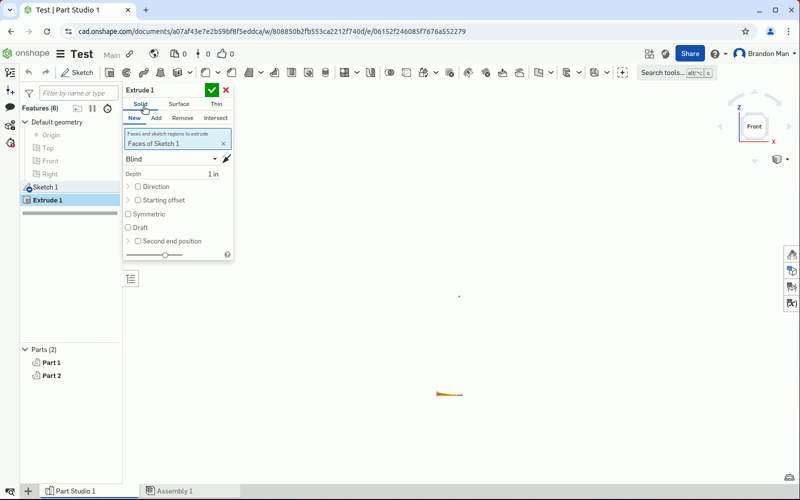
click(143, 106)
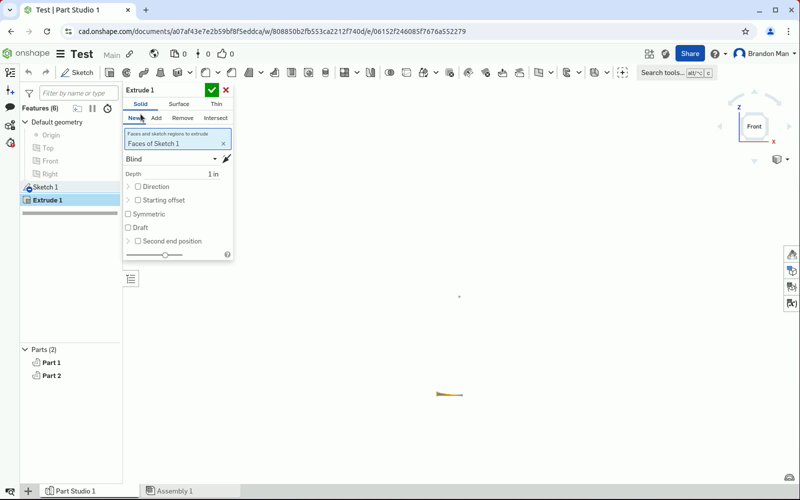
mouse_move(137, 120)
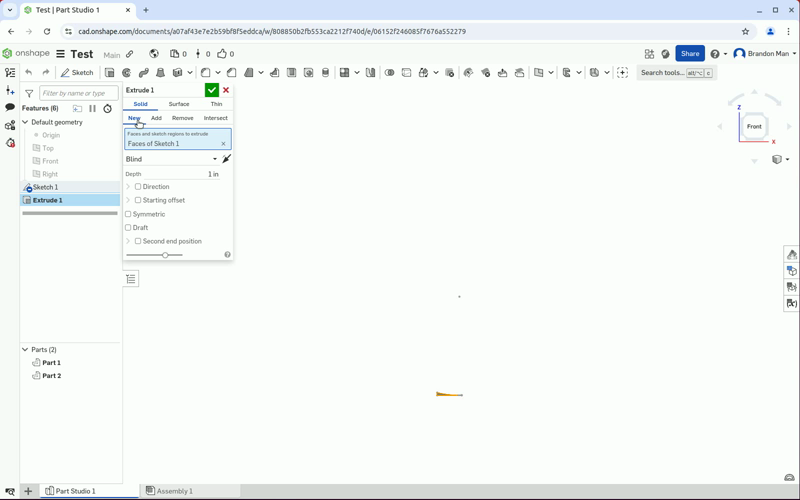
click(137, 120)
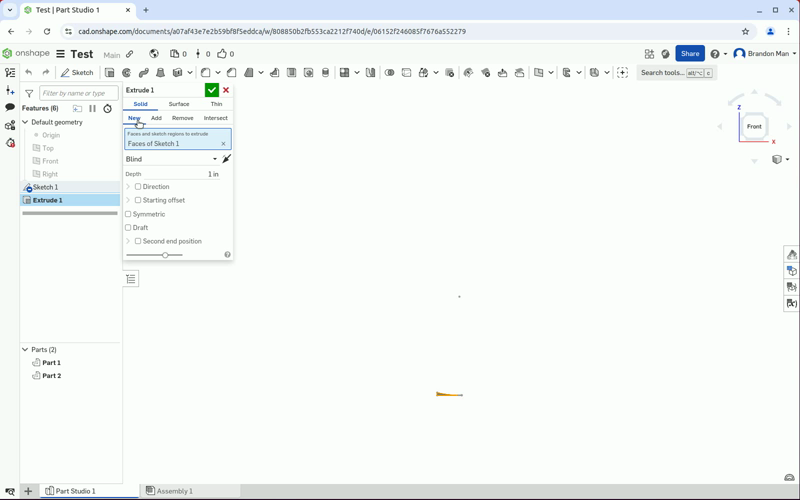
key(tab, 4)
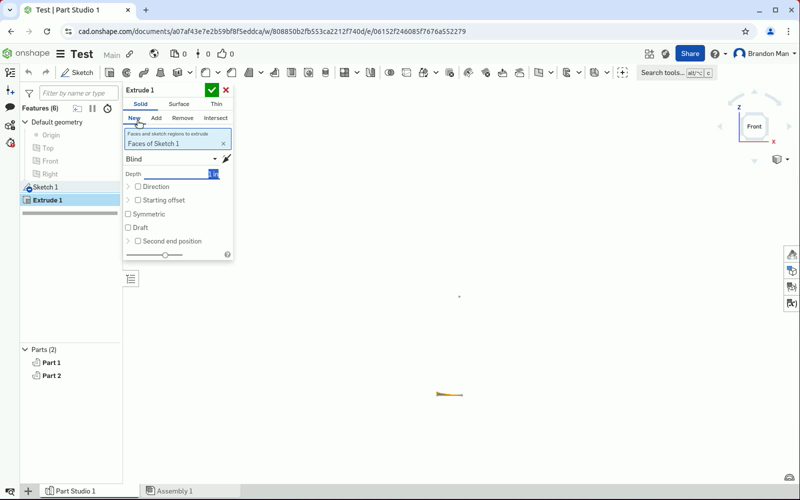
text(4.092)
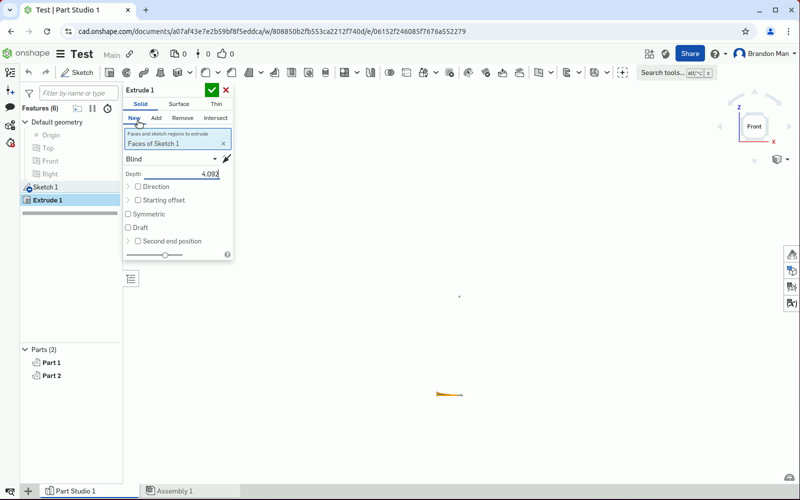
key(enter)
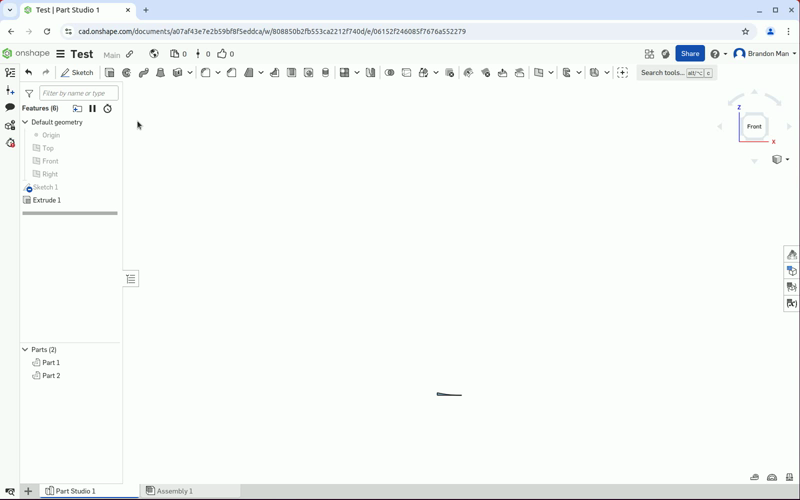
key(shift+h)
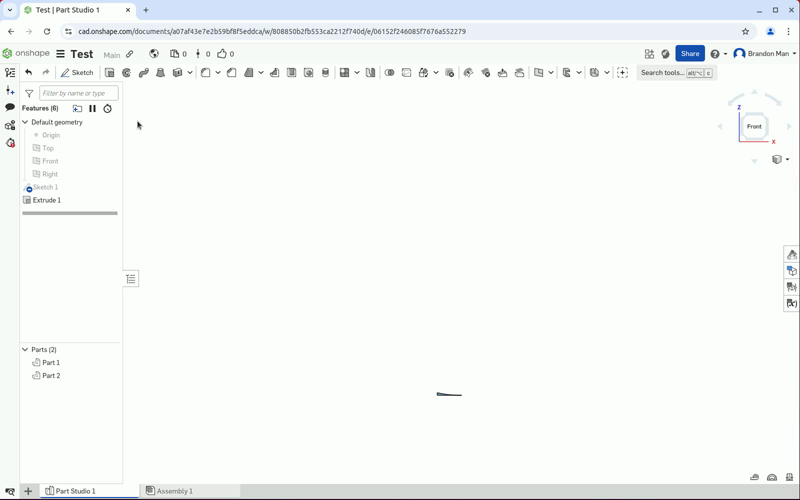
key(shift+h)
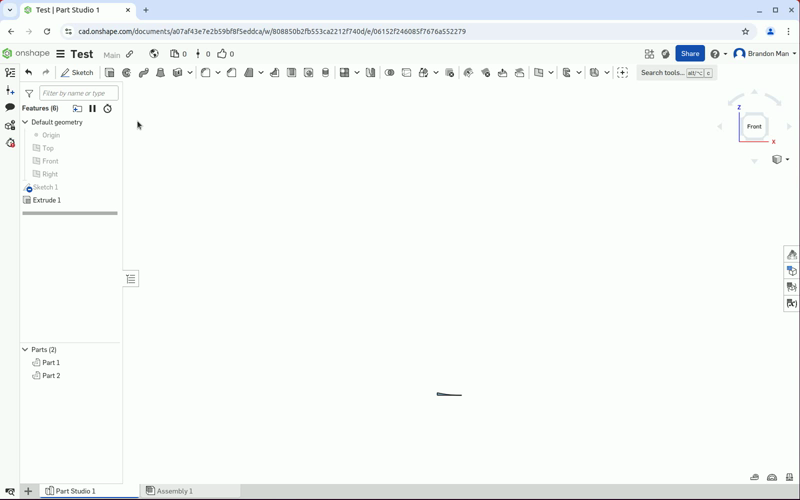
mouse_move(73, 189)
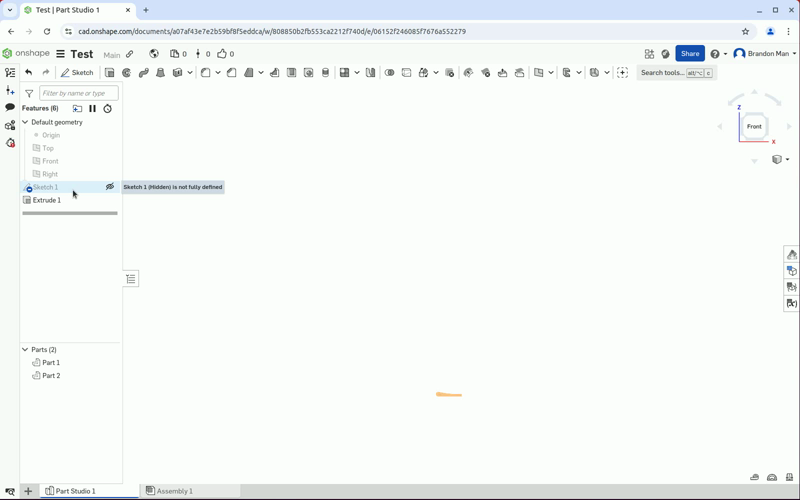
click(73, 189)
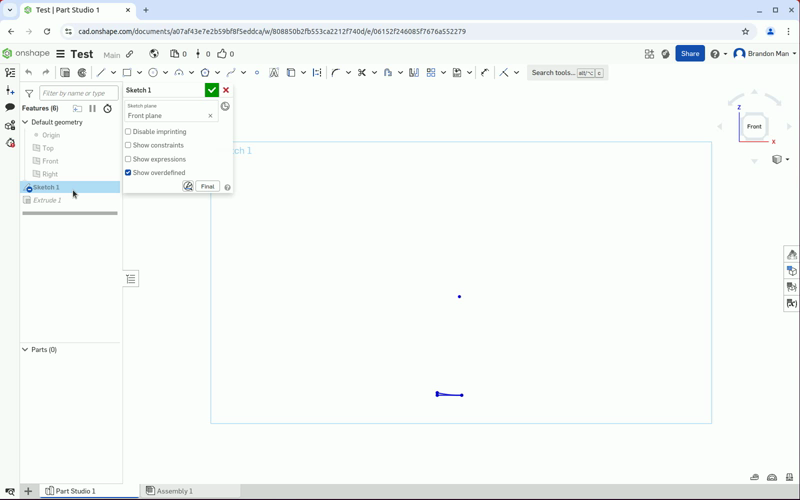
mouse_move(229, 92)
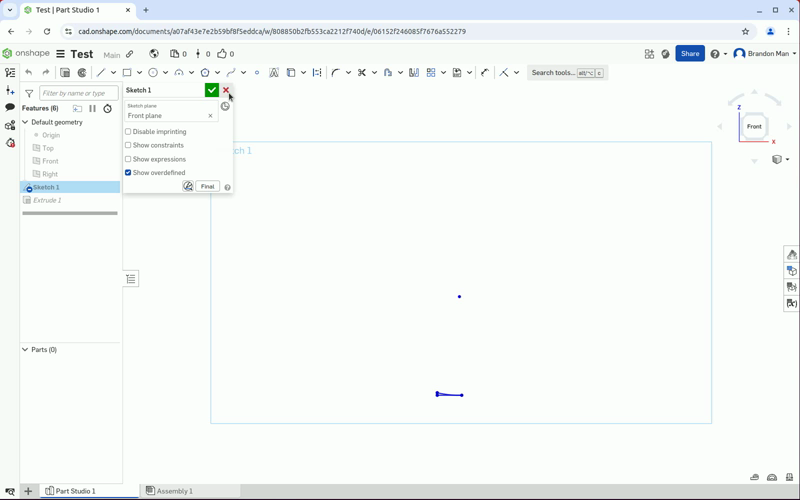
click(229, 92)
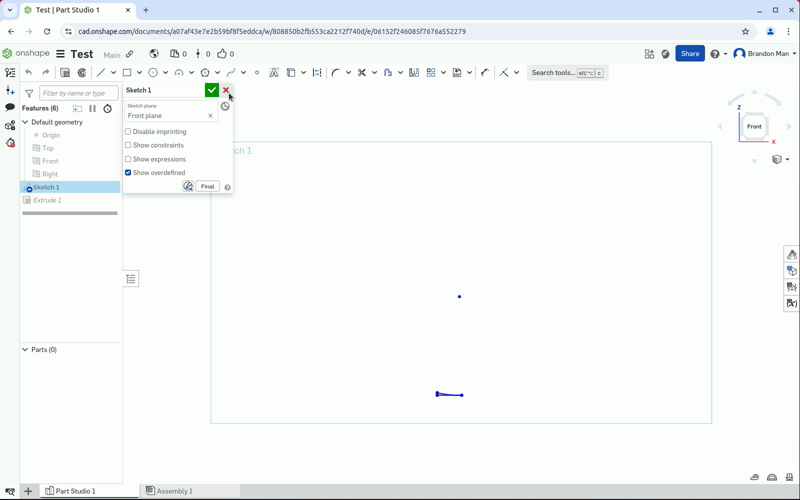
key(shift+s)
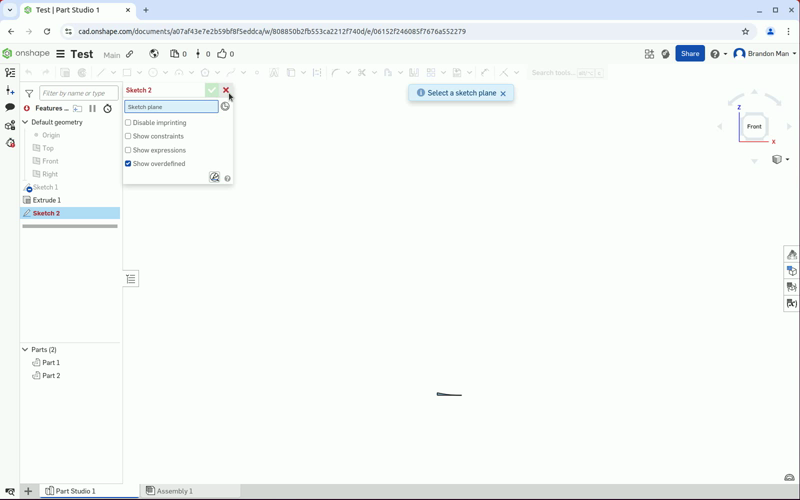
mouse_move(73, 163)
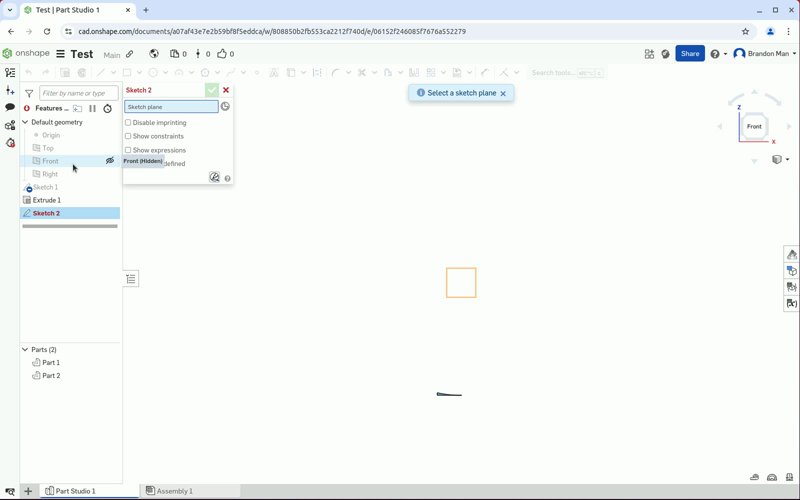
click(73, 163)
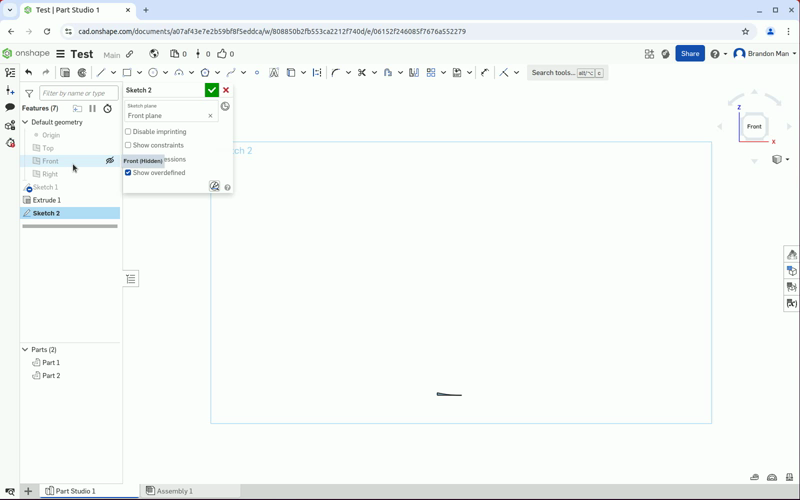
mouse_move(73, 352)
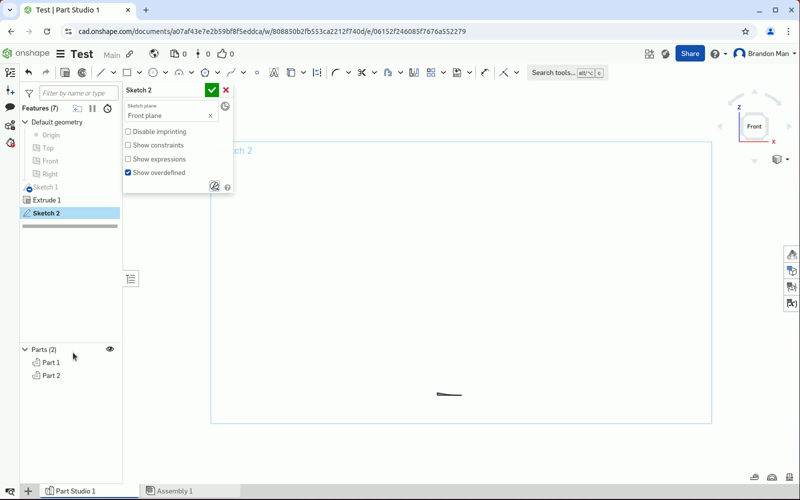
key(y)
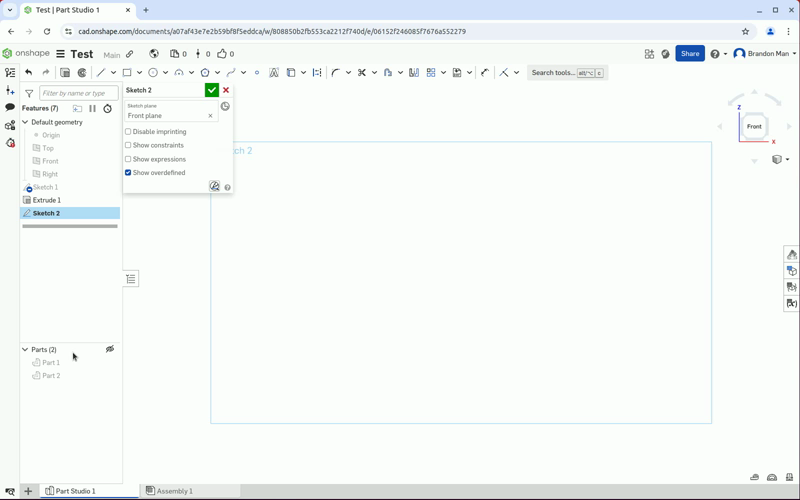
key(l)
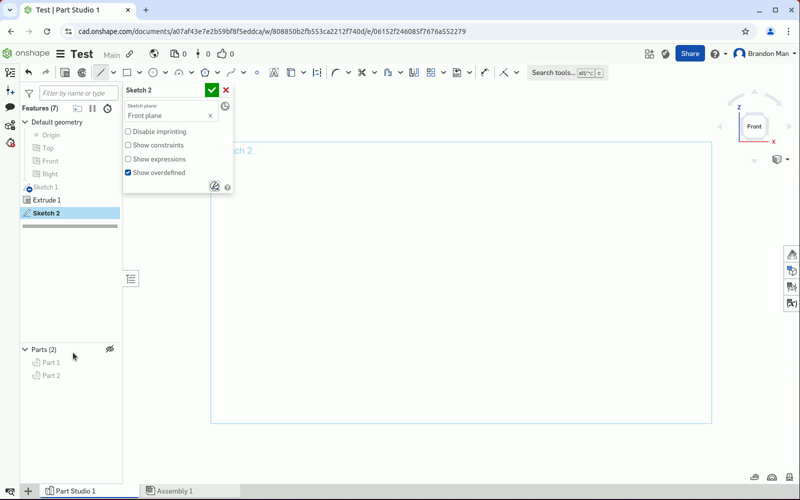
key_down(shift)
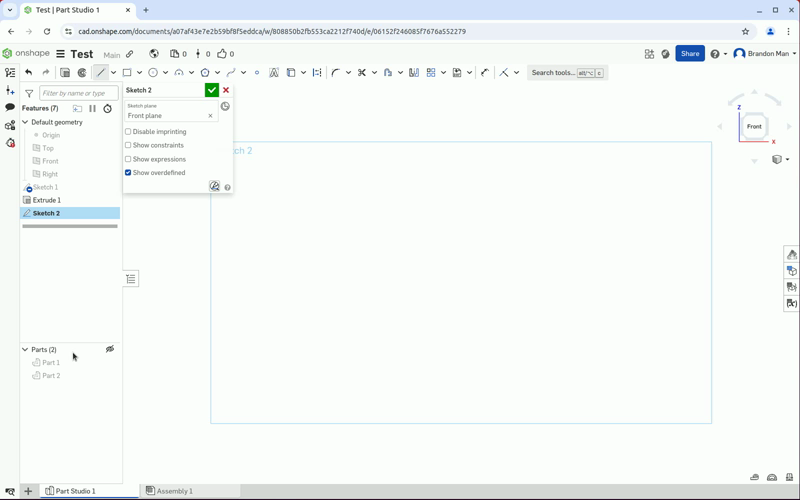
mouse_move(484, 393)
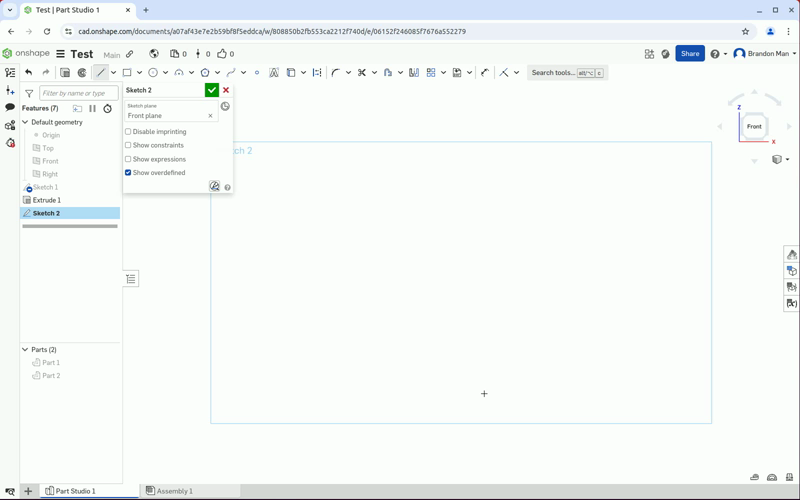
click(484, 393)
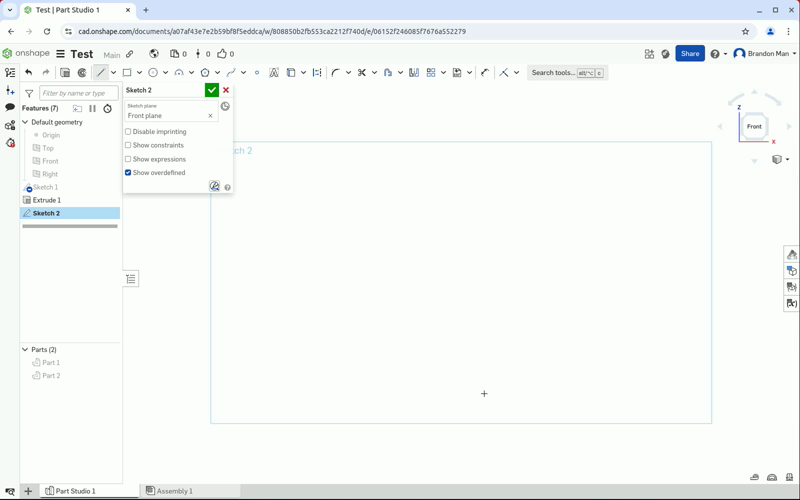
key_up(shift)
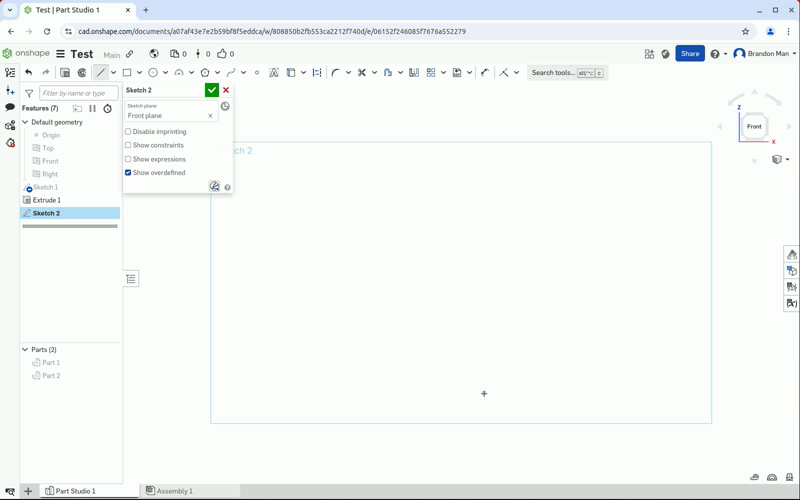
key_down(shift)
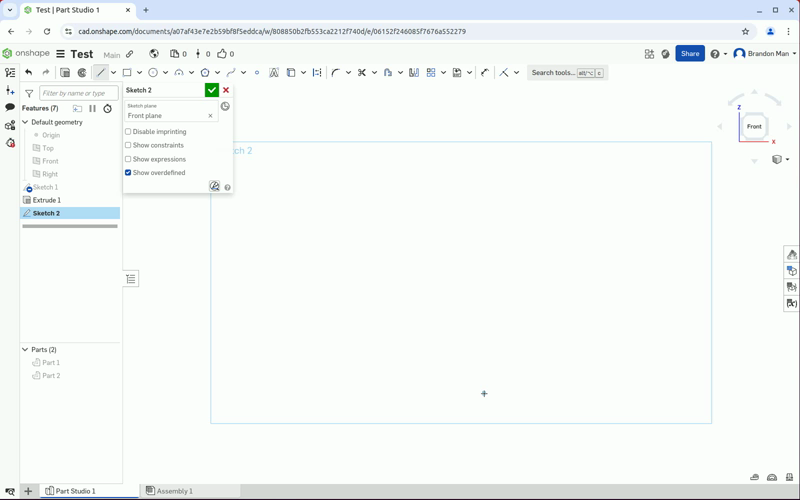
mouse_move(514, 393)
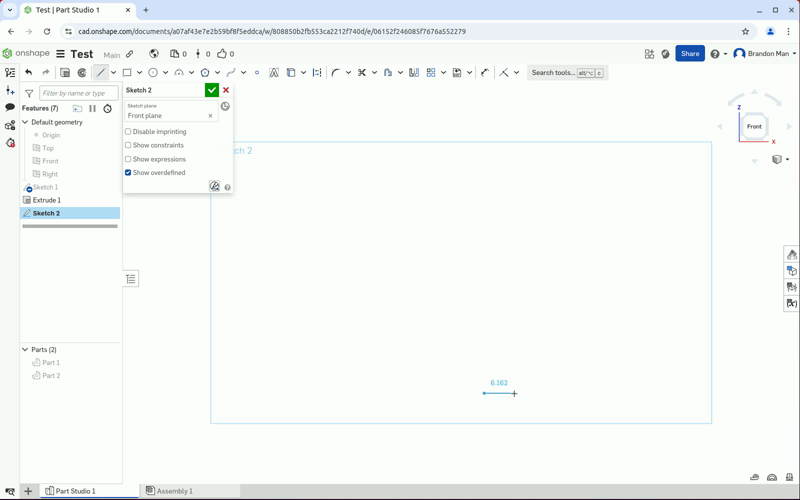
mouse_move(506, 393)
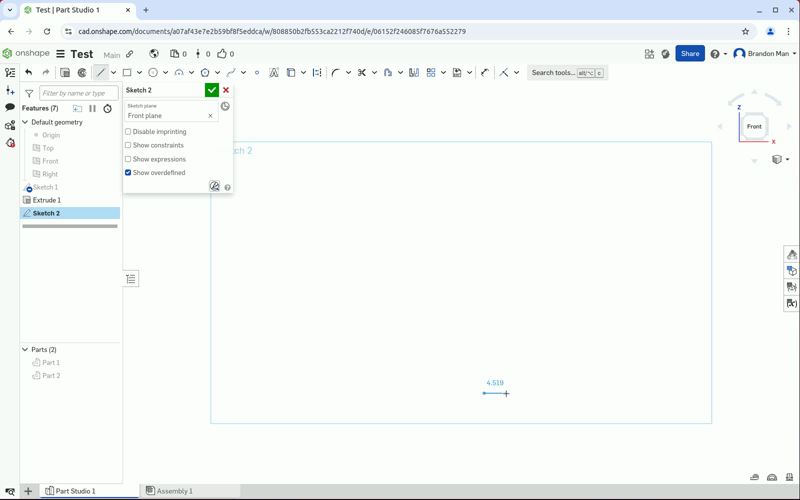
click(506, 393)
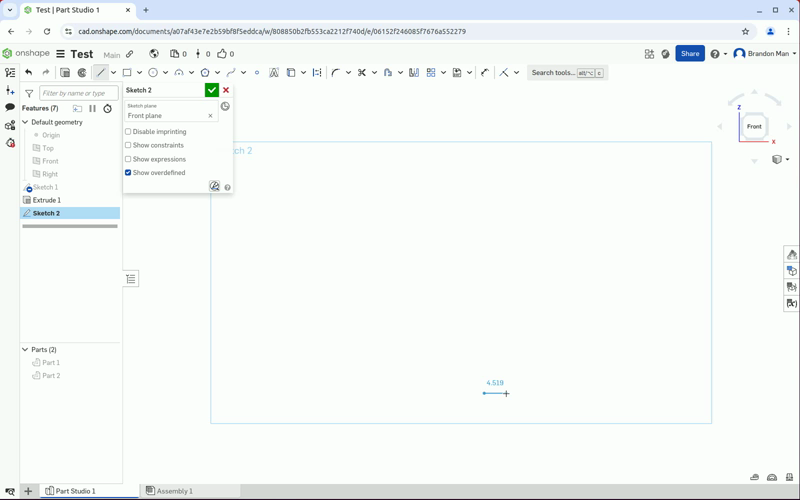
key_up(shift)
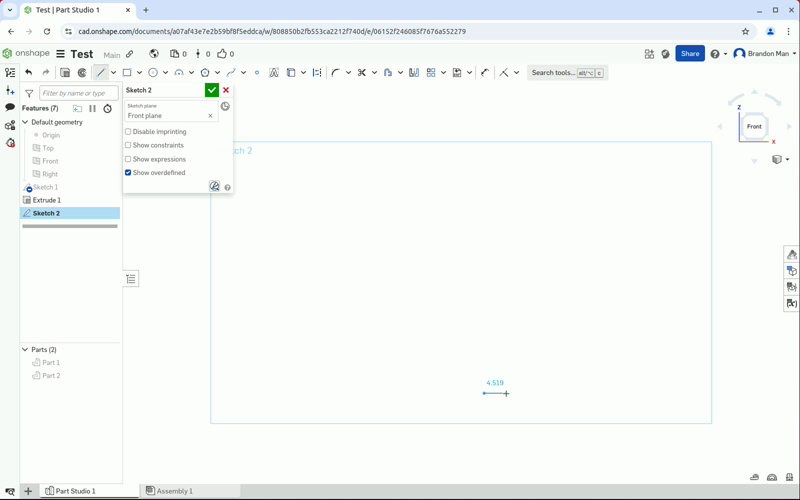
key_down(shift)
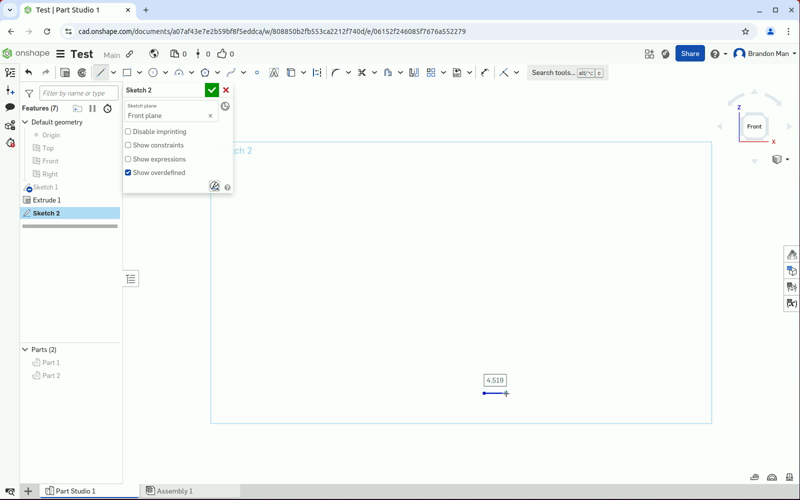
mouse_move(536, 393)
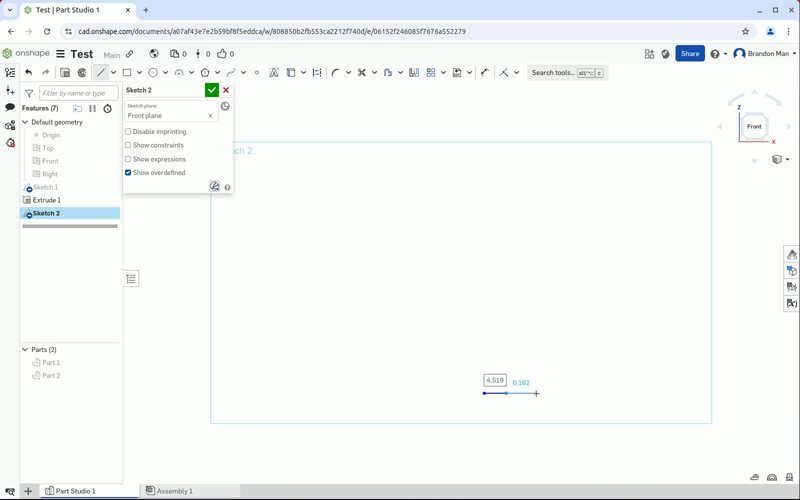
mouse_move(506, 386)
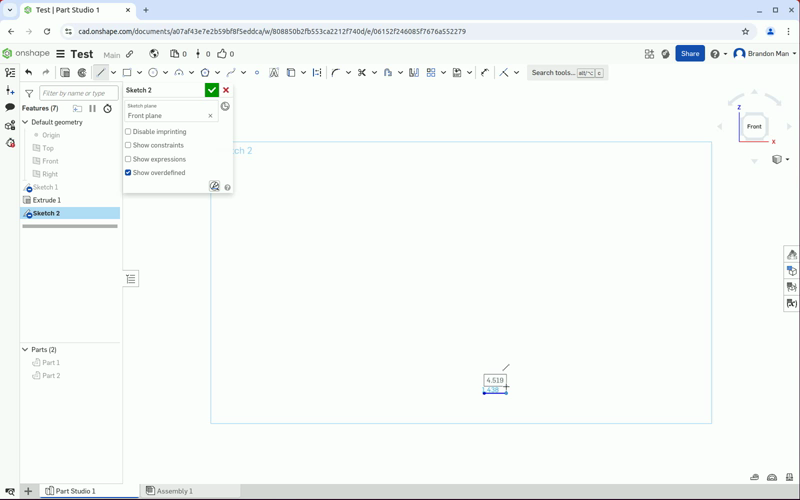
scroll(6)
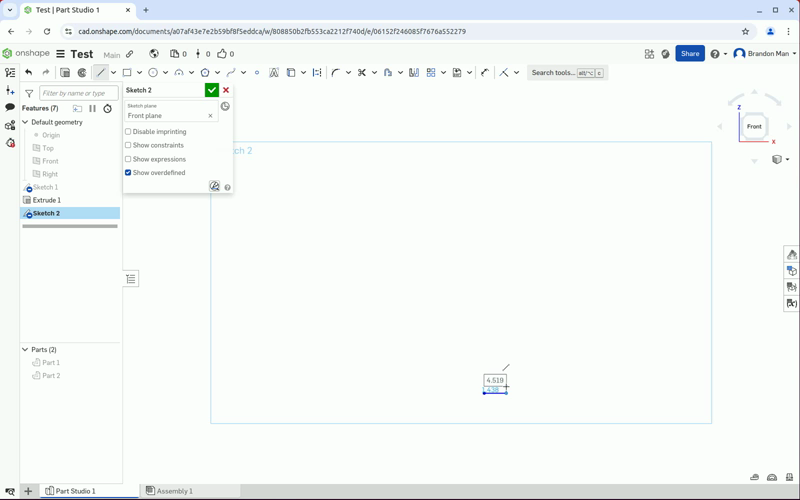
scroll(6)
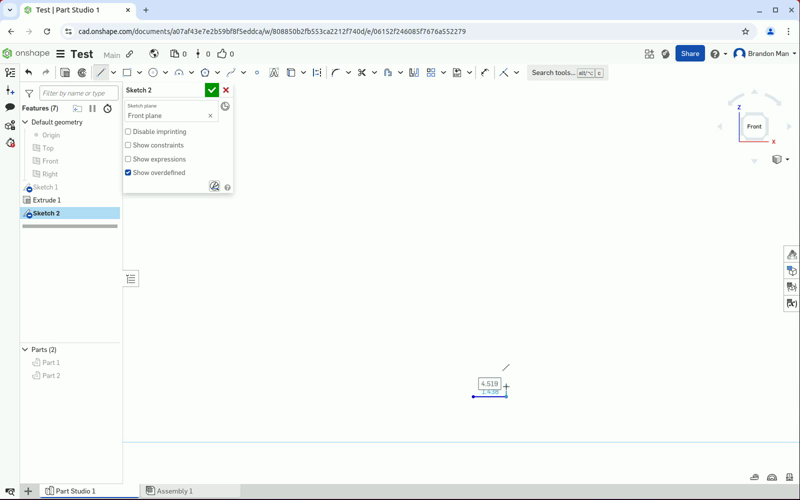
scroll(6)
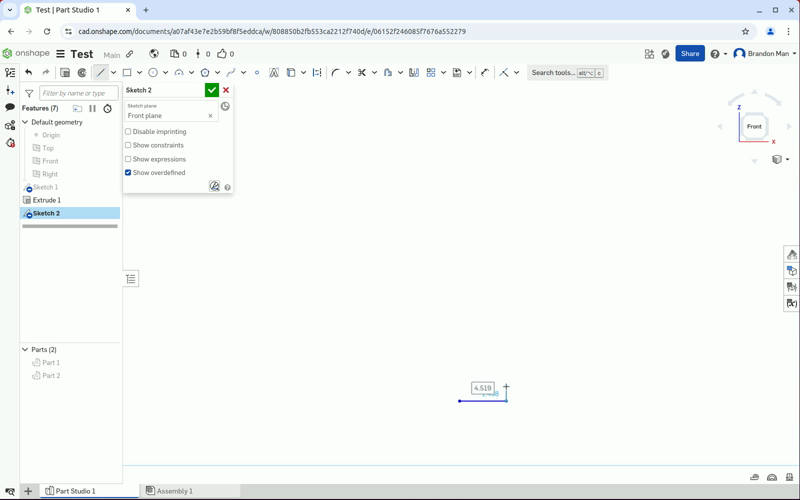
scroll(6)
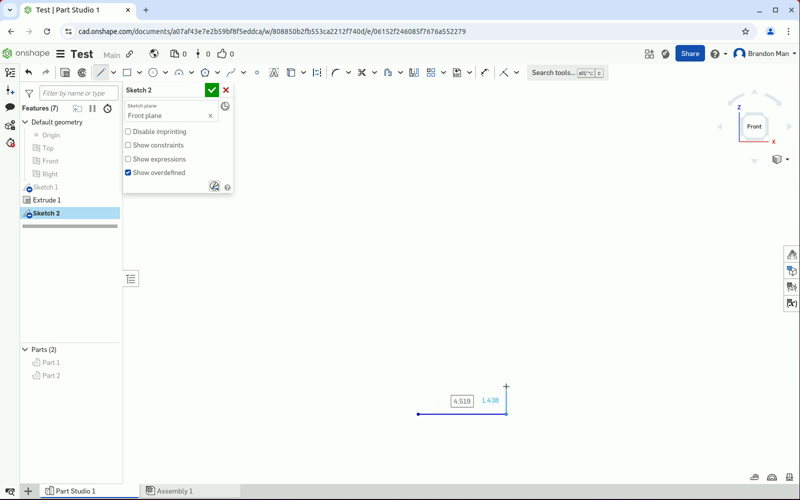
scroll(6)
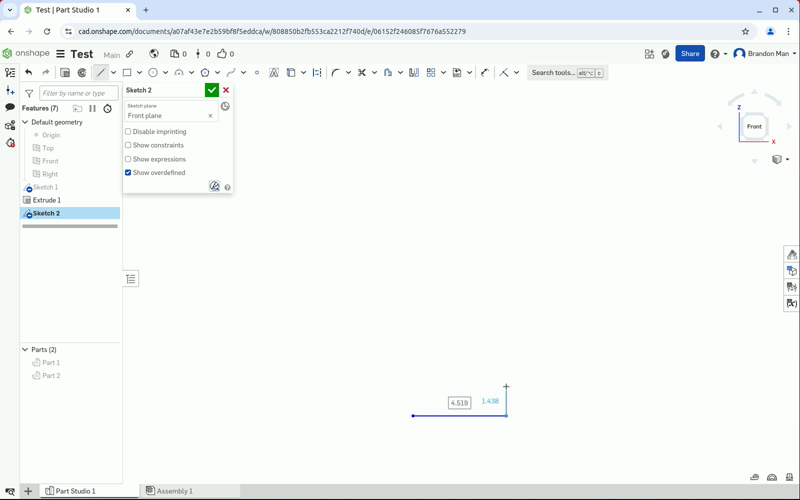
scroll(6)
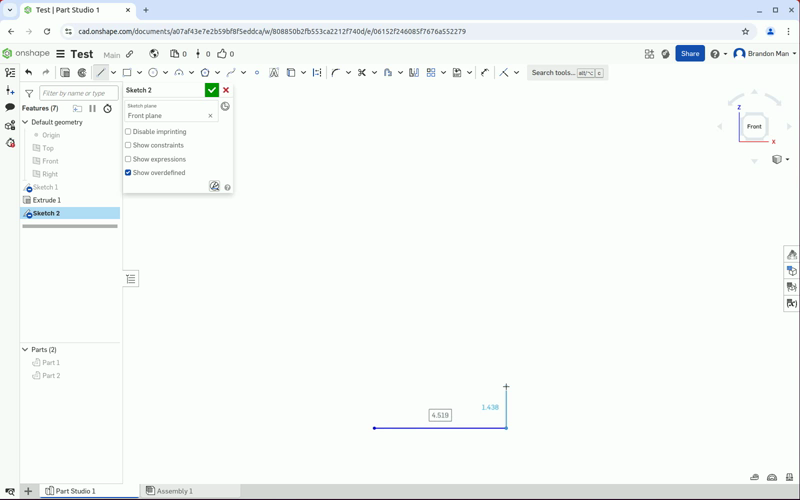
scroll(6)
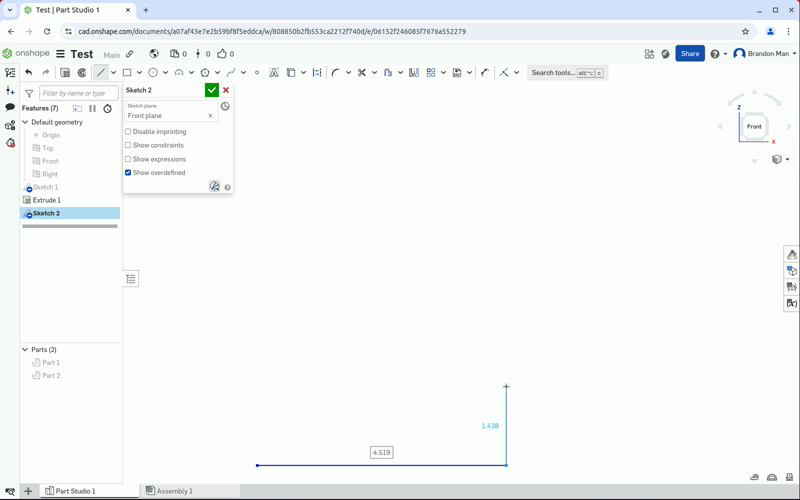
click(506, 386)
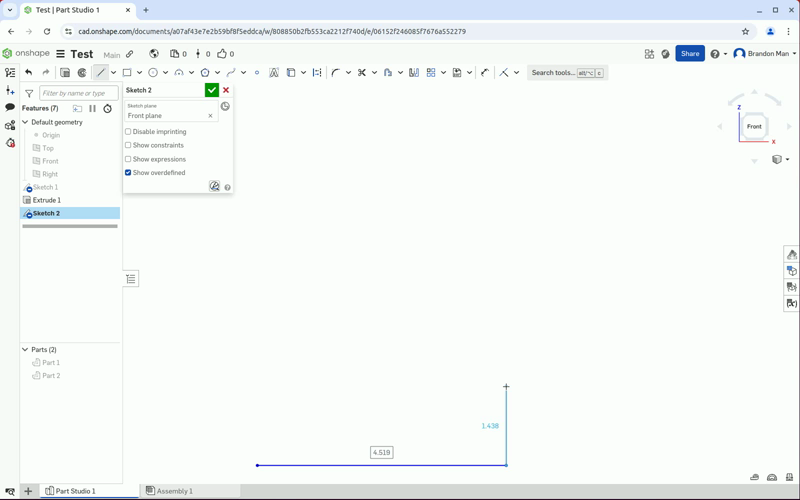
scroll(-6)
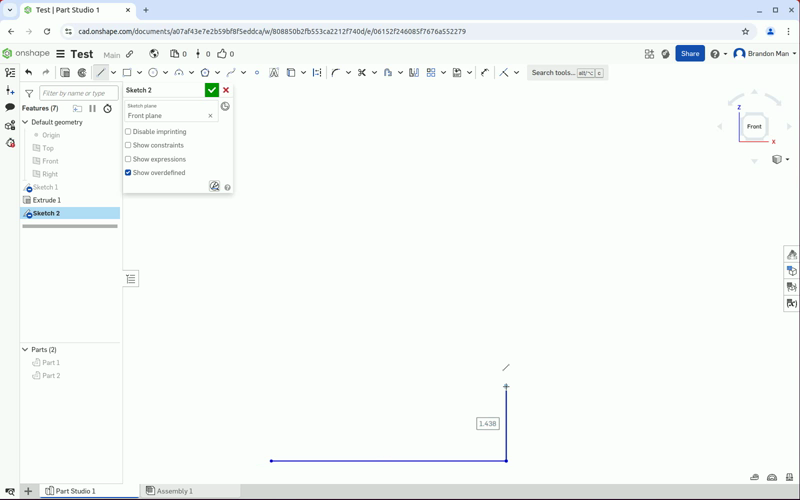
scroll(-6)
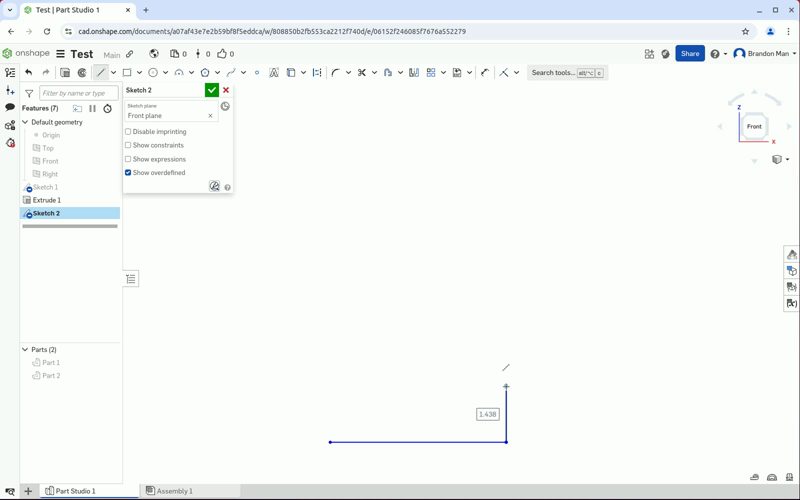
scroll(-6)
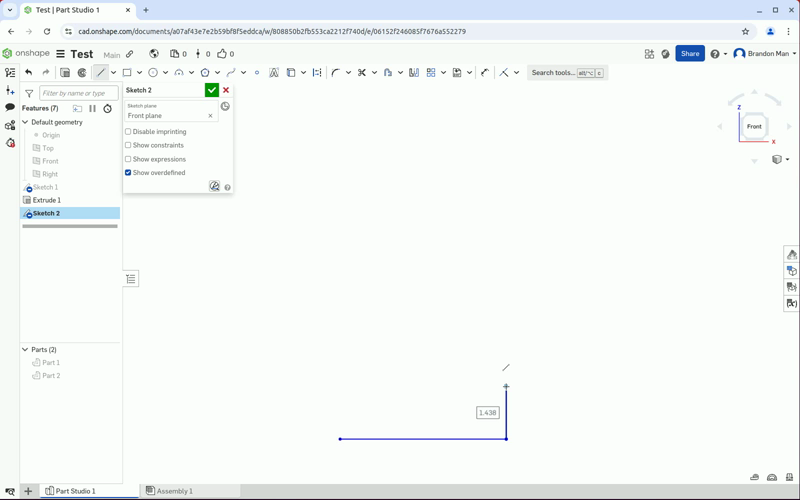
scroll(-6)
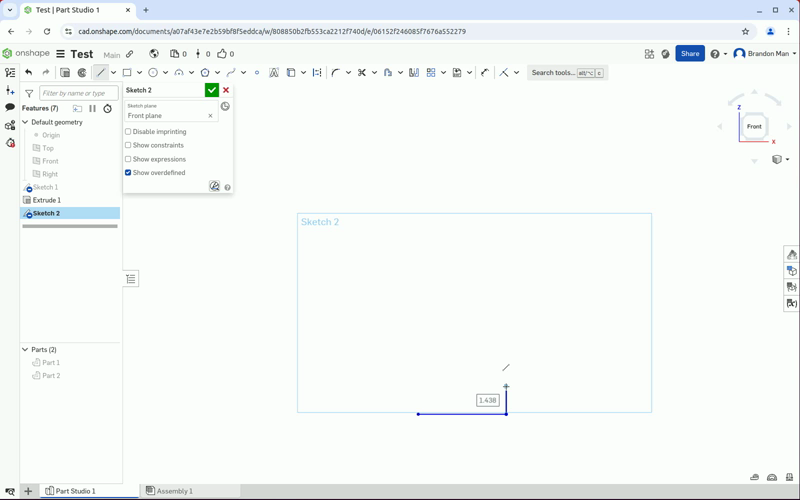
scroll(-6)
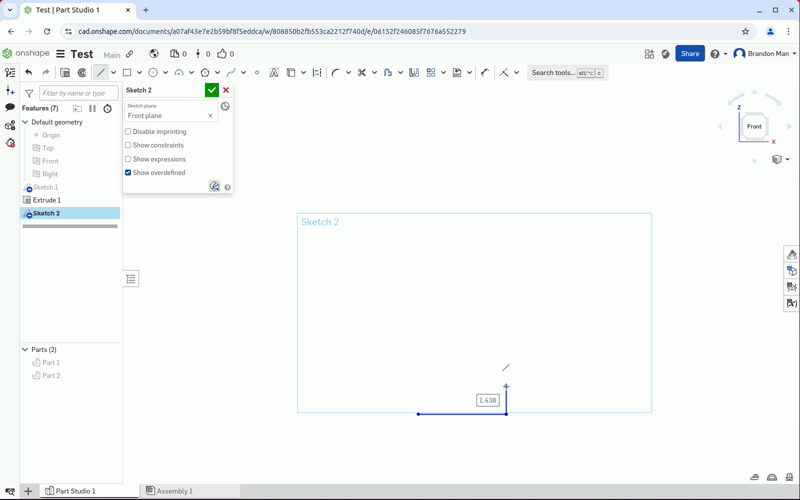
scroll(-6)
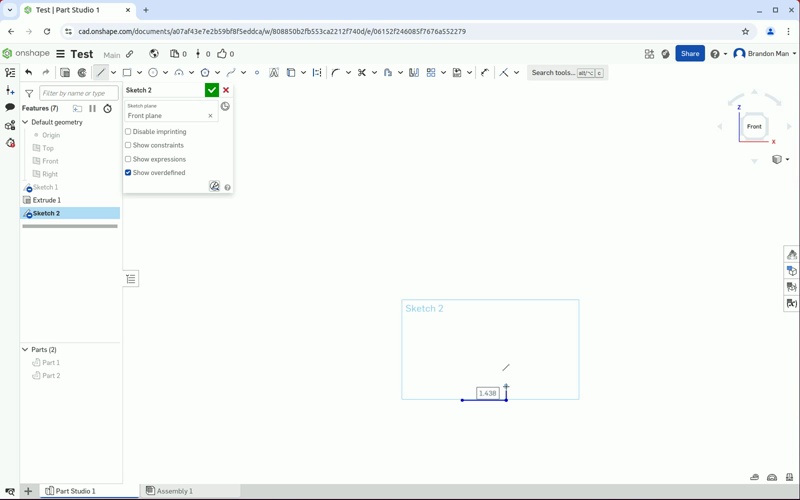
scroll(-6)
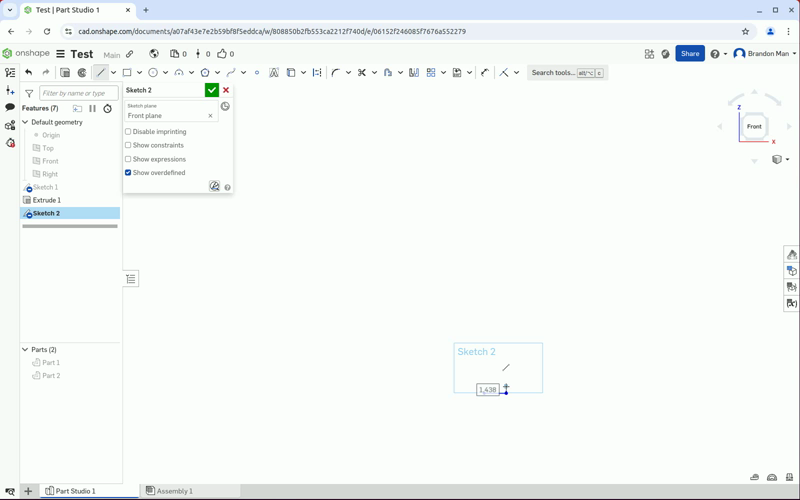
key_up(shift)
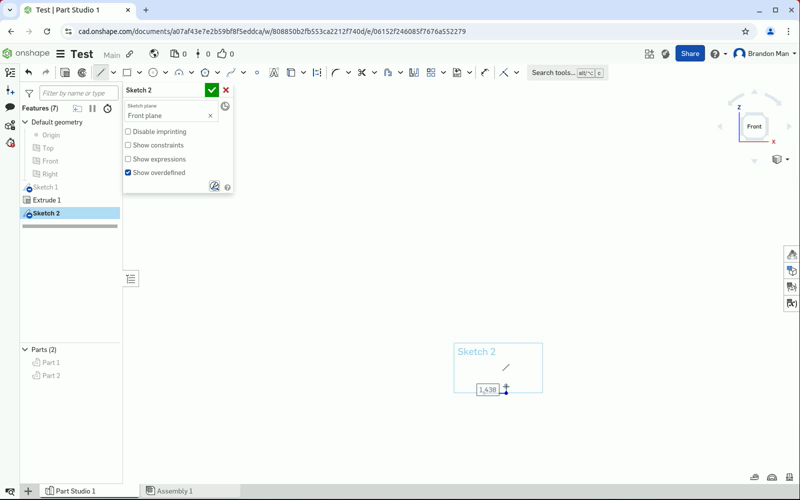
key(esc)
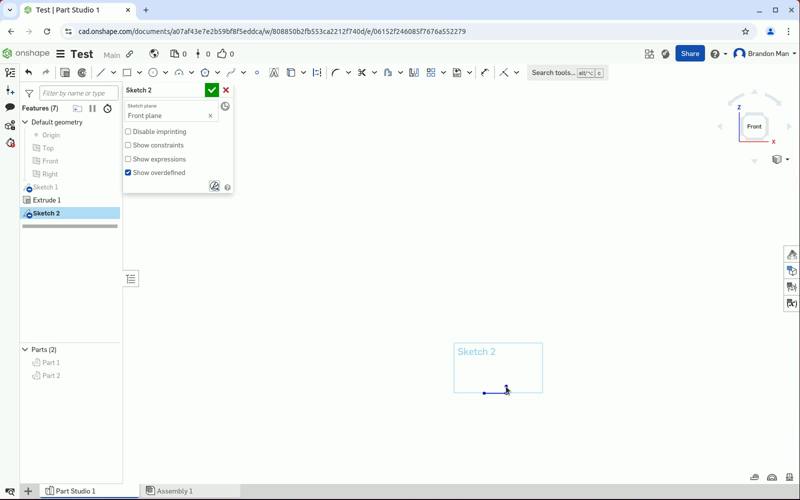
key(a)
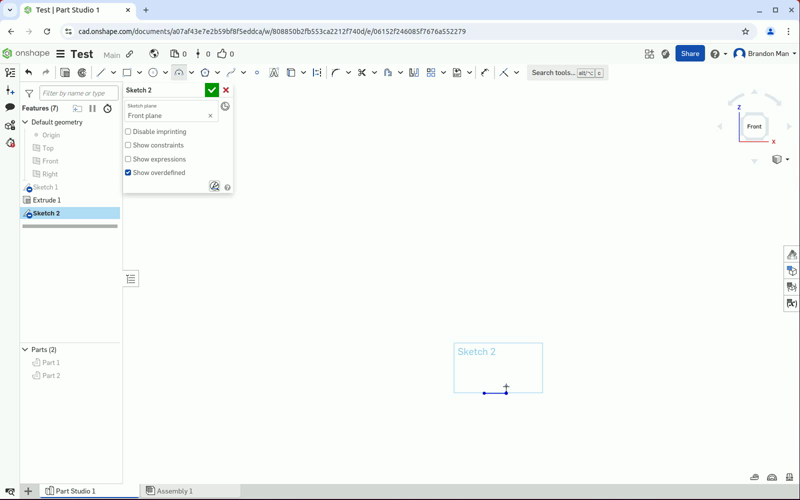
mouse_move(506, 386)
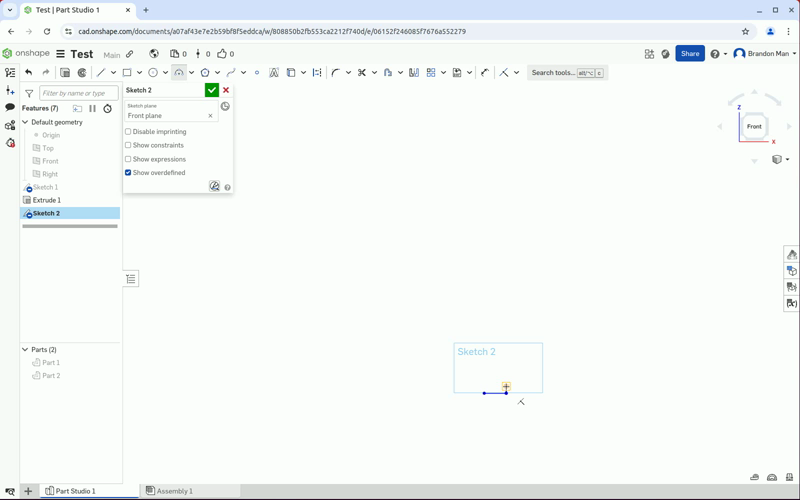
click(506, 386)
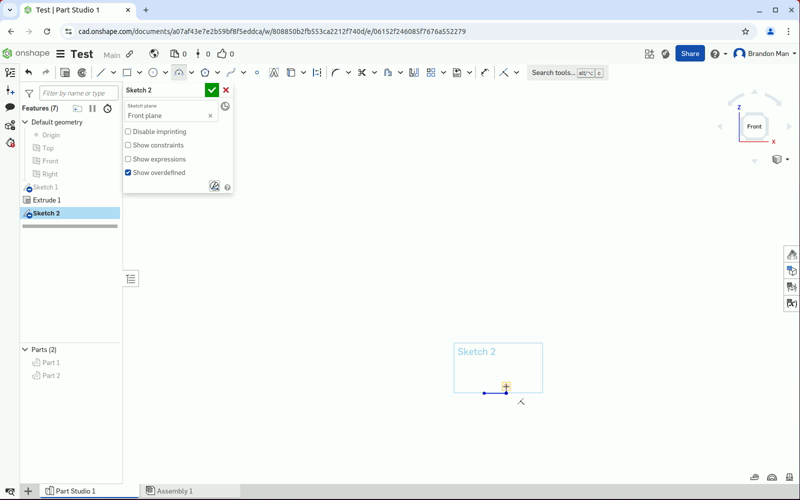
mouse_move(484, 393)
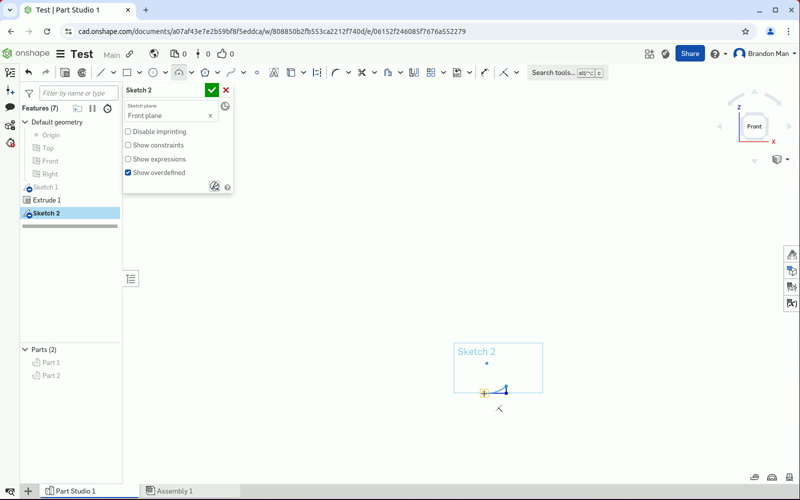
click(484, 393)
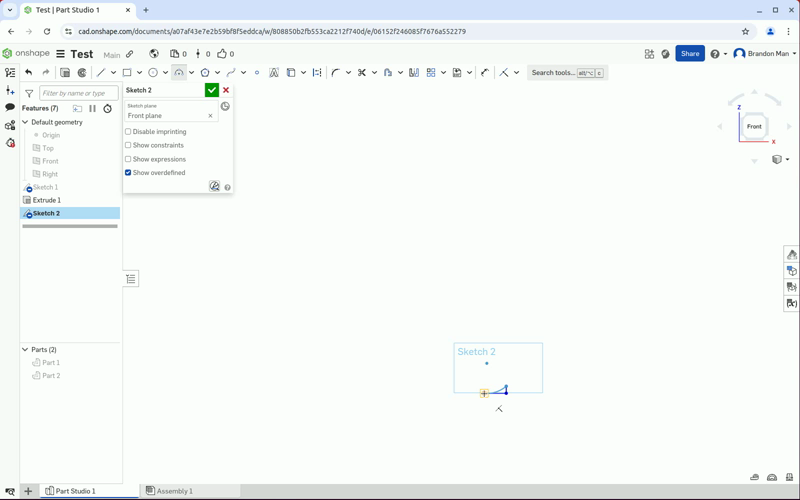
key_down(shift)
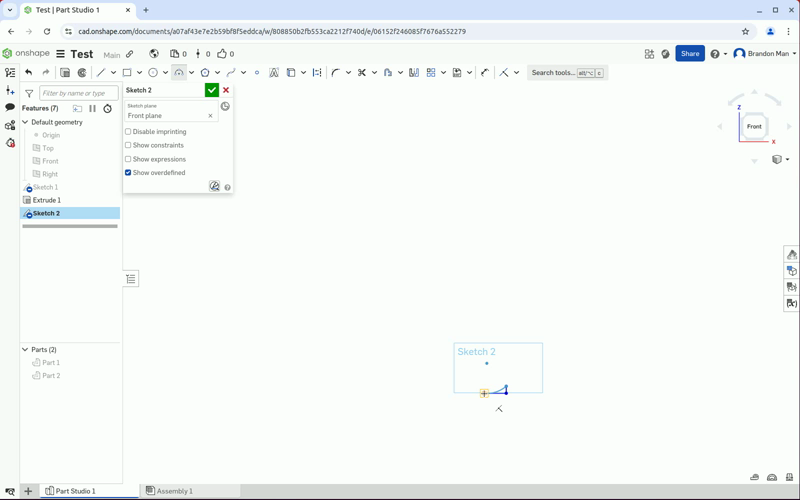
mouse_move(495, 390)
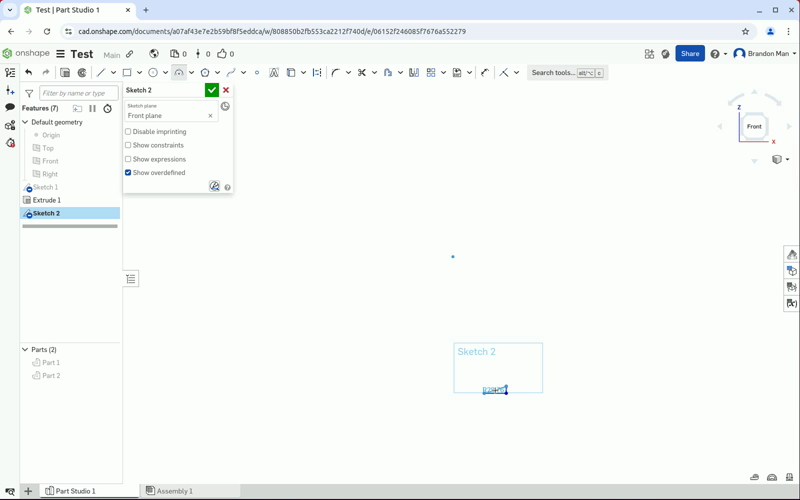
click(495, 390)
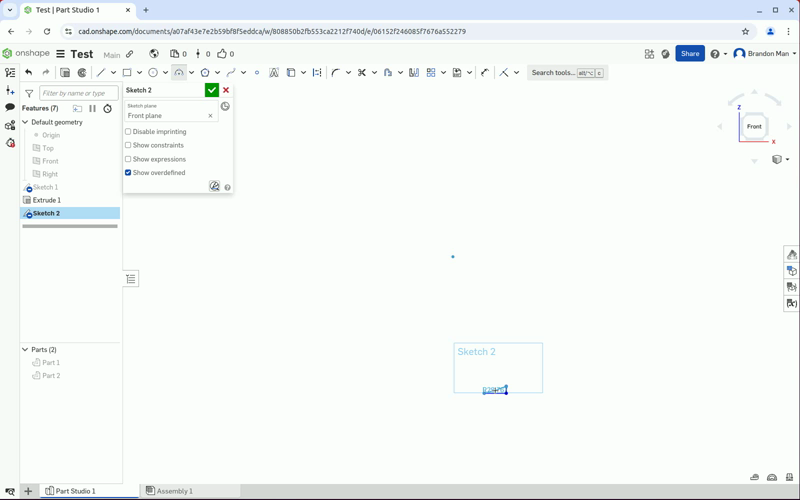
key_up(shift)
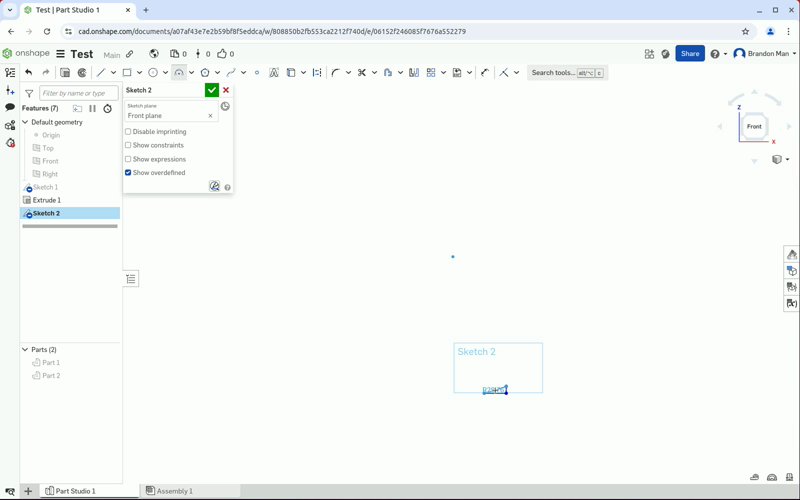
key(esc)
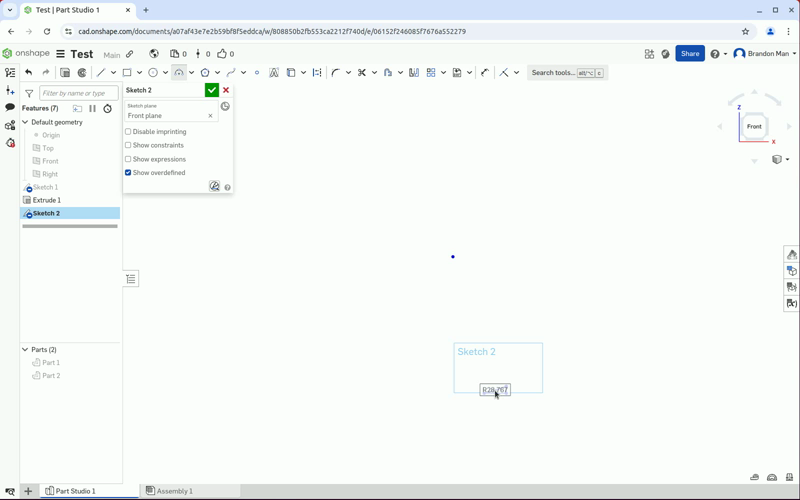
mouse_move(502, 390)
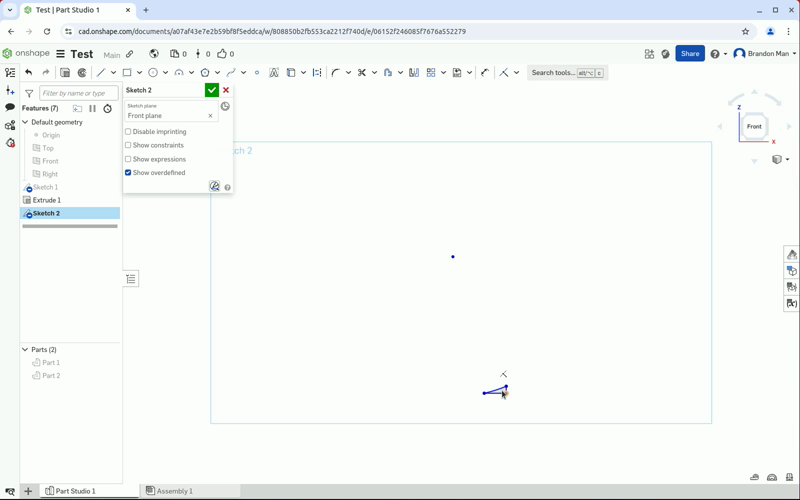
scroll(6)
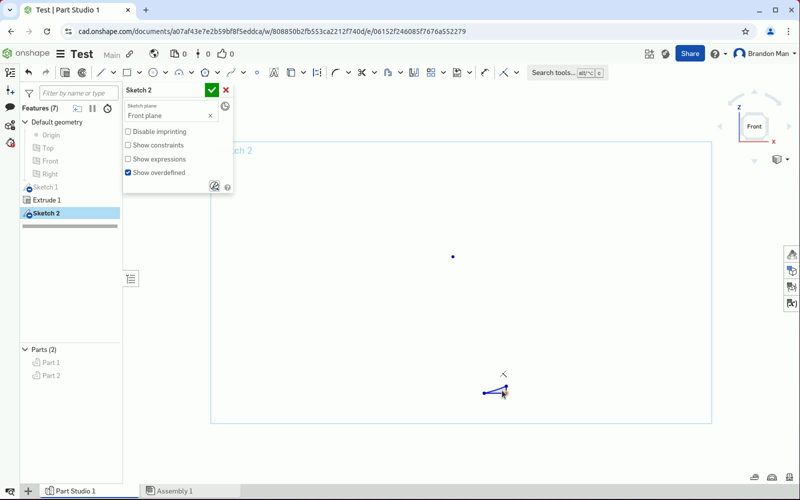
scroll(6)
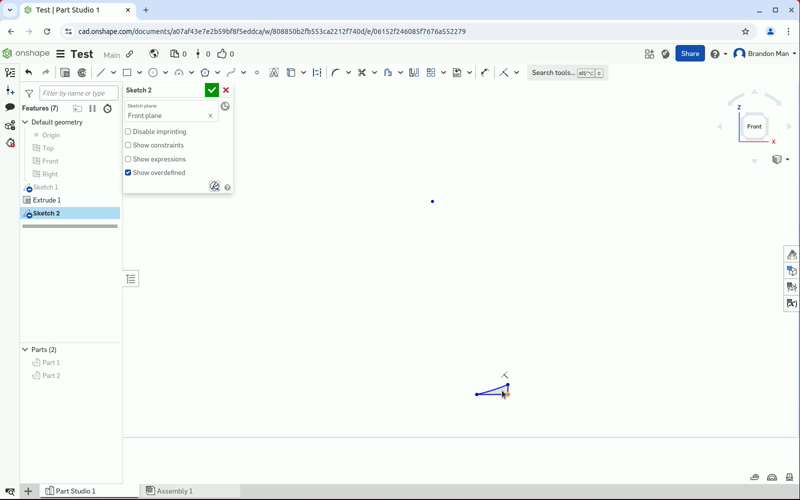
scroll(6)
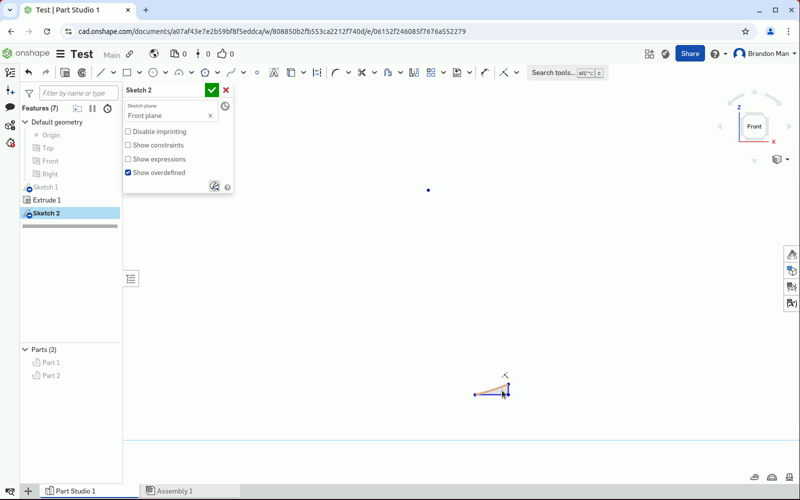
scroll(6)
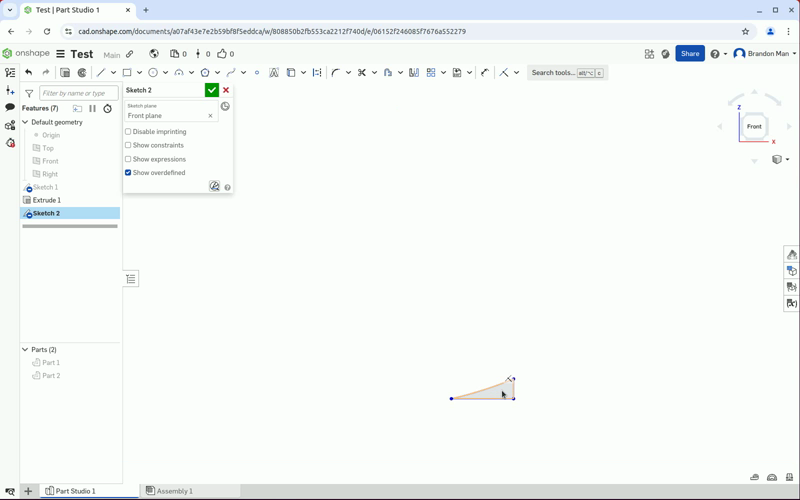
scroll(6)
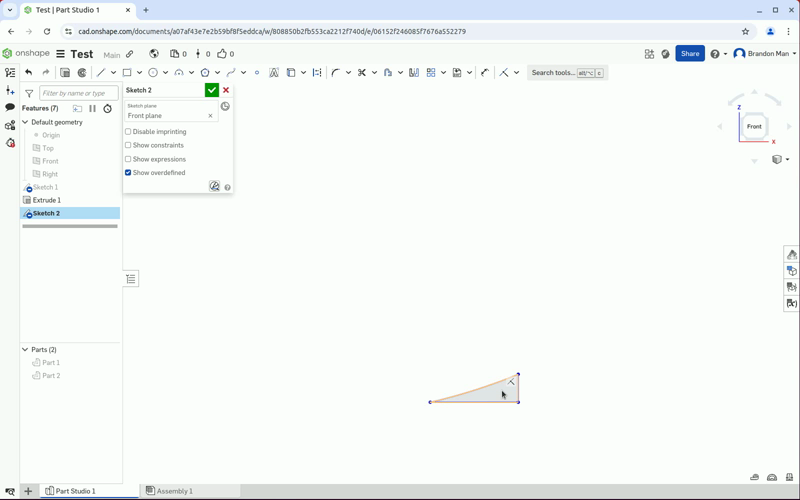
scroll(6)
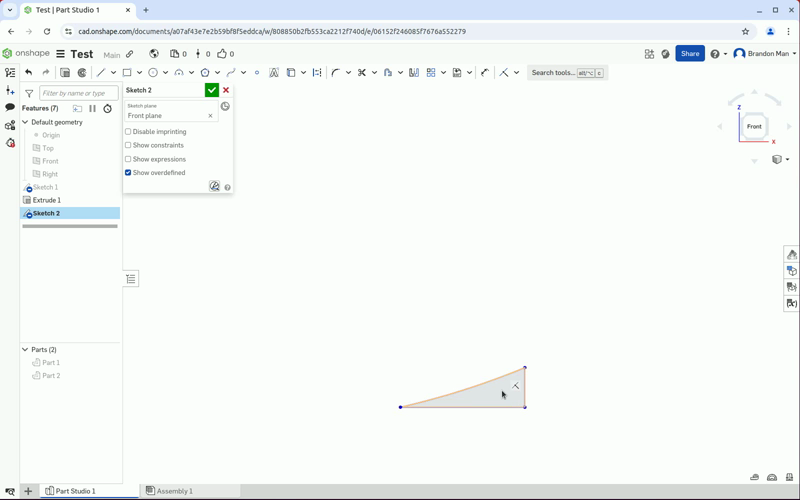
scroll(6)
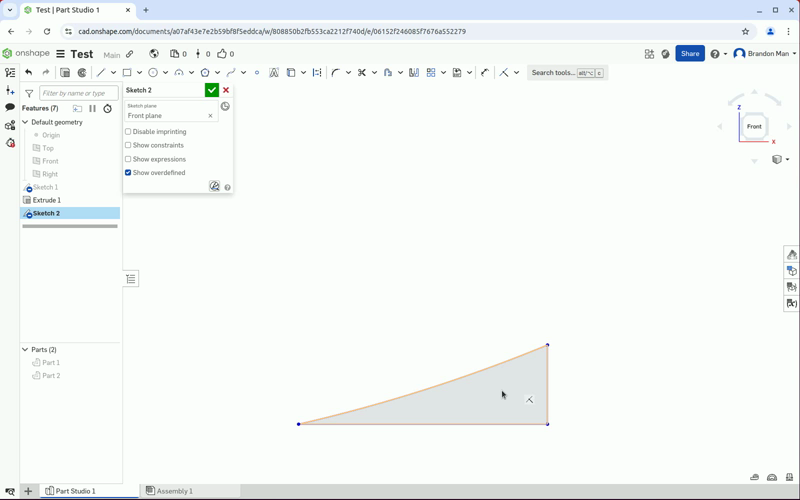
click(502, 390)
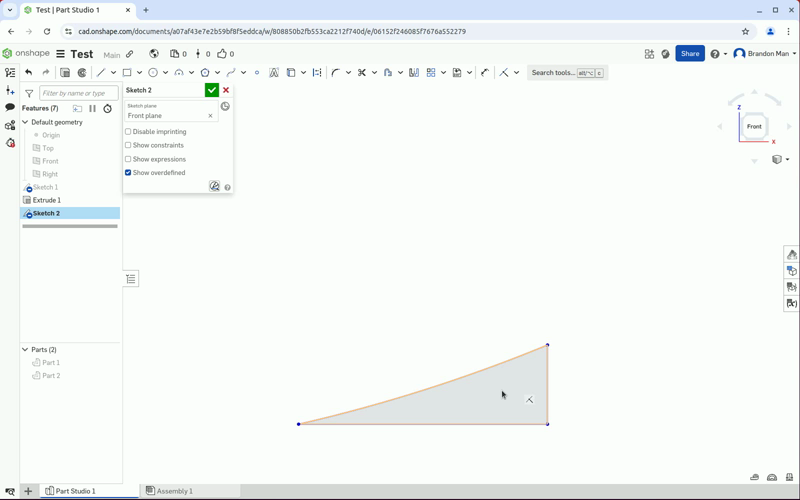
scroll(-6)
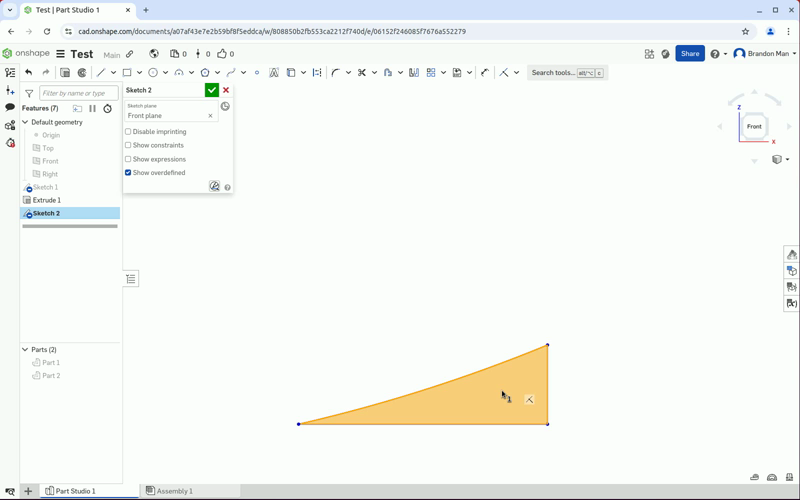
scroll(-6)
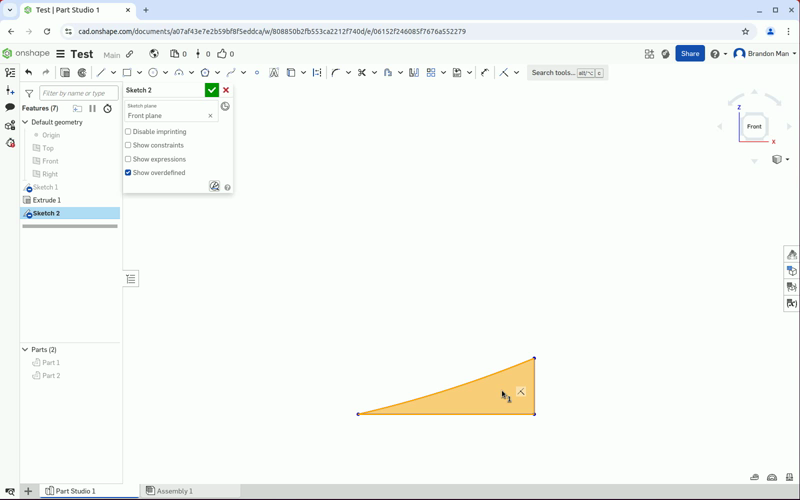
scroll(-6)
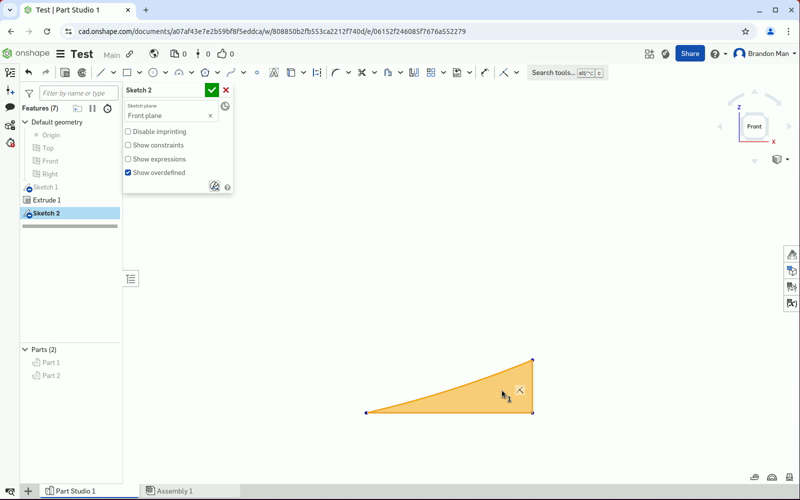
scroll(-6)
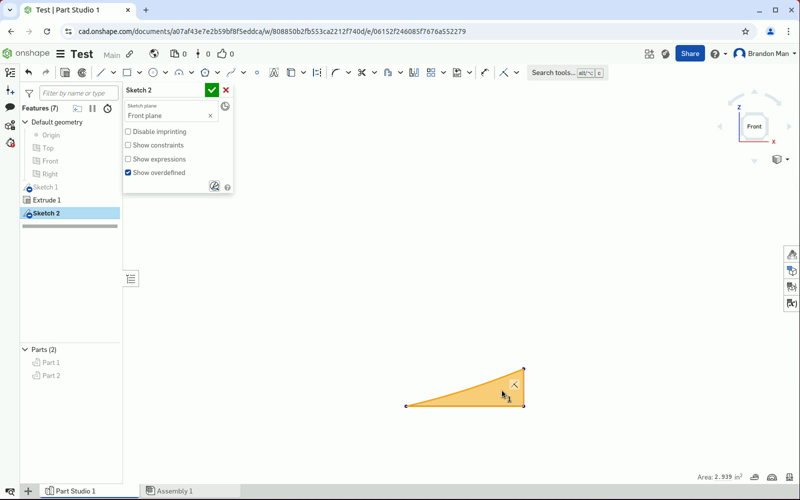
scroll(-6)
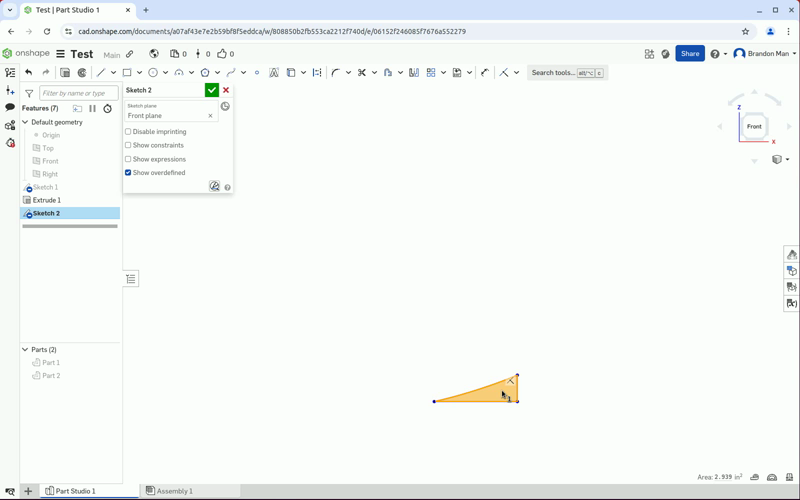
scroll(-6)
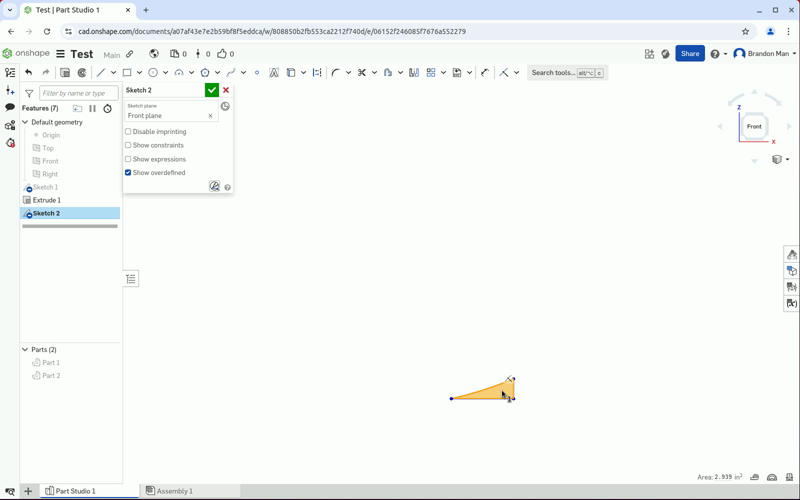
scroll(-6)
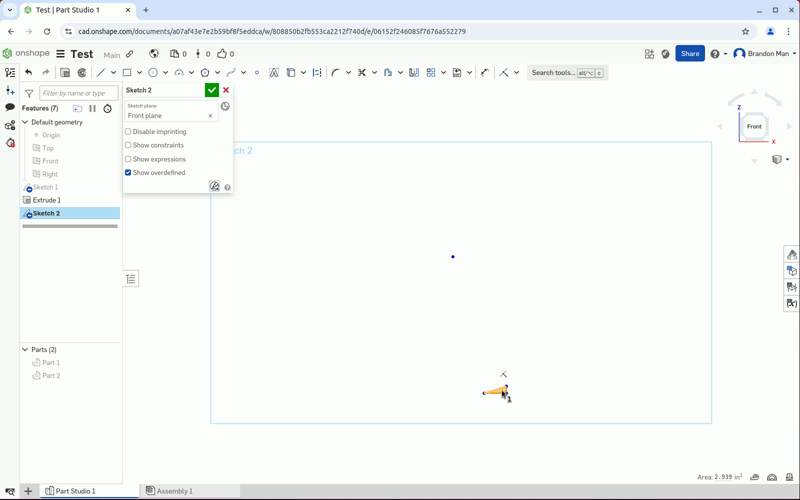
mouse_move(73, 352)
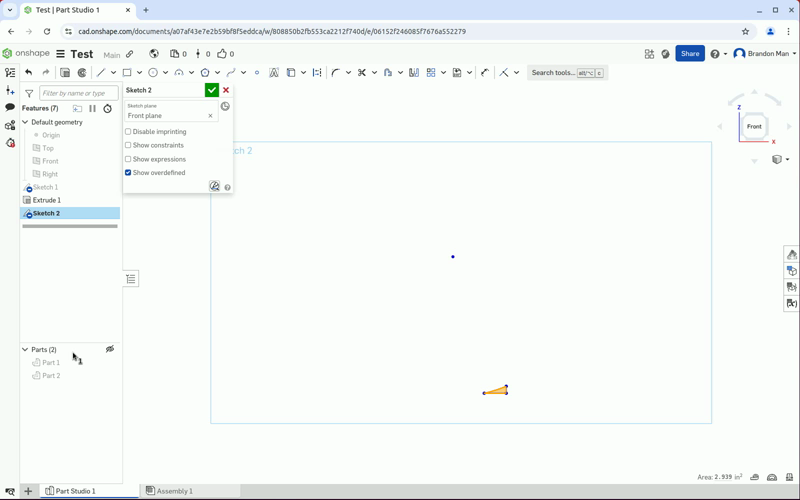
key(shift+y)
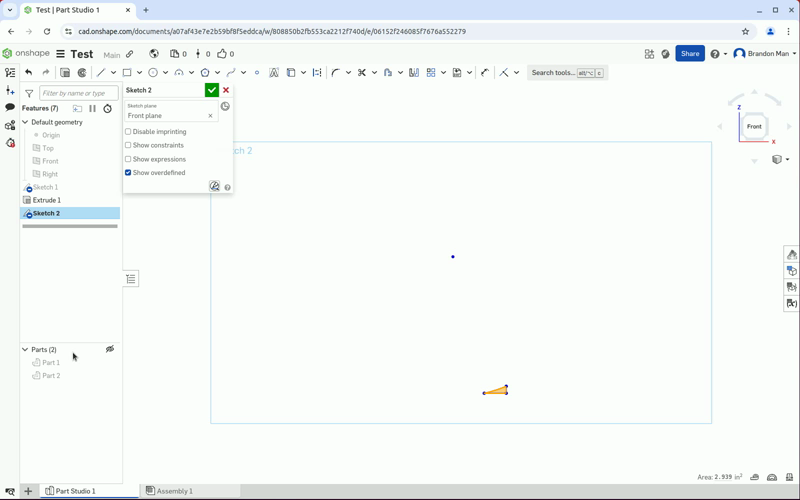
key(shift+e)
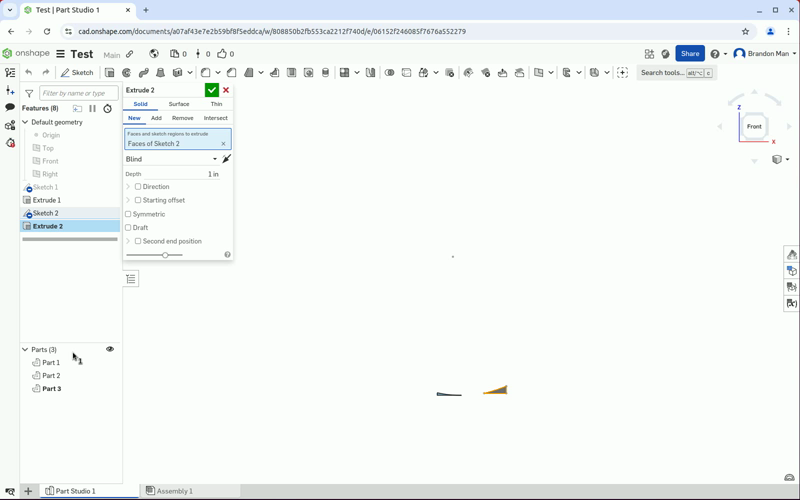
mouse_move(143, 106)
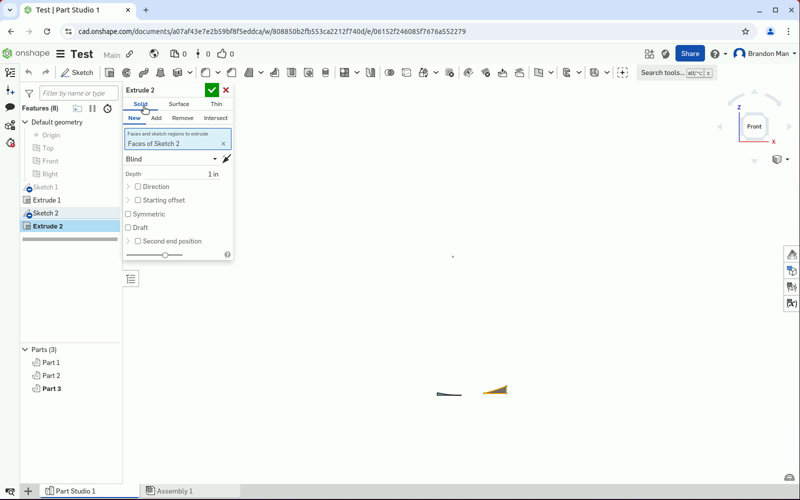
click(143, 106)
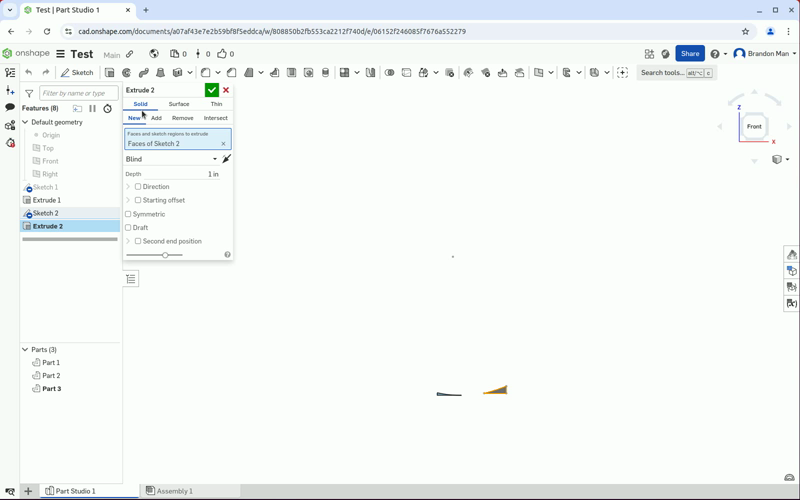
mouse_move(137, 120)
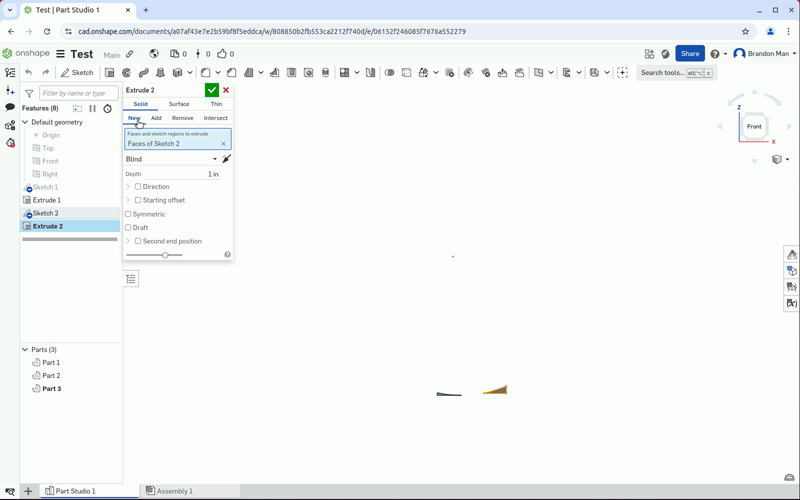
click(137, 120)
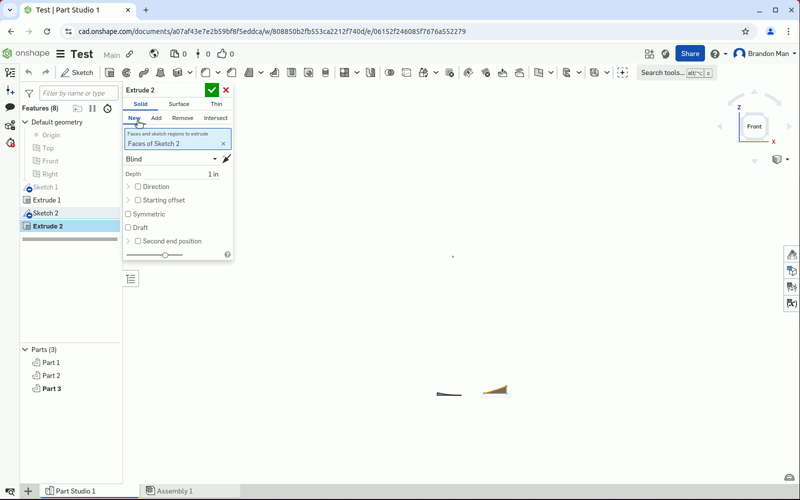
key(tab, 4)
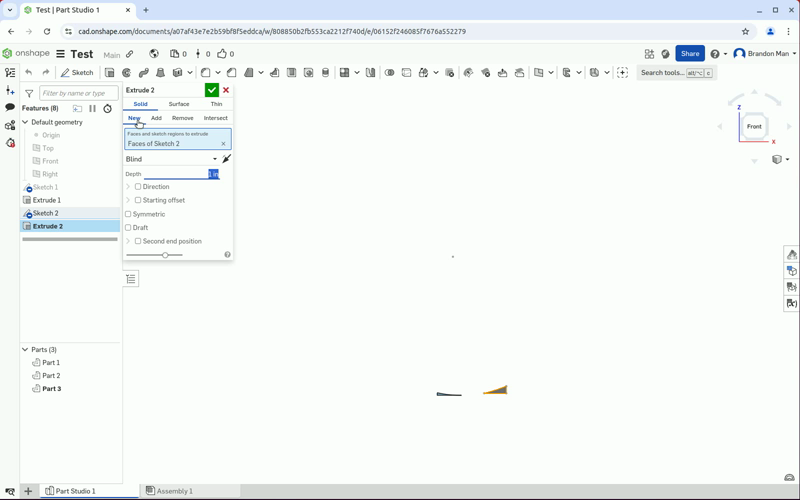
text(4.092)
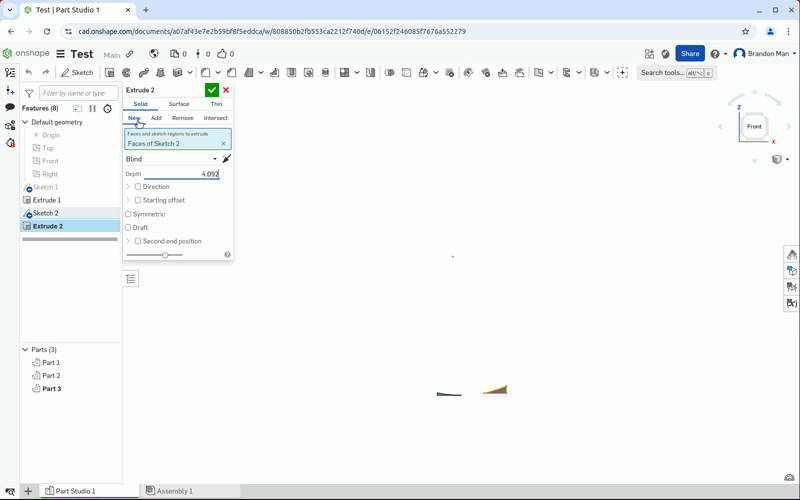
key(enter)
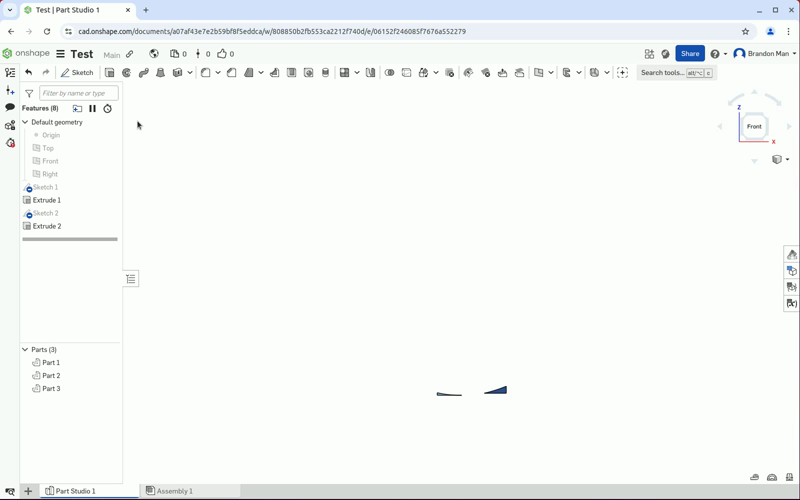
key(shift+h)
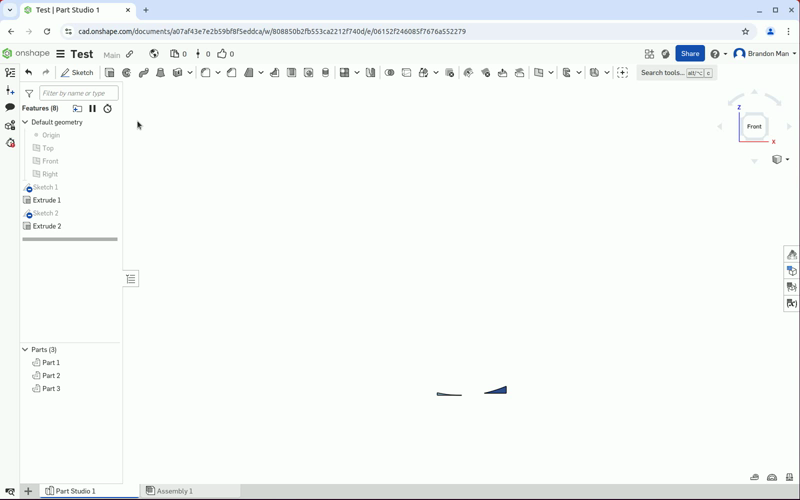
key(shift+h)
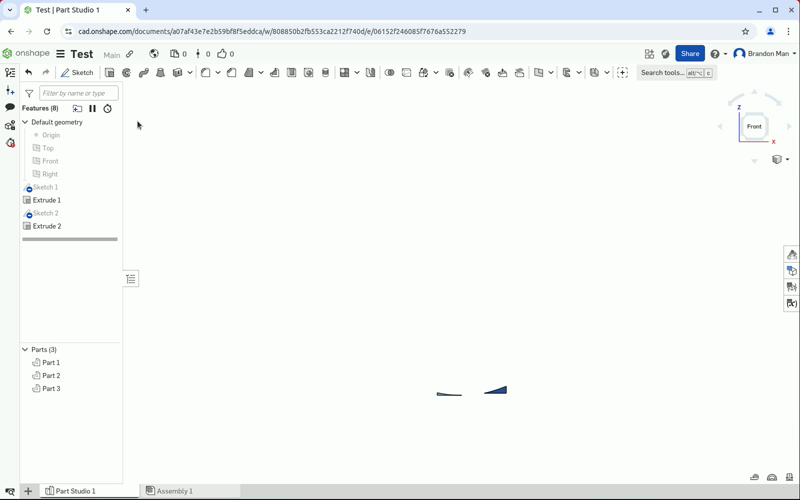
mouse_move(73, 189)
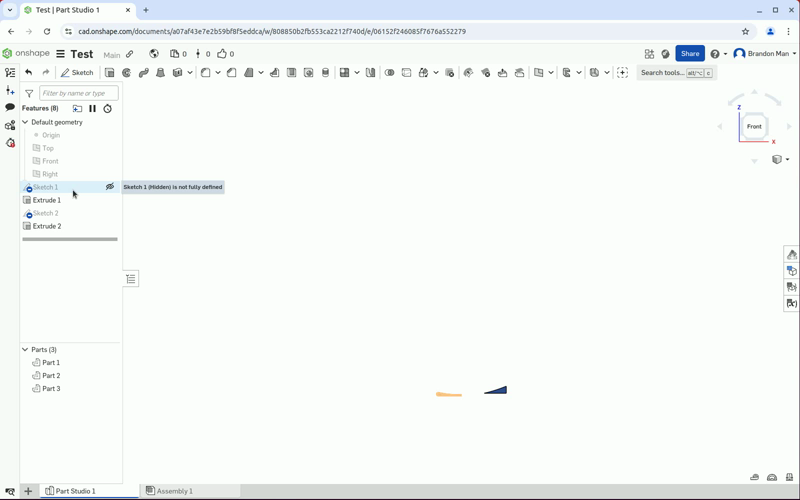
click(73, 189)
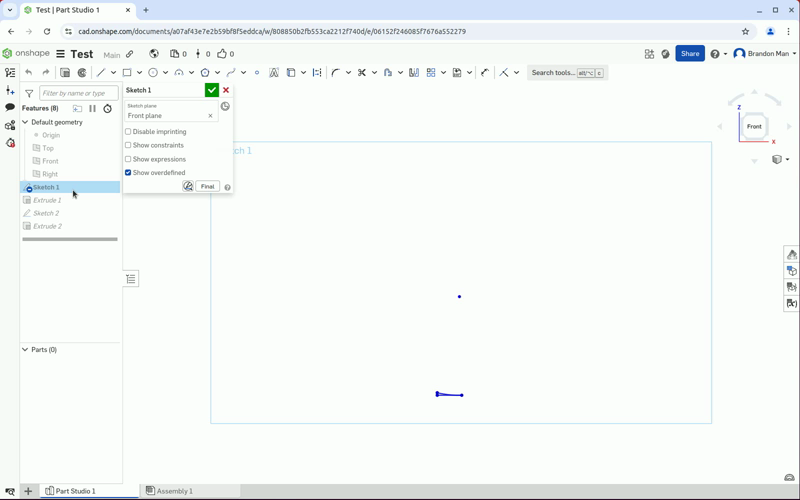
mouse_move(229, 92)
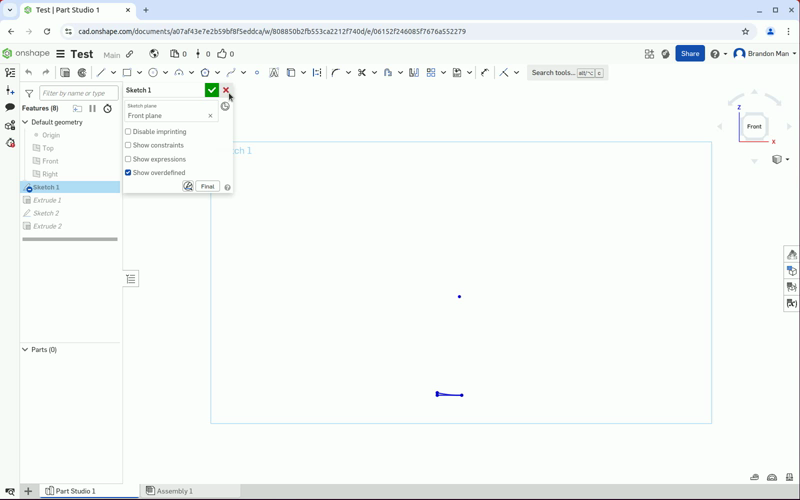
click(229, 92)
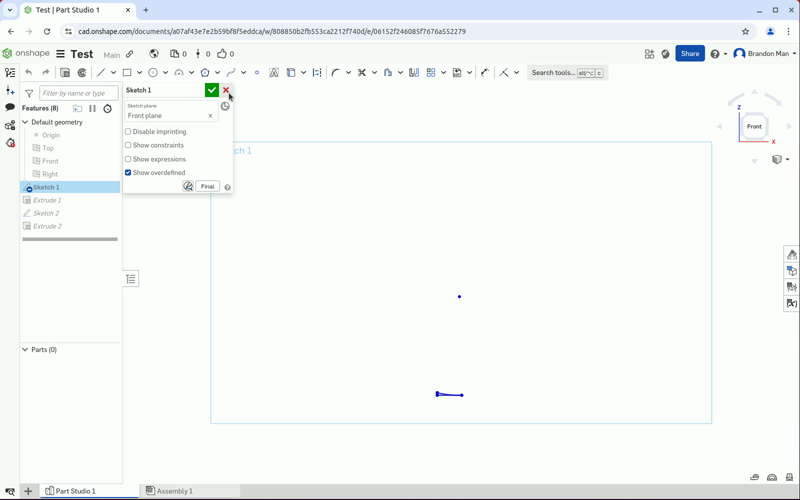
key(shift+s)
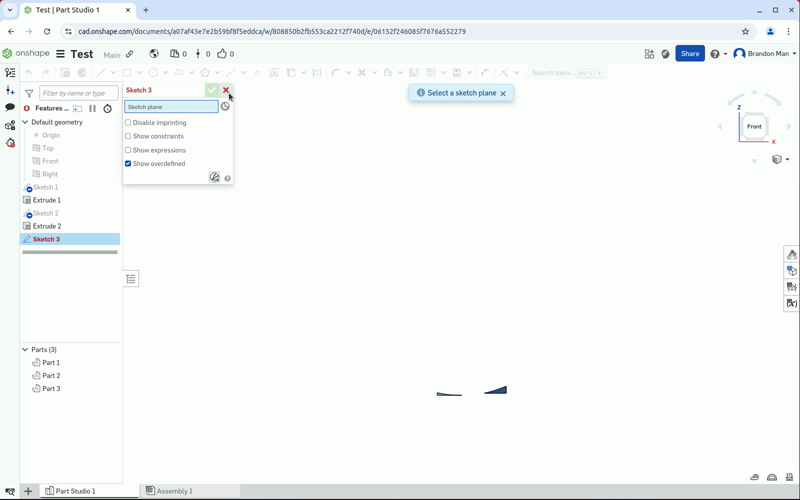
mouse_move(73, 163)
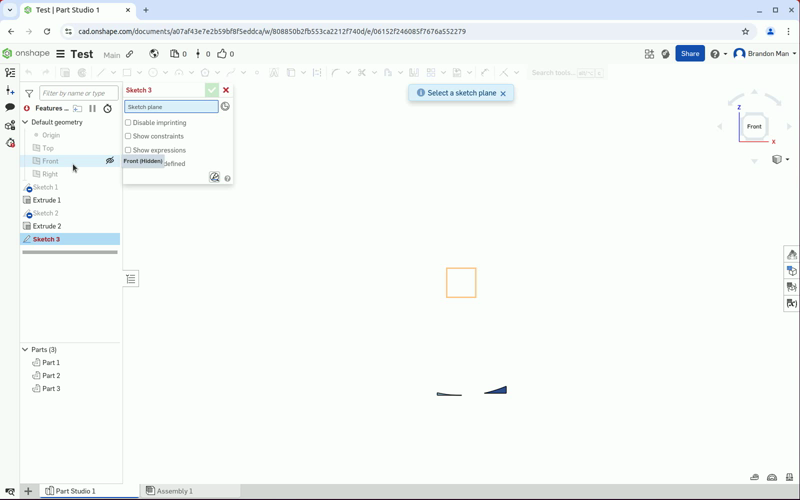
click(73, 163)
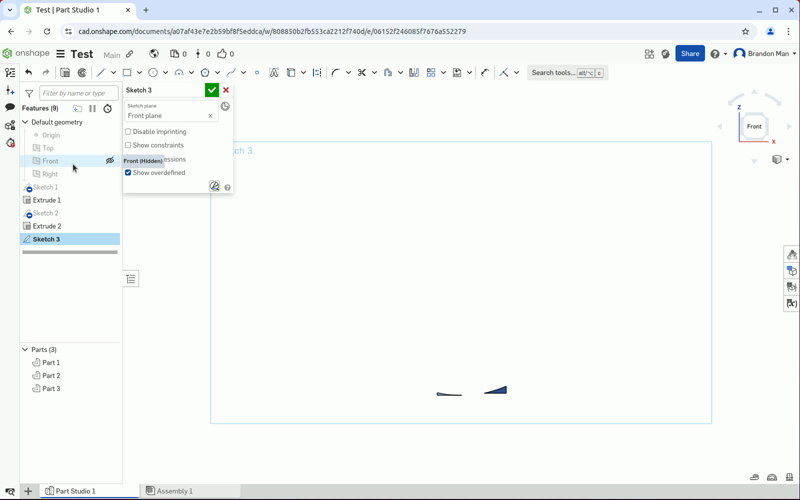
mouse_move(73, 352)
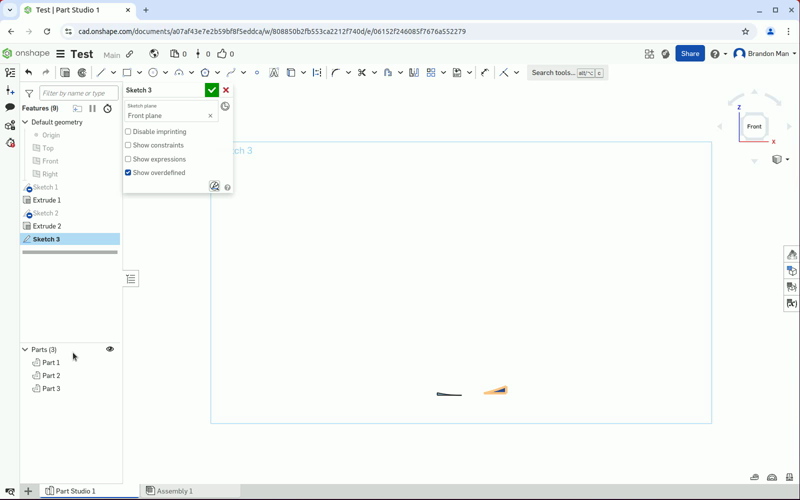
key(y)
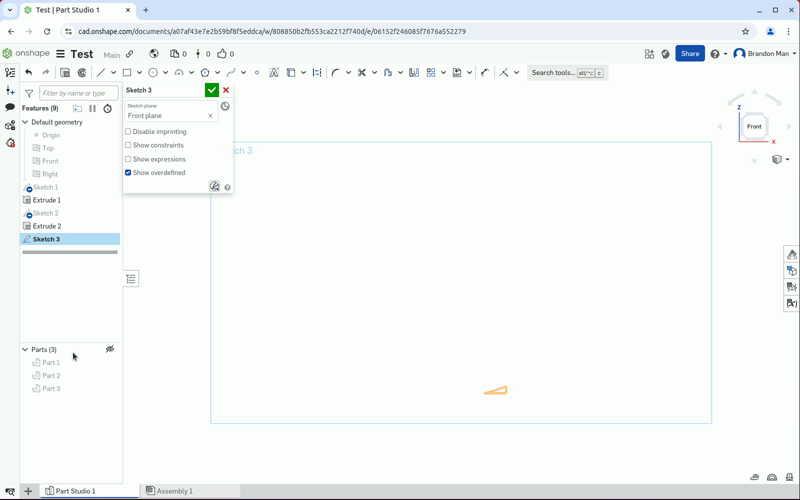
key(a)
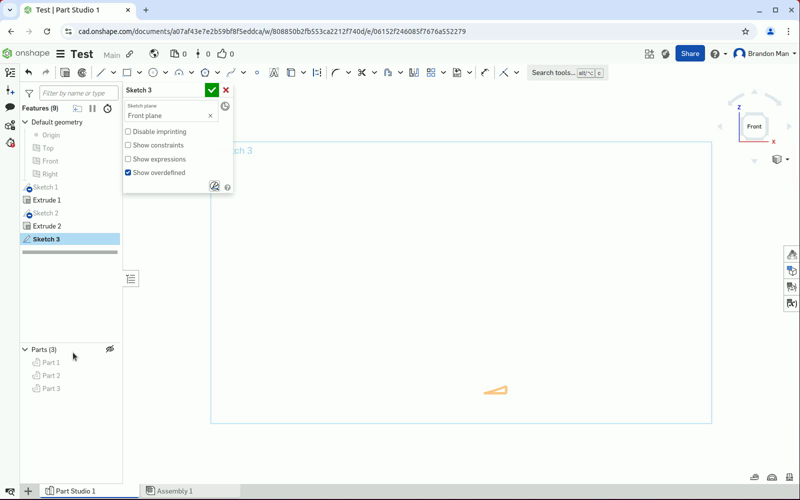
key_down(shift)
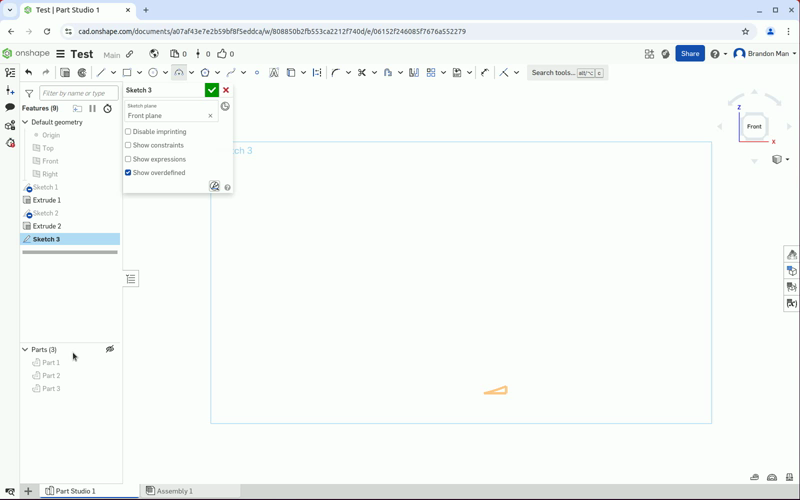
mouse_move(460, 395)
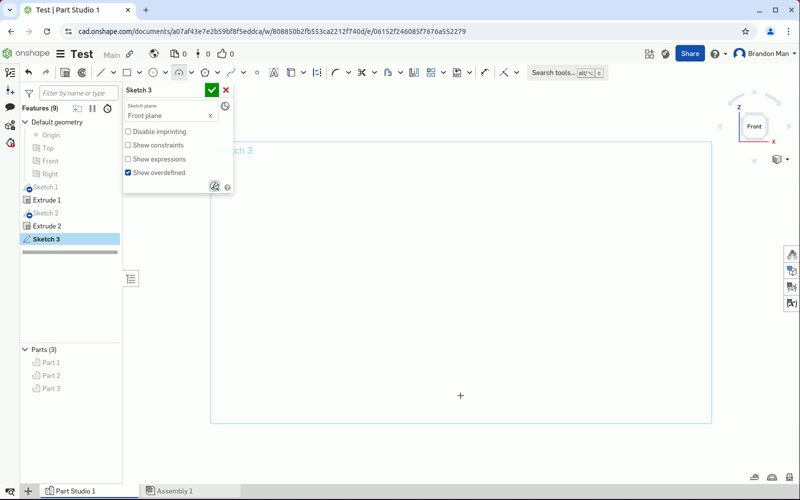
click(460, 395)
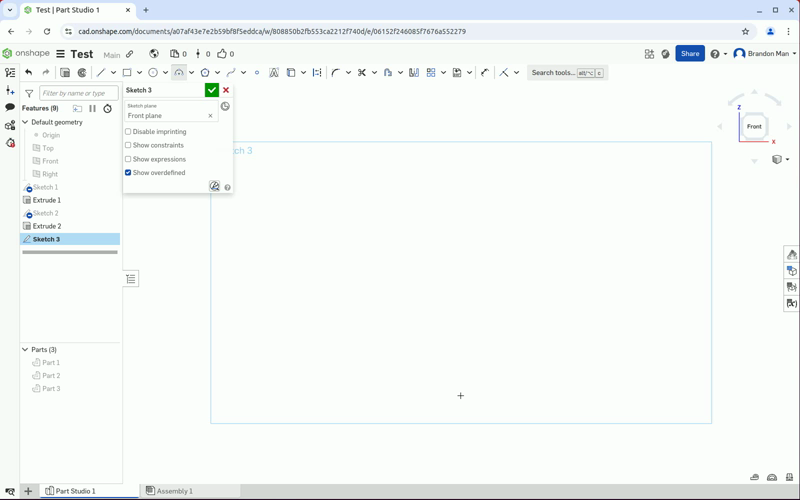
key_up(shift)
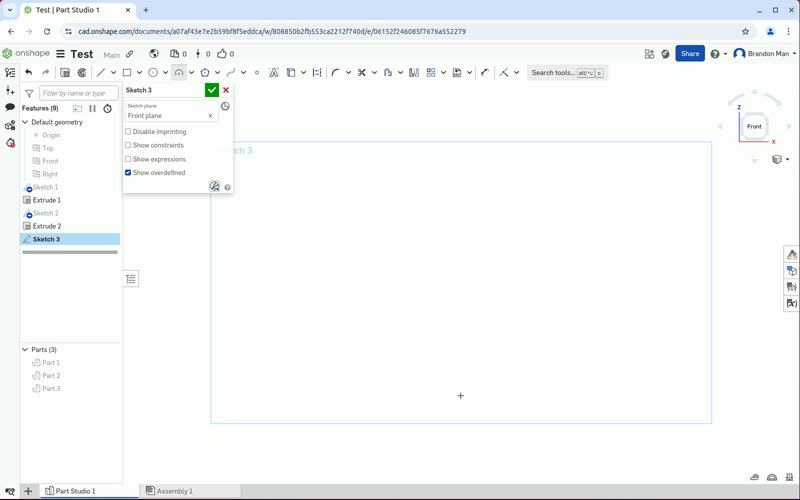
key_down(shift)
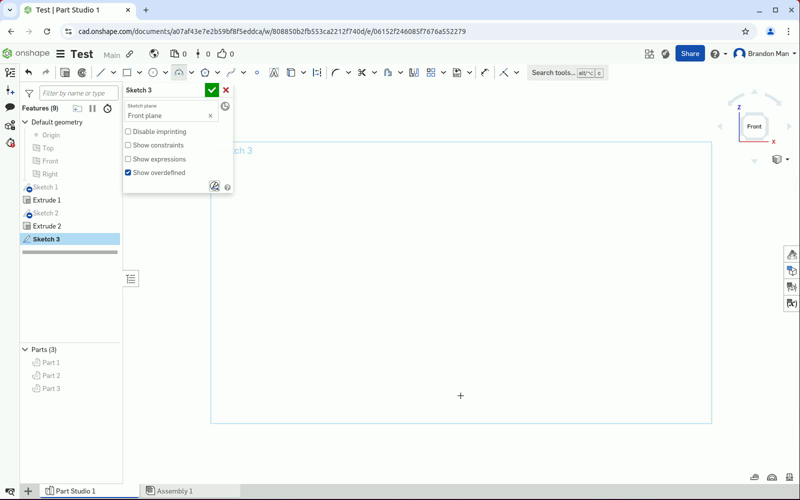
mouse_move(484, 393)
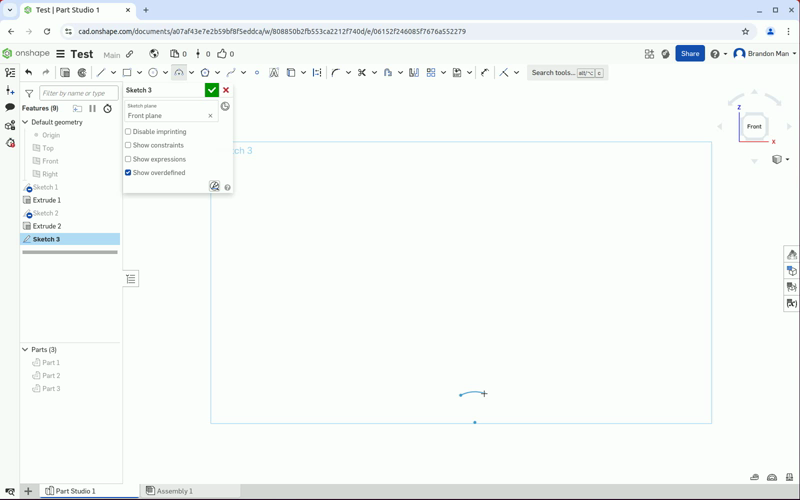
click(484, 393)
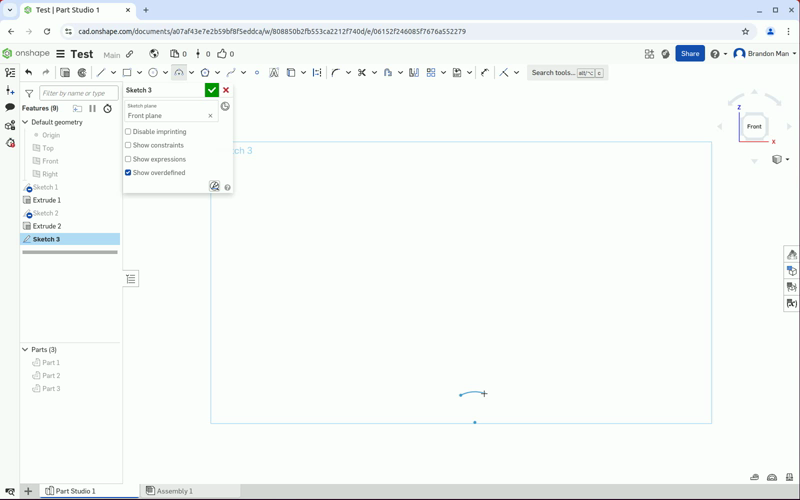
mouse_move(472, 394)
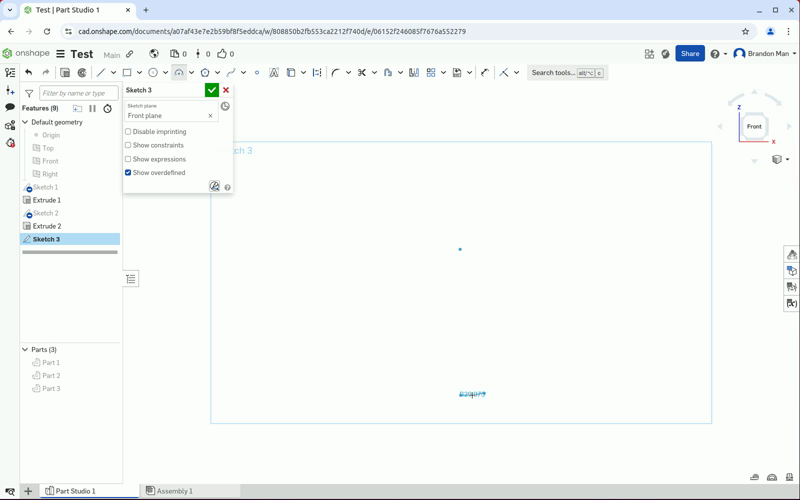
click(472, 394)
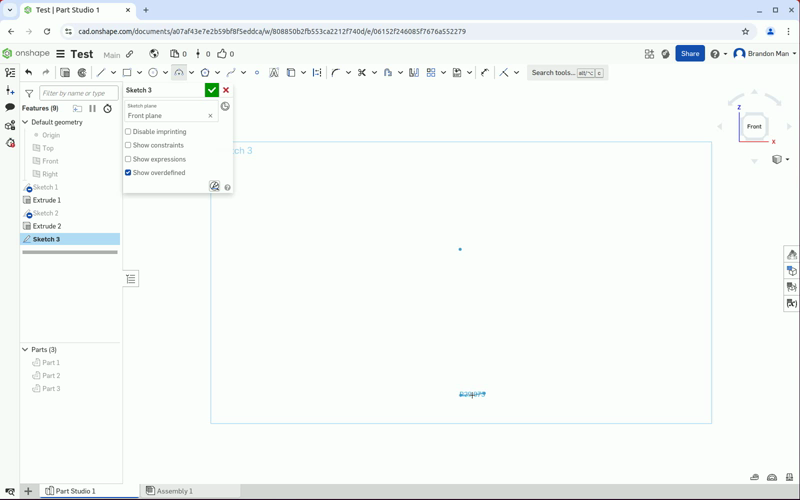
key_up(shift)
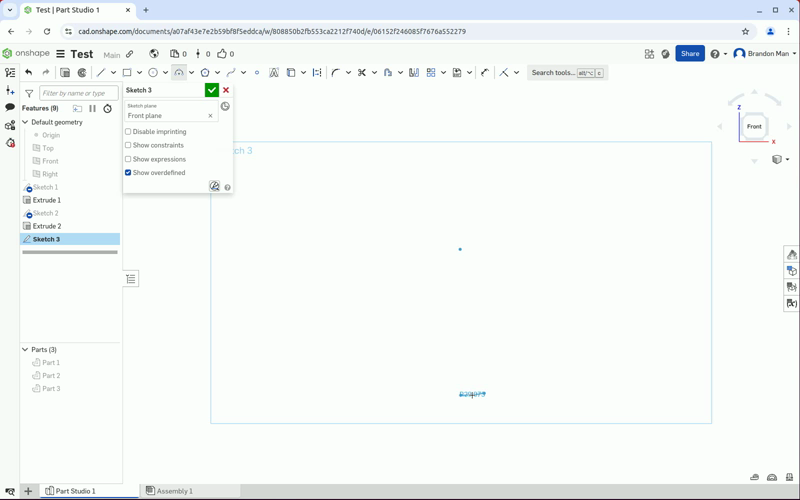
key(esc)
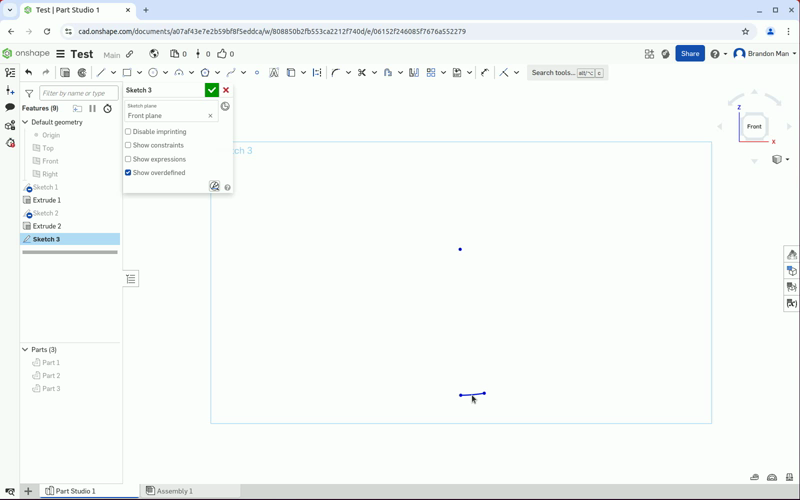
key(l)
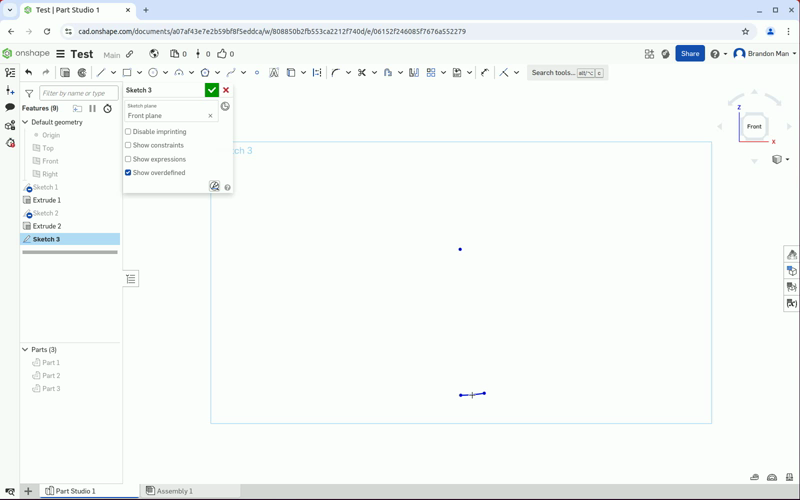
mouse_move(484, 393)
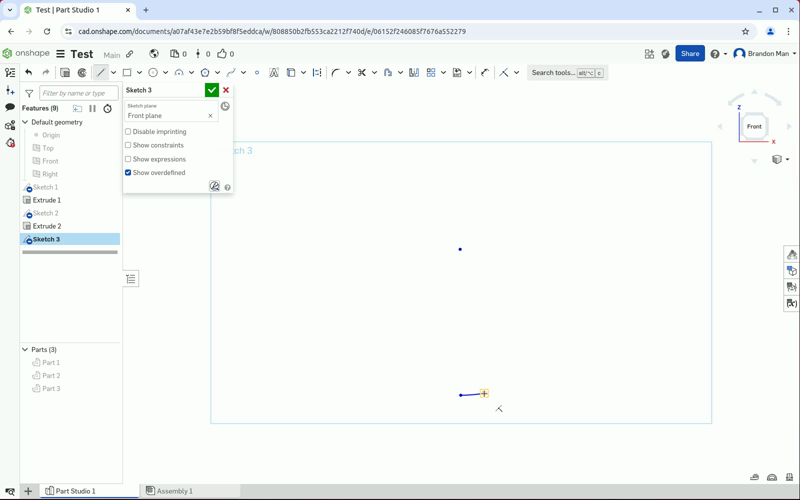
click(484, 393)
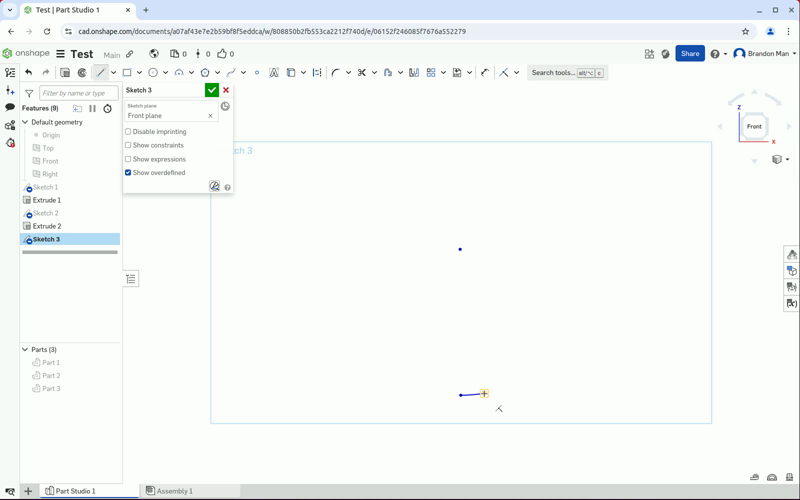
key_down(shift)
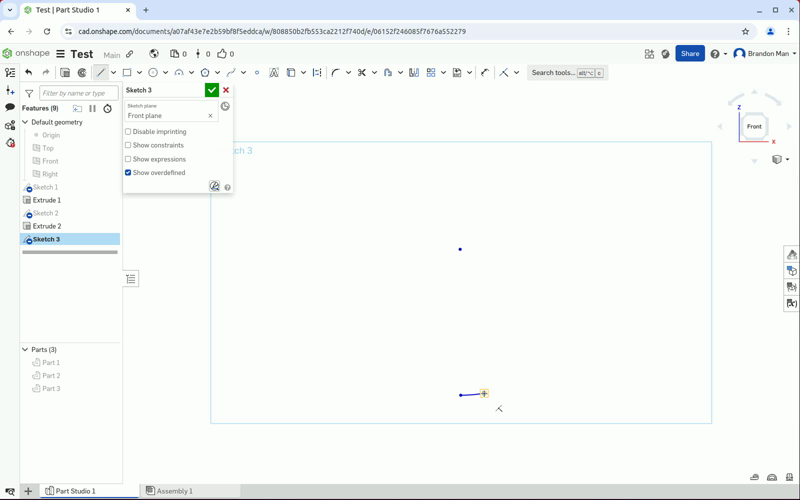
mouse_move(514, 393)
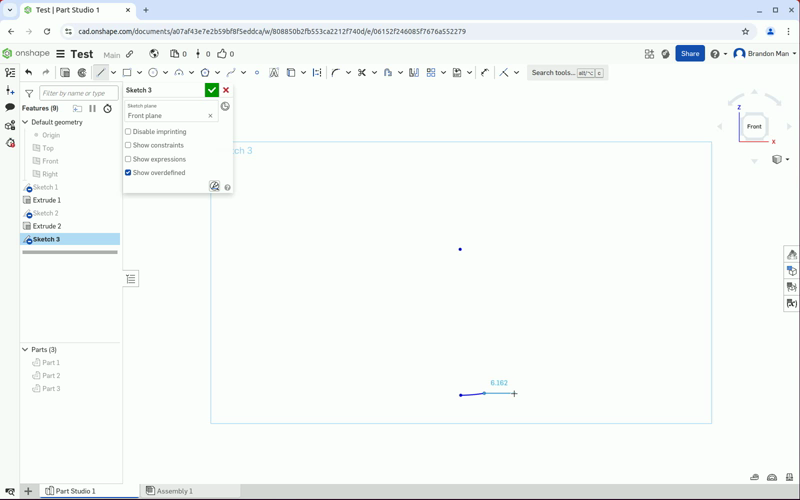
mouse_move(484, 359)
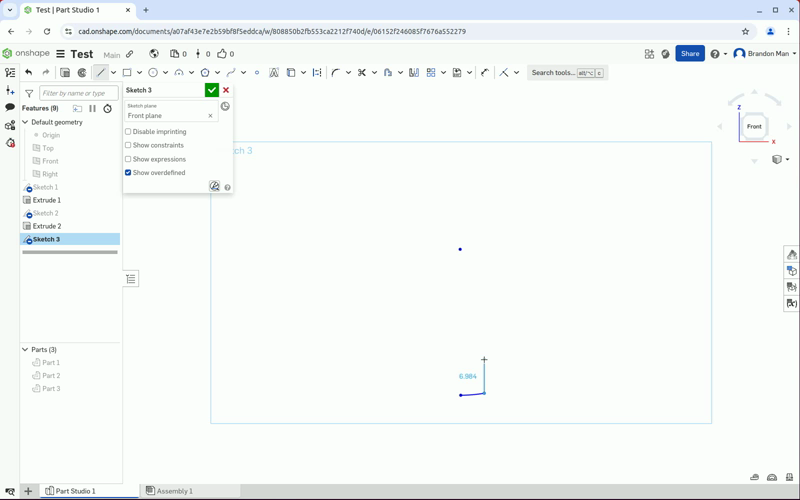
click(484, 359)
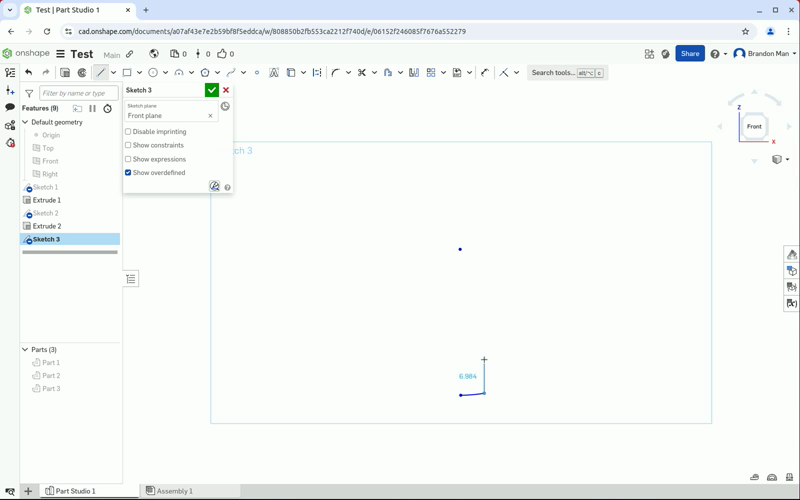
key_up(shift)
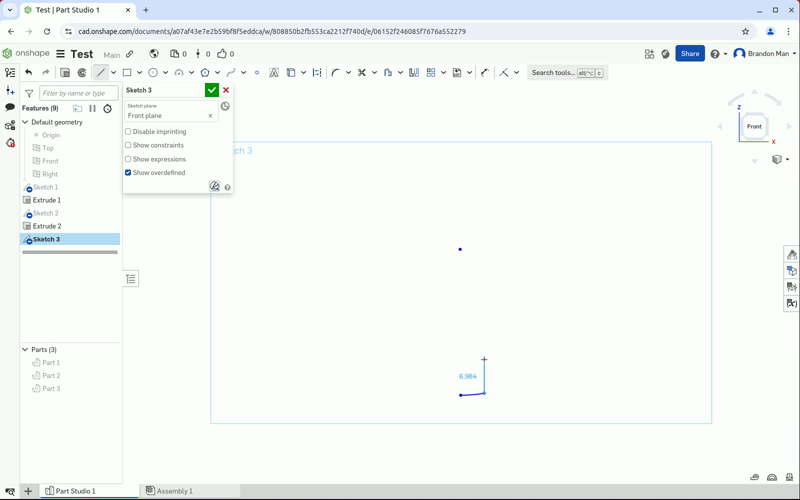
key(esc)
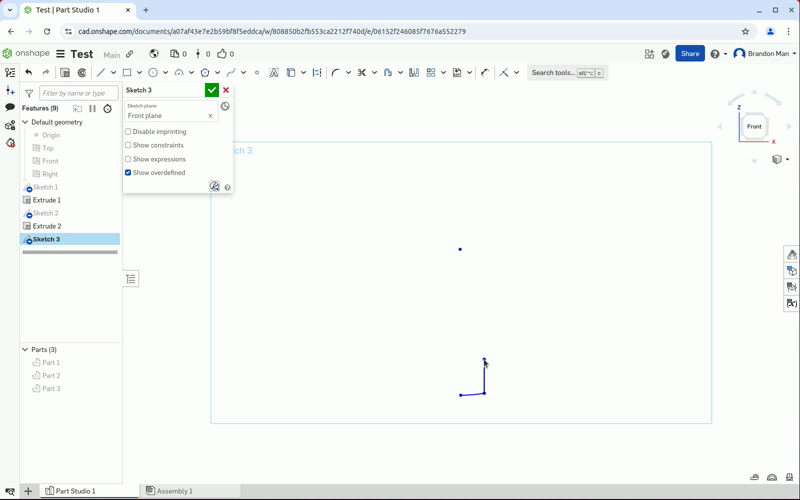
key(a)
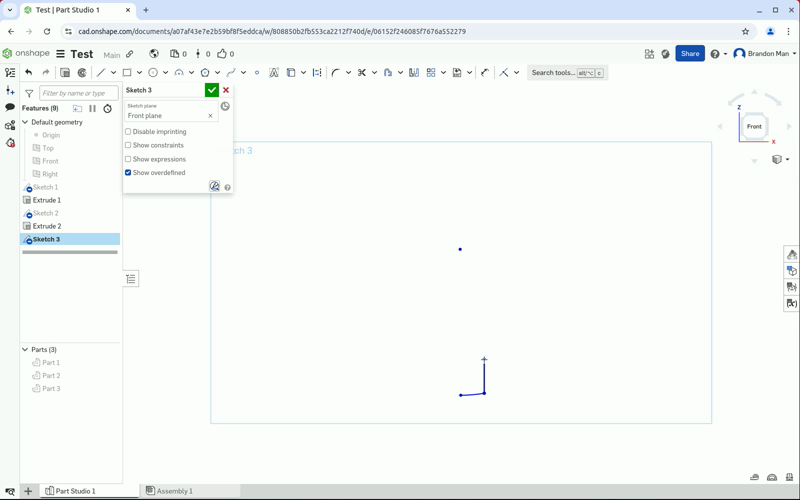
mouse_move(484, 359)
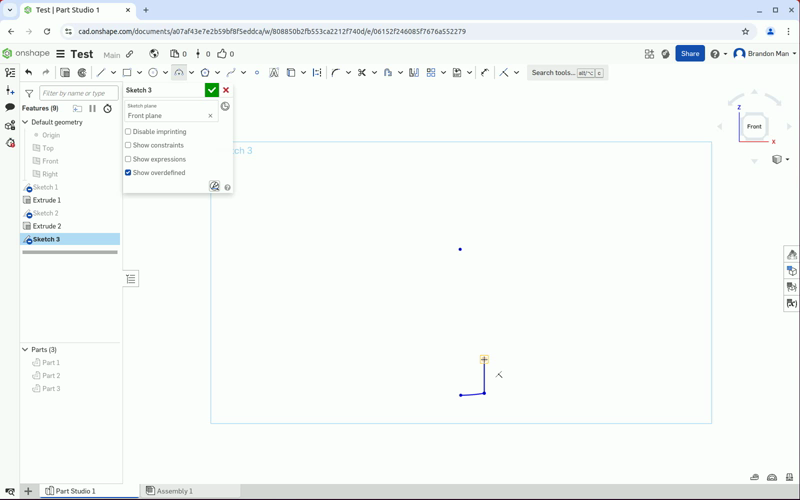
click(484, 359)
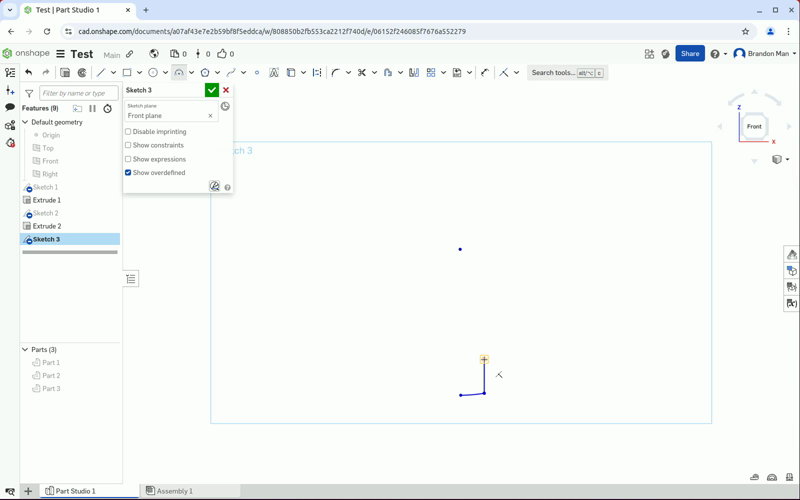
key_down(shift)
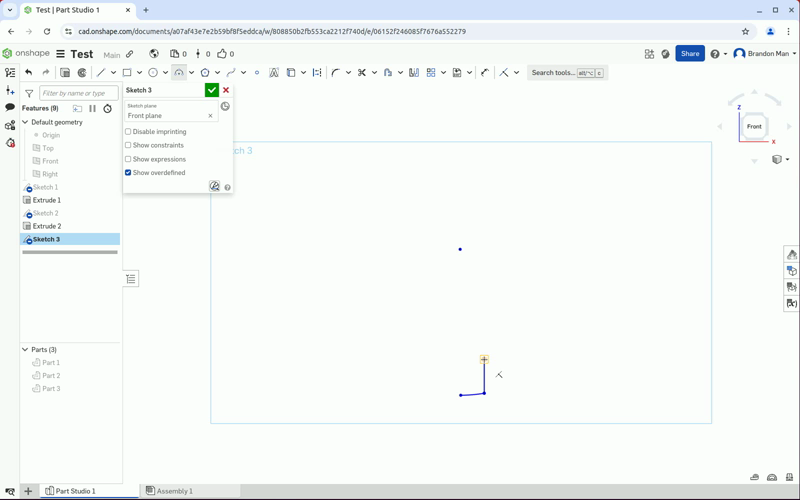
mouse_move(460, 363)
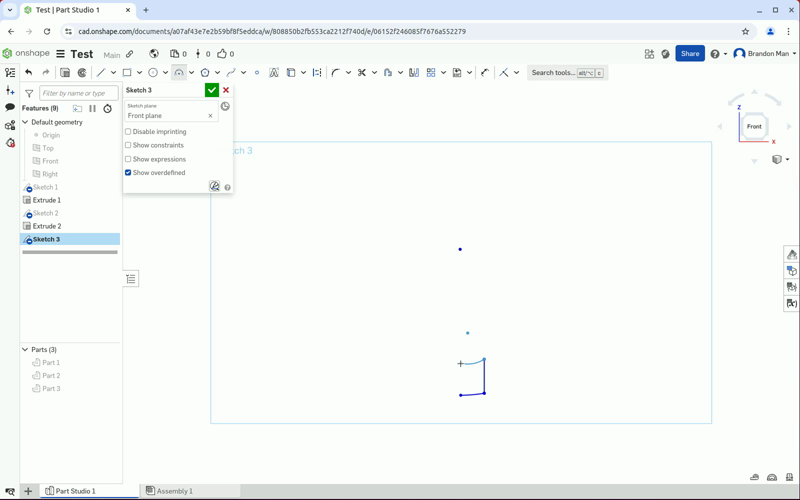
click(460, 363)
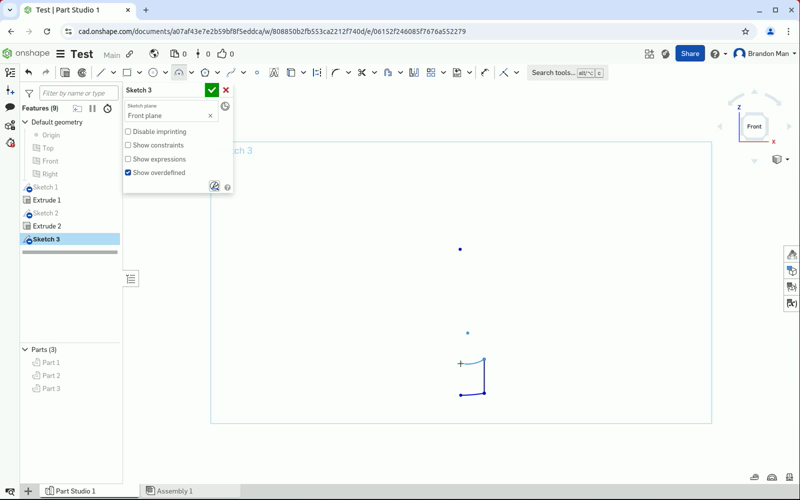
mouse_move(472, 362)
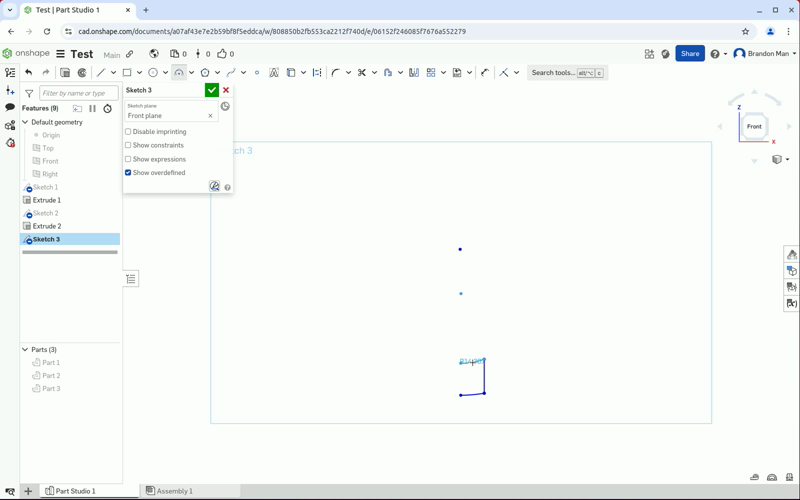
click(472, 362)
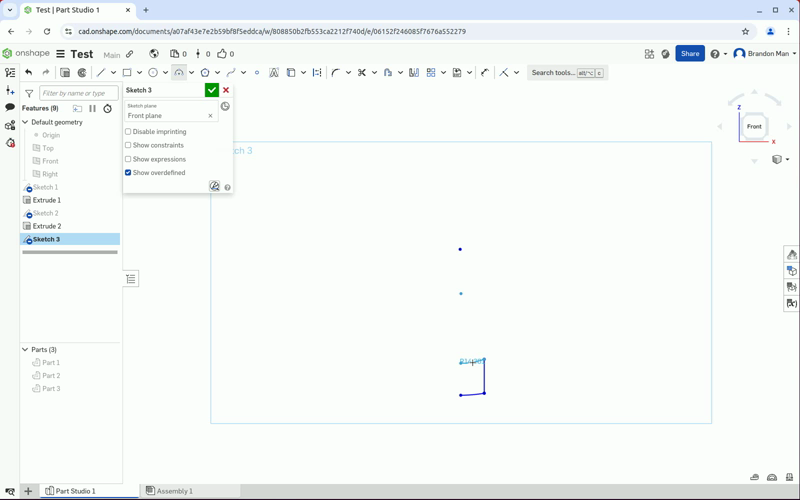
key_up(shift)
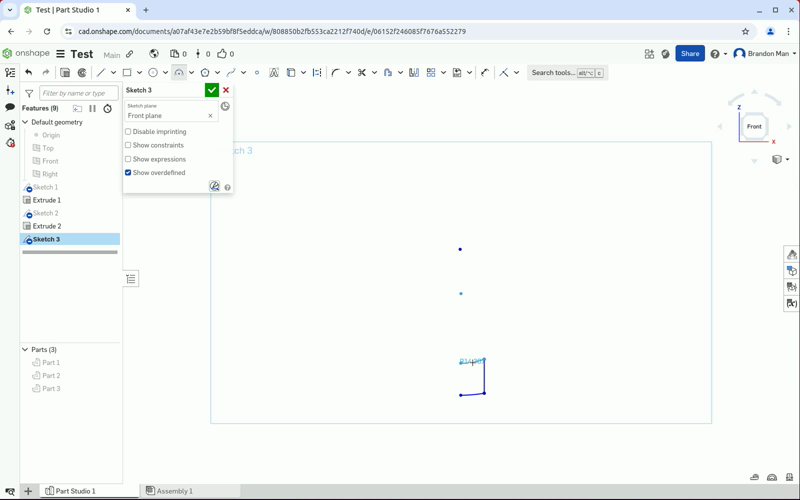
key(esc)
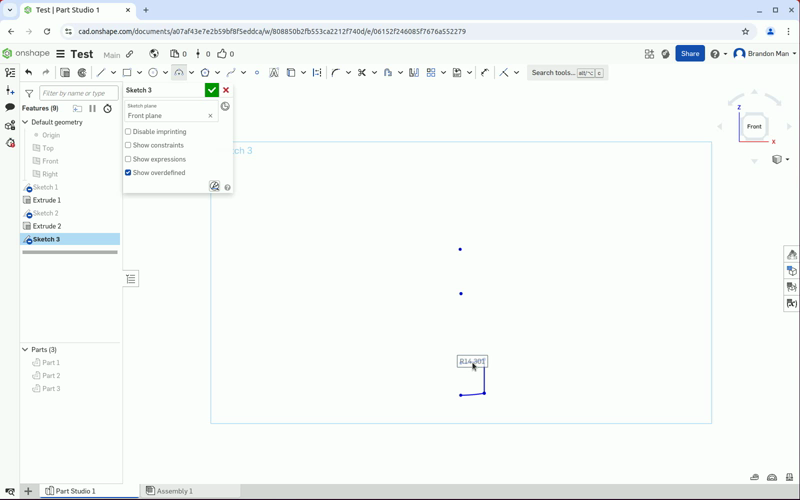
key(l)
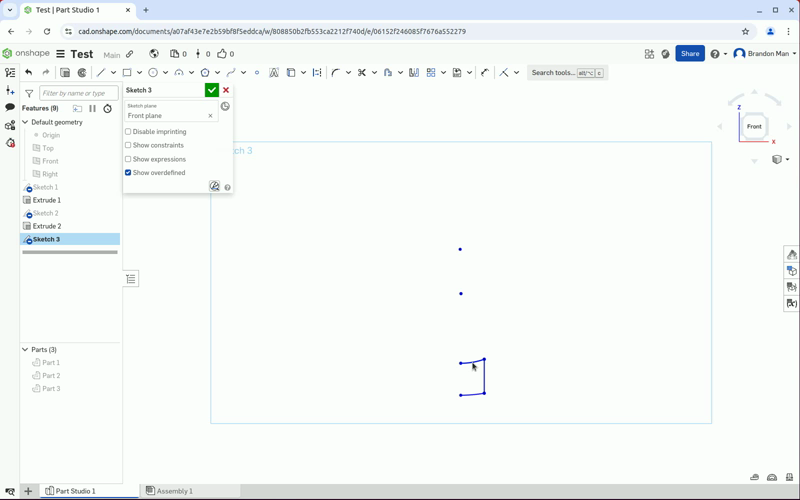
mouse_move(460, 363)
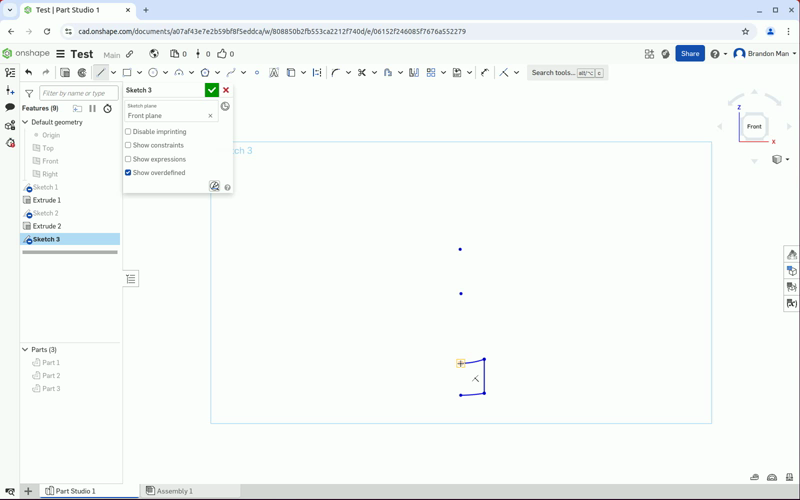
click(460, 363)
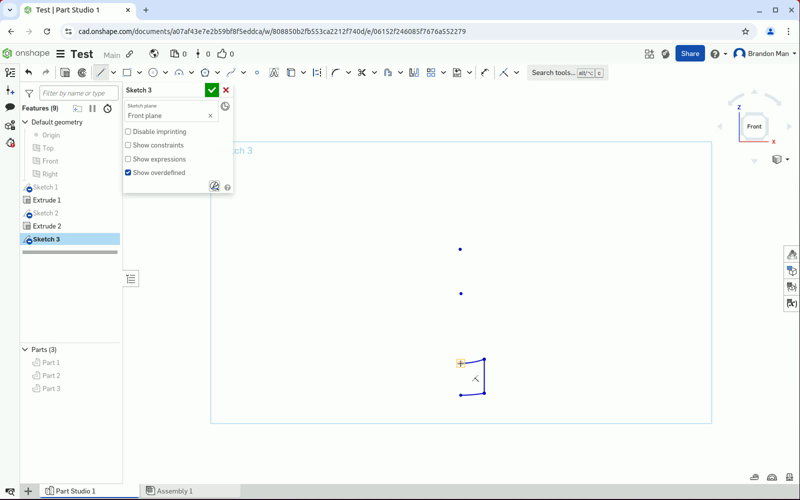
mouse_move(490, 363)
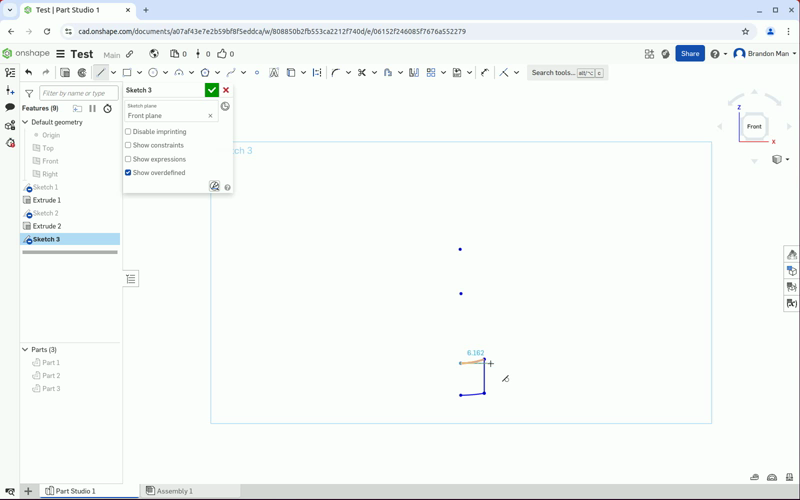
key_down(shift)
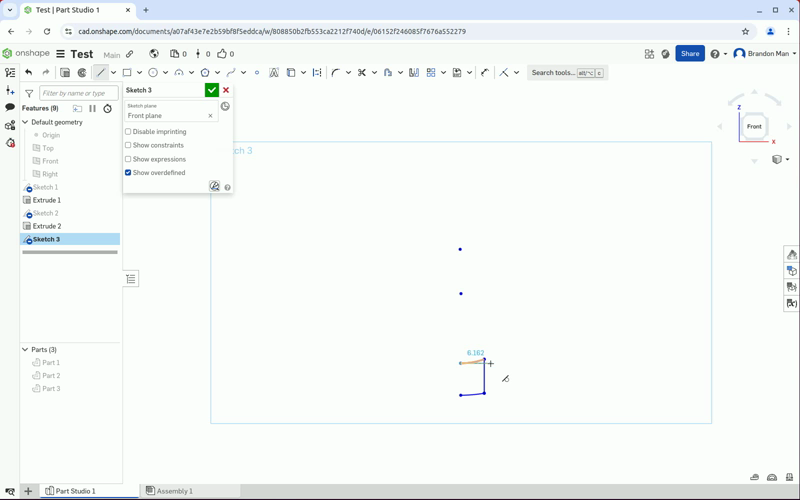
mouse_move(460, 395)
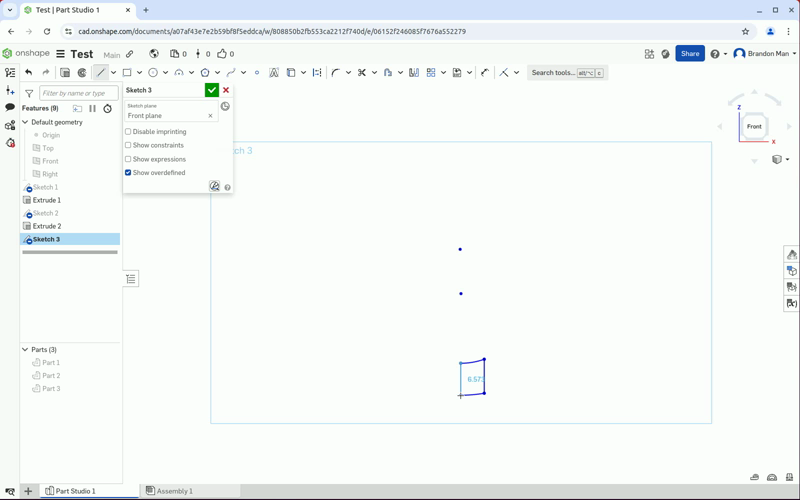
key_up(shift)
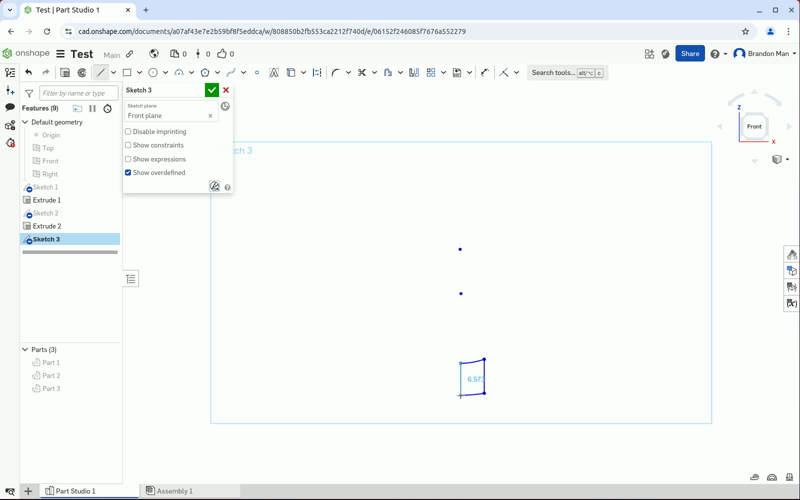
click(460, 395)
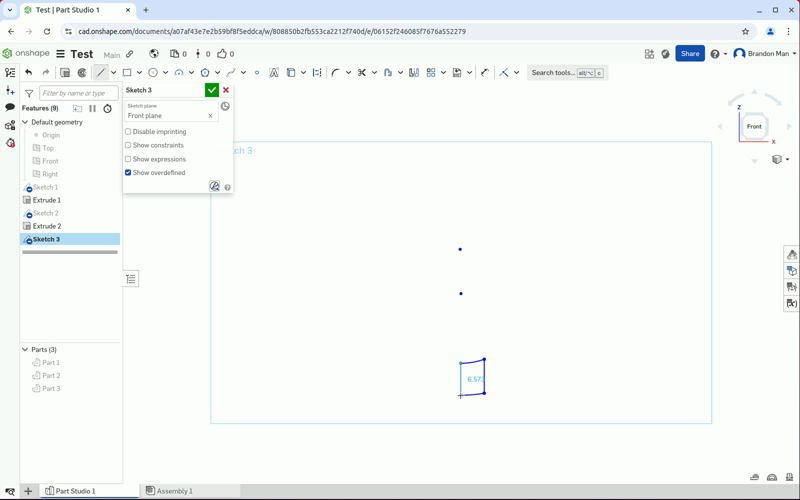
key(esc)
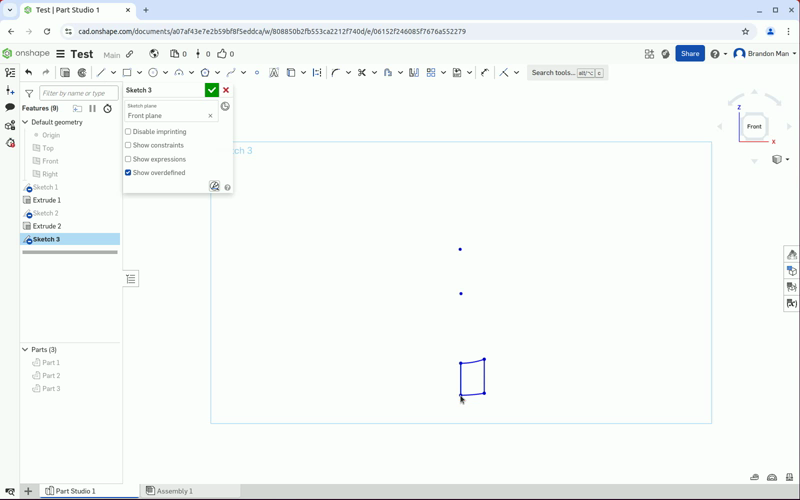
mouse_move(464, 393)
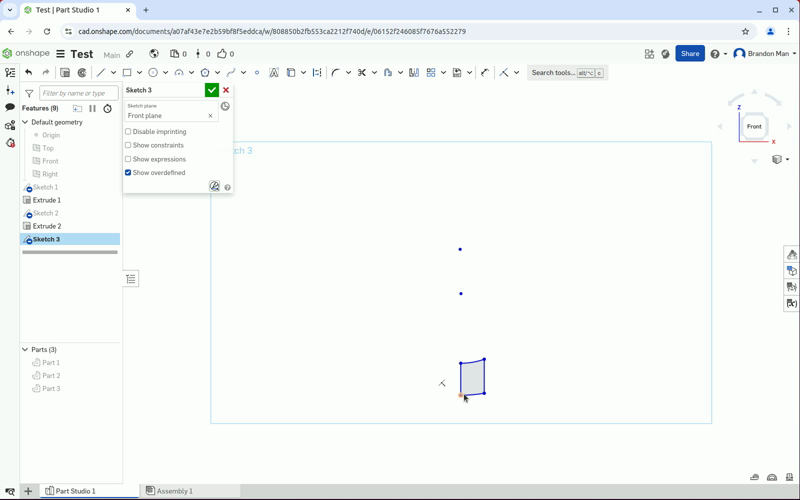
scroll(6)
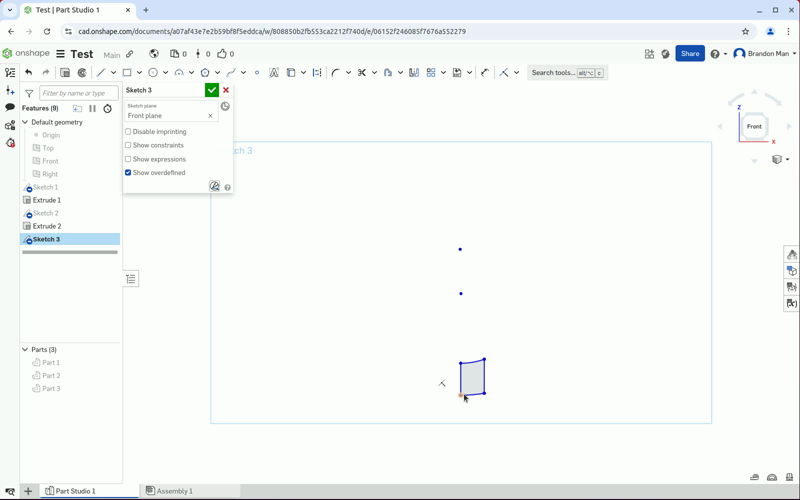
scroll(6)
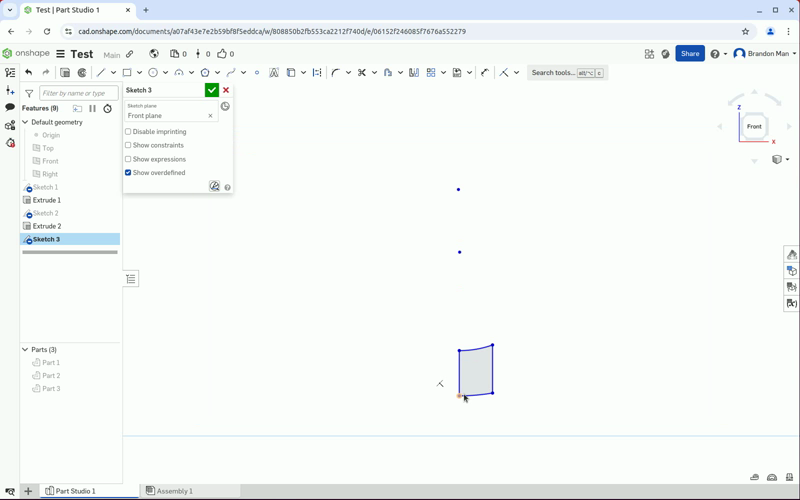
scroll(6)
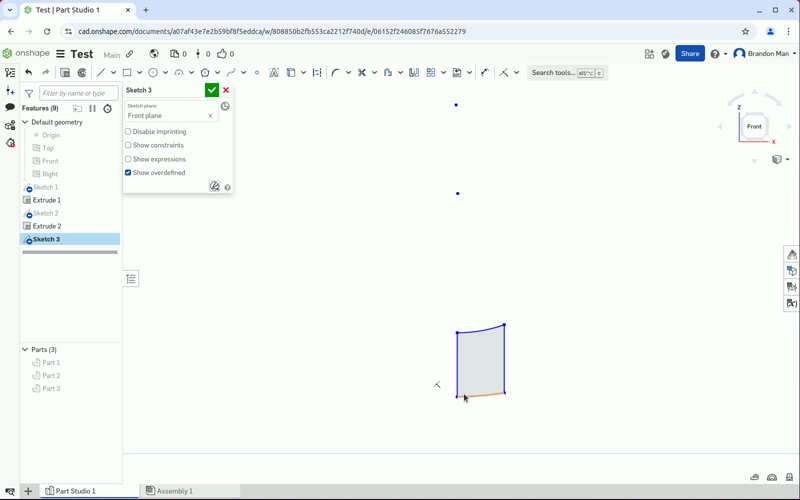
scroll(6)
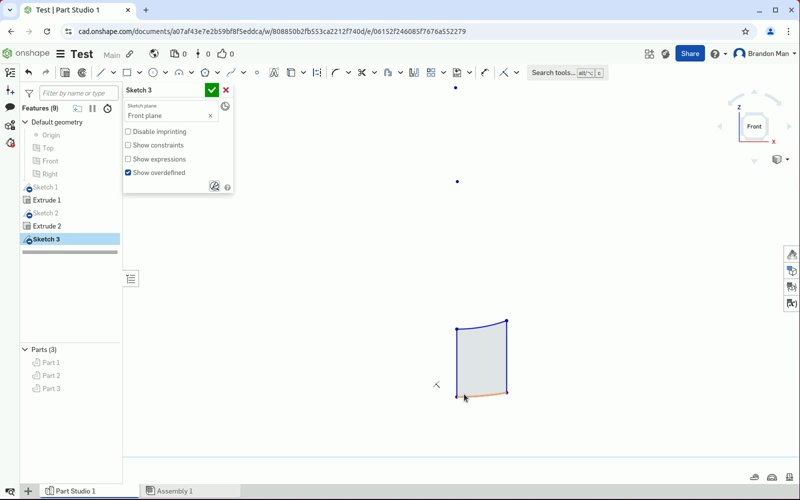
scroll(6)
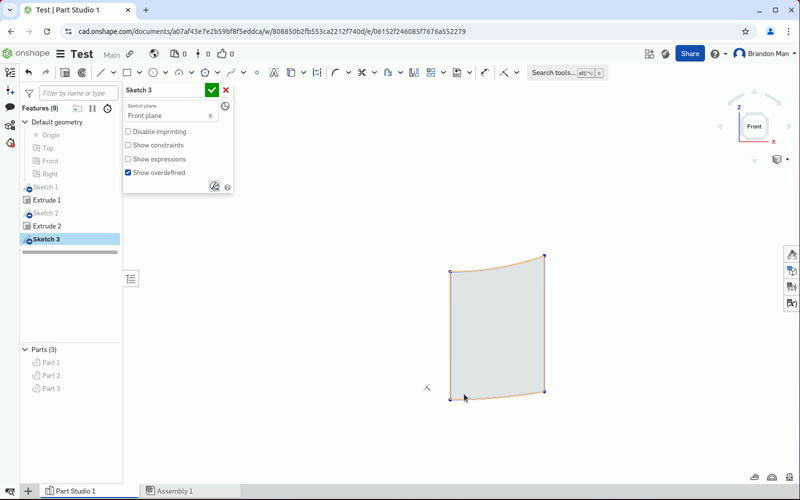
scroll(6)
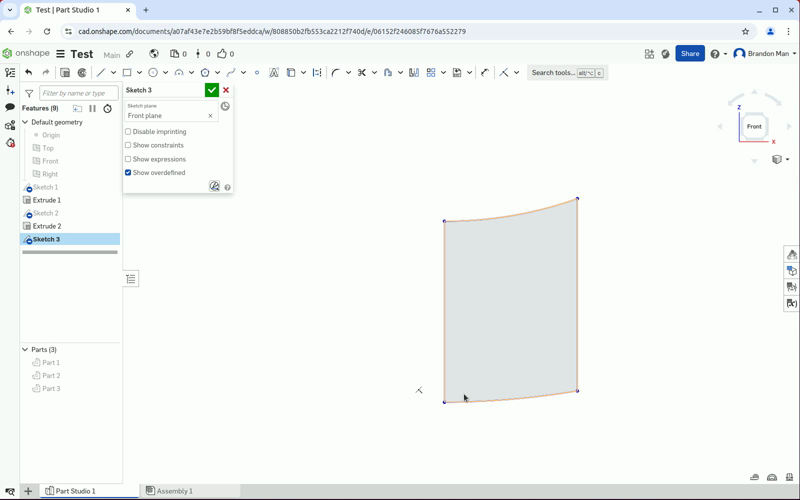
scroll(6)
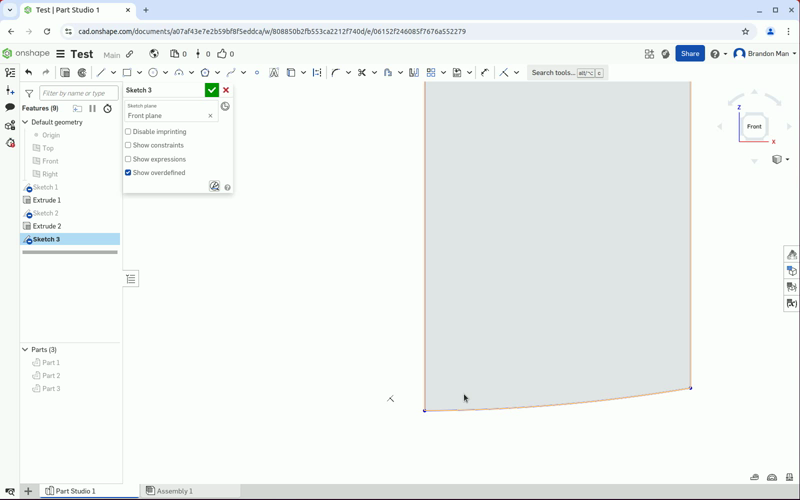
click(464, 393)
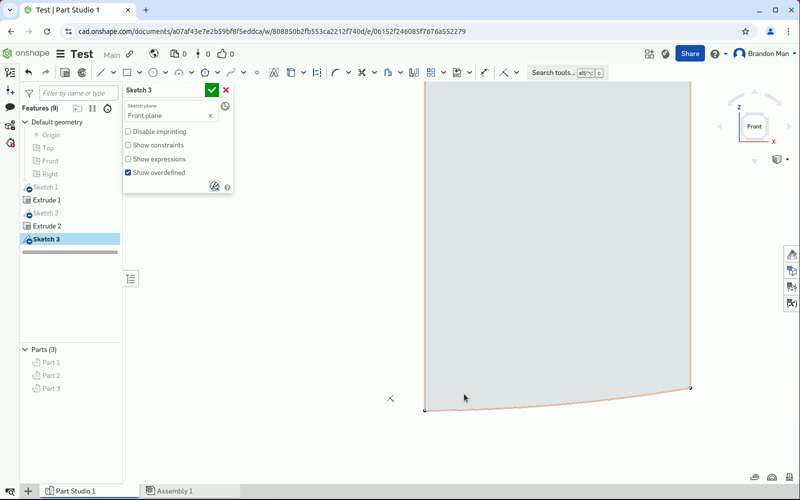
scroll(-6)
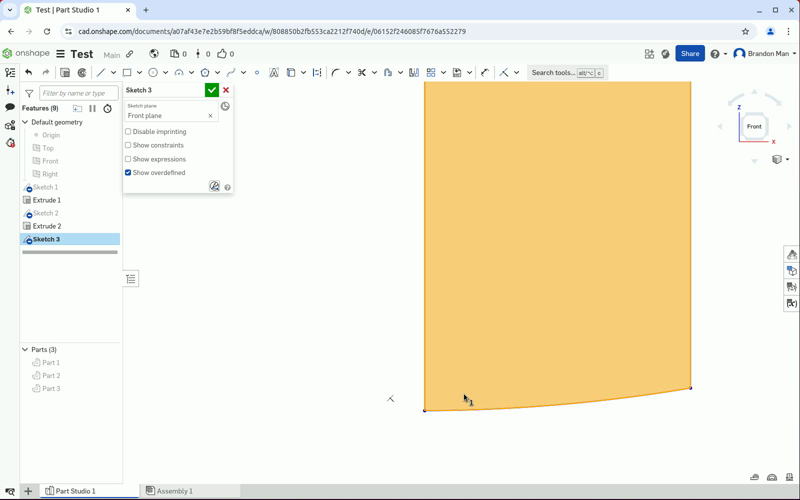
scroll(-6)
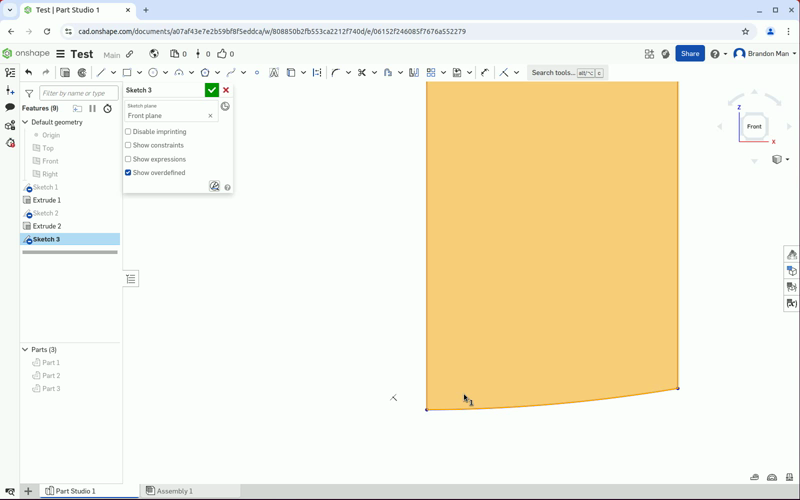
scroll(-6)
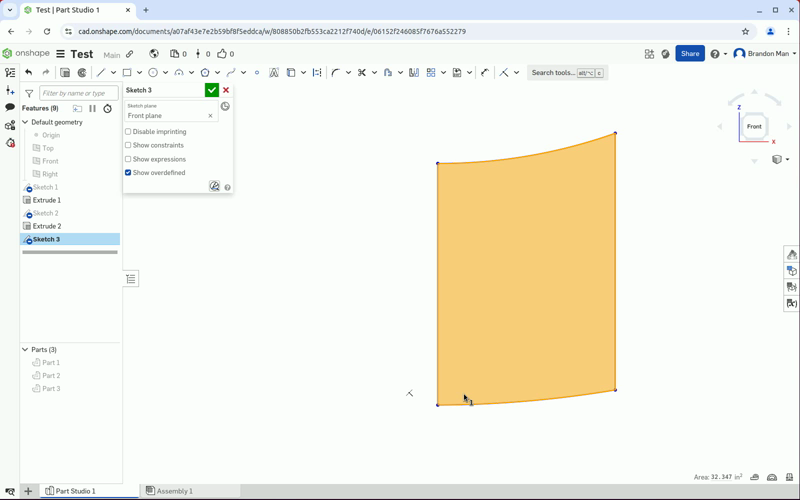
scroll(-6)
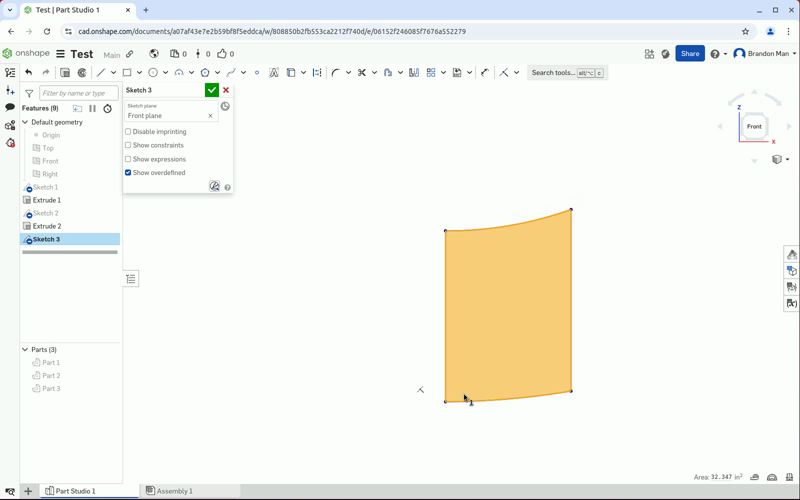
scroll(-6)
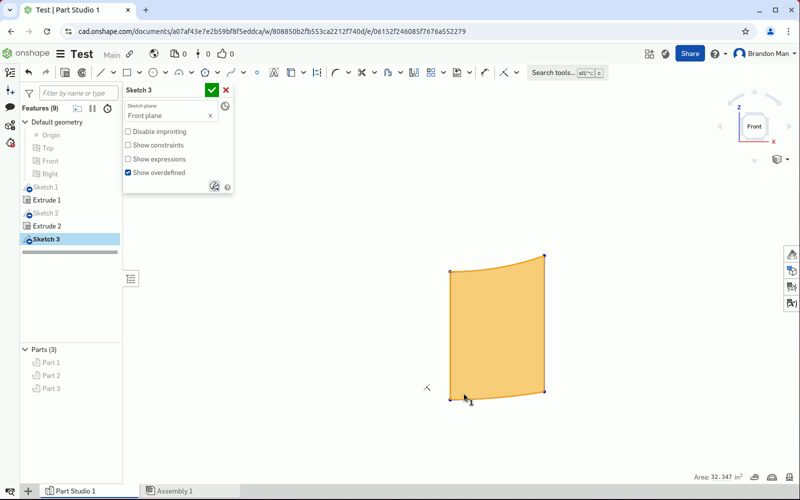
scroll(-6)
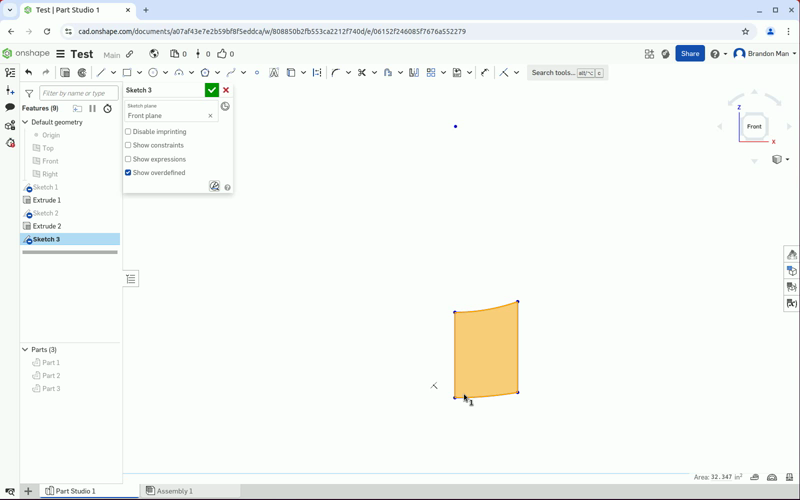
scroll(-6)
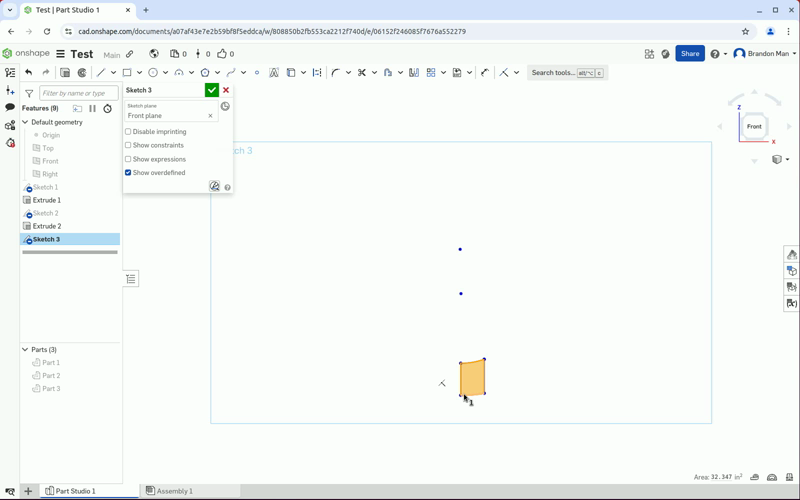
mouse_move(73, 352)
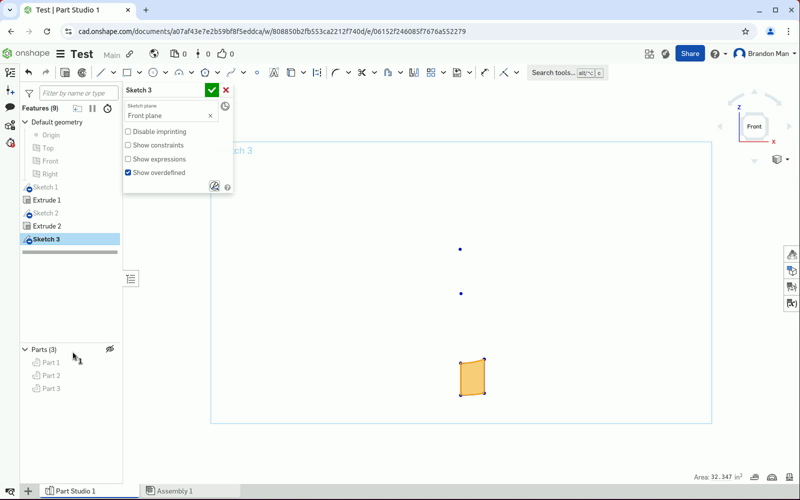
key(shift+y)
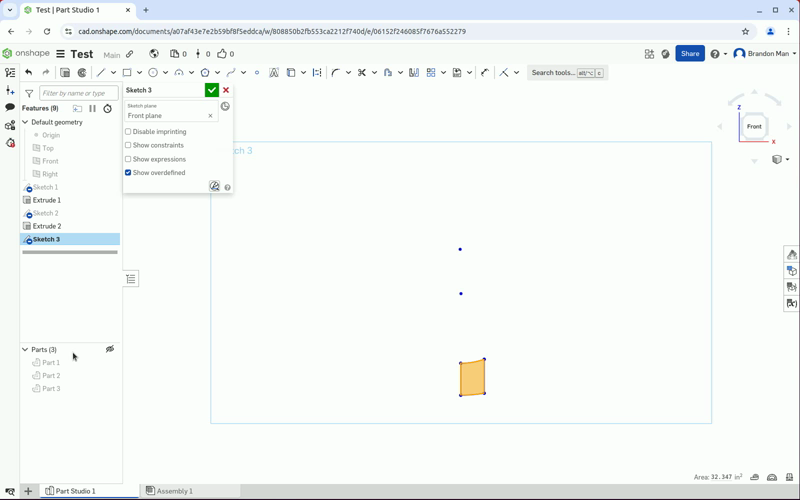
key(shift+e)
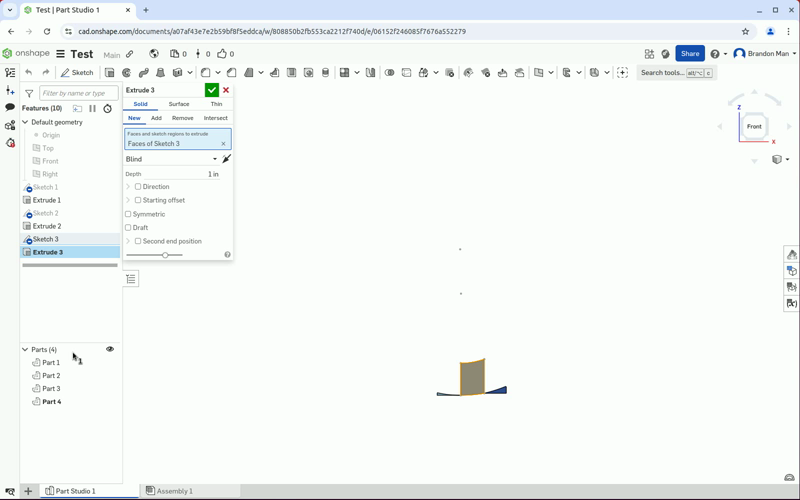
mouse_move(143, 106)
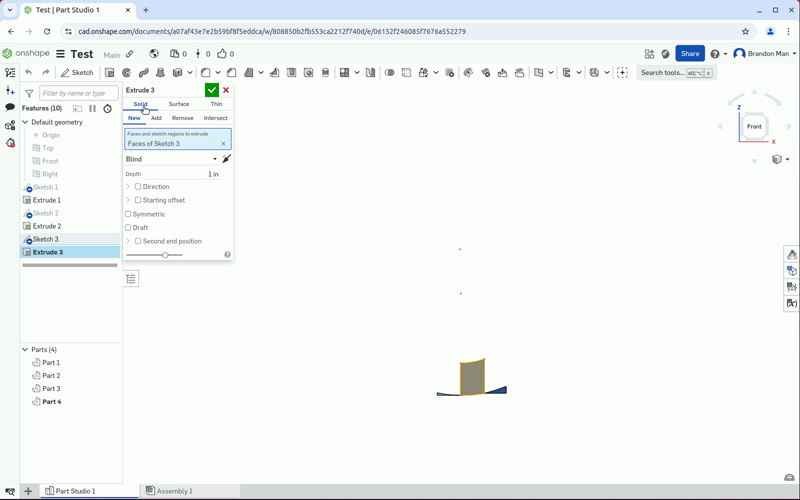
click(143, 106)
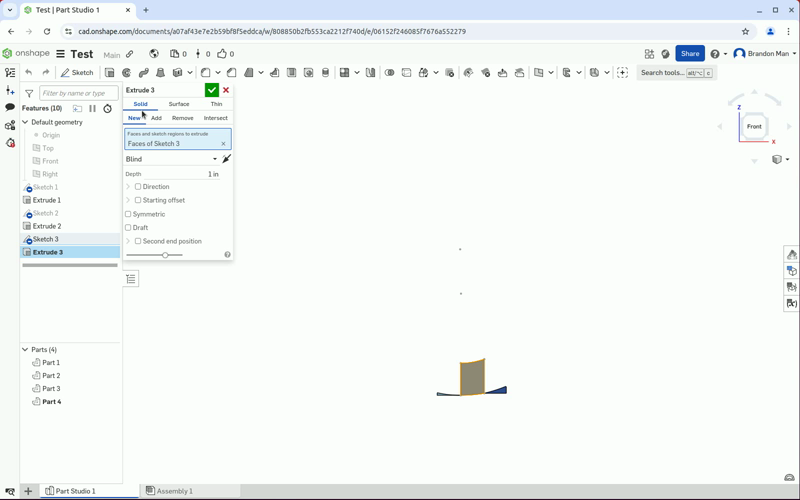
mouse_move(137, 120)
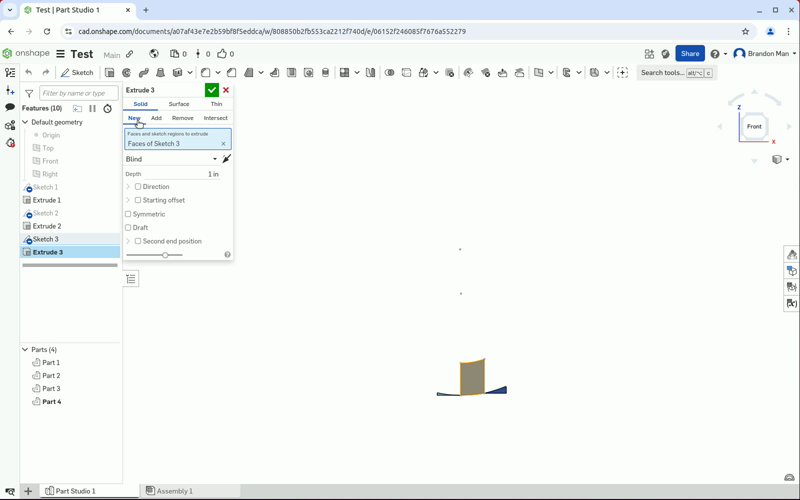
click(137, 120)
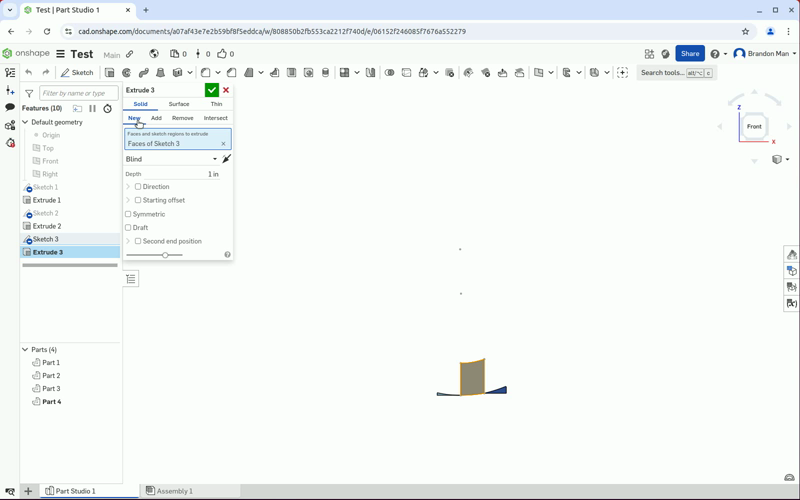
key(tab, 4)
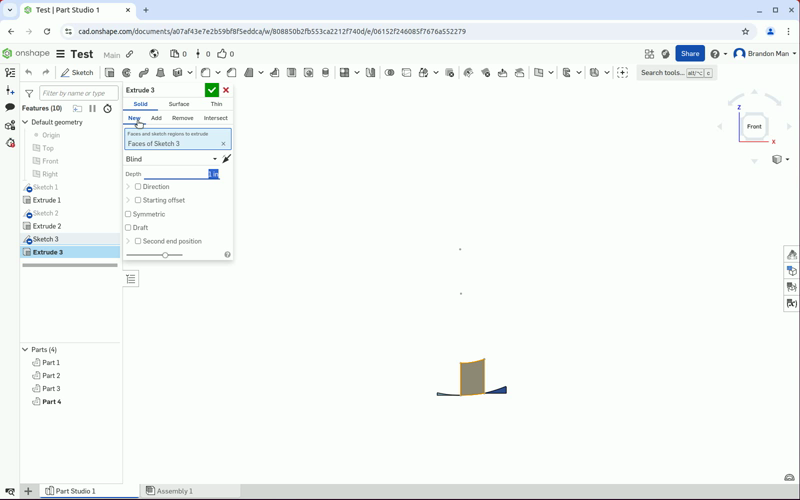
text(4.092)
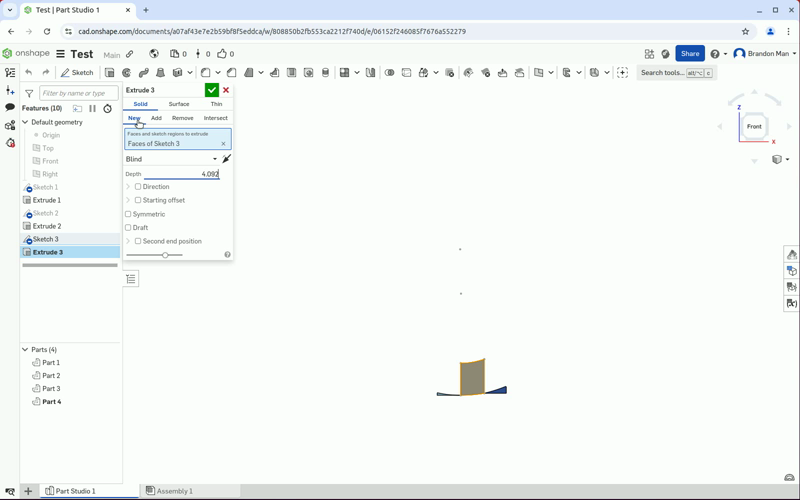
key(enter)
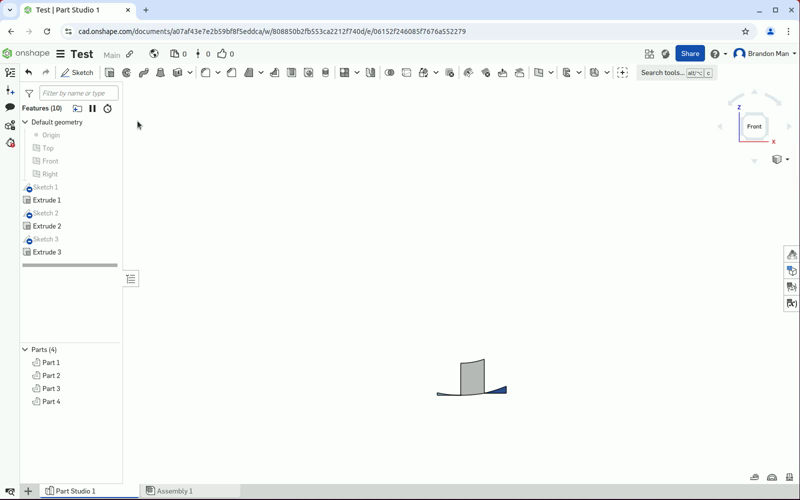
key(shift+h)
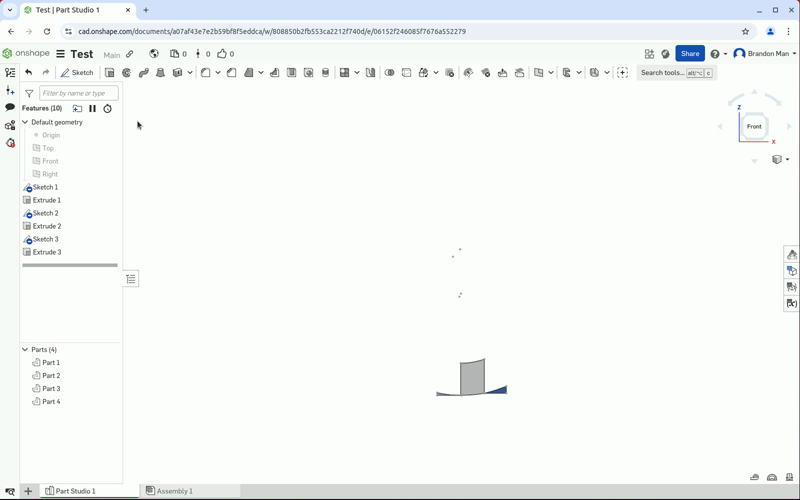
key(shift+h)
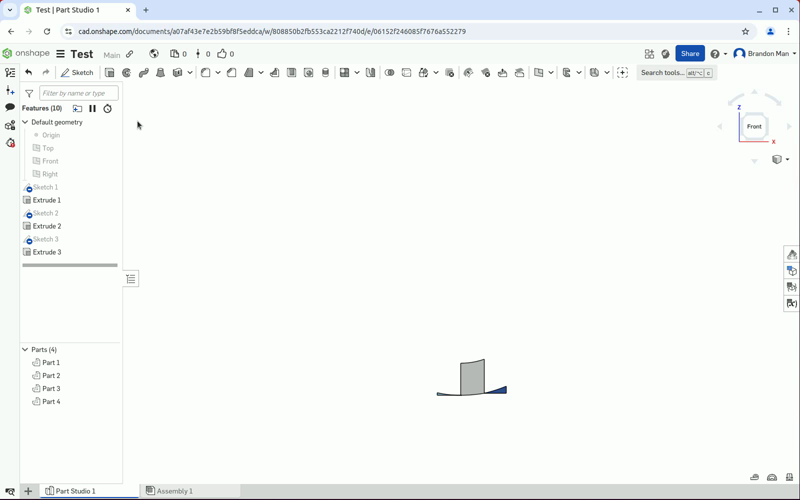
mouse_move(73, 189)
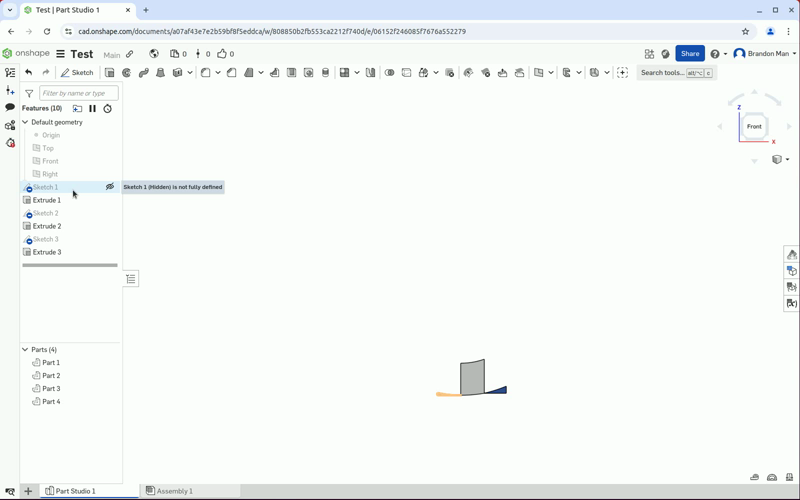
click(73, 189)
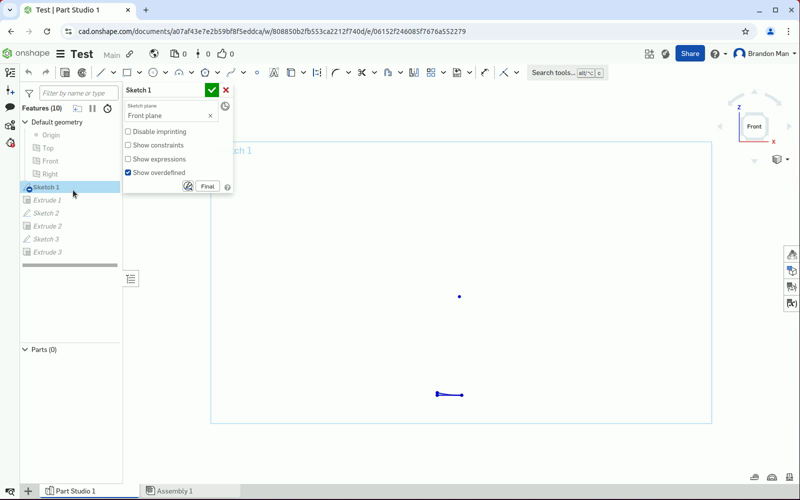
mouse_move(229, 92)
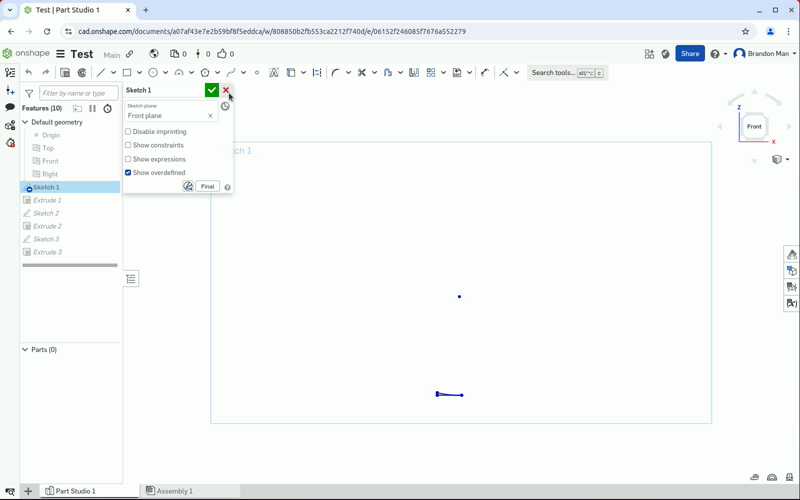
click(229, 92)
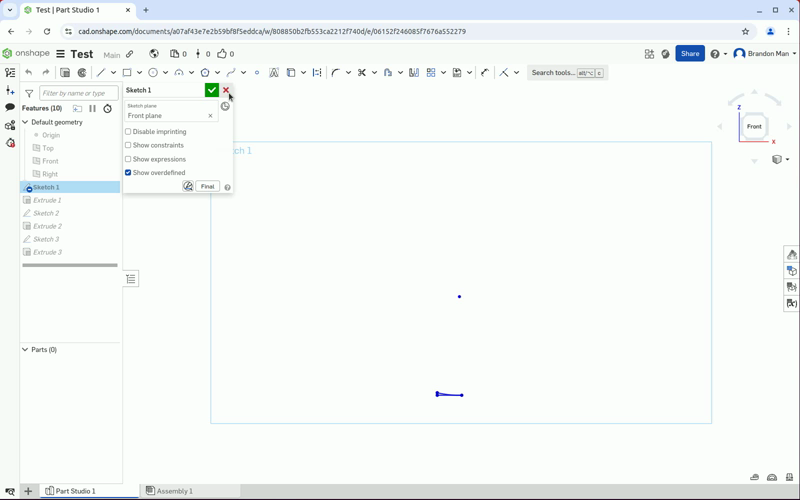
key(shift+s)
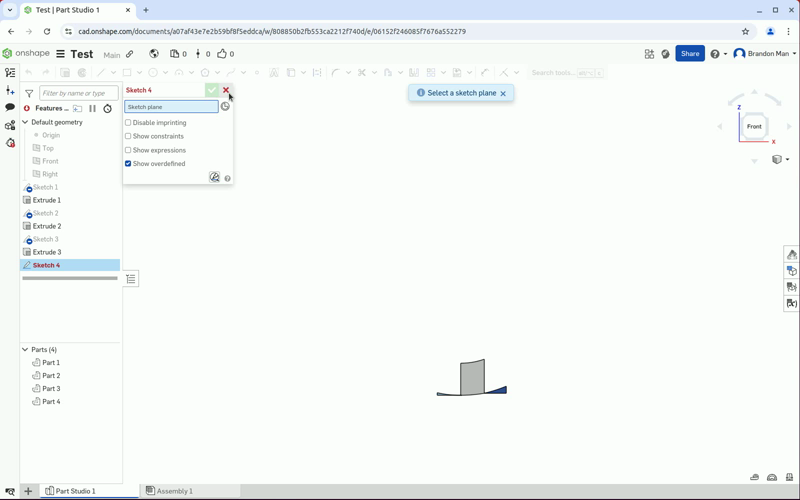
mouse_move(73, 163)
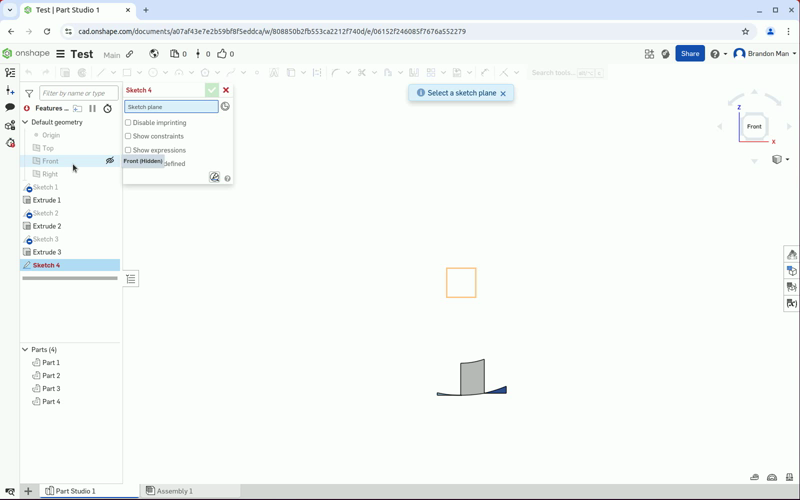
click(73, 163)
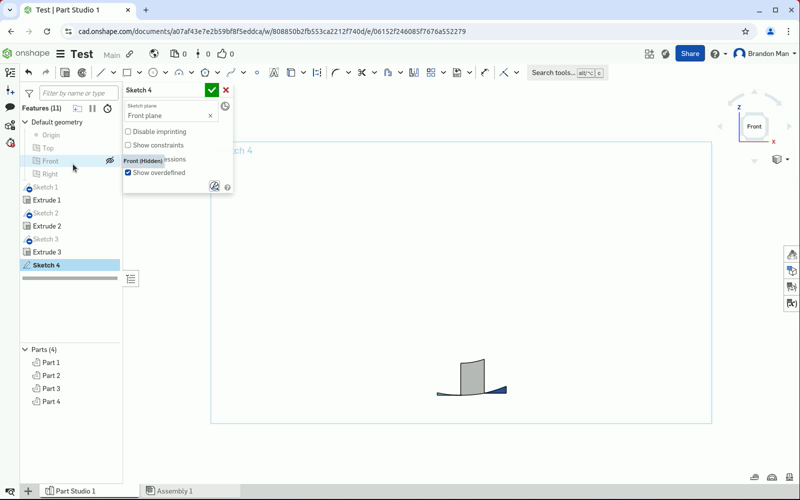
mouse_move(73, 352)
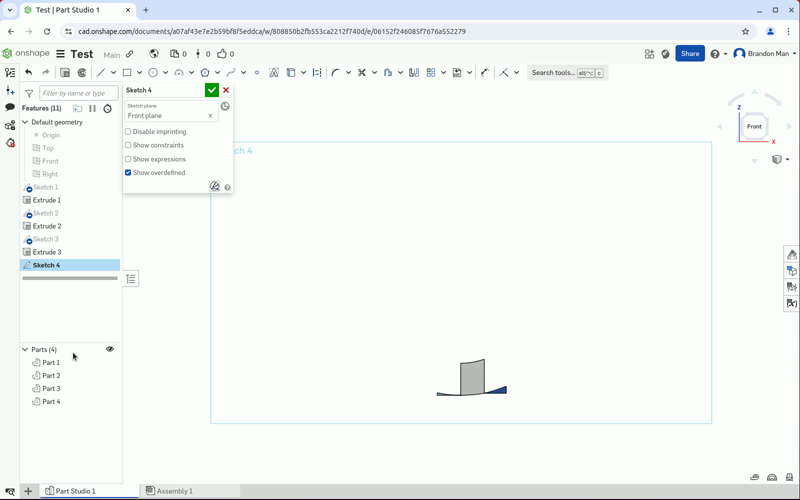
key(y)
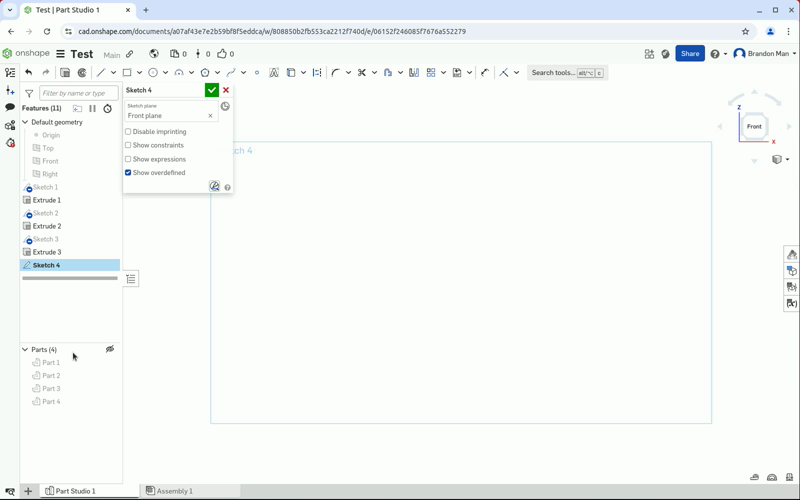
key(a)
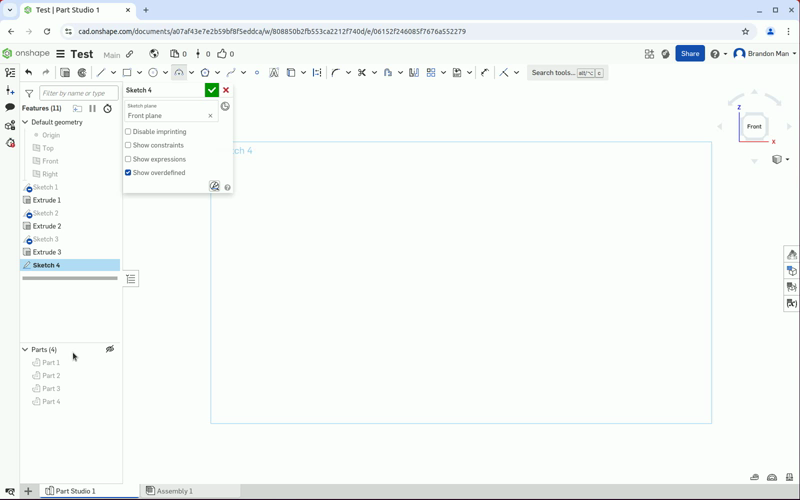
key_down(shift)
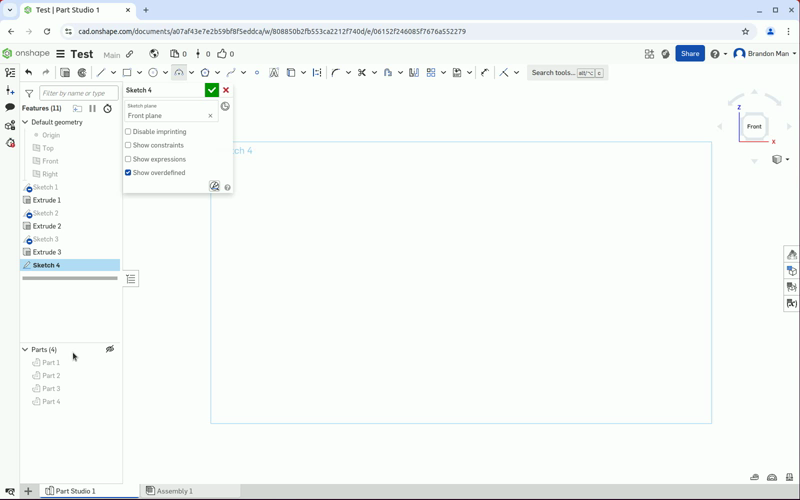
mouse_move(437, 393)
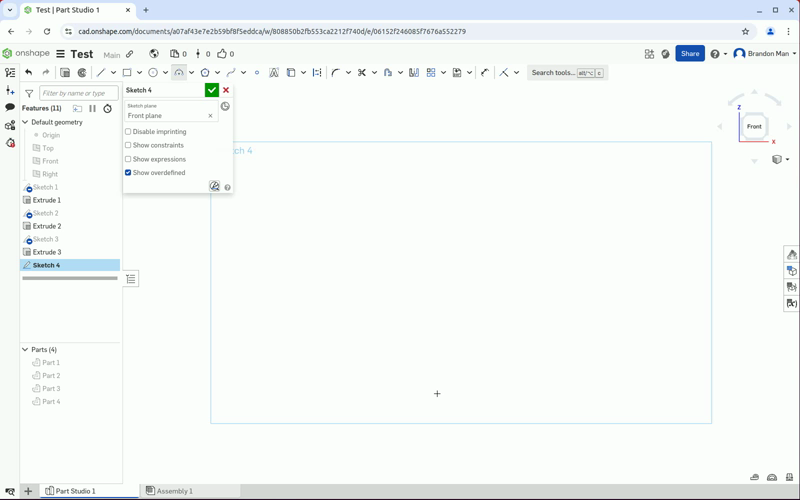
click(437, 393)
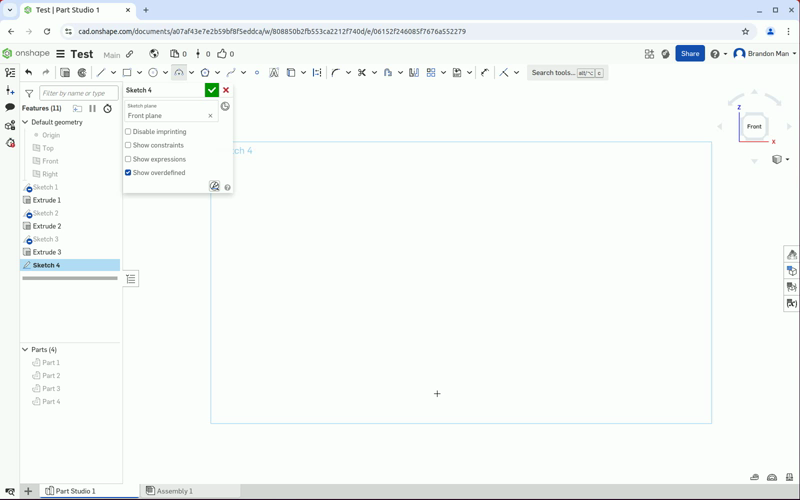
key_up(shift)
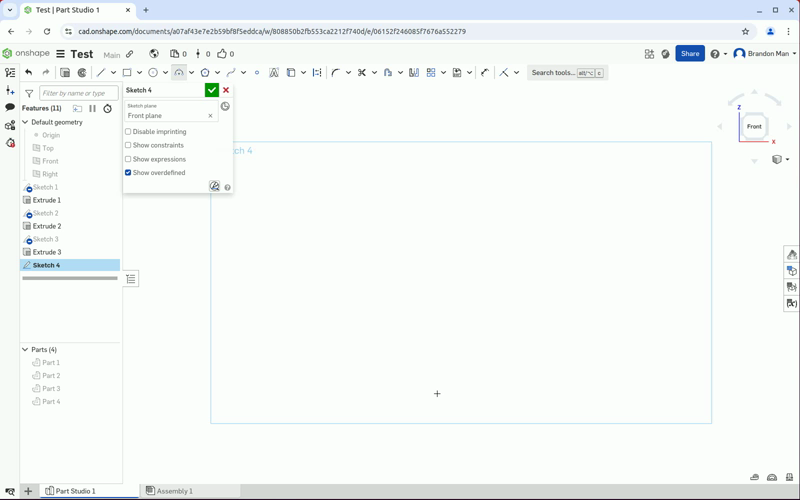
key_down(shift)
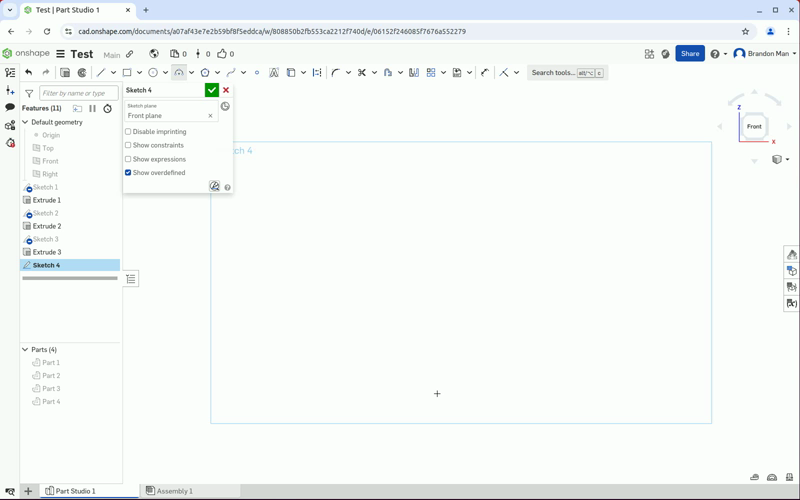
mouse_move(504, 386)
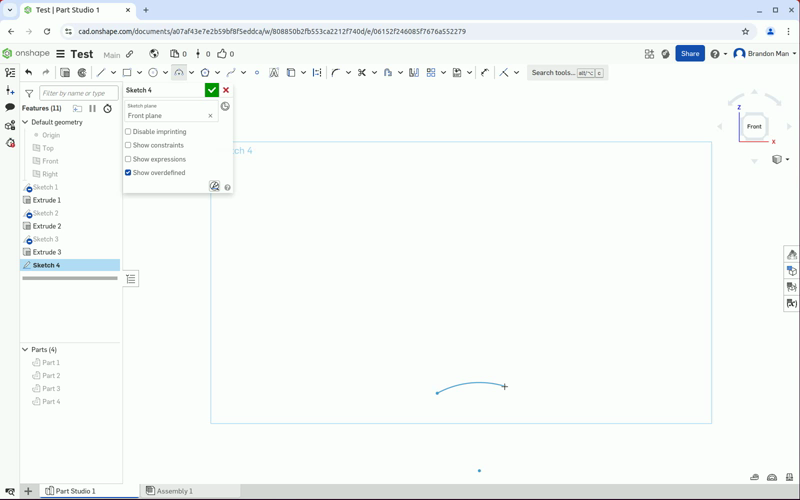
click(504, 386)
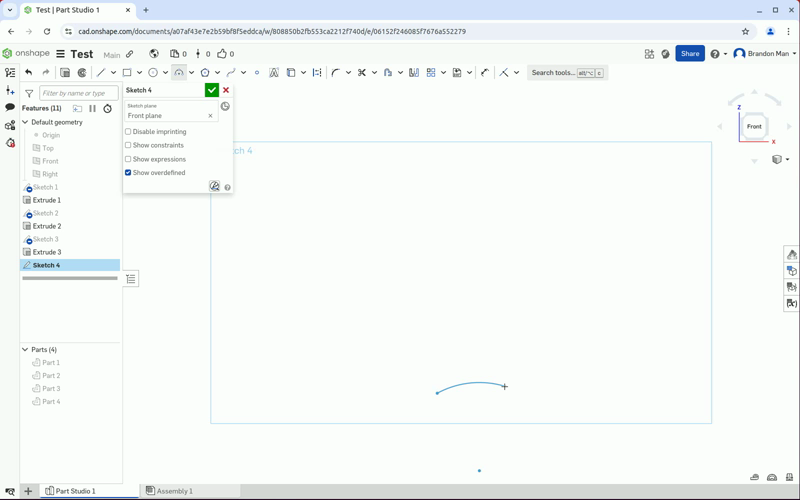
mouse_move(448, 170)
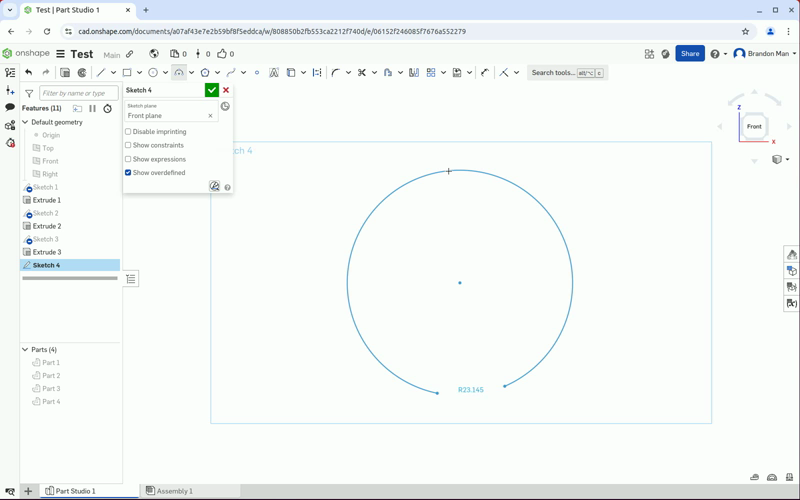
click(448, 170)
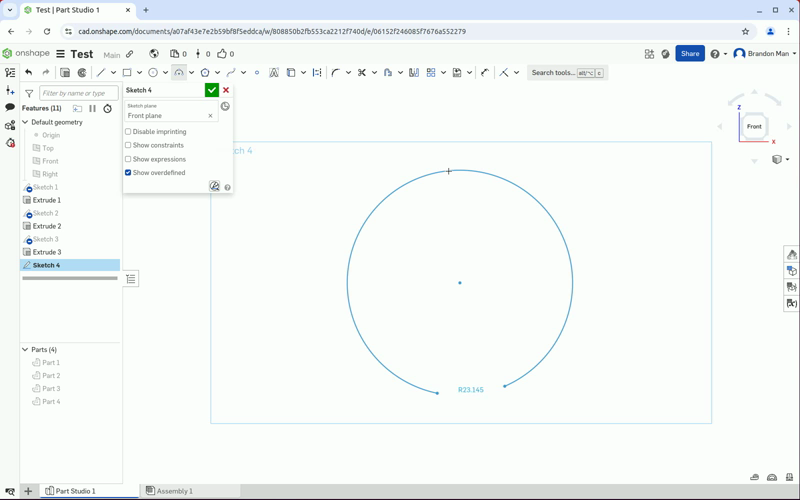
key_up(shift)
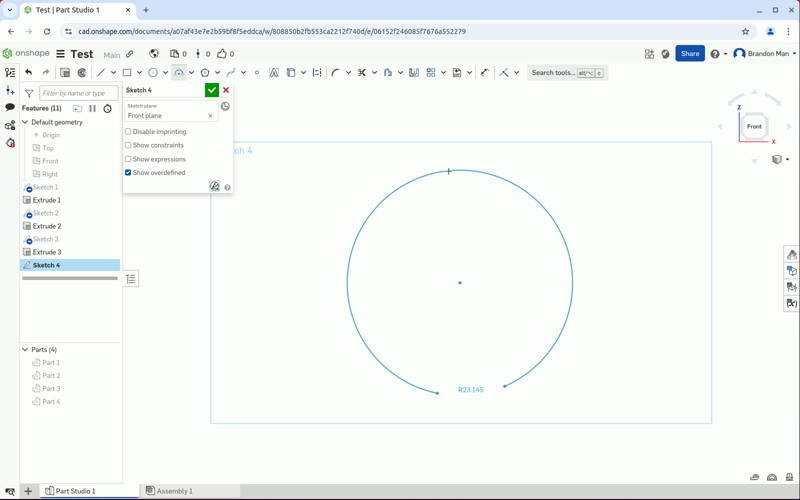
key(esc)
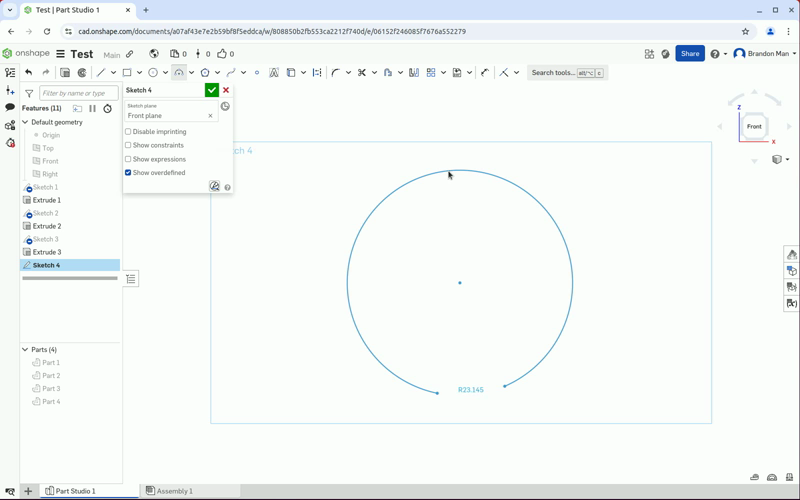
key(l)
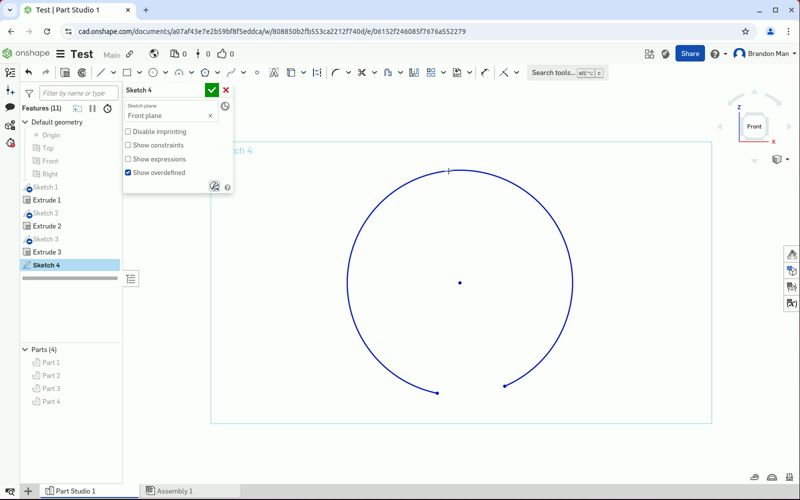
mouse_move(504, 386)
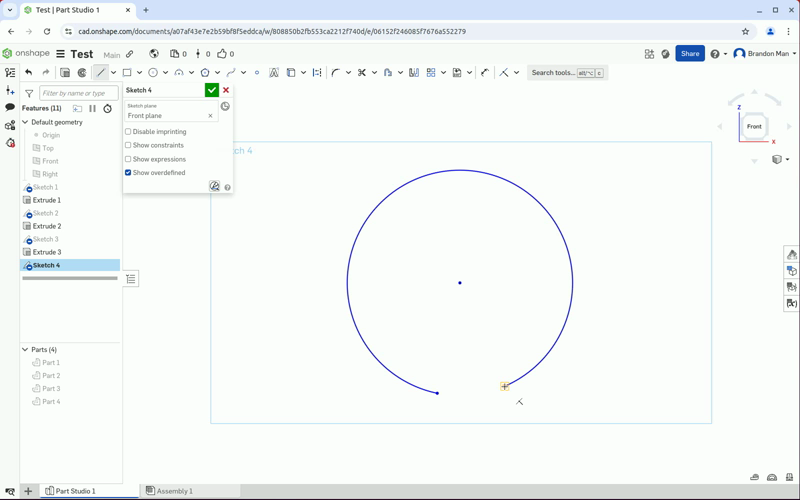
click(504, 386)
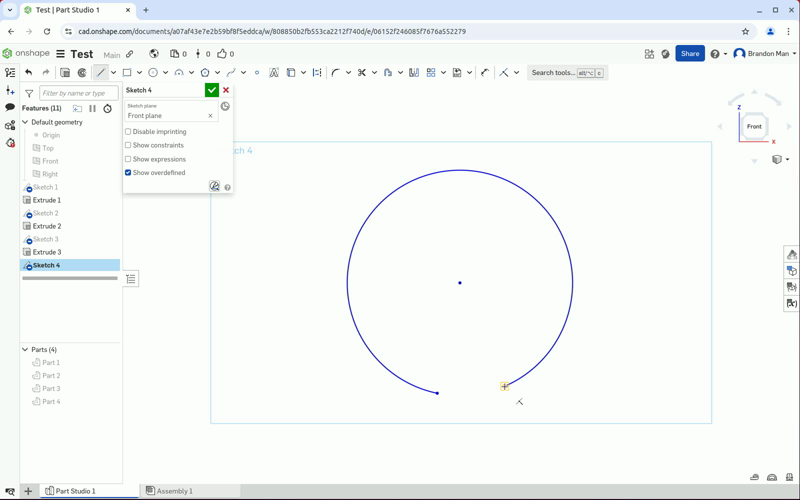
key_down(shift)
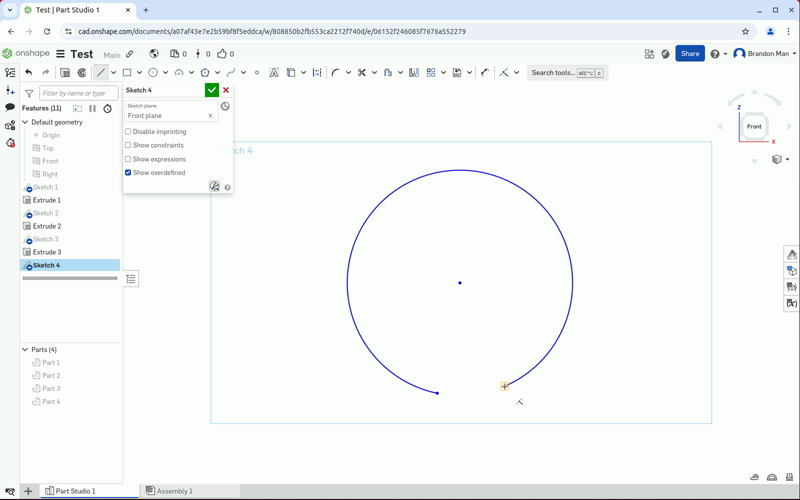
mouse_move(534, 386)
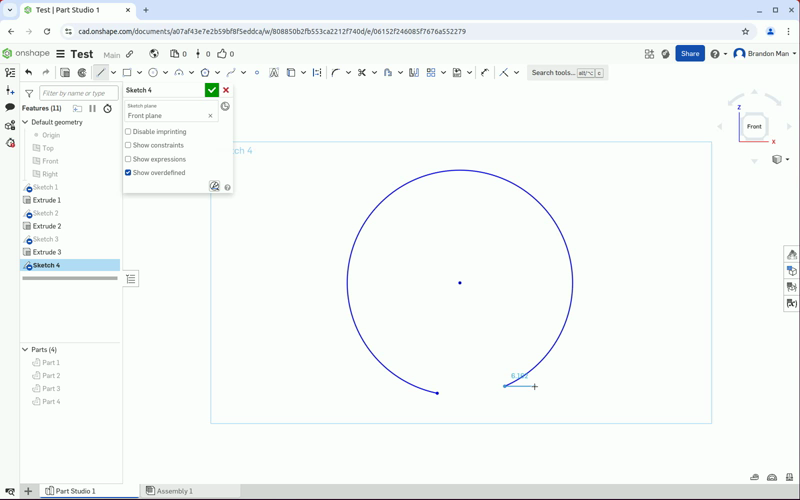
mouse_move(504, 351)
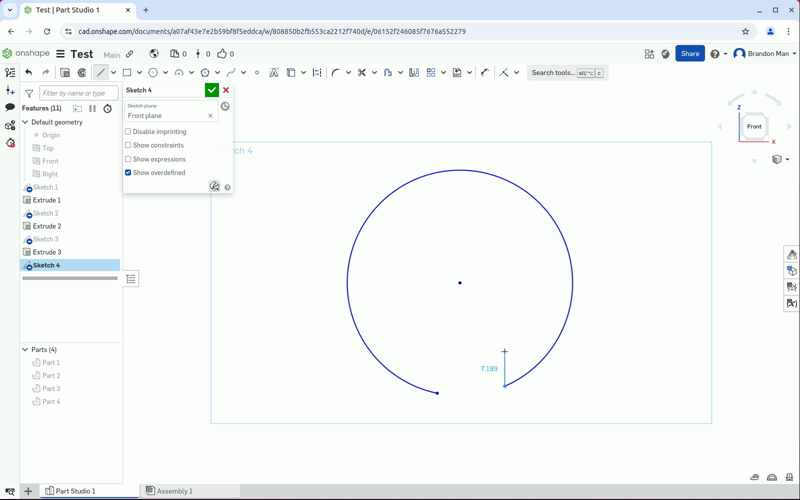
click(504, 351)
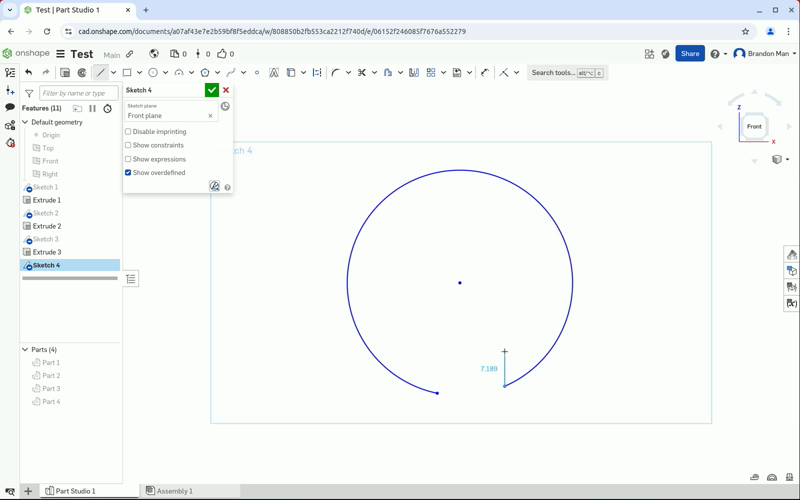
key_up(shift)
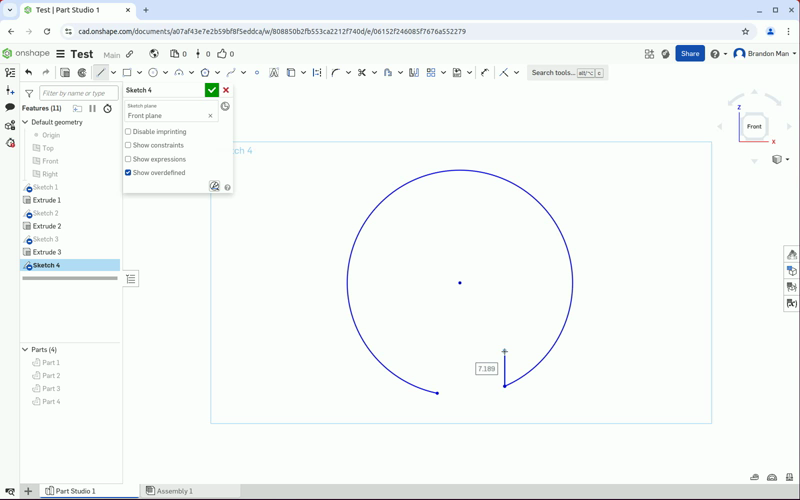
key(esc)
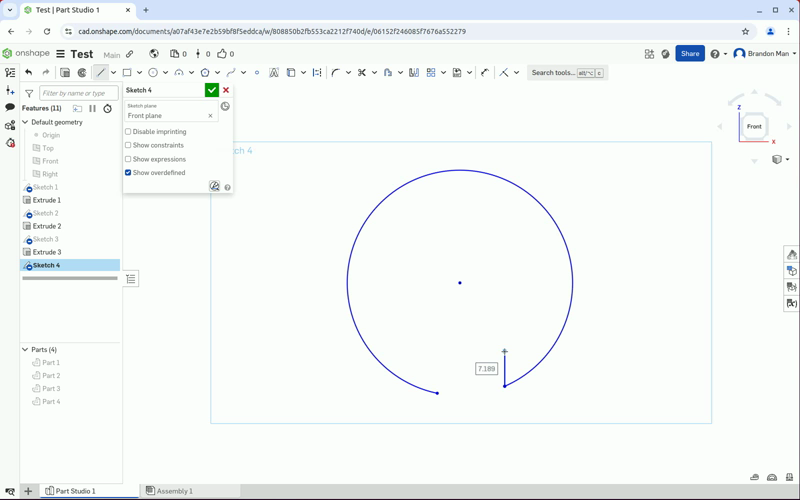
key(a)
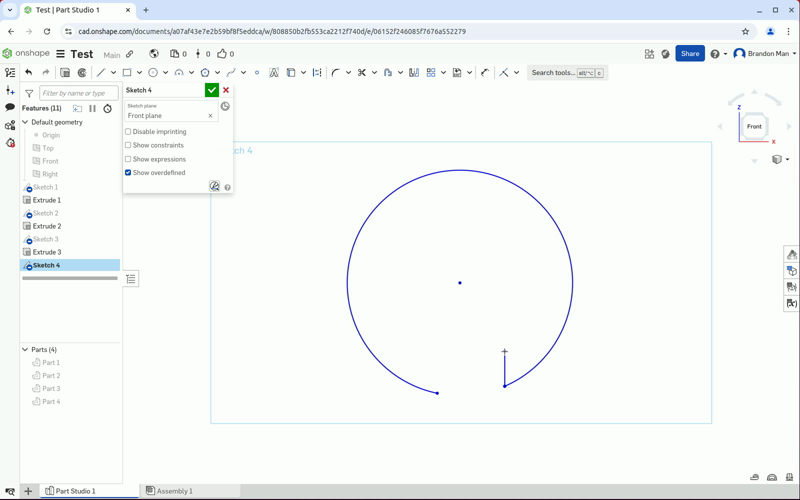
mouse_move(504, 351)
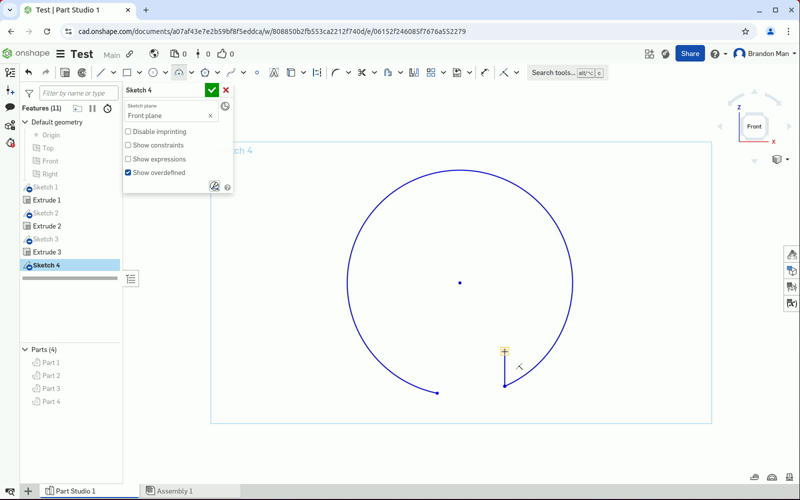
click(504, 351)
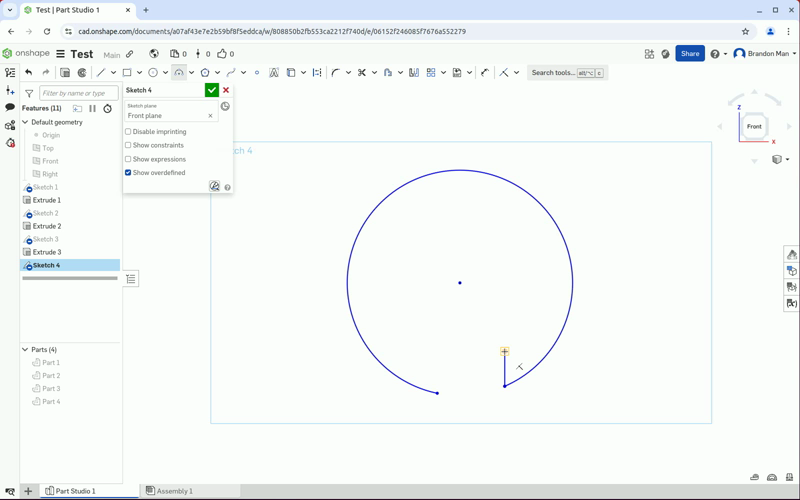
key_down(shift)
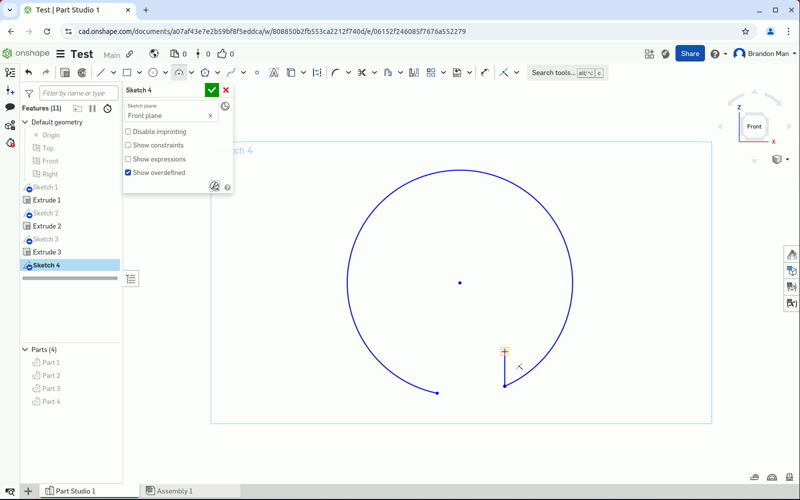
mouse_move(437, 360)
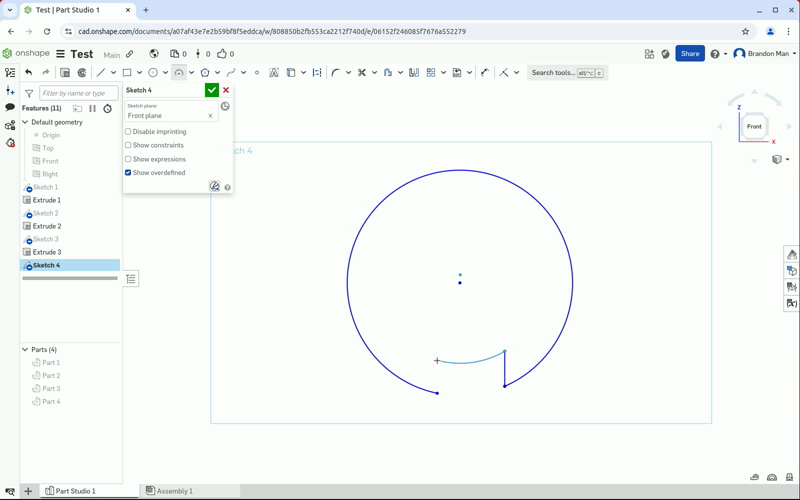
click(437, 360)
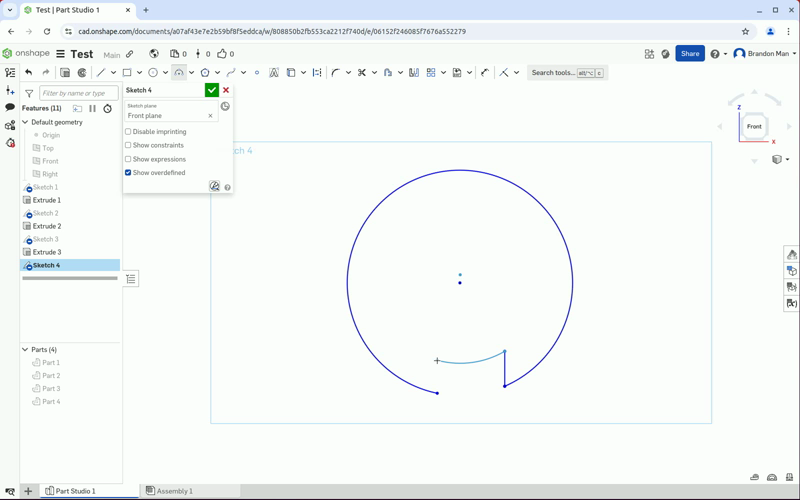
mouse_move(450, 205)
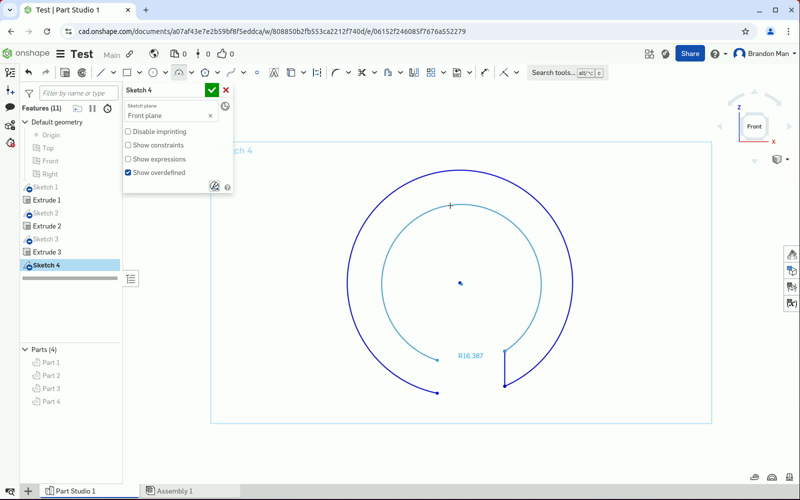
click(450, 205)
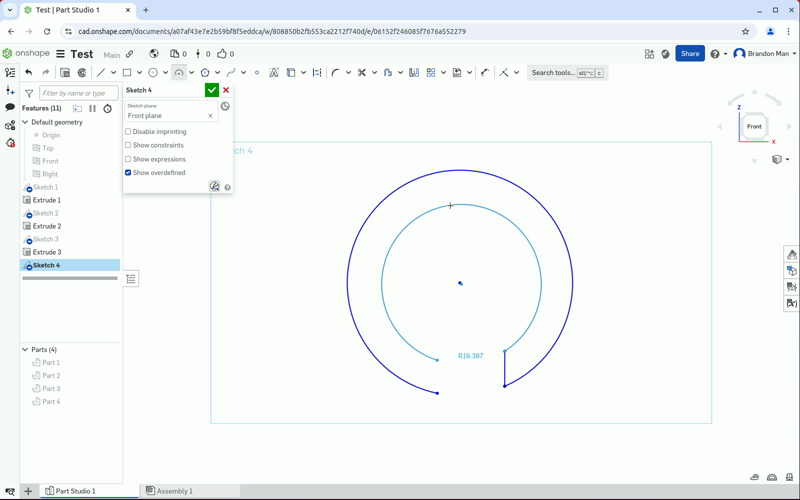
key_up(shift)
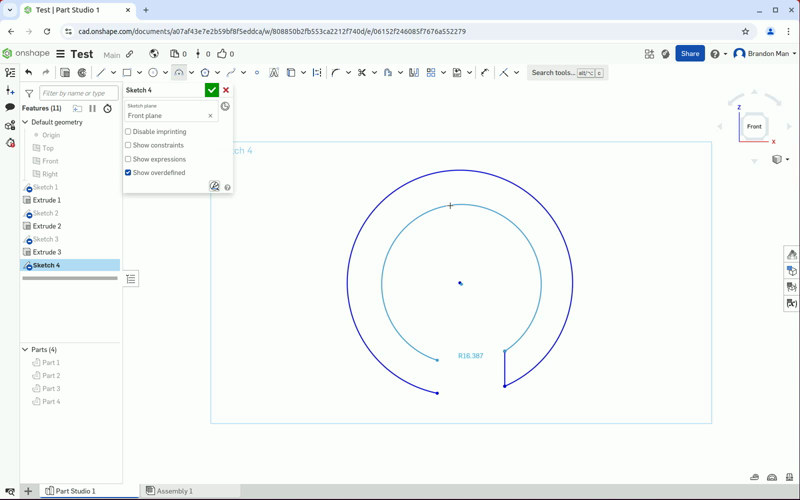
key(esc)
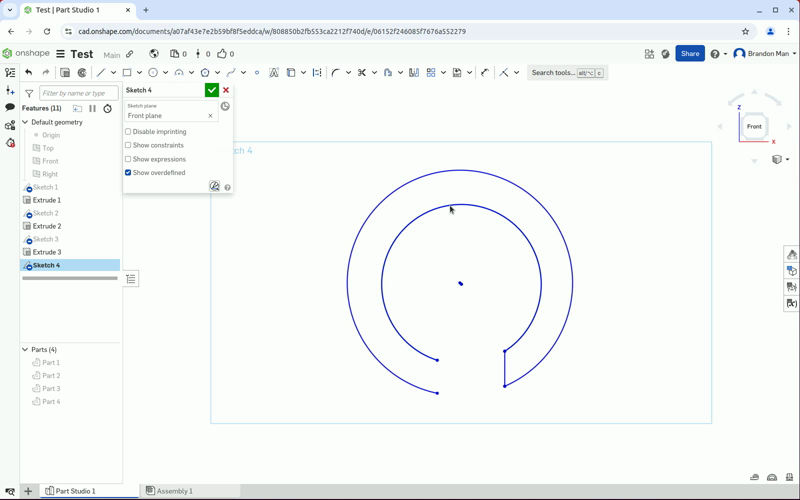
key(l)
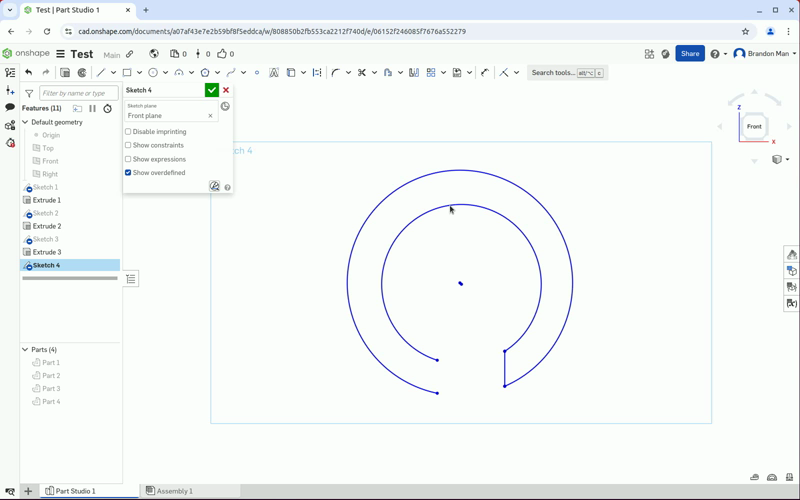
mouse_move(437, 360)
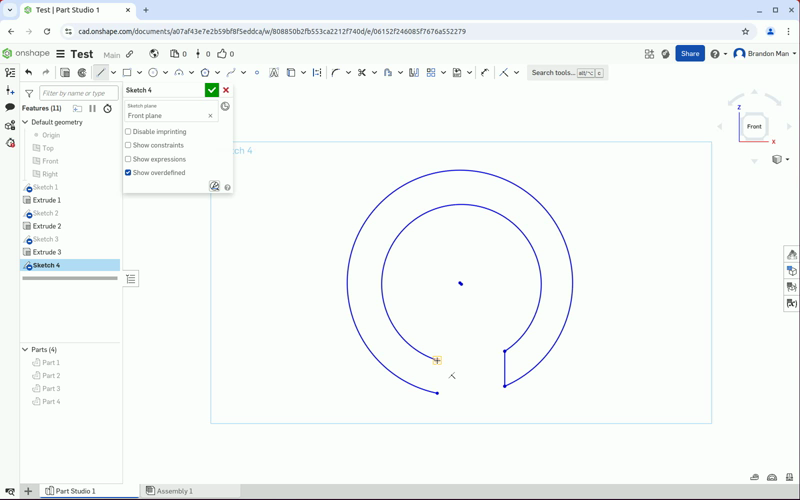
click(437, 360)
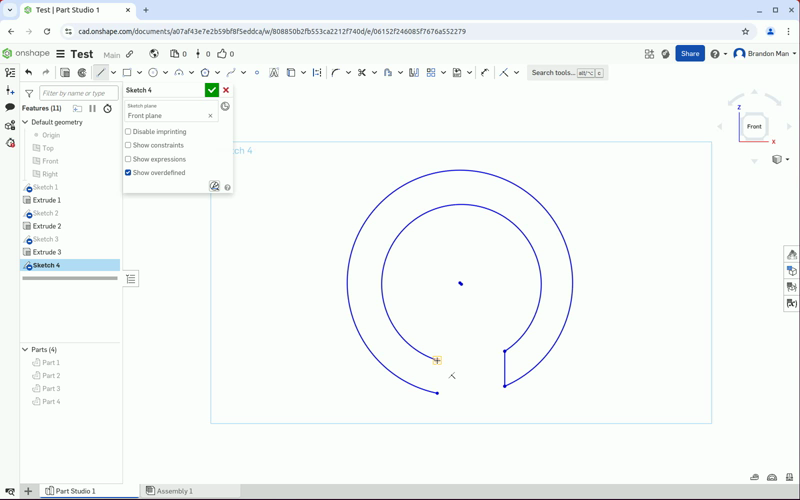
mouse_move(467, 360)
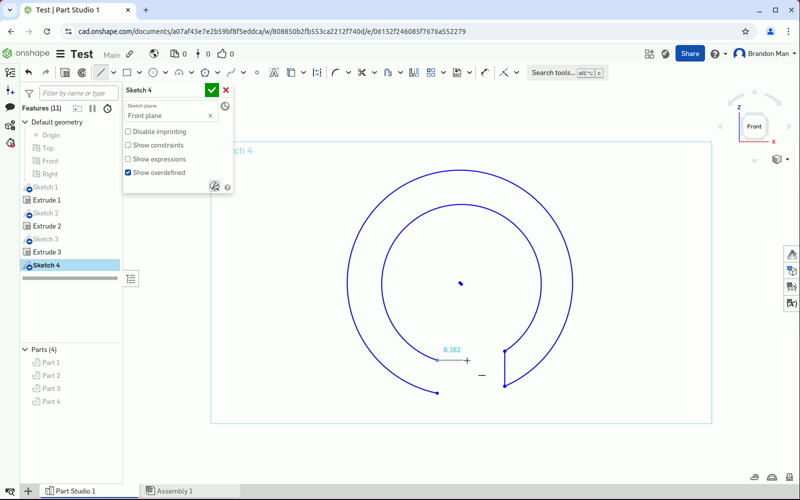
key_down(shift)
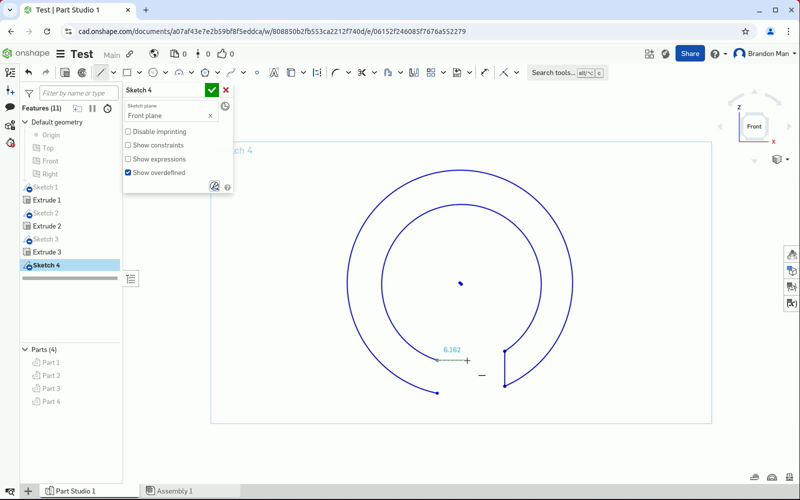
mouse_move(437, 393)
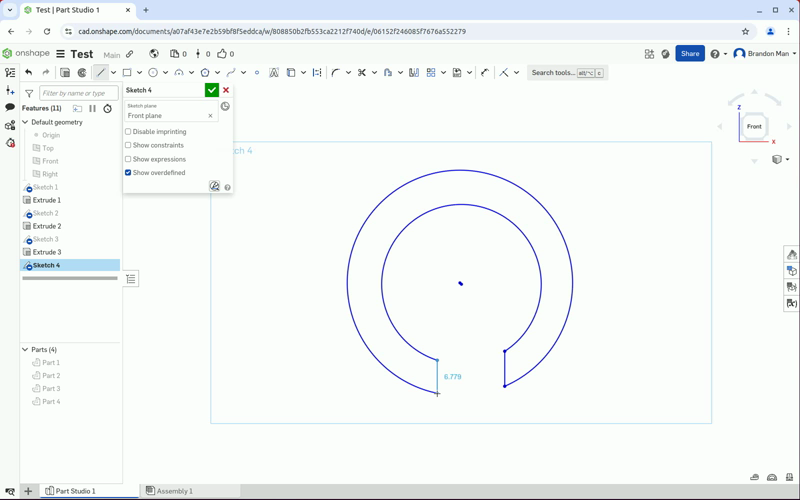
key_up(shift)
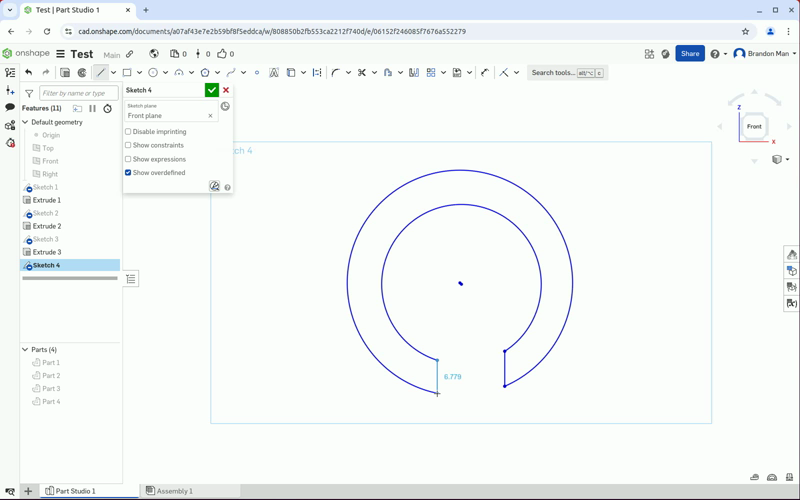
click(437, 393)
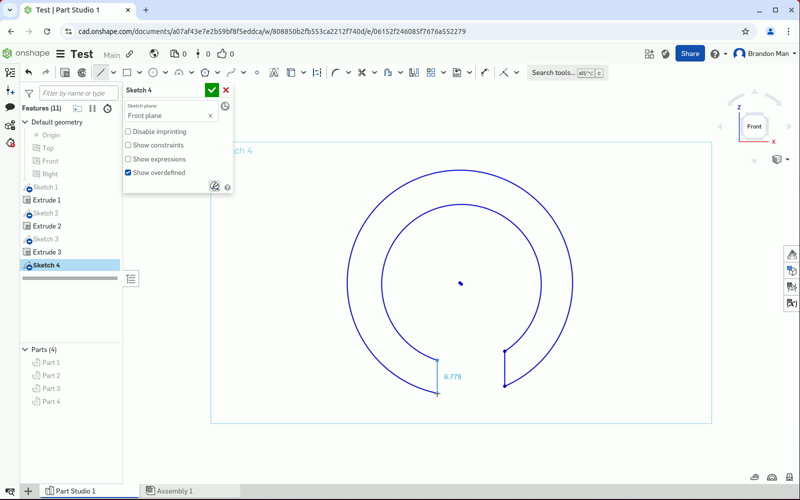
key(esc)
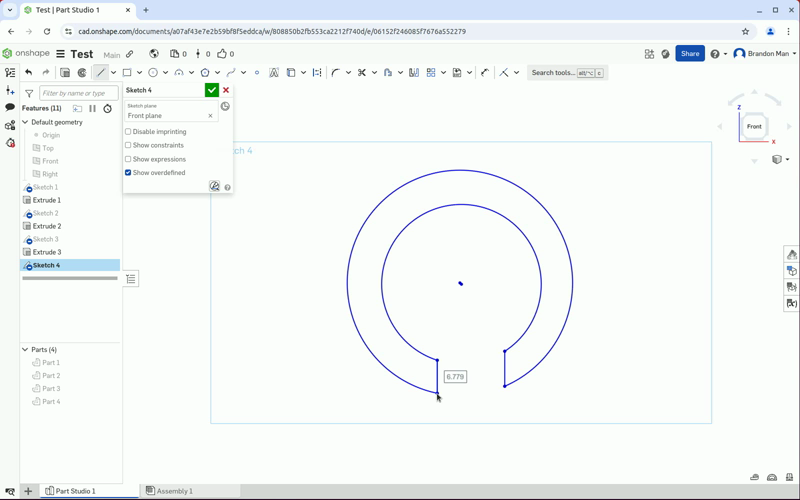
mouse_move(543, 231)
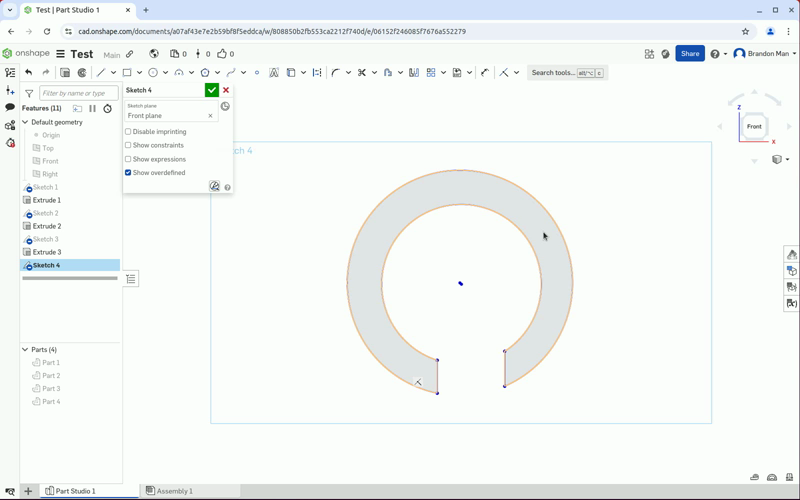
click(543, 231)
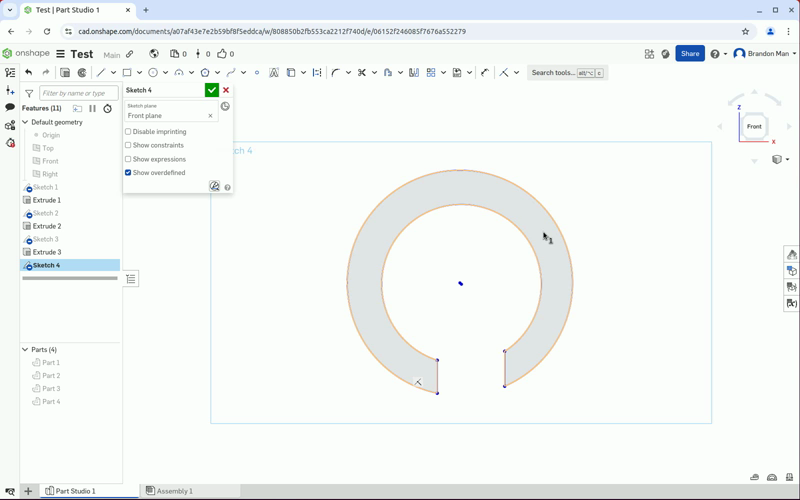
mouse_move(73, 352)
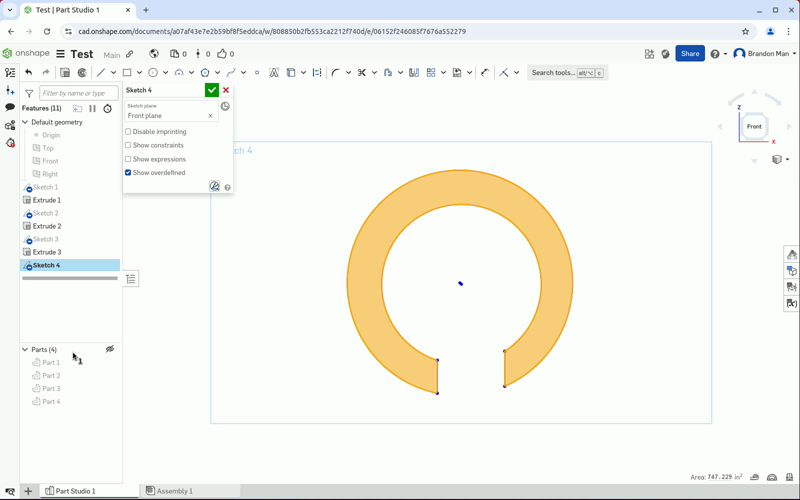
key(shift+y)
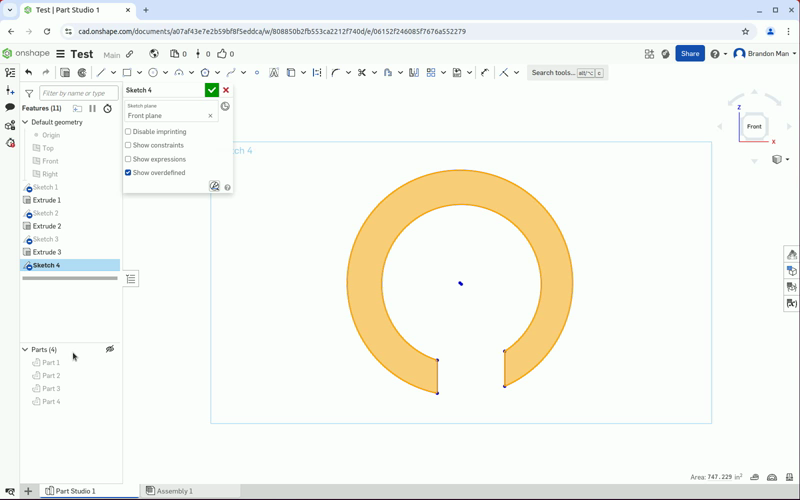
key(shift+e)
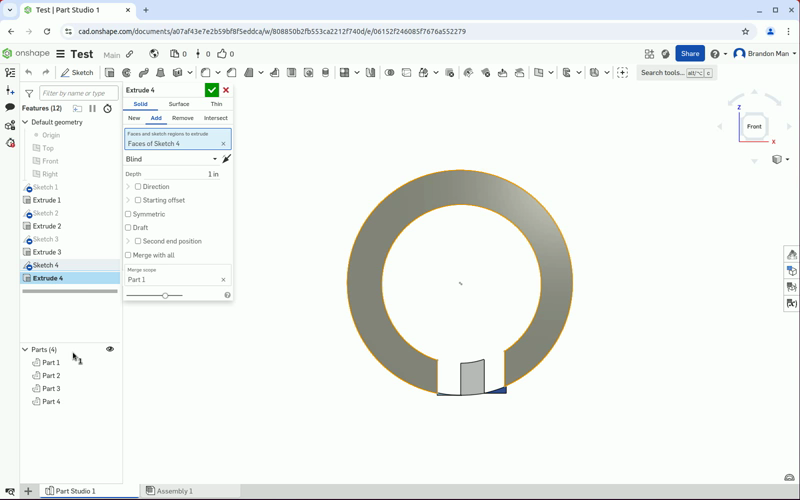
mouse_move(143, 106)
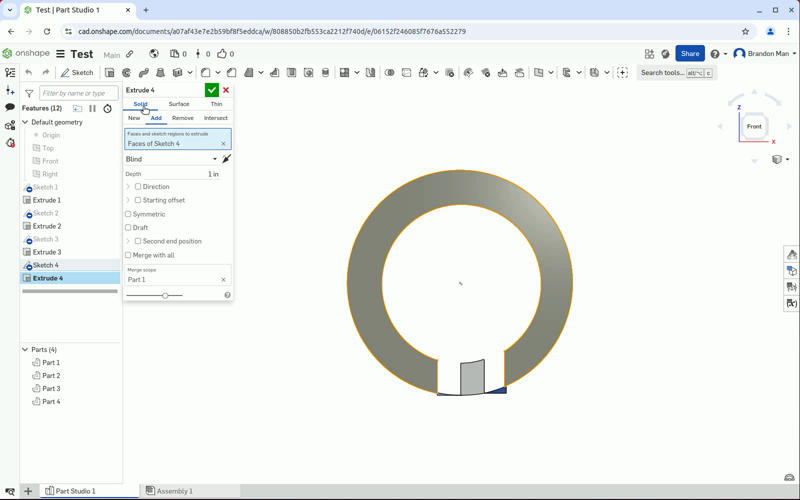
click(143, 106)
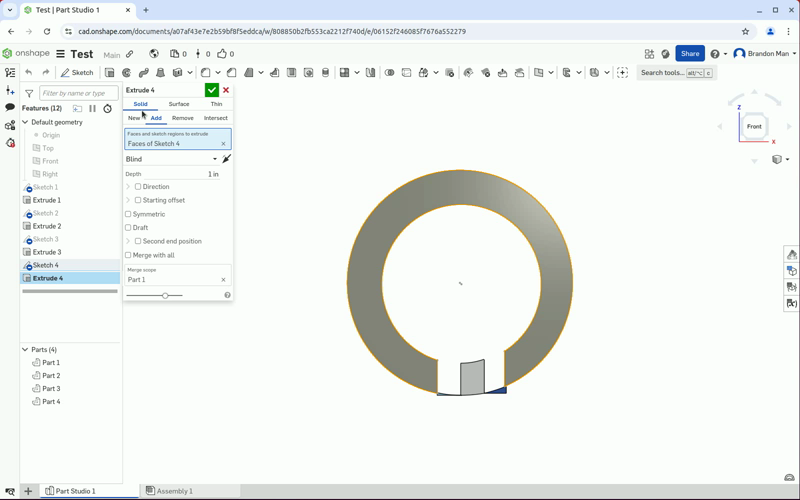
mouse_move(137, 120)
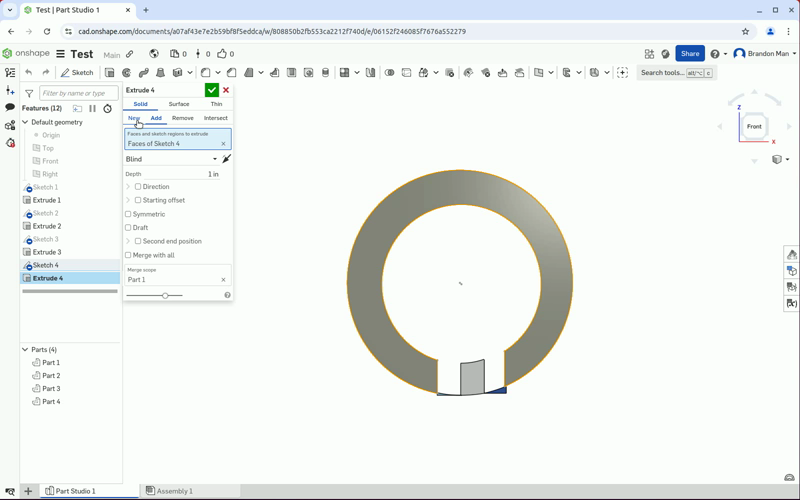
click(137, 120)
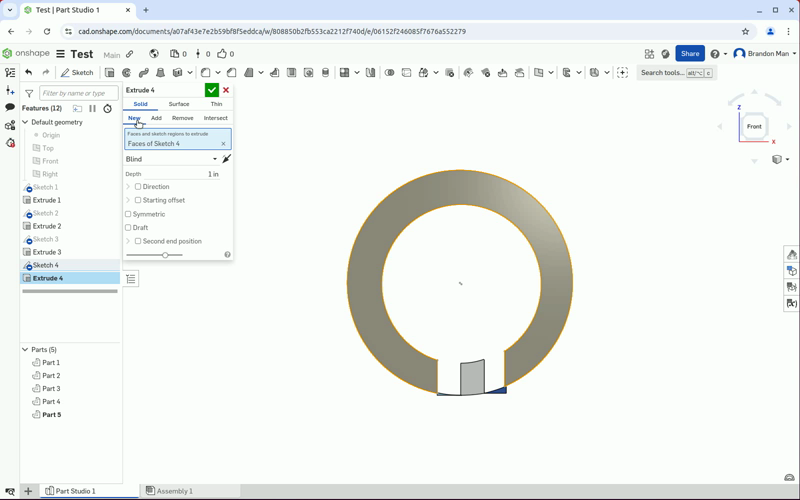
key(tab, 4)
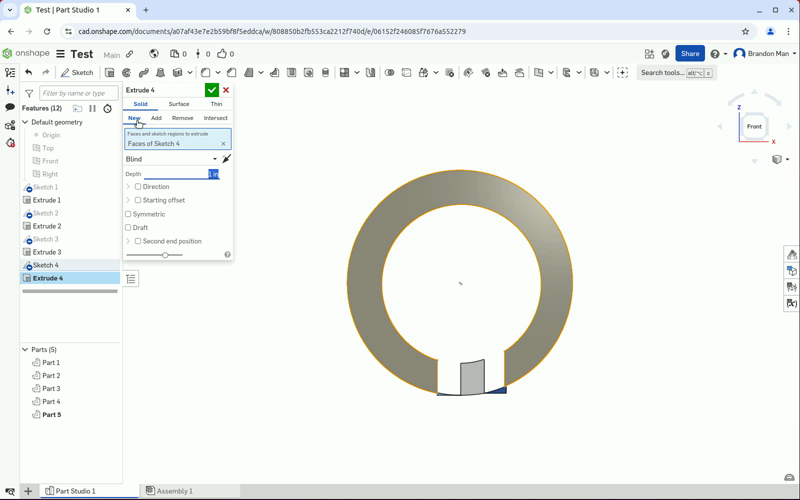
text(4.092)
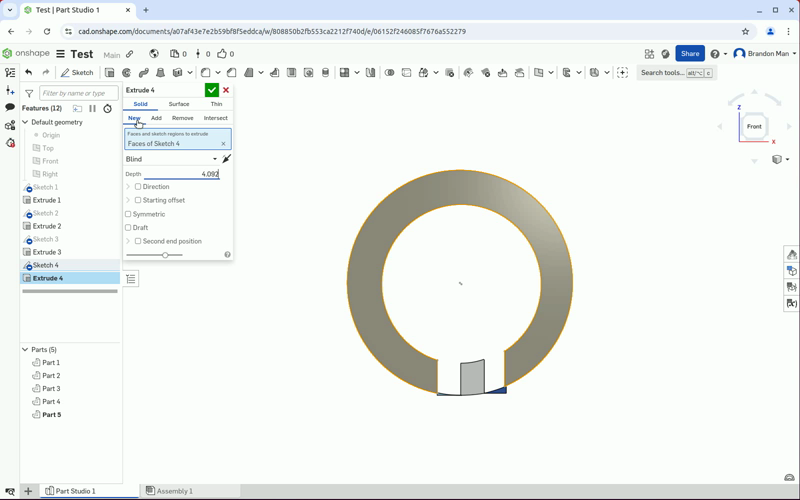
key(enter)
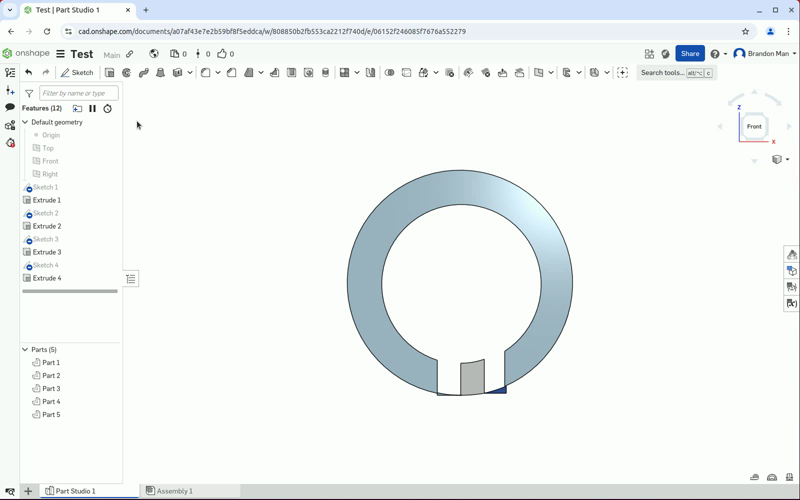
key(shift+h)
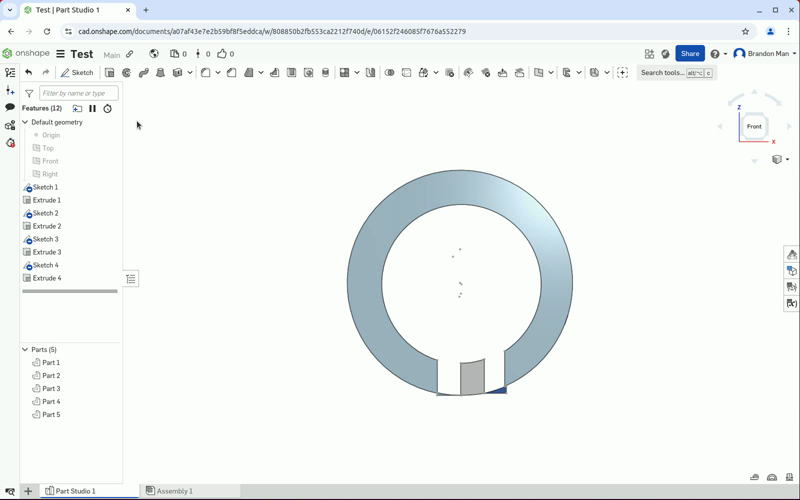
key(shift+h)
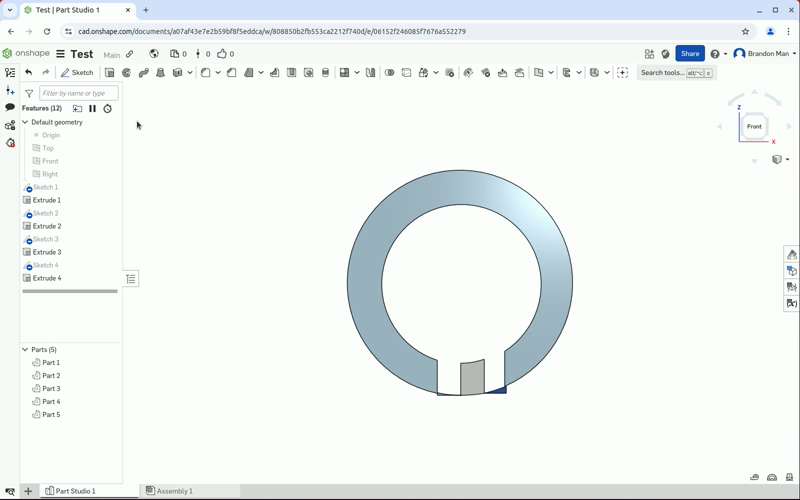
mouse_move(73, 189)
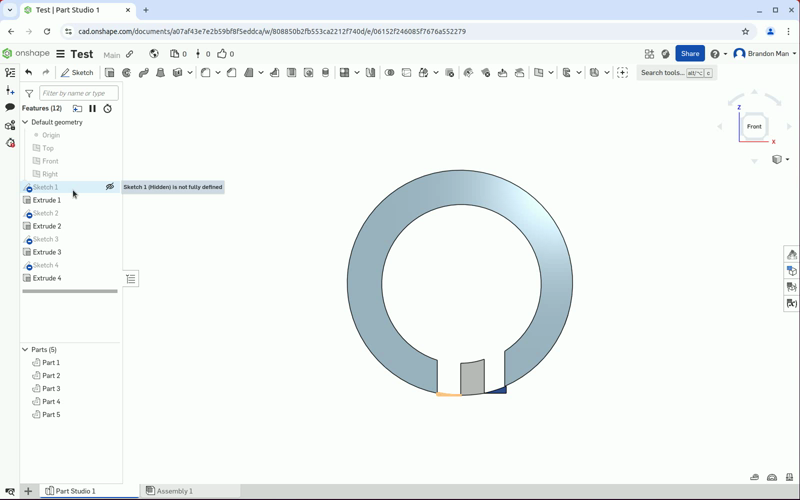
click(73, 189)
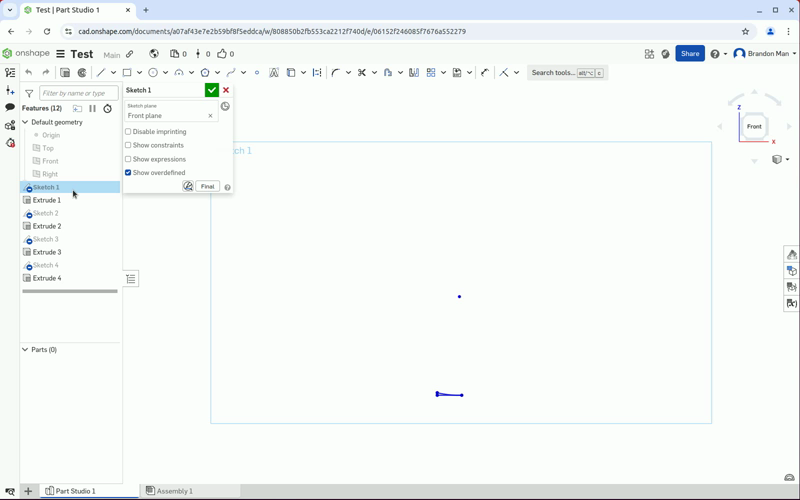
mouse_move(229, 92)
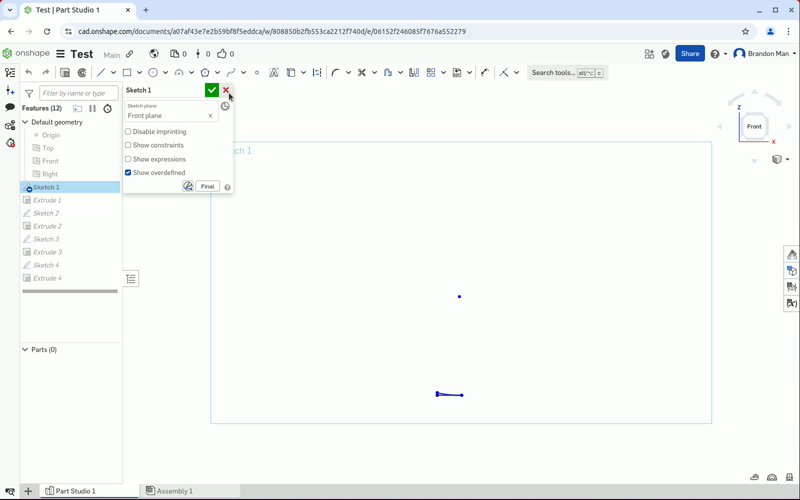
click(229, 92)
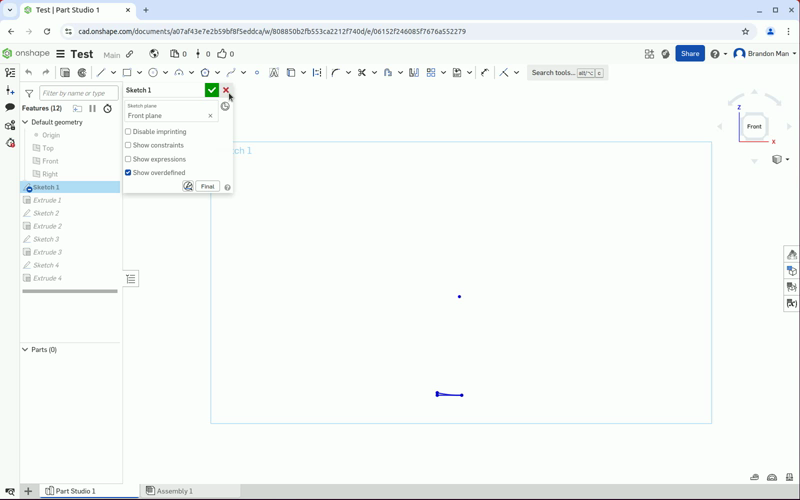
key(shift+s)
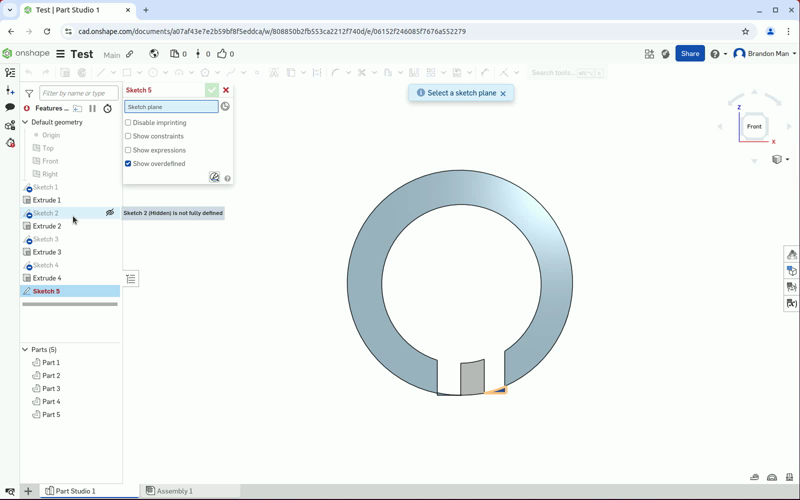
scroll(3)
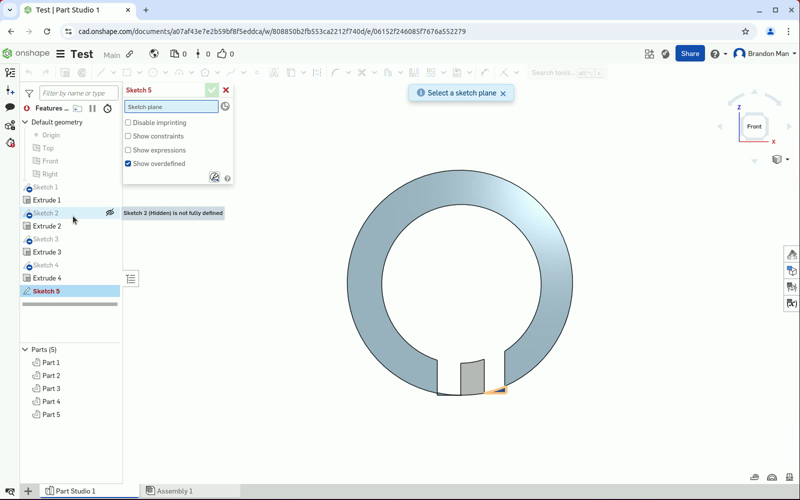
mouse_move(73, 163)
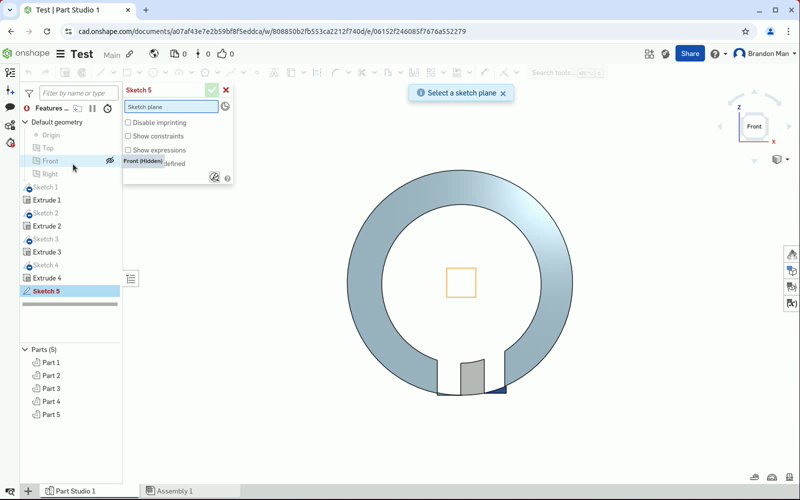
click(73, 163)
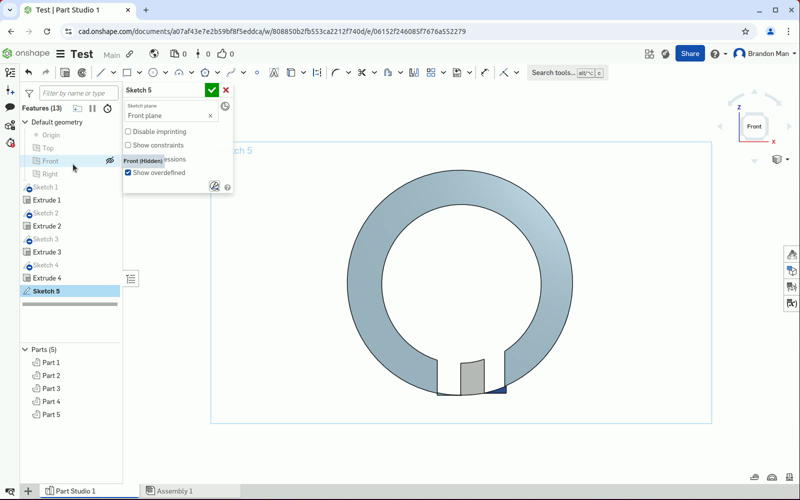
mouse_move(73, 352)
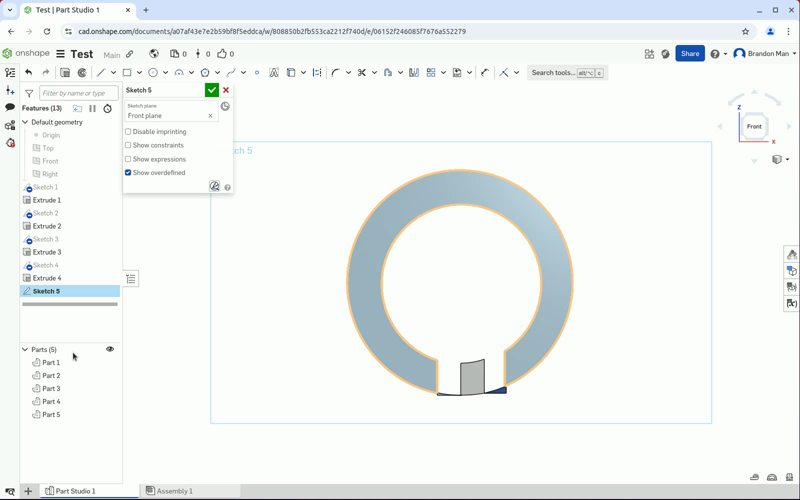
key(y)
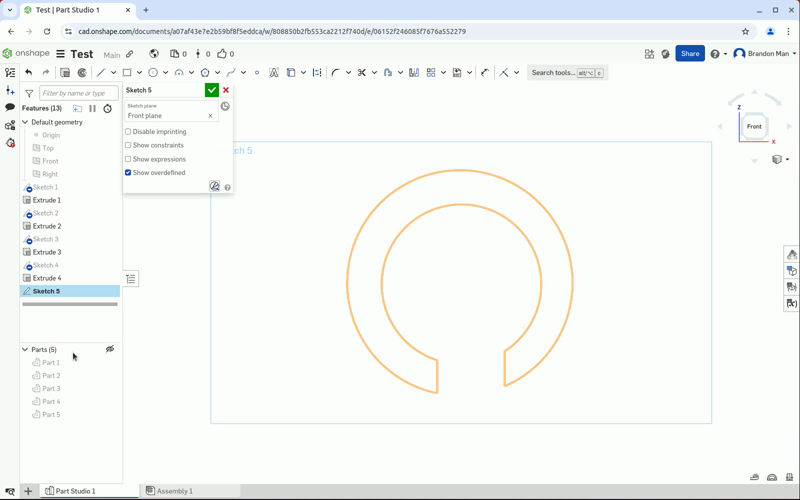
key(a)
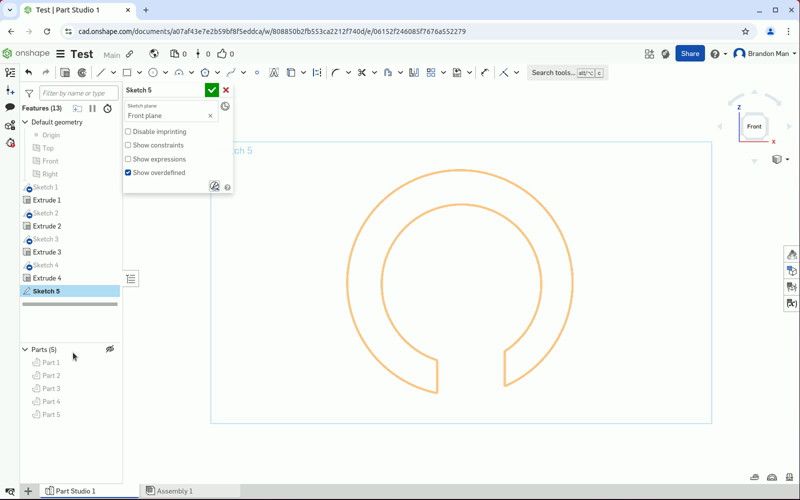
key_down(shift)
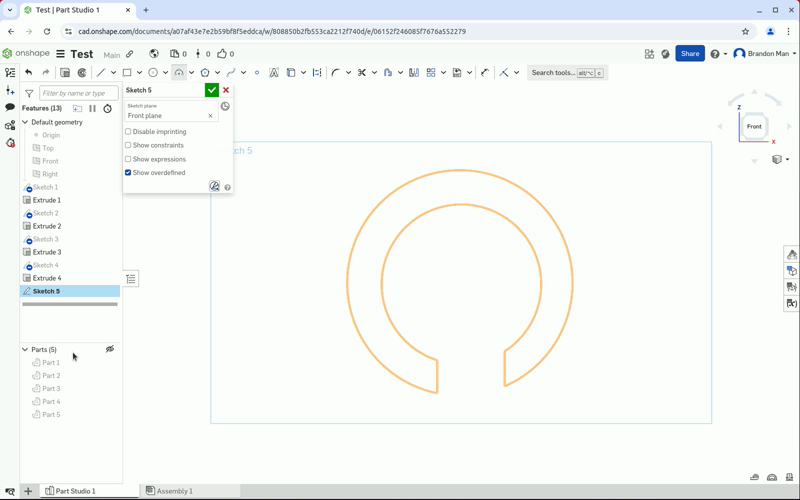
mouse_move(437, 393)
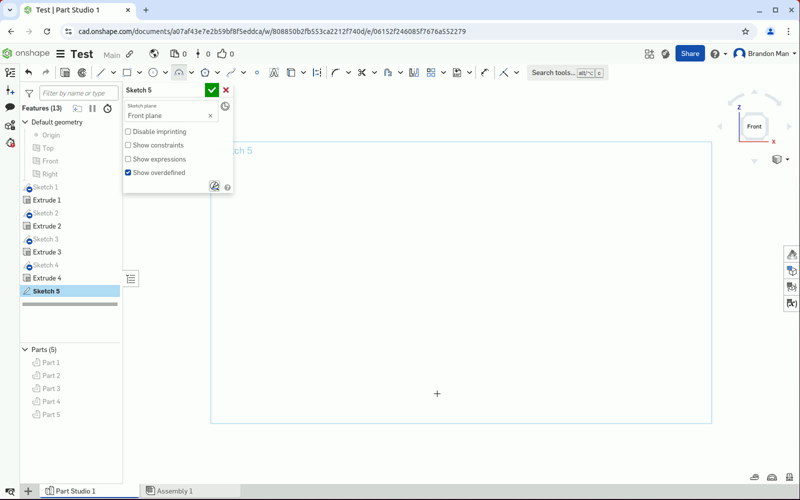
click(437, 393)
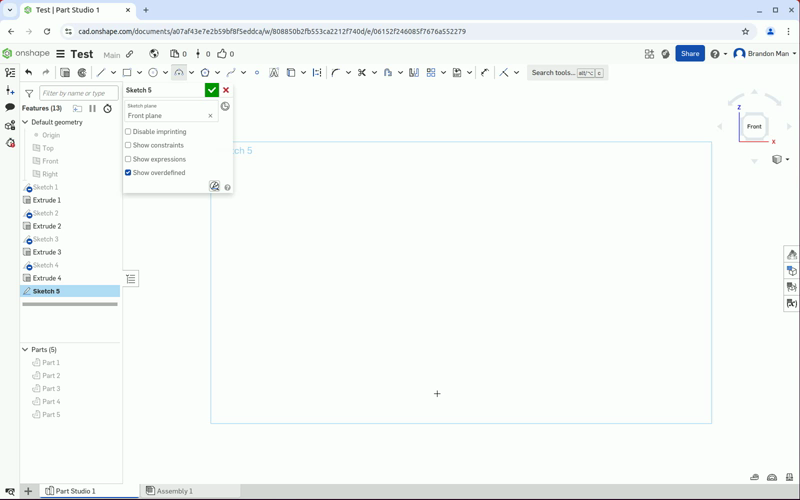
key_up(shift)
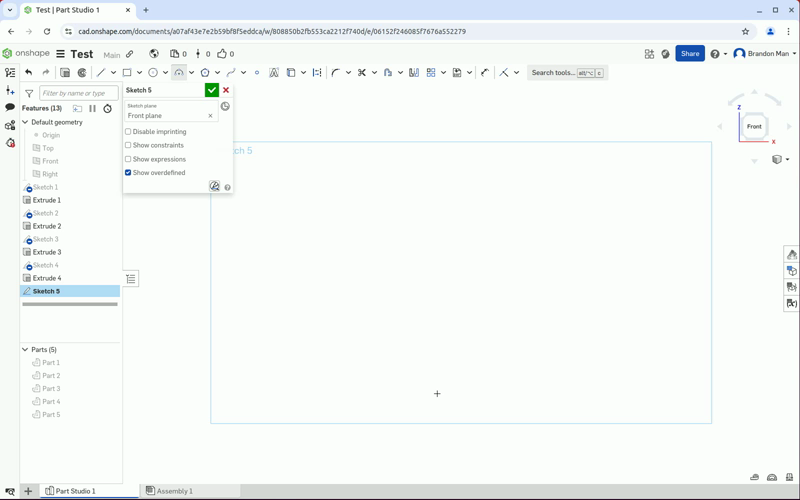
key_down(shift)
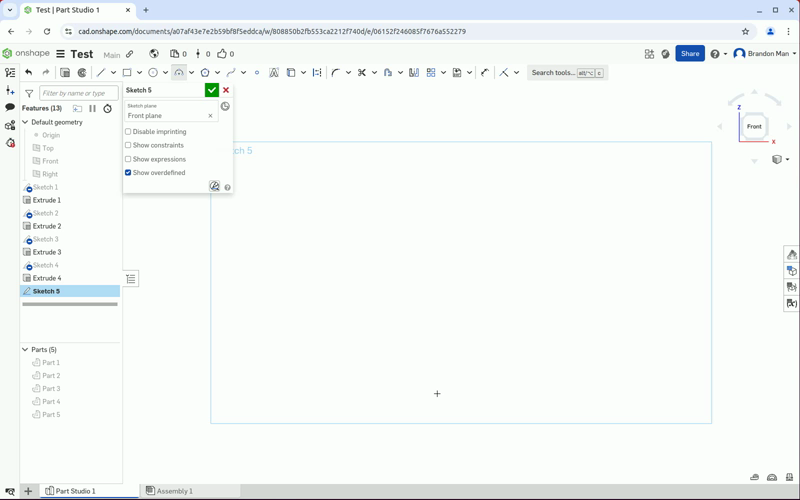
mouse_move(461, 395)
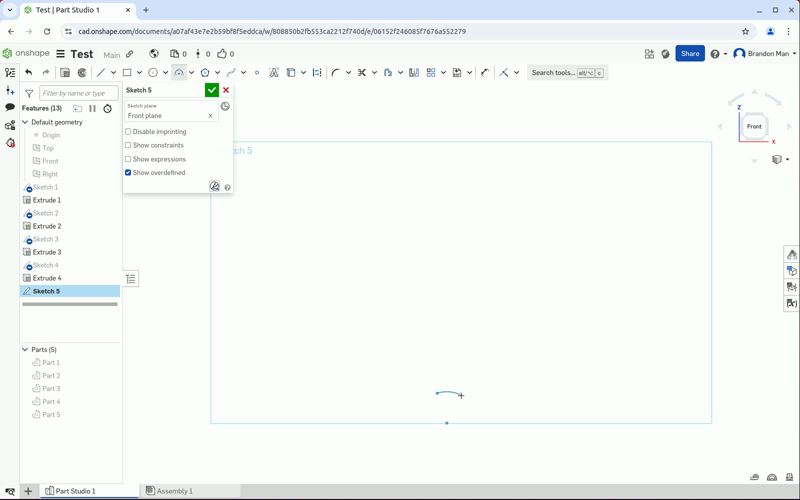
click(461, 395)
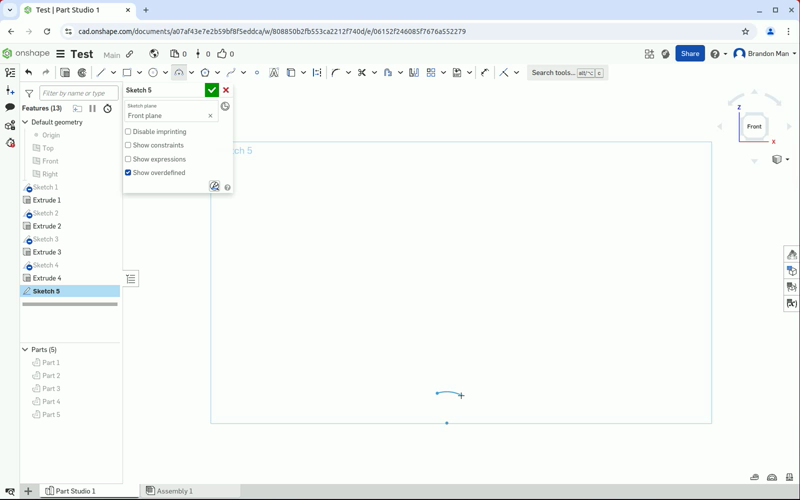
mouse_move(449, 394)
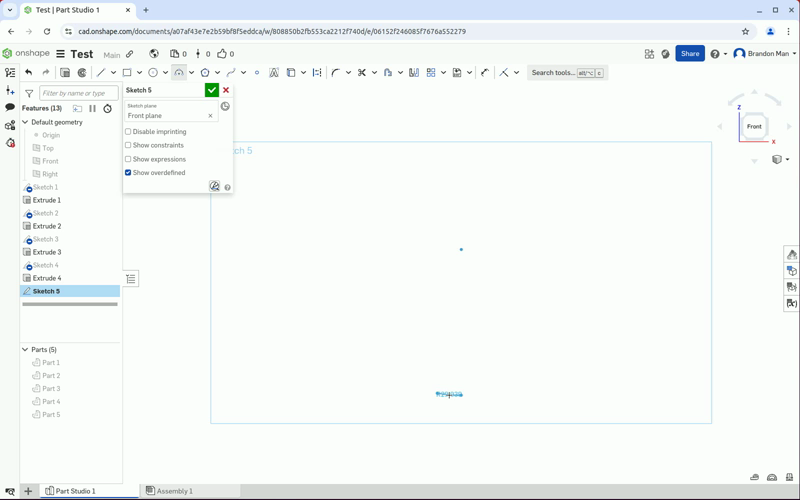
click(449, 394)
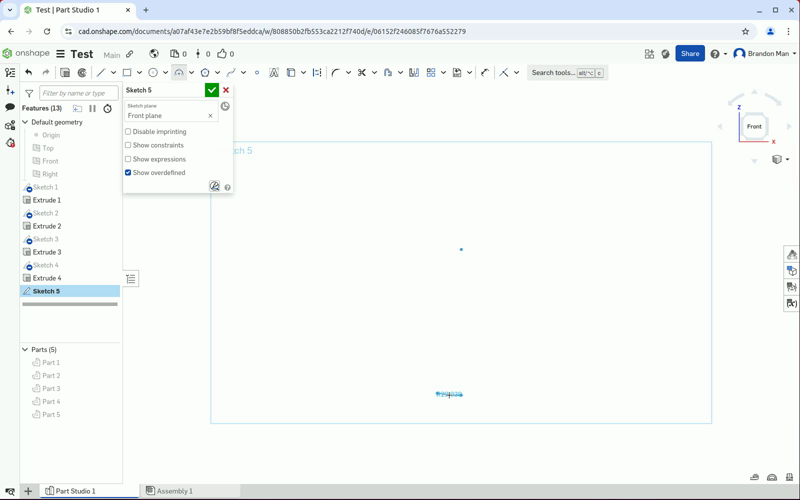
key_up(shift)
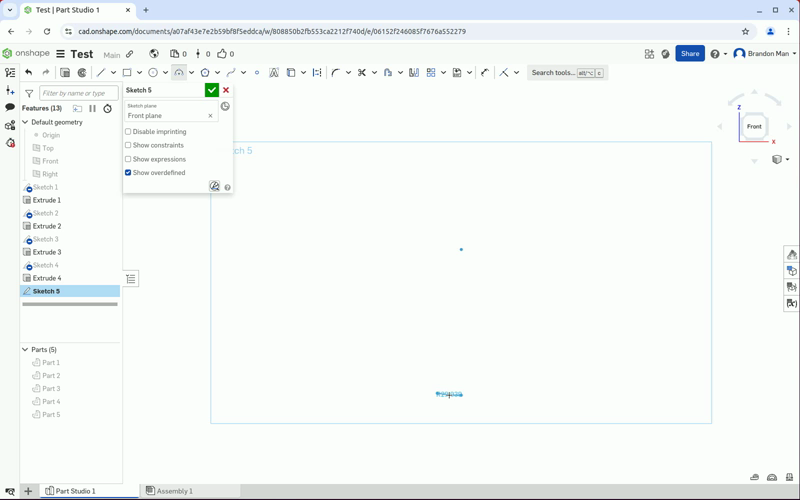
key(esc)
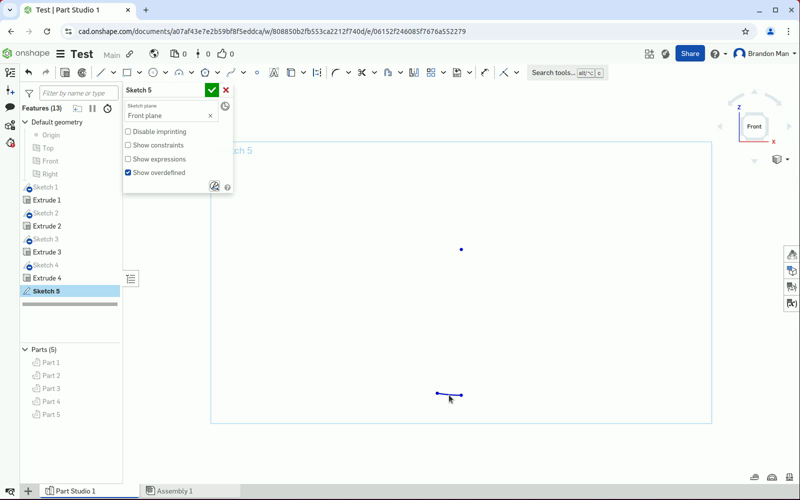
key(l)
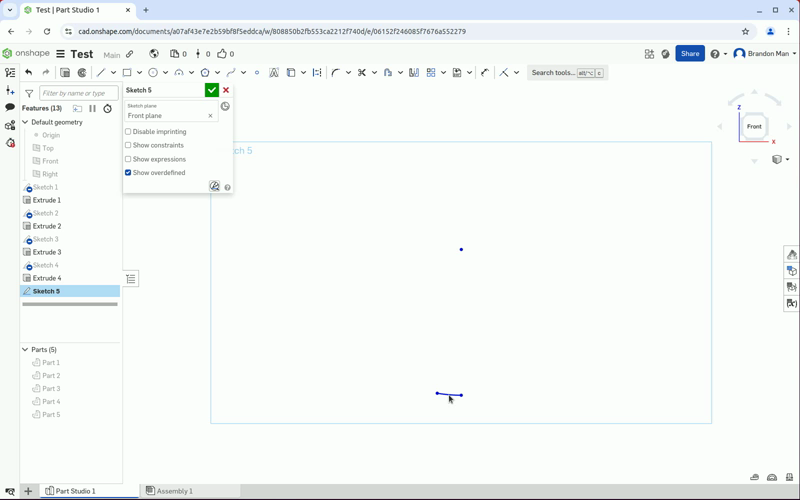
mouse_move(461, 395)
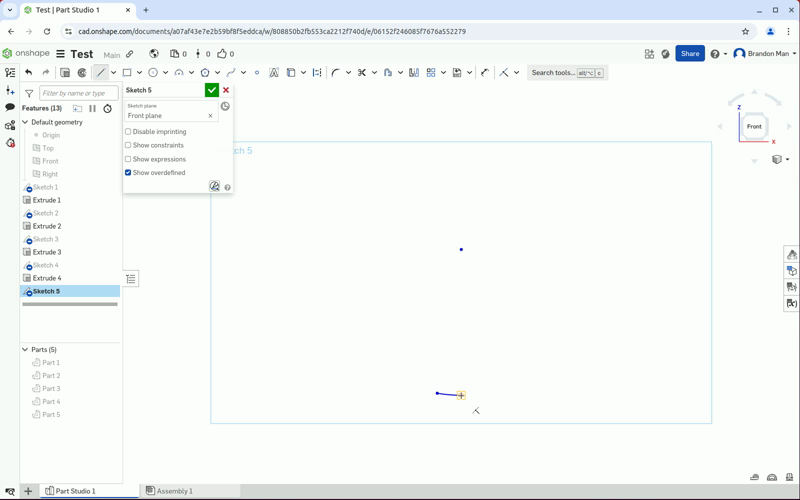
click(461, 395)
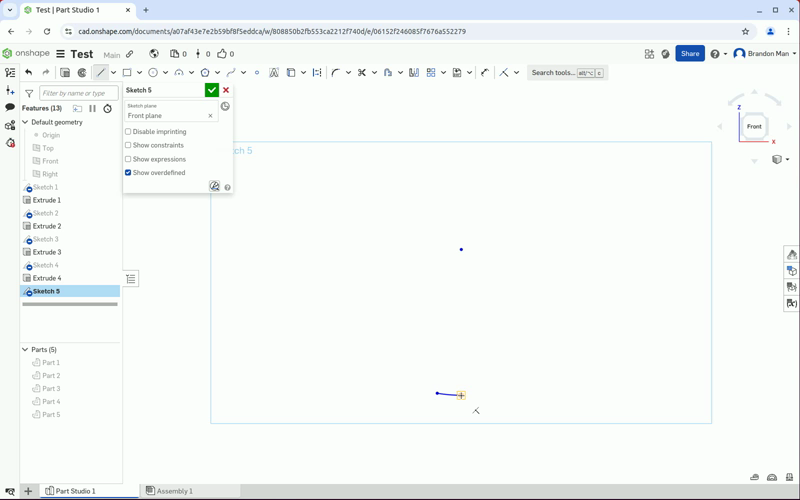
key_down(shift)
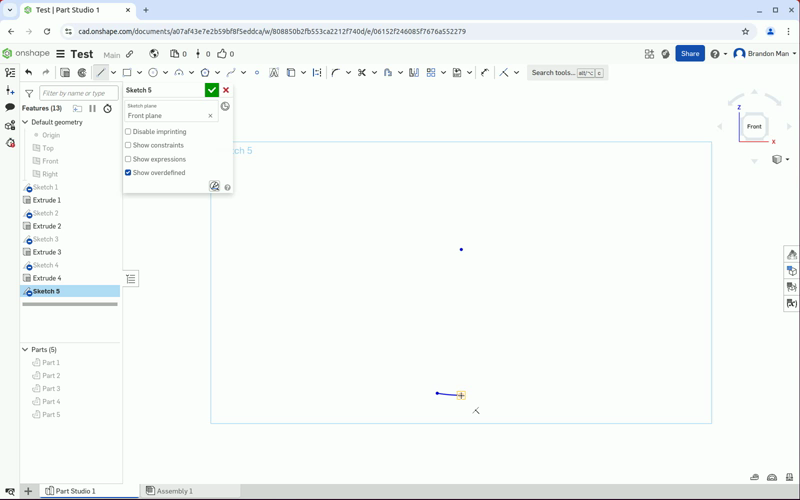
mouse_move(491, 395)
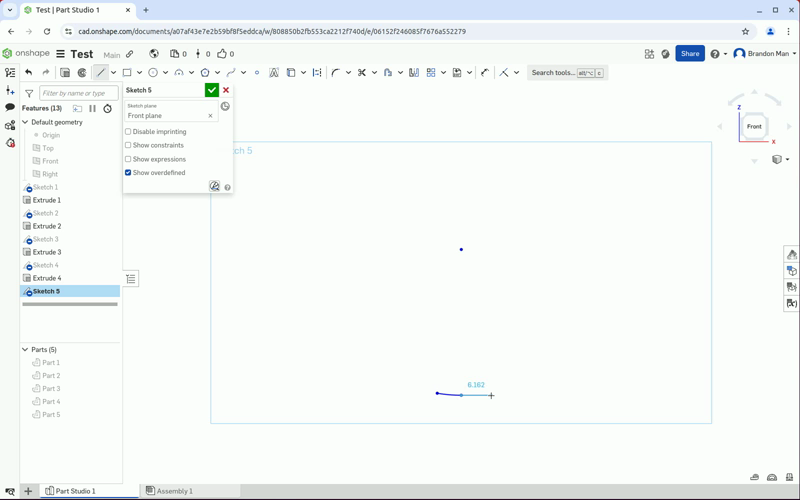
mouse_move(461, 363)
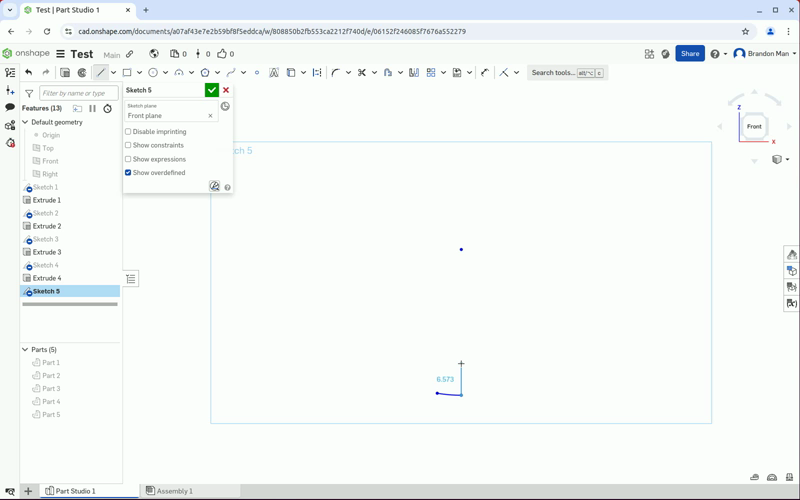
click(461, 363)
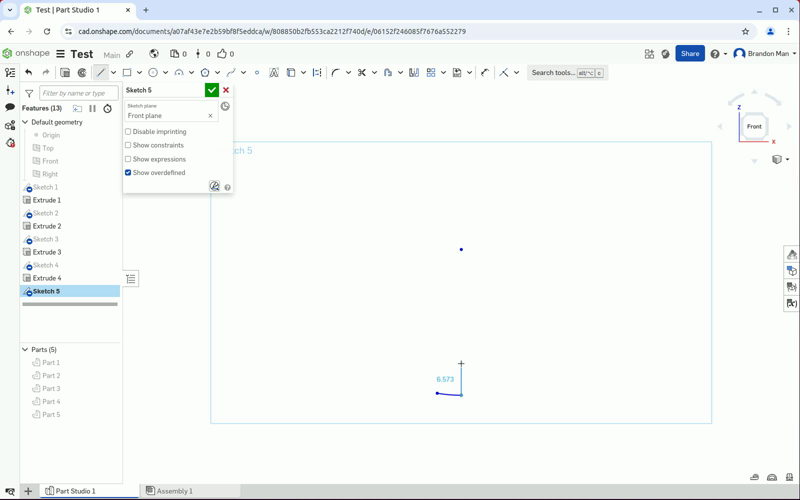
key_up(shift)
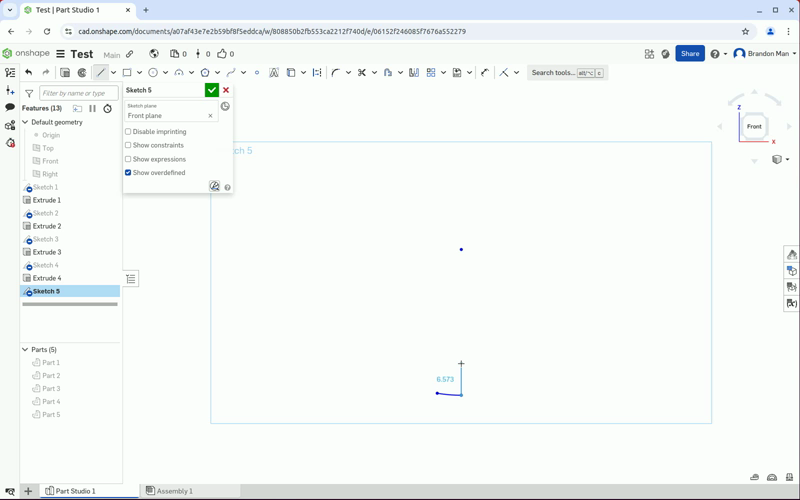
key(esc)
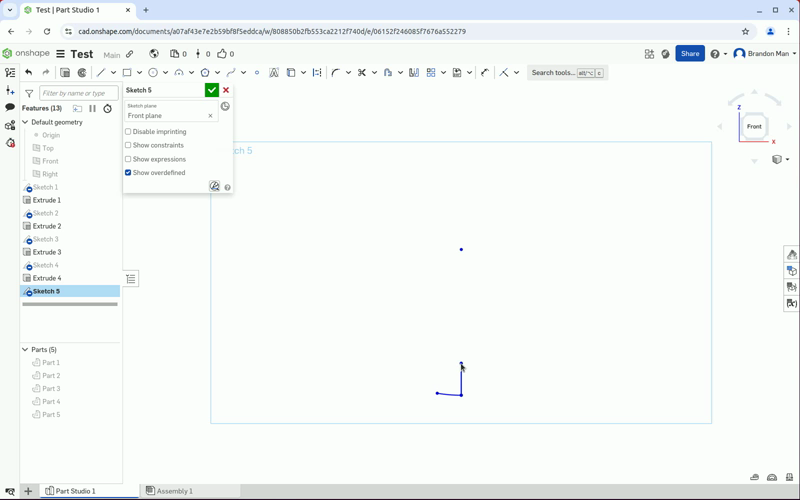
key(a)
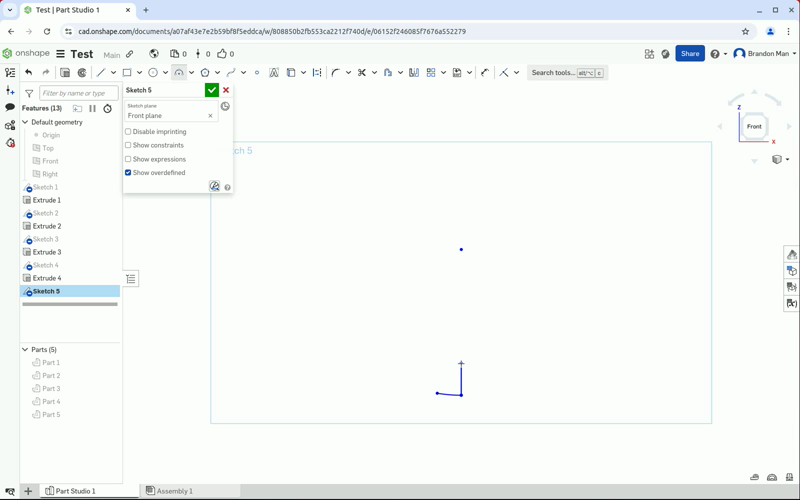
mouse_move(461, 363)
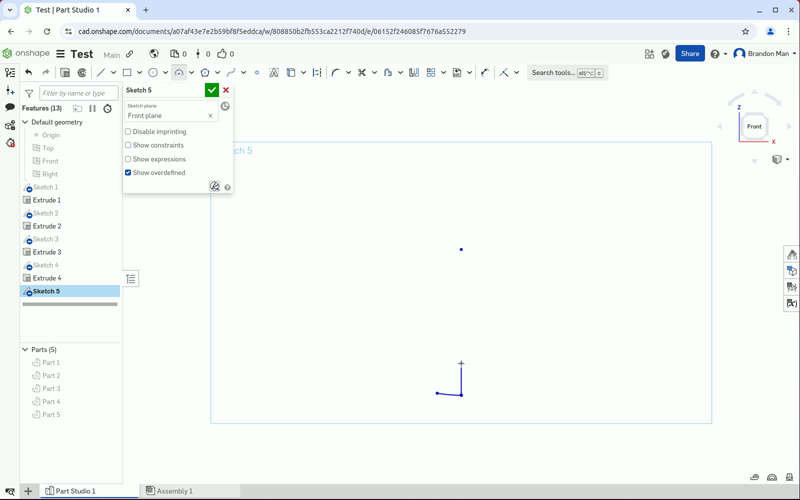
click(461, 363)
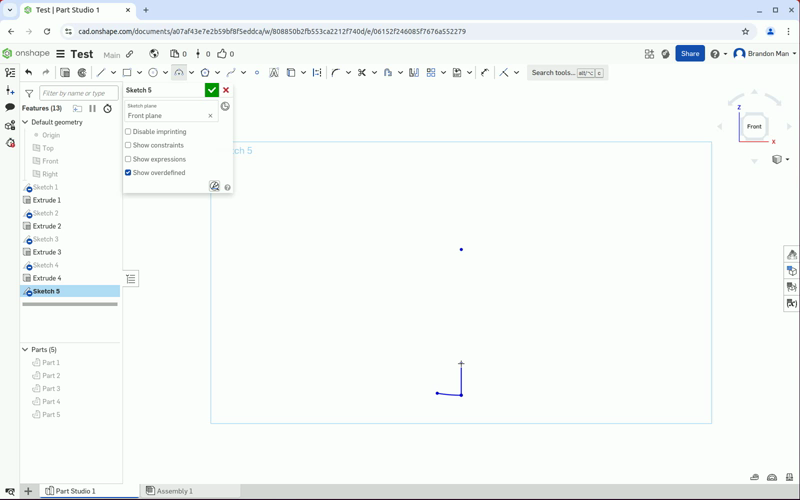
key_down(shift)
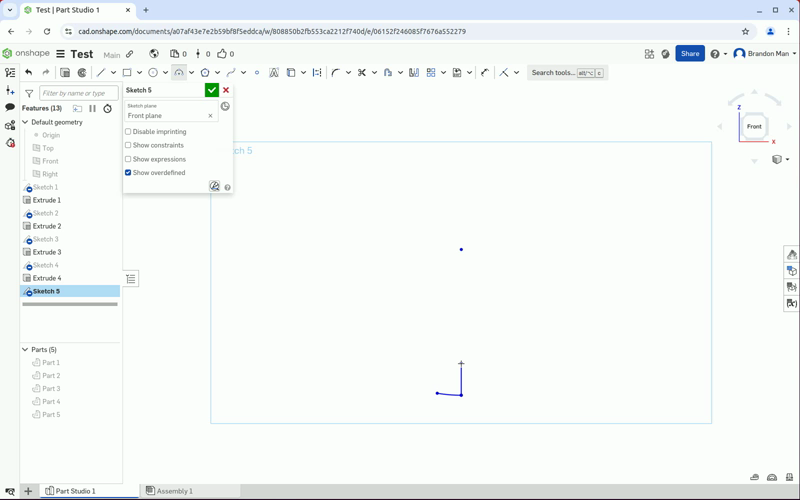
mouse_move(437, 359)
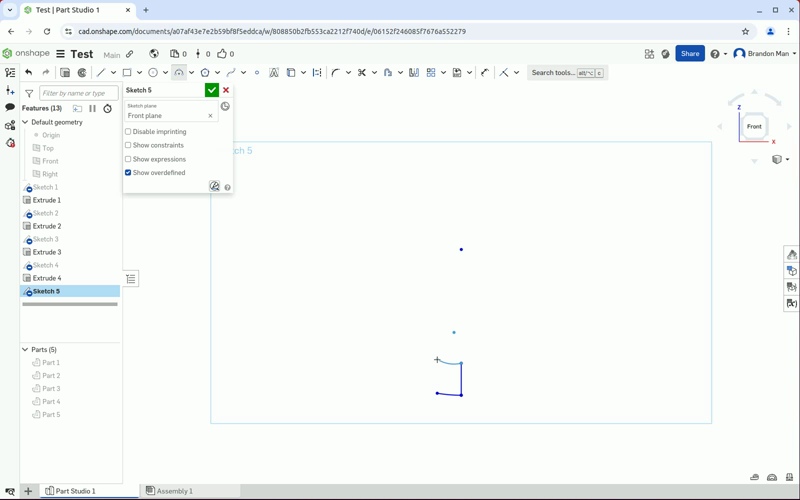
click(437, 359)
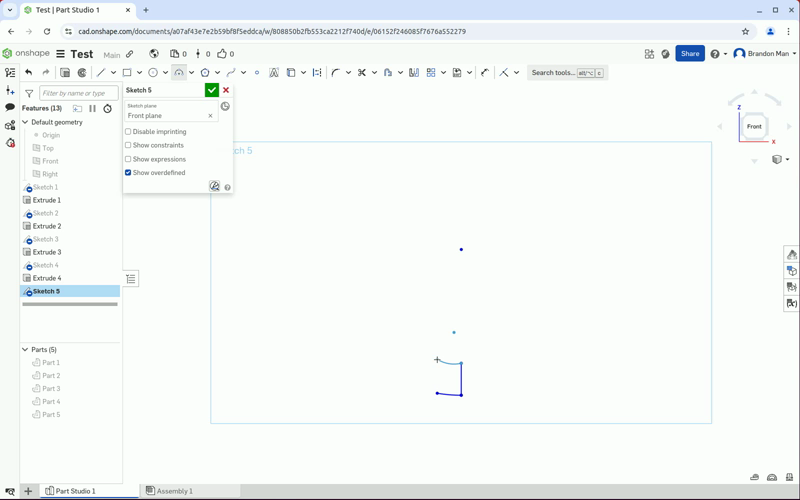
mouse_move(449, 362)
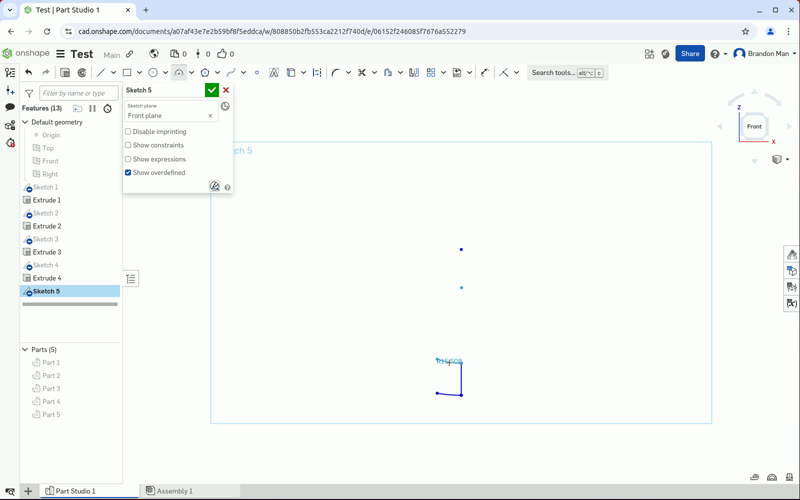
click(449, 362)
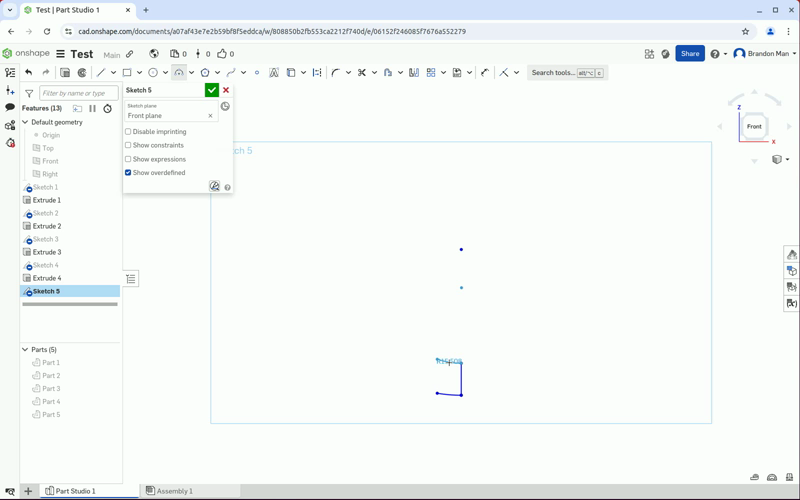
key_up(shift)
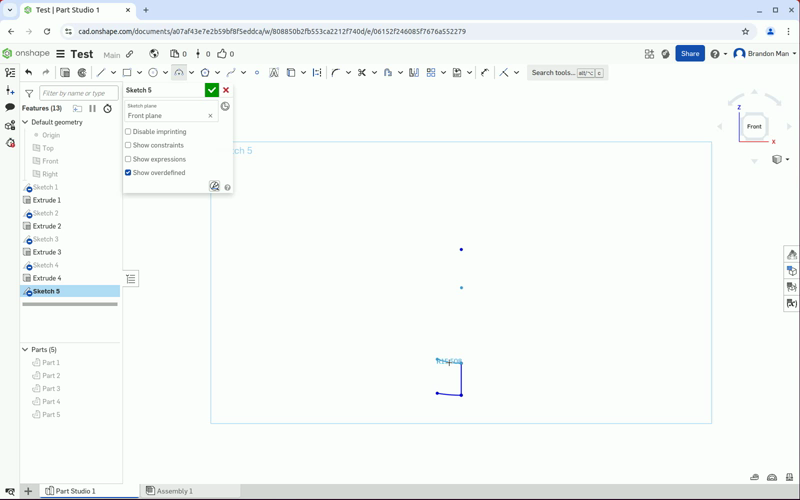
key(esc)
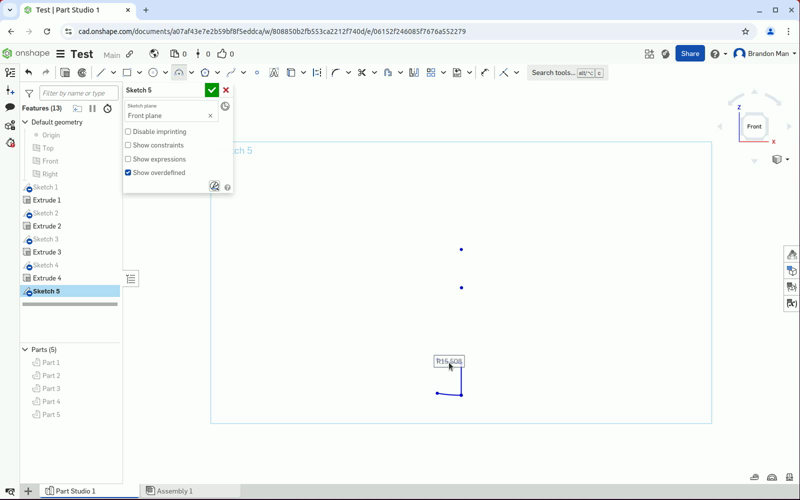
key(l)
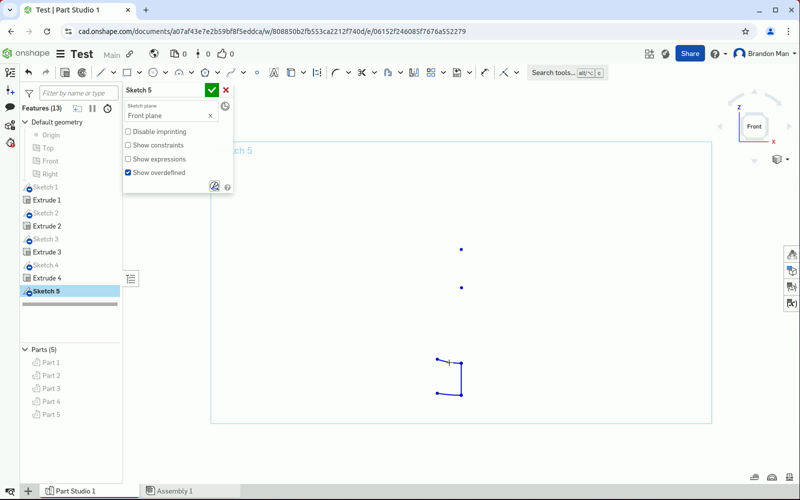
mouse_move(437, 359)
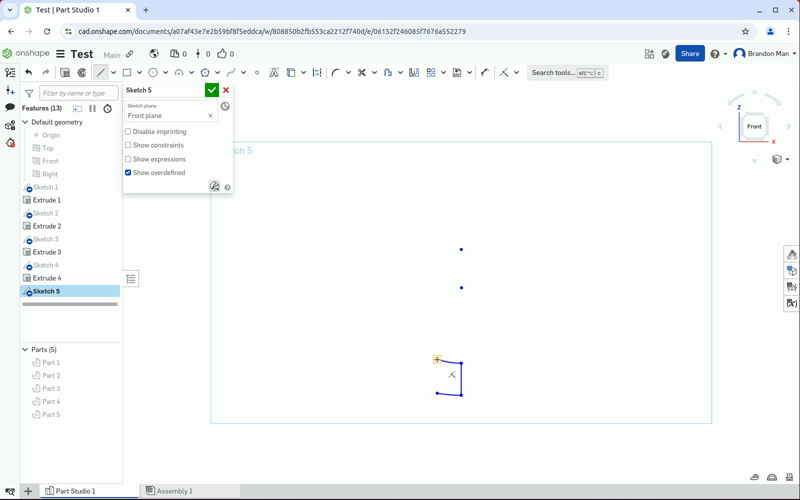
click(437, 359)
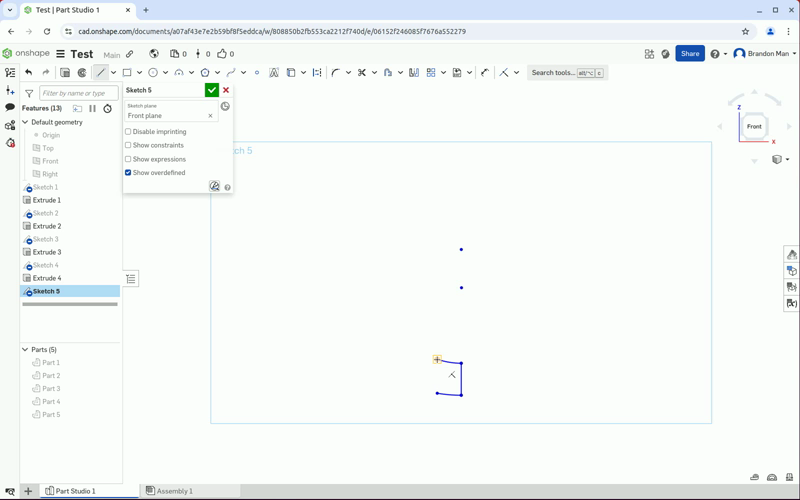
mouse_move(467, 359)
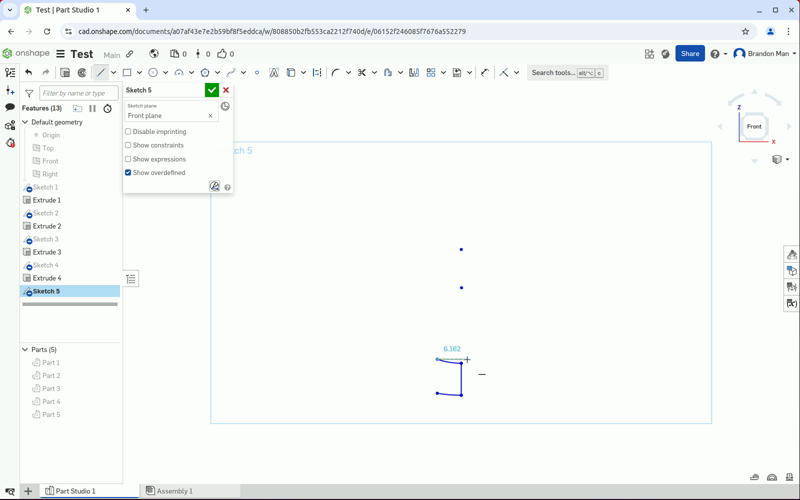
key_down(shift)
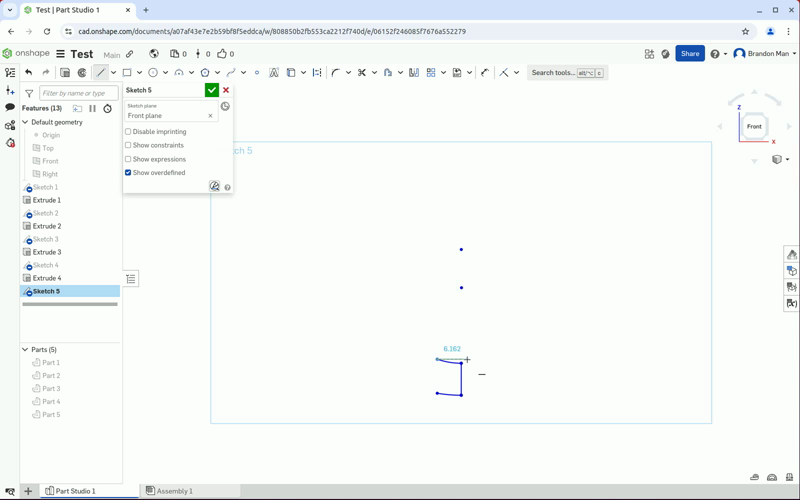
mouse_move(437, 393)
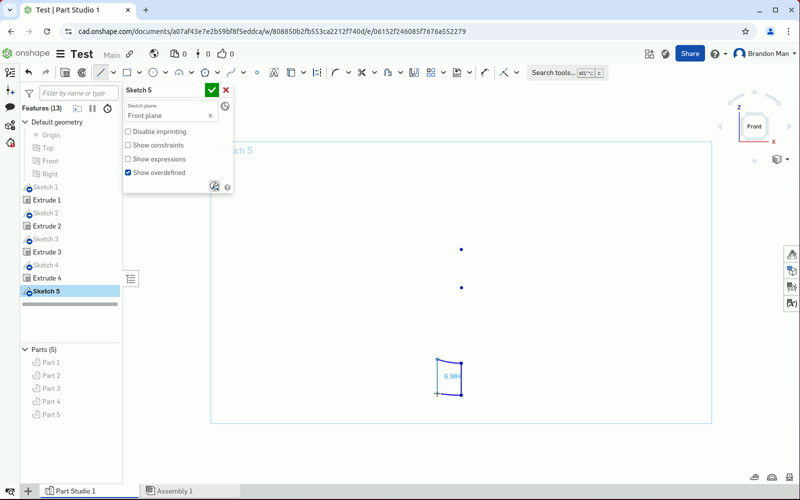
key_up(shift)
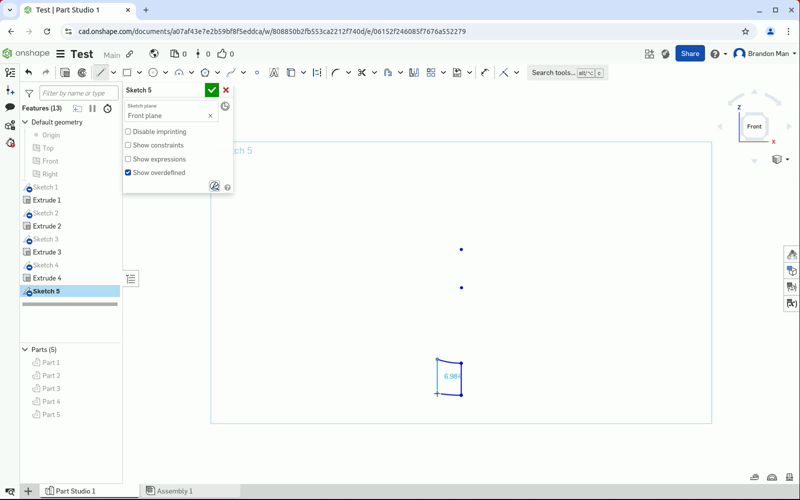
click(437, 393)
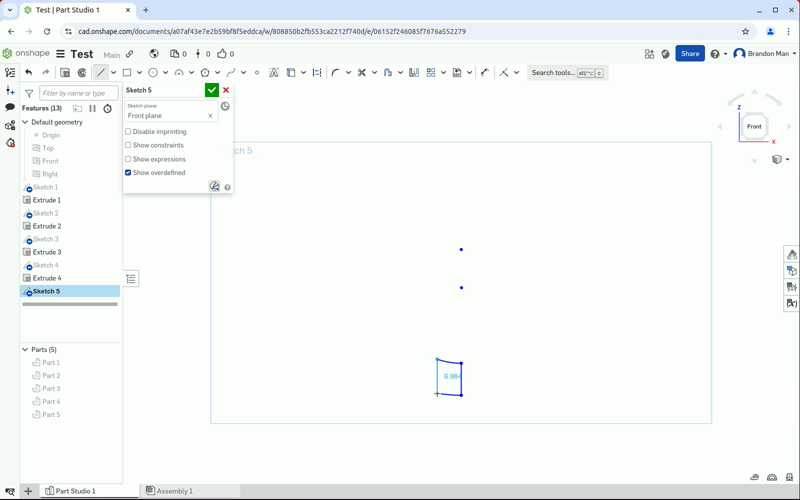
key(esc)
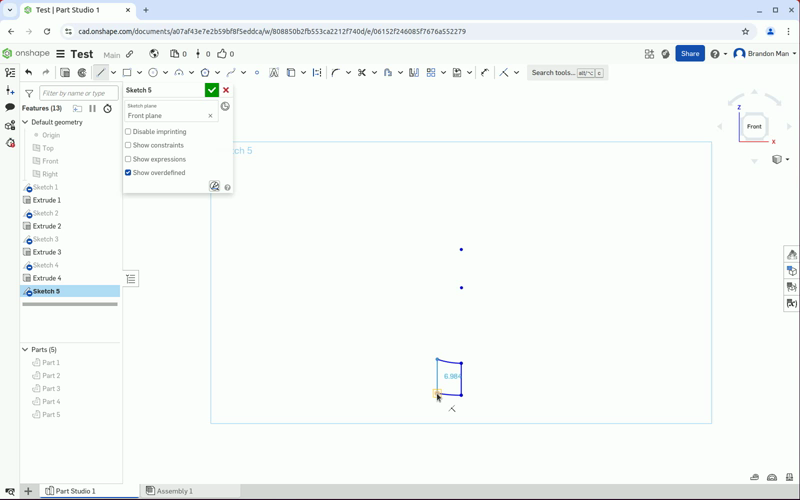
mouse_move(458, 389)
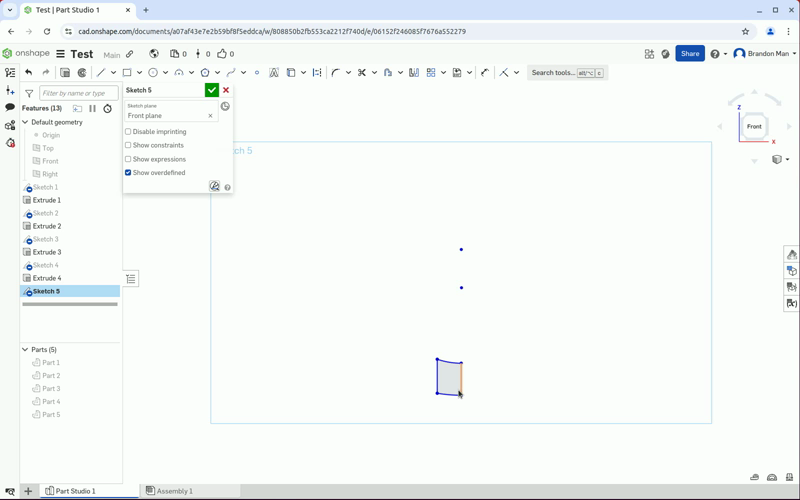
scroll(6)
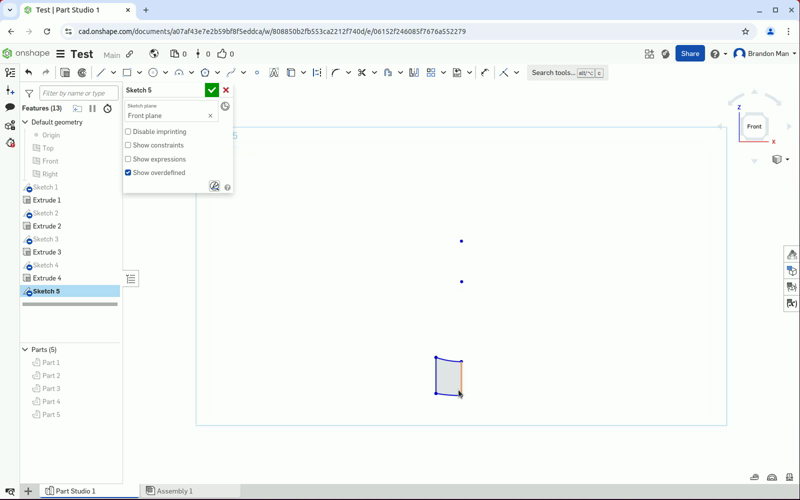
scroll(6)
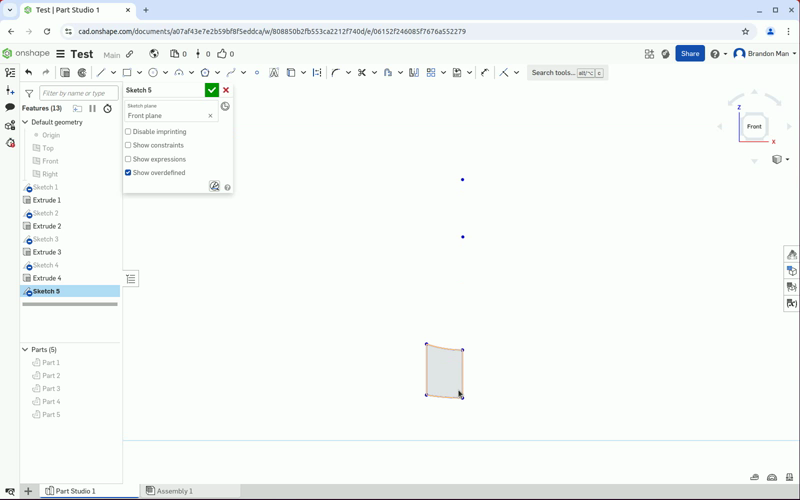
scroll(6)
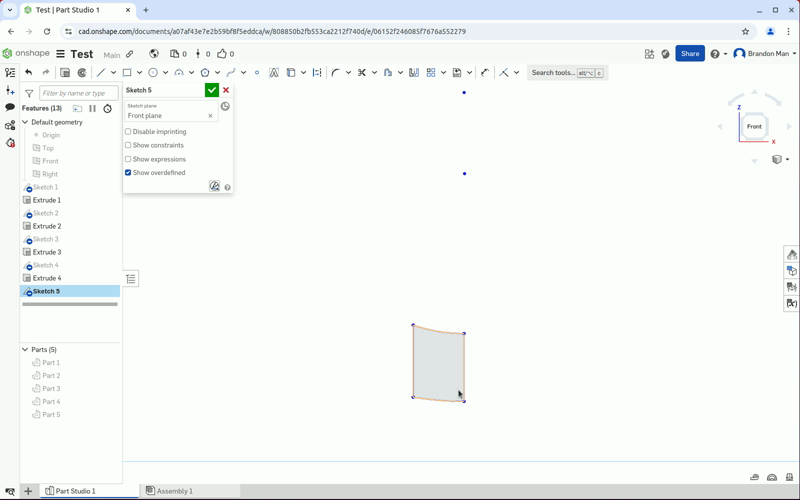
scroll(6)
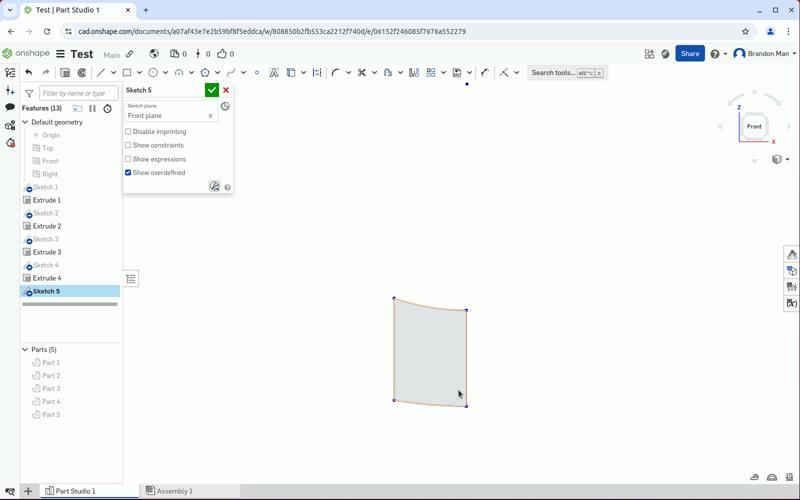
scroll(6)
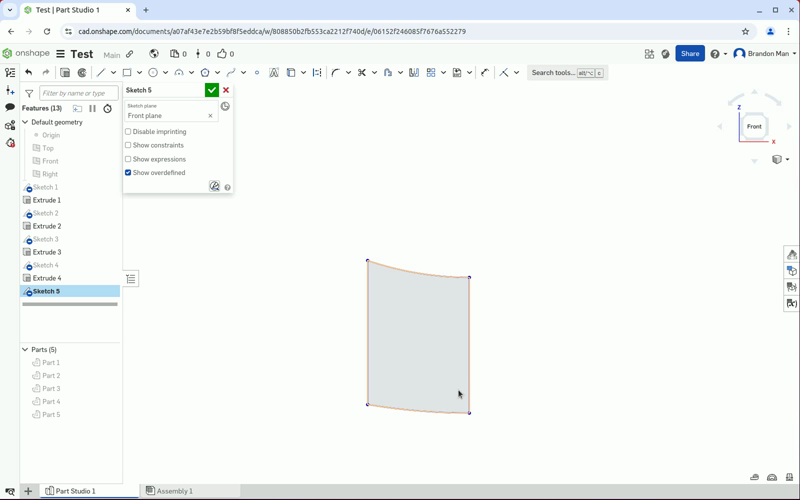
scroll(6)
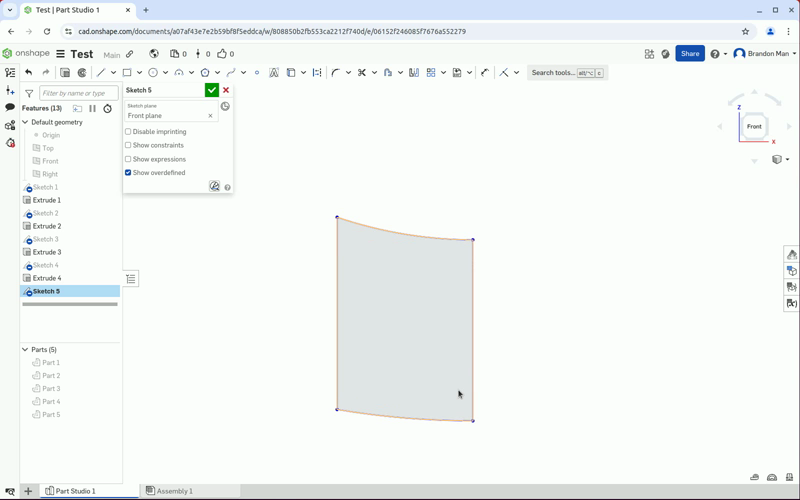
scroll(6)
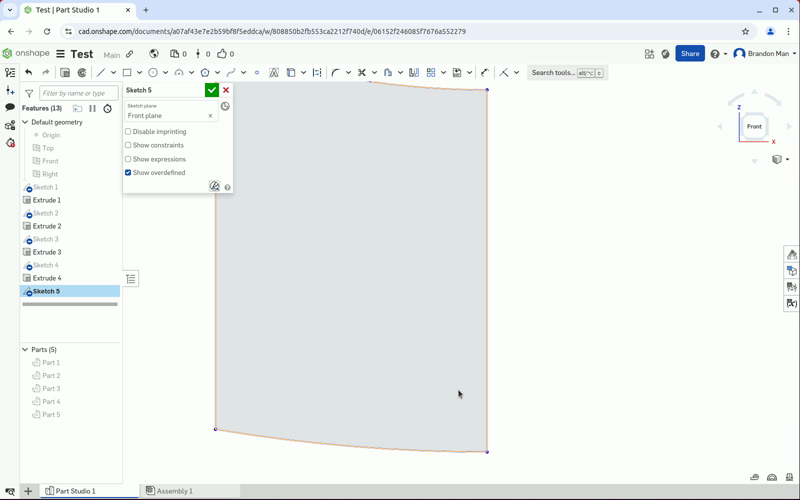
click(458, 389)
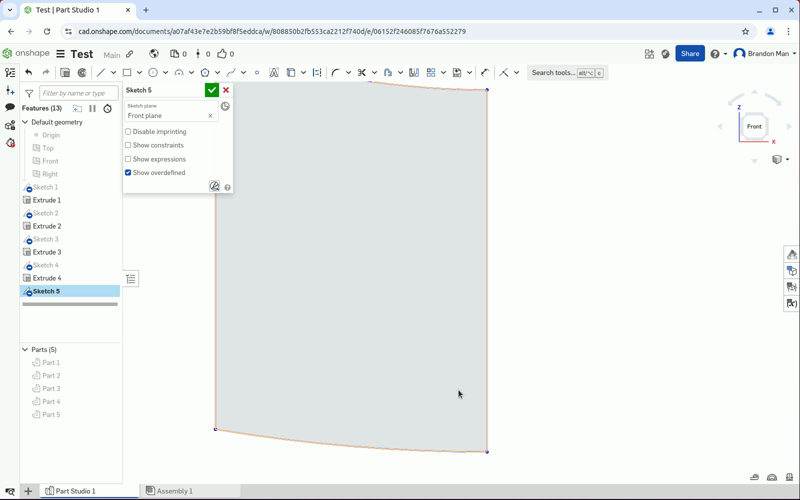
scroll(-6)
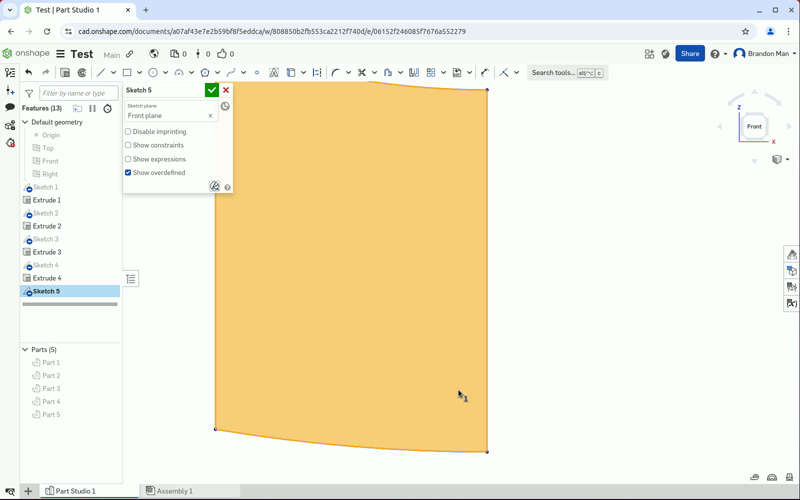
scroll(-6)
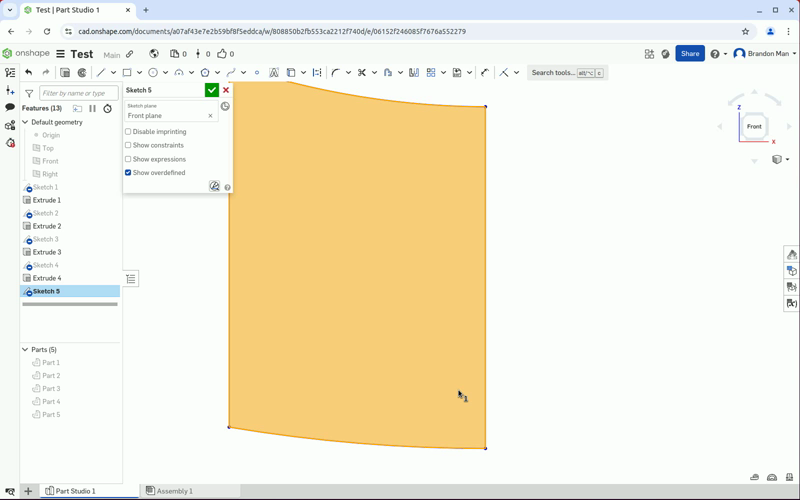
scroll(-6)
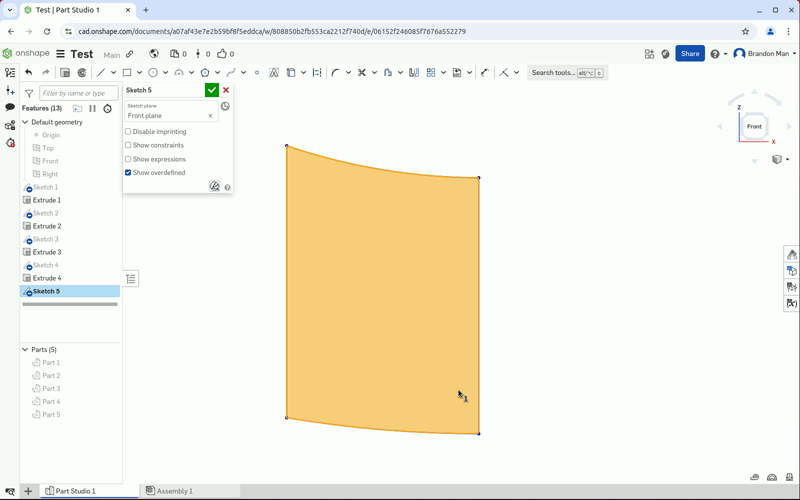
scroll(-6)
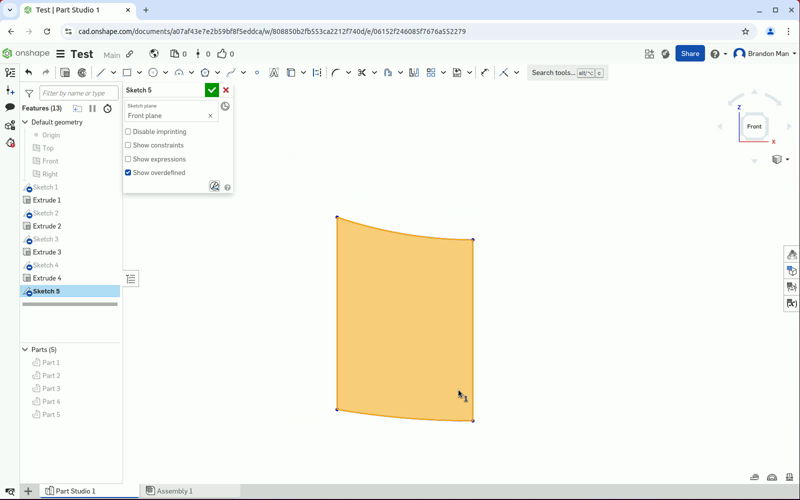
scroll(-6)
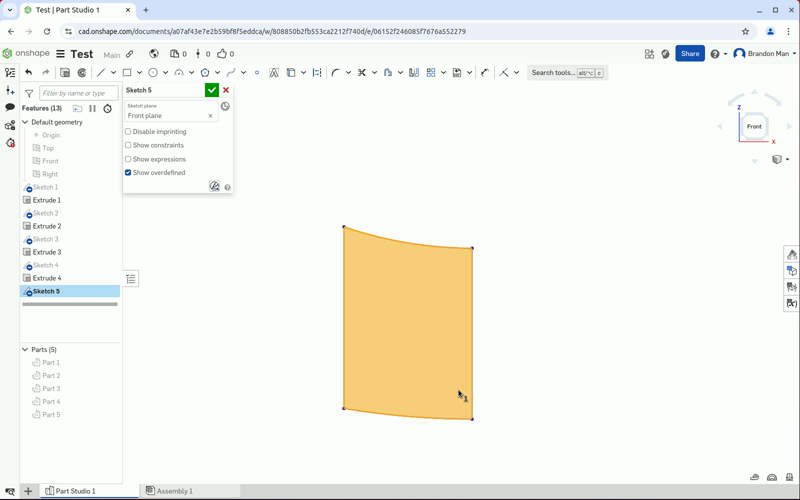
scroll(-6)
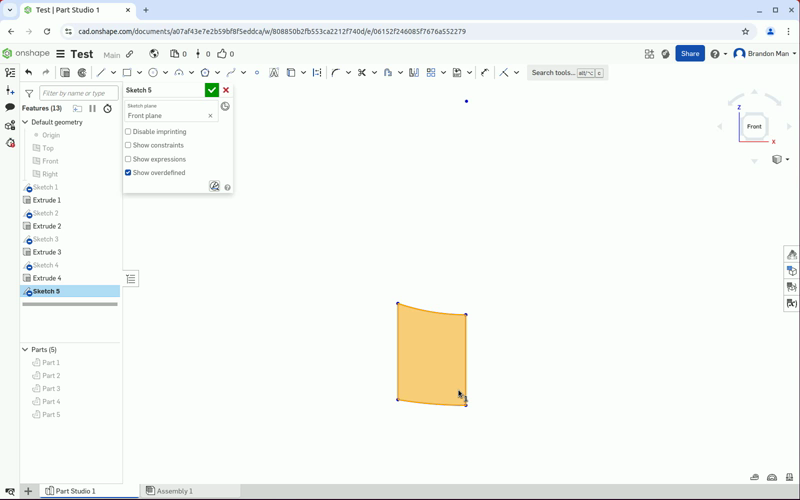
scroll(-6)
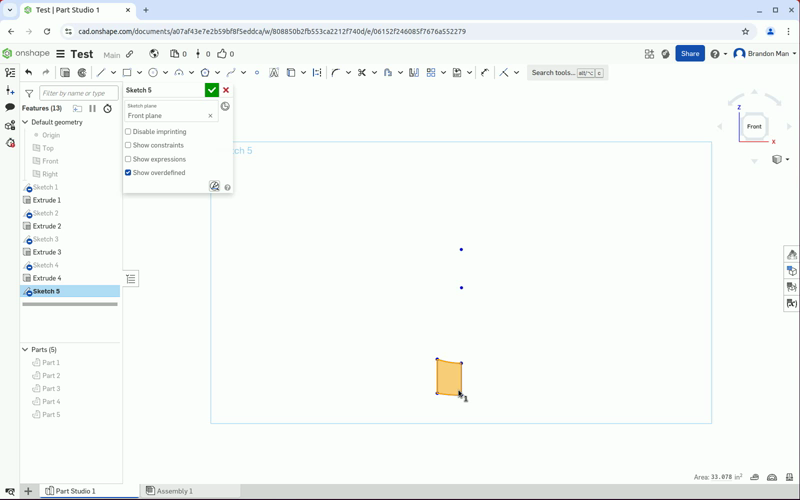
mouse_move(73, 352)
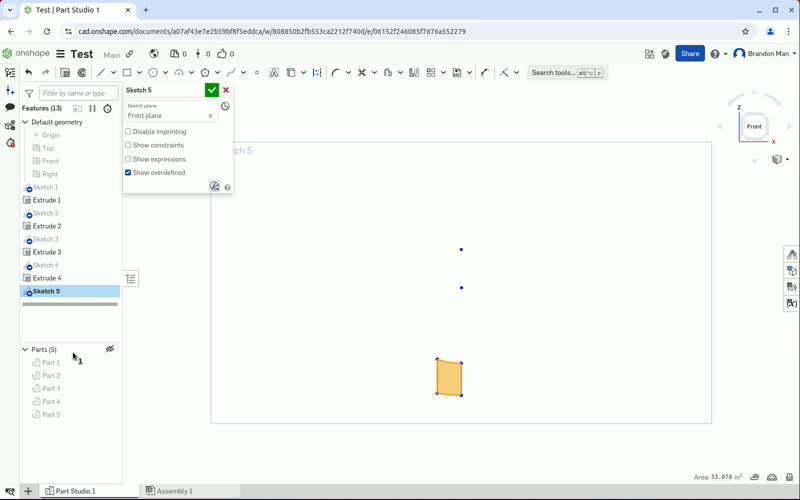
key(shift+y)
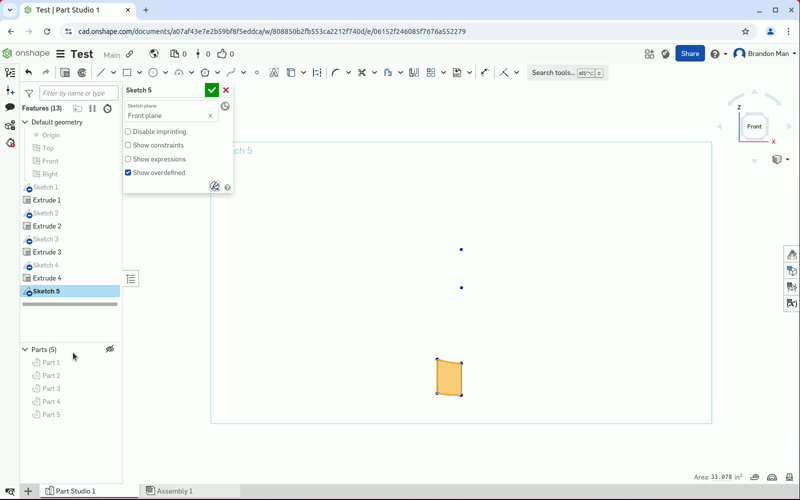
key(shift+e)
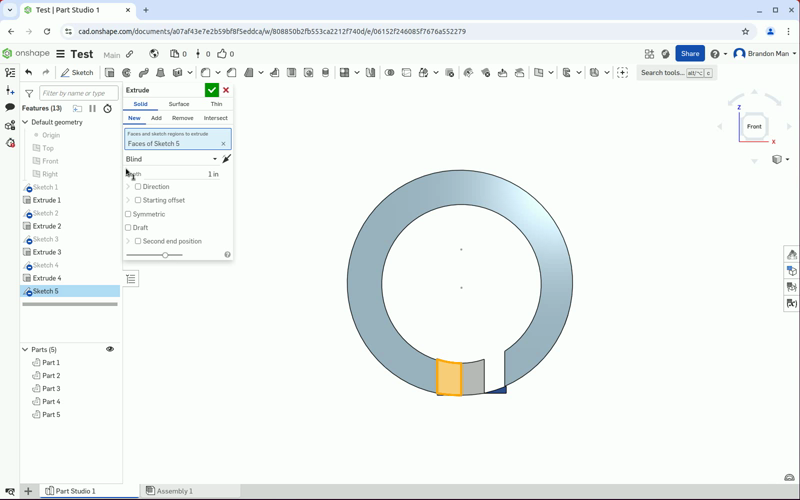
mouse_move(143, 106)
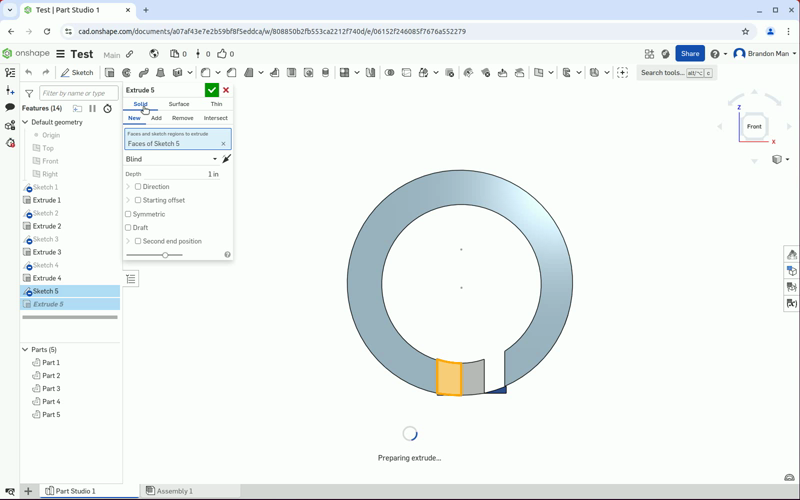
click(143, 106)
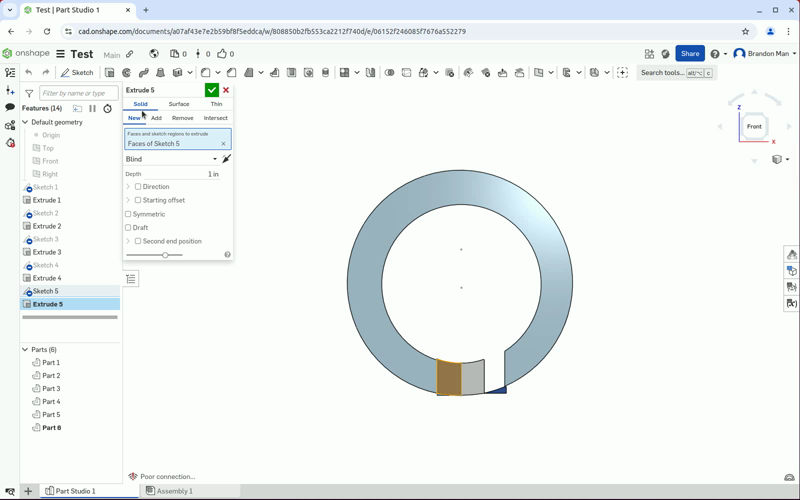
mouse_move(137, 120)
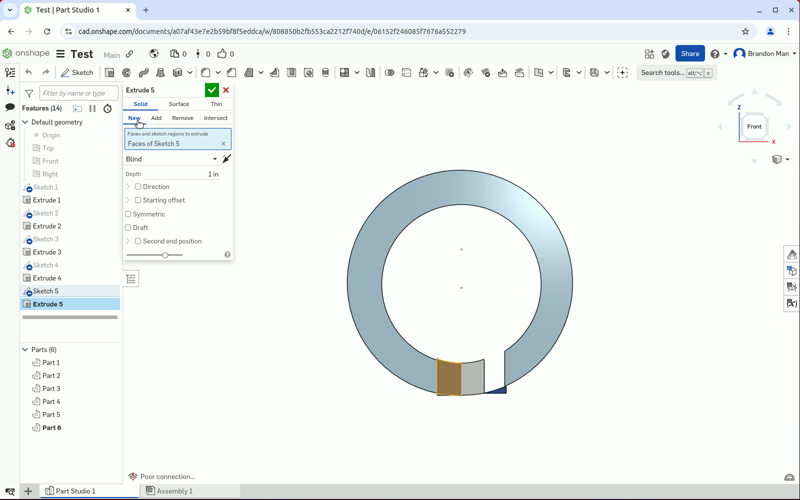
click(137, 120)
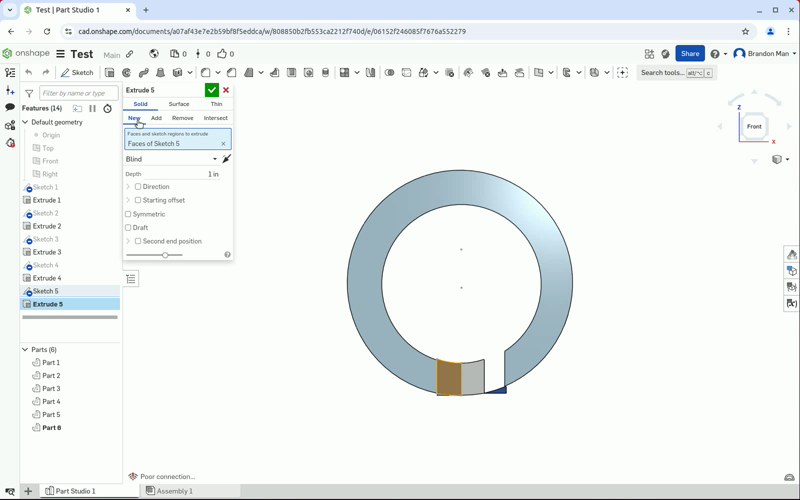
key(tab, 4)
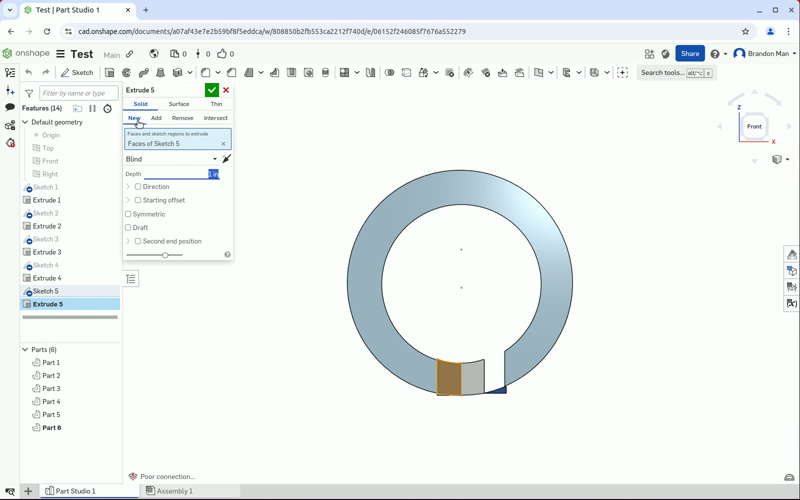
text(4.092)
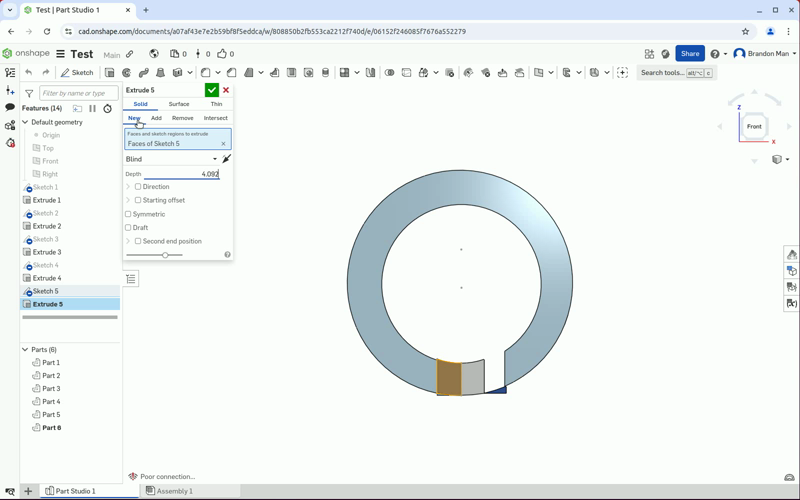
key(enter)
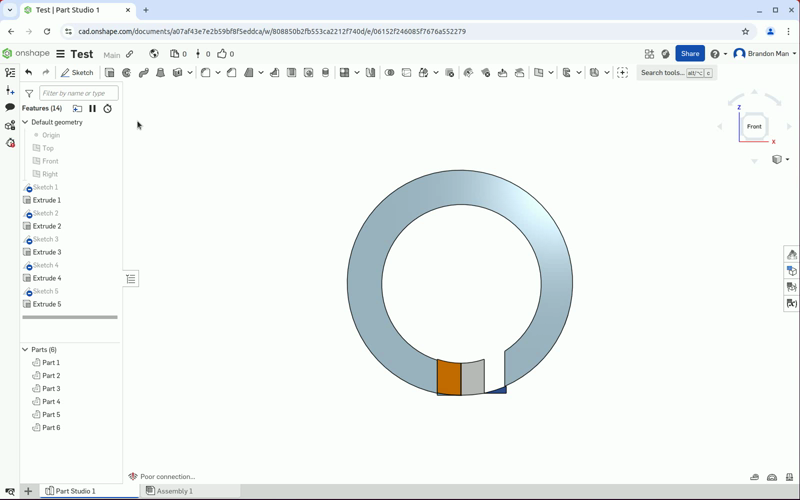
key(shift+h)
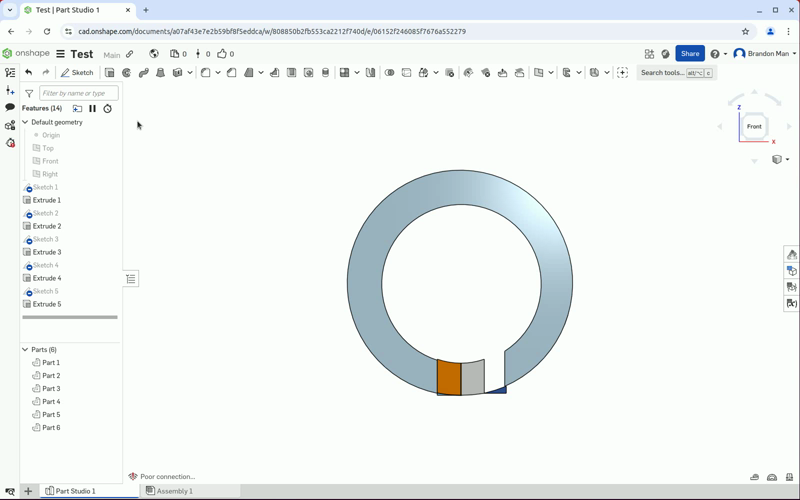
key(shift+h)
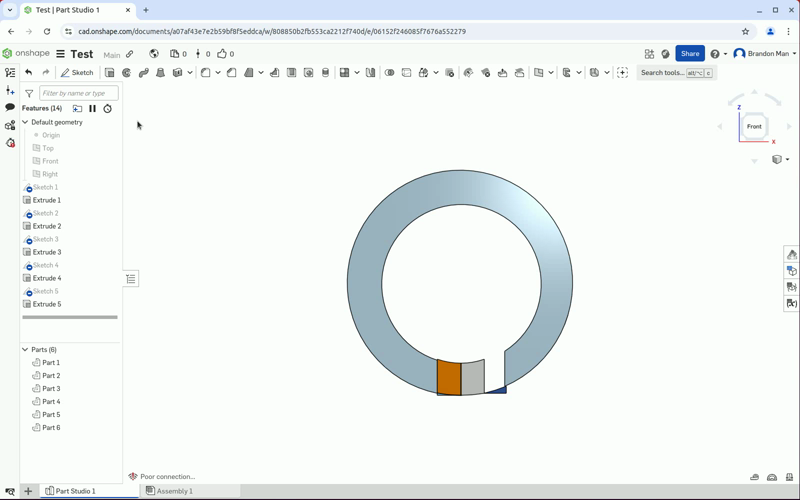
mouse_move(73, 189)
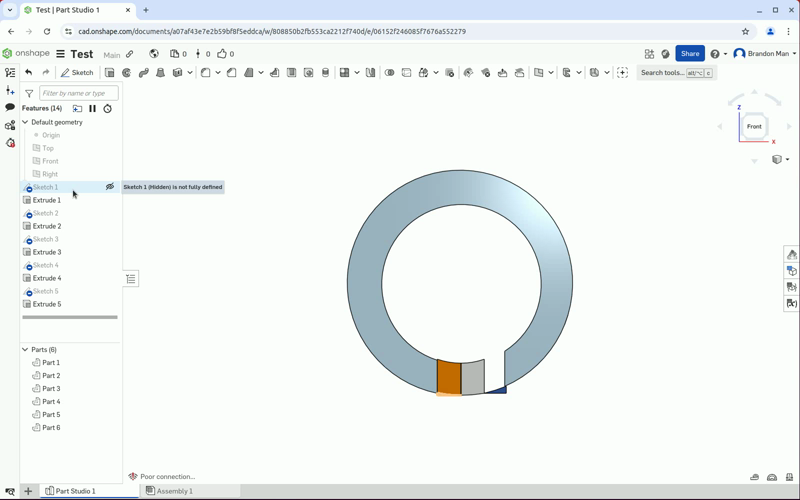
click(73, 189)
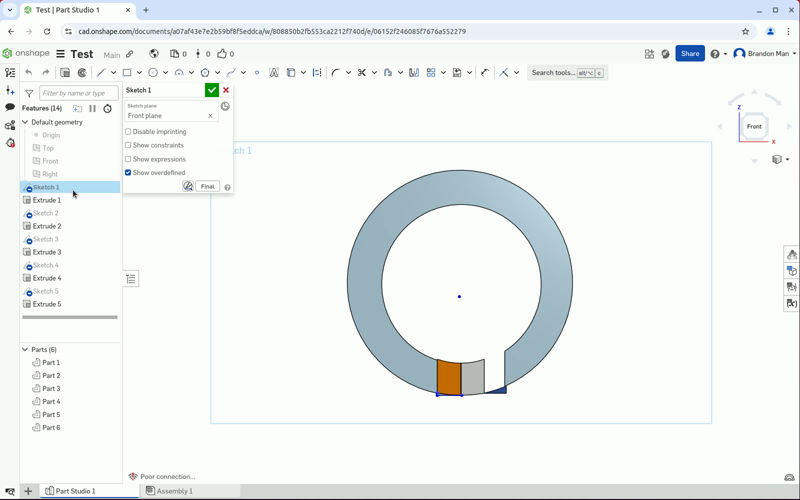
mouse_move(229, 92)
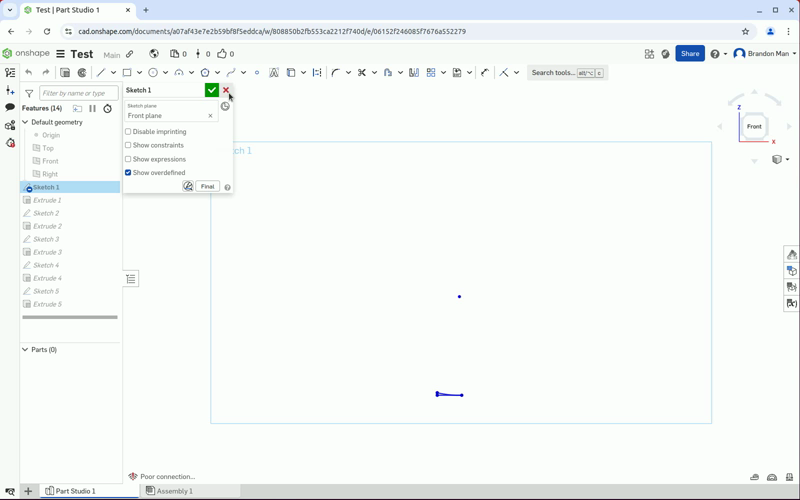
click(229, 92)
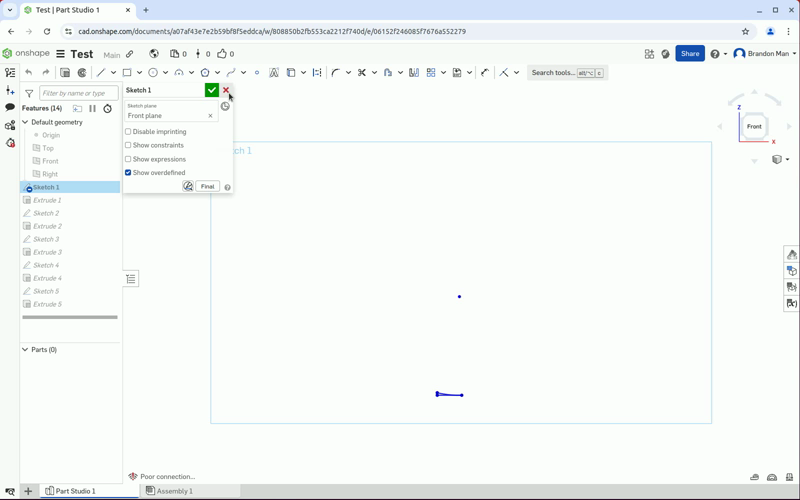
key(shift+s)
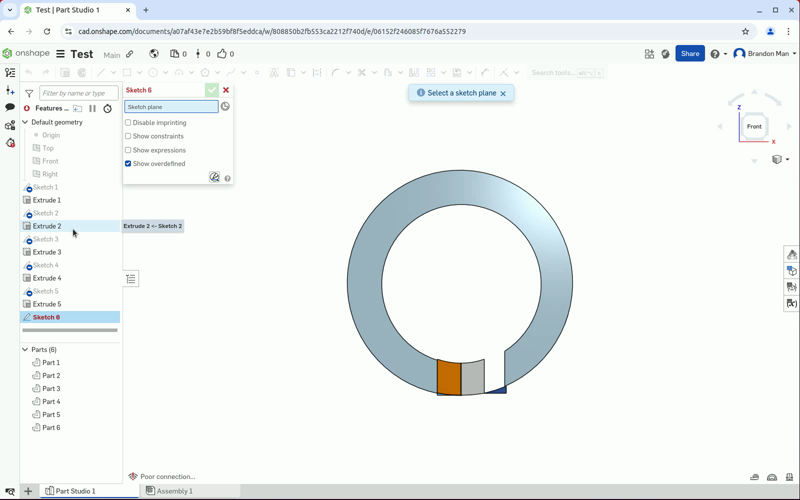
scroll(3)
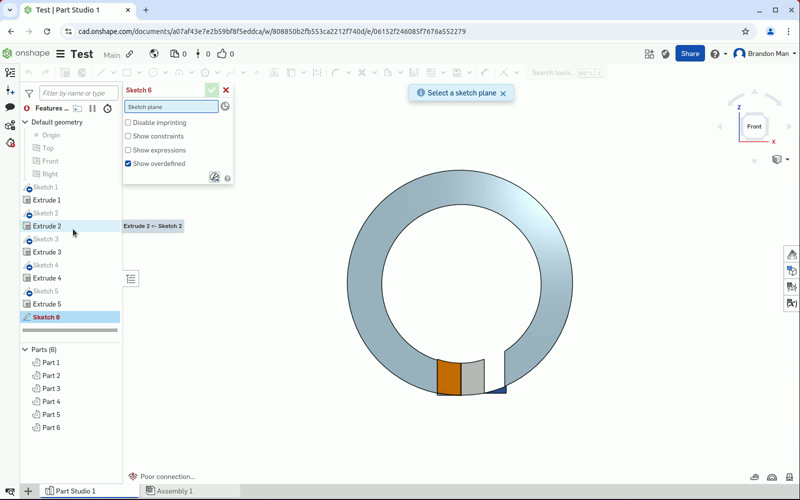
mouse_move(73, 163)
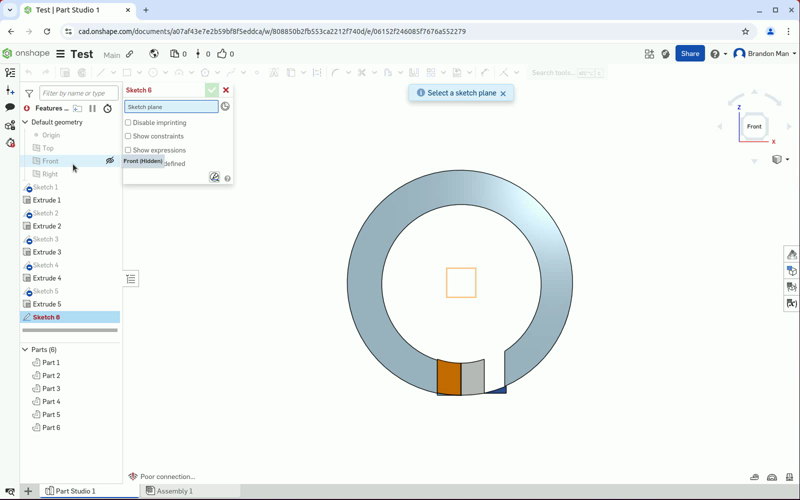
click(73, 163)
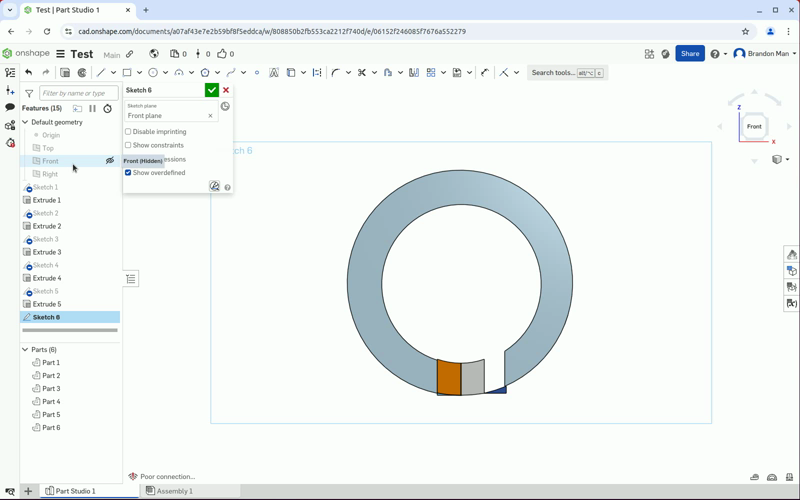
mouse_move(73, 352)
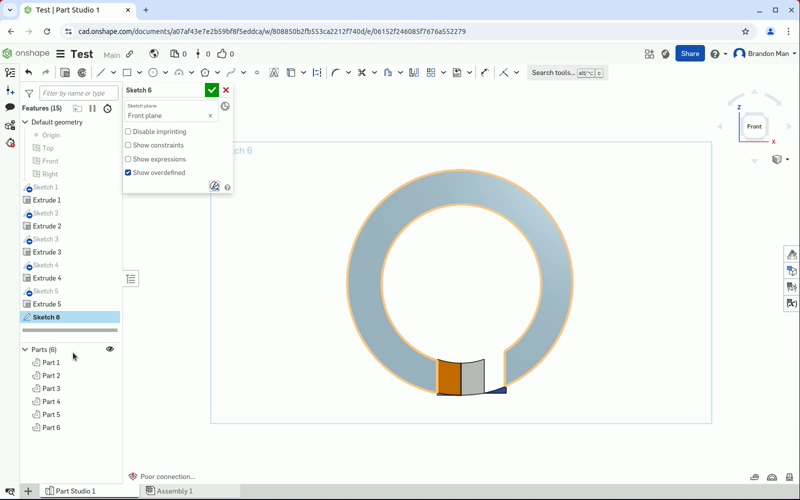
key(y)
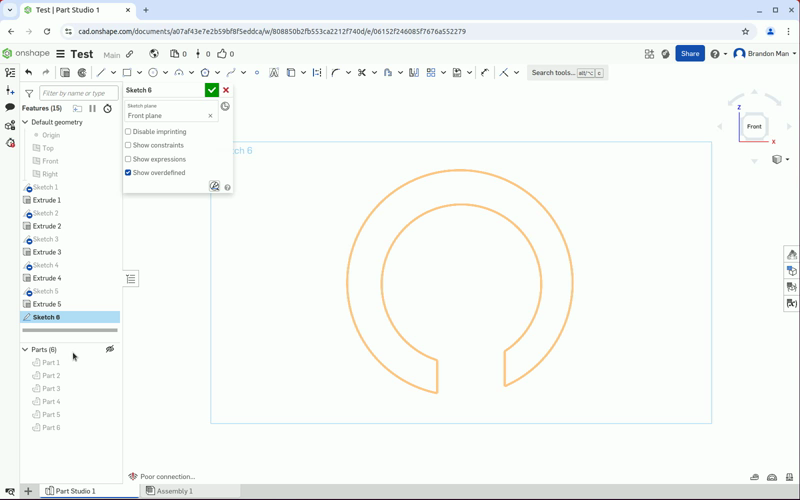
key(a)
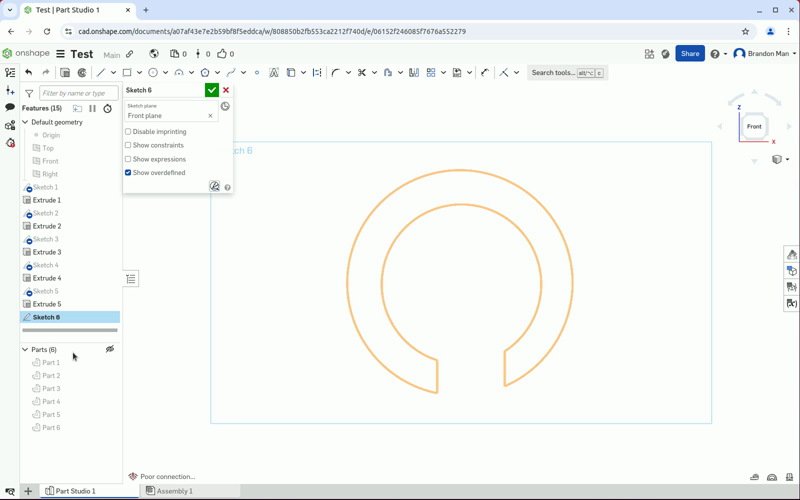
key_down(shift)
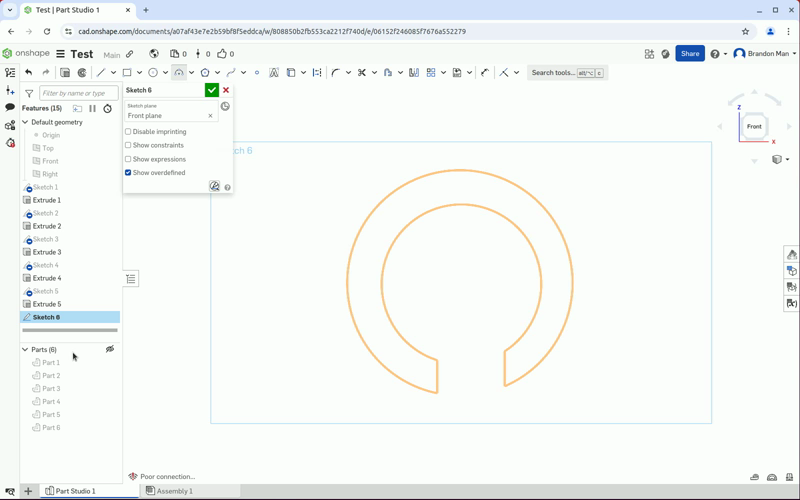
mouse_move(484, 393)
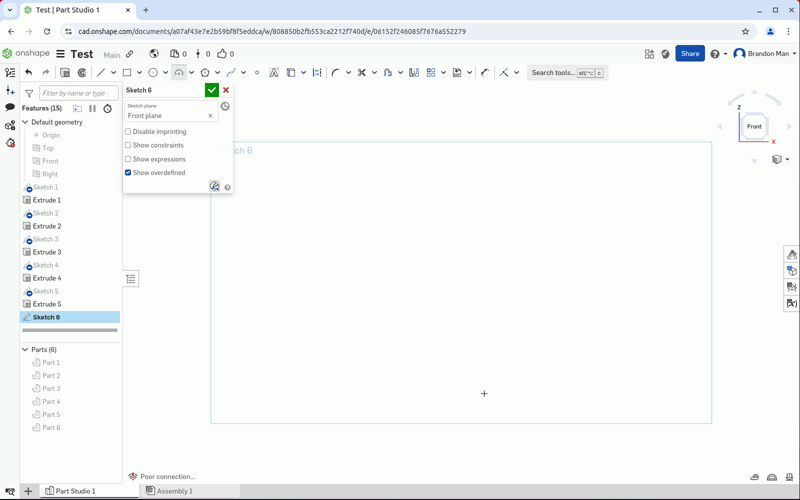
click(484, 393)
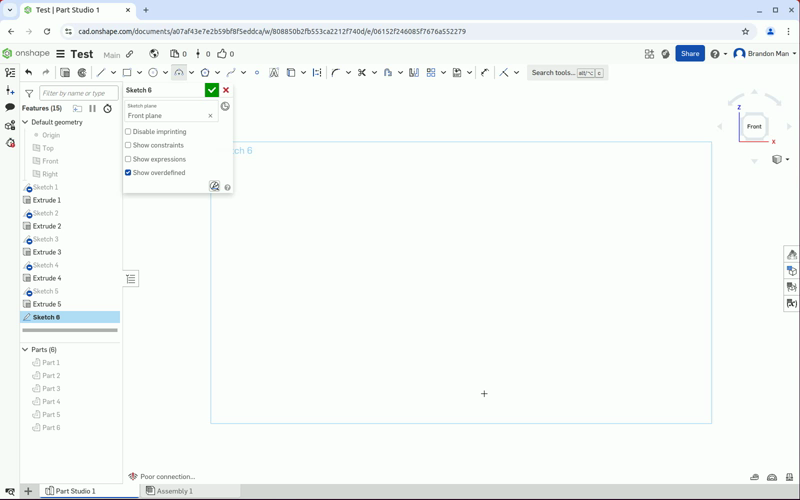
key_up(shift)
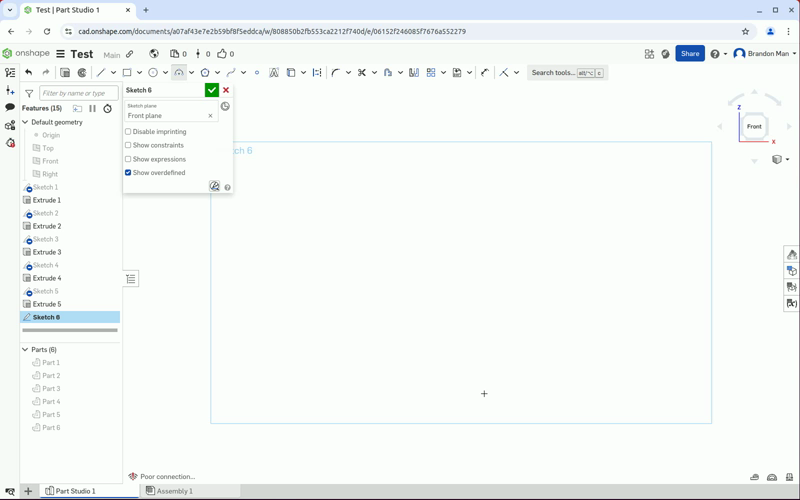
key_down(shift)
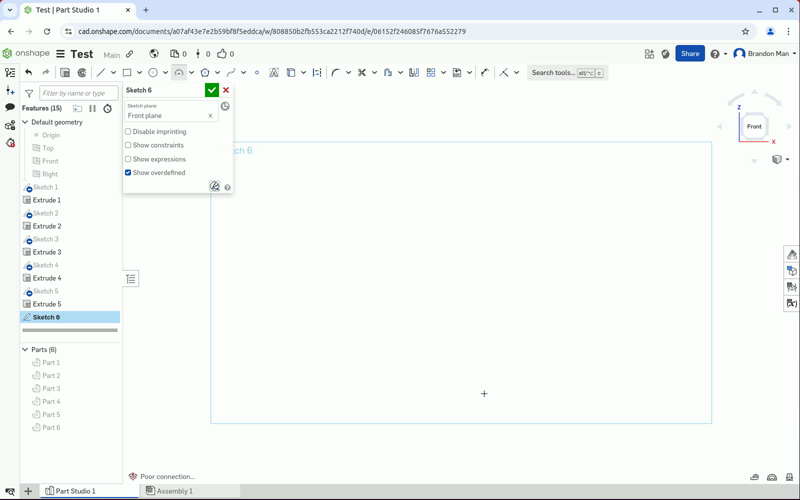
mouse_move(506, 386)
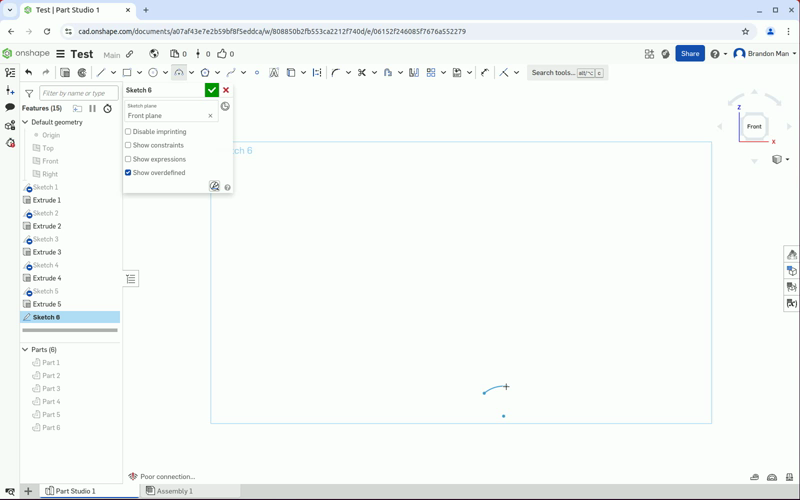
click(506, 386)
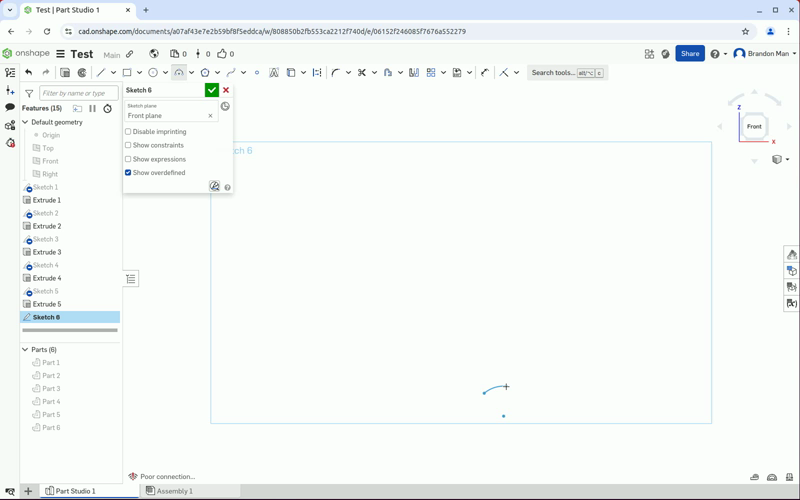
mouse_move(495, 390)
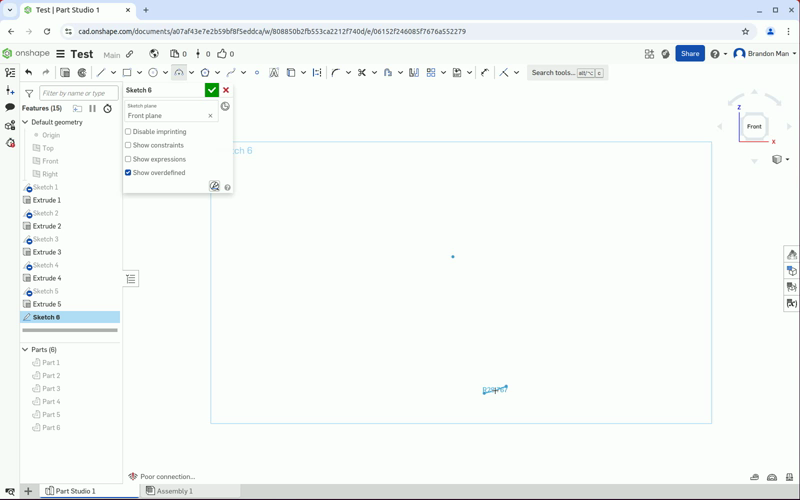
click(495, 390)
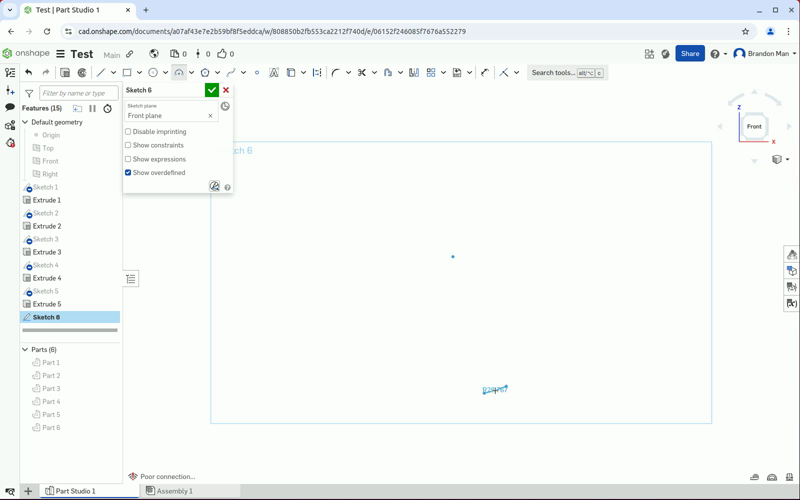
key_up(shift)
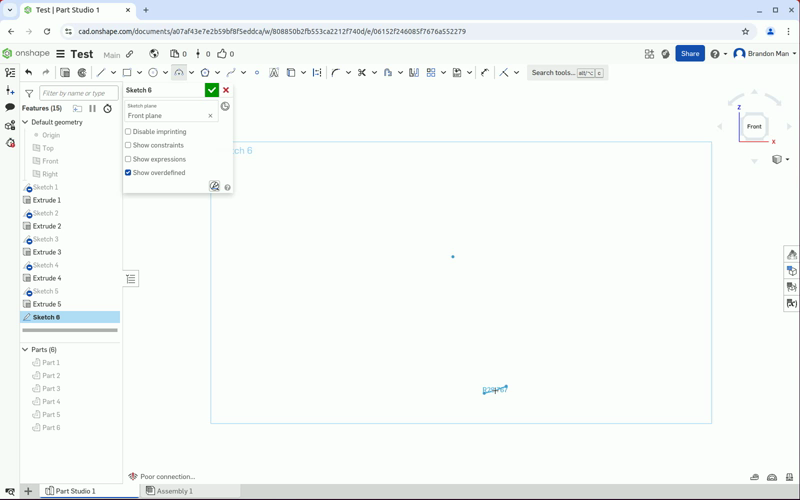
key(esc)
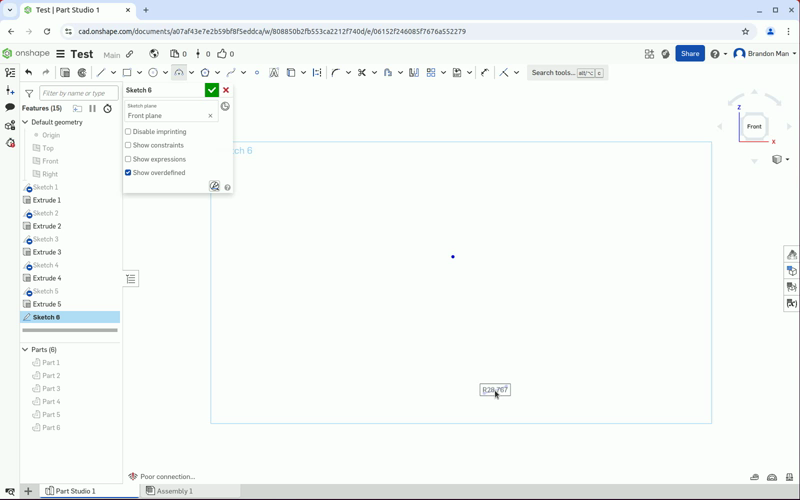
key(l)
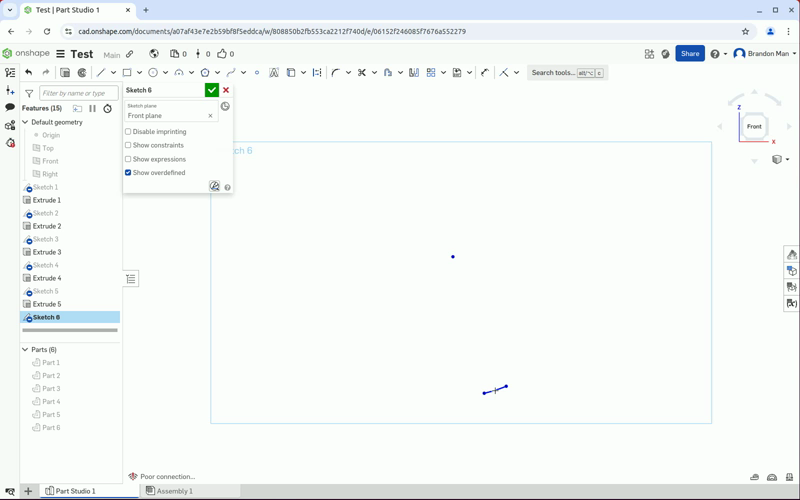
mouse_move(506, 386)
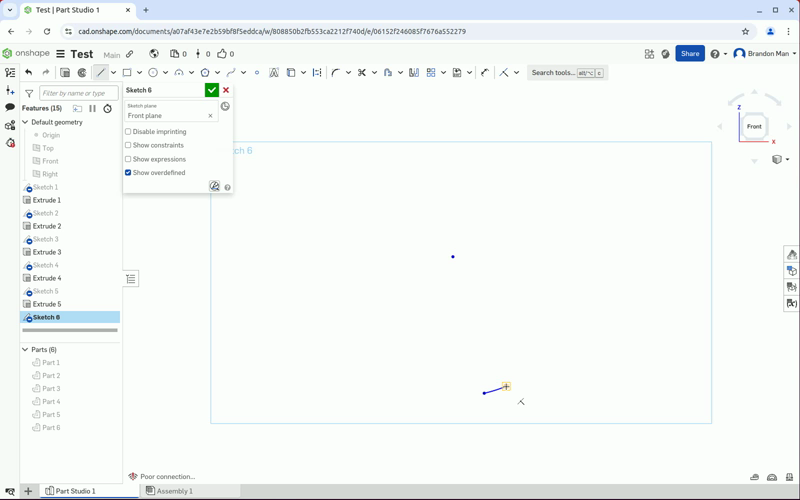
click(506, 386)
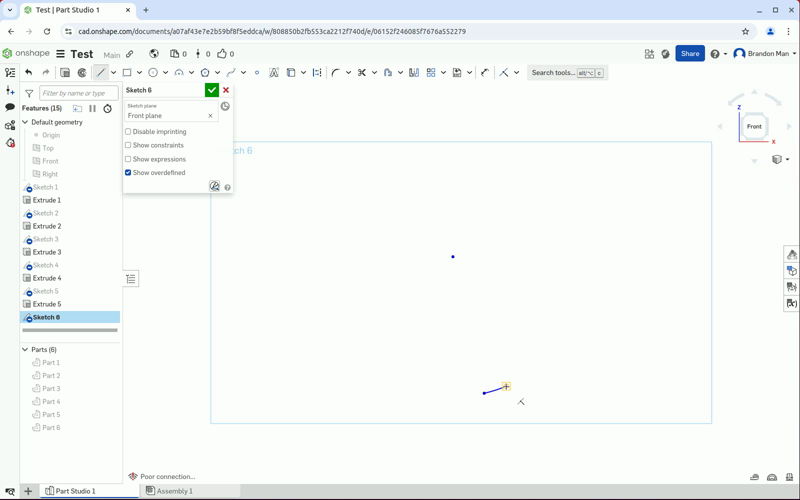
key_down(shift)
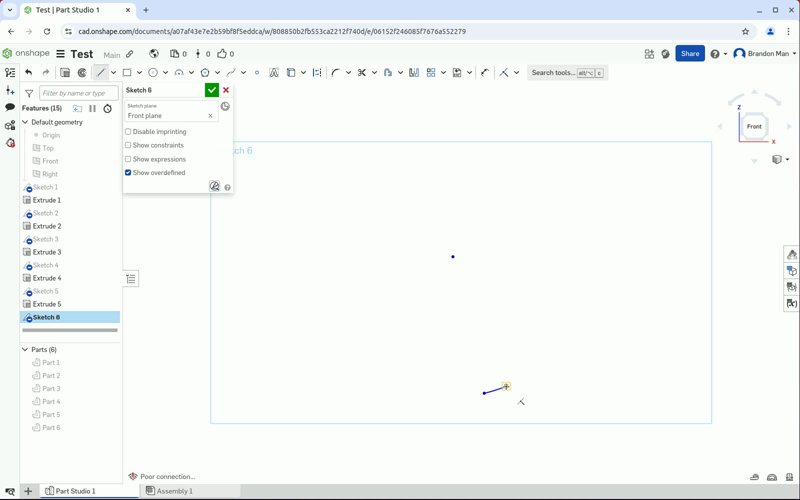
mouse_move(536, 386)
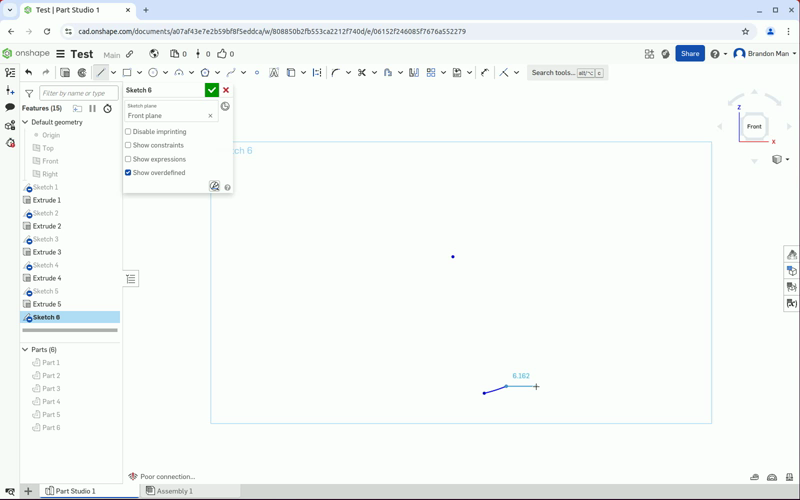
mouse_move(506, 348)
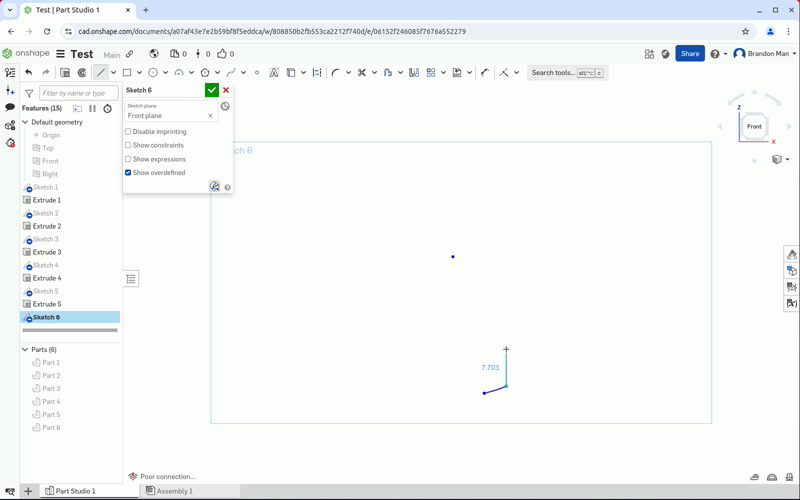
click(506, 348)
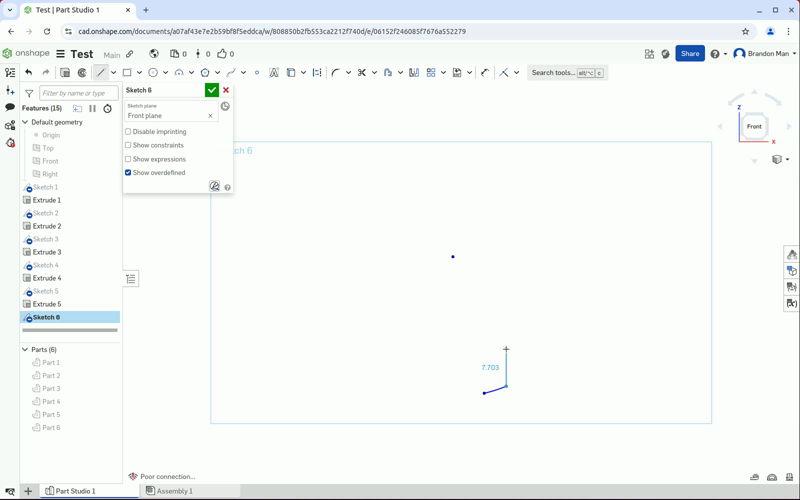
key_up(shift)
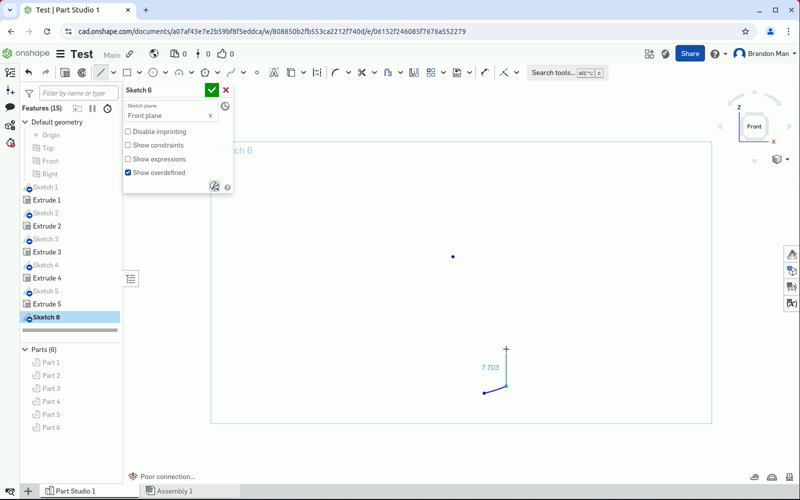
key(esc)
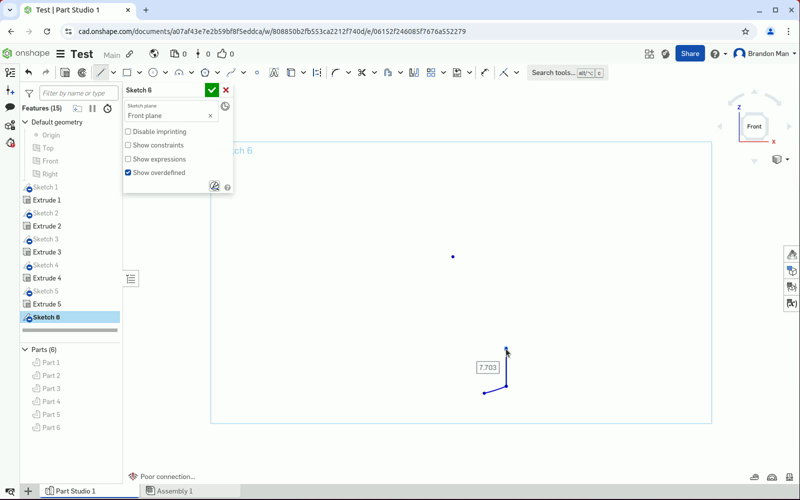
key(a)
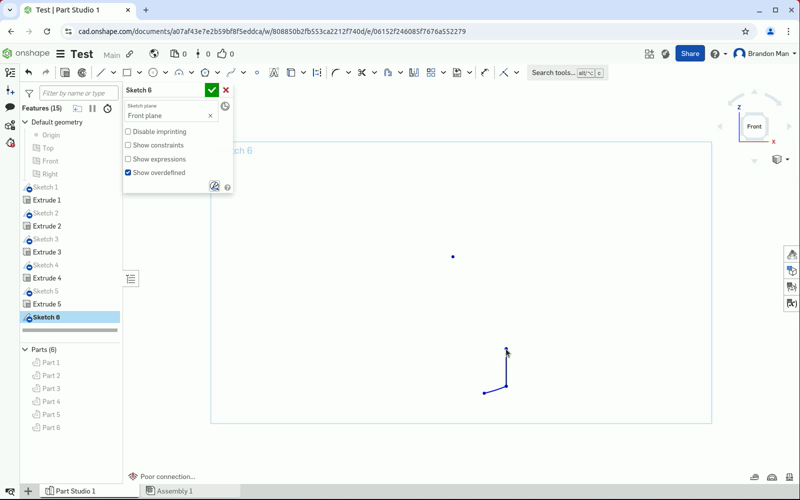
mouse_move(506, 348)
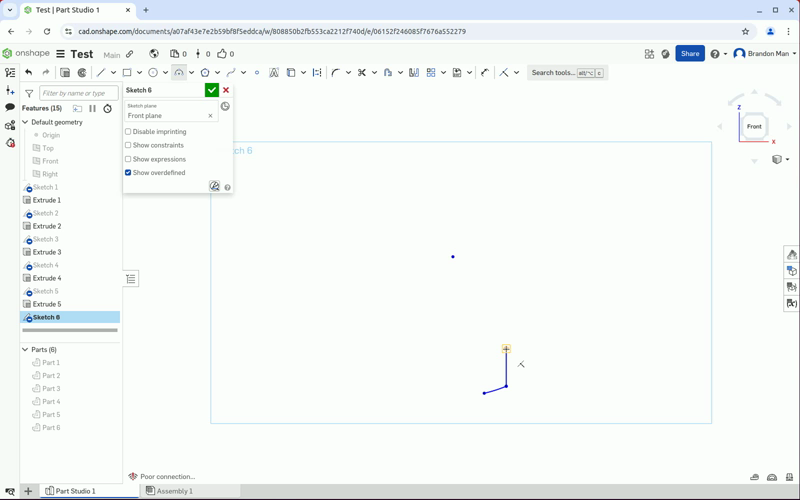
click(506, 348)
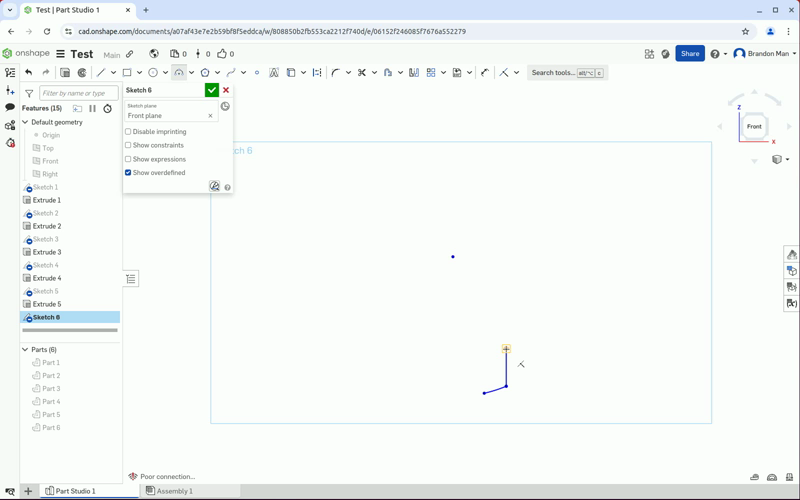
key_down(shift)
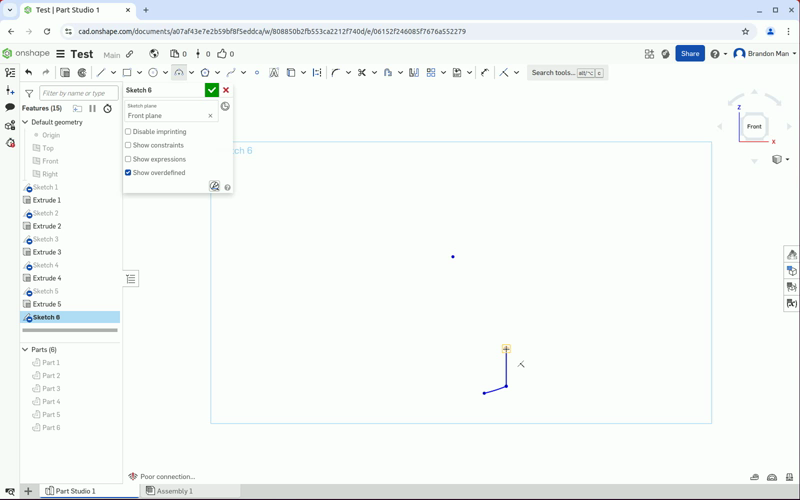
mouse_move(484, 359)
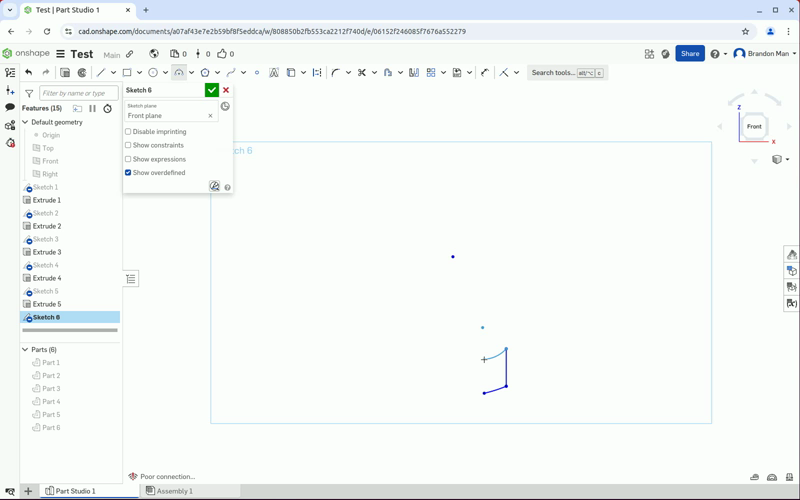
click(484, 359)
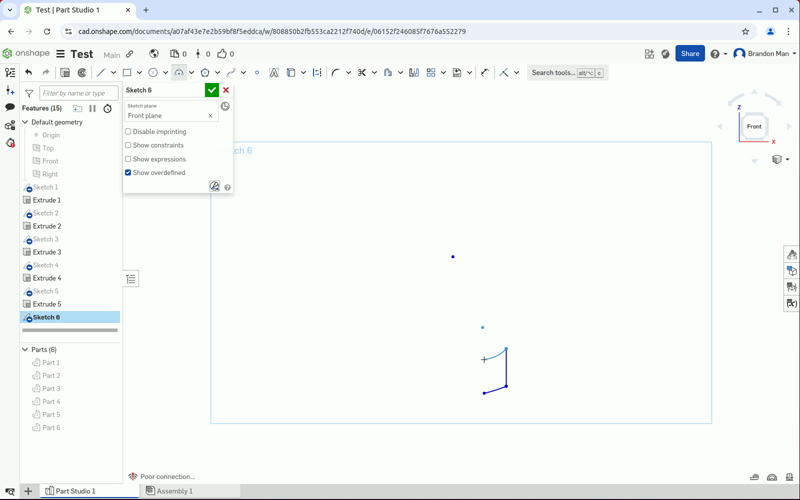
mouse_move(495, 354)
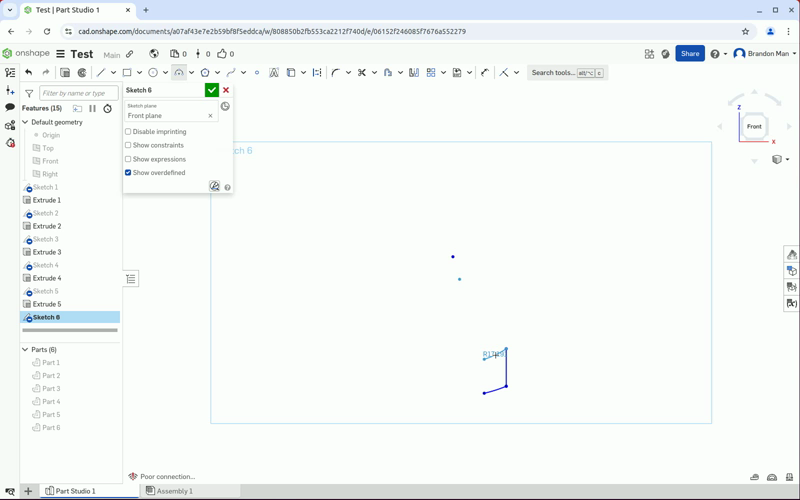
click(495, 354)
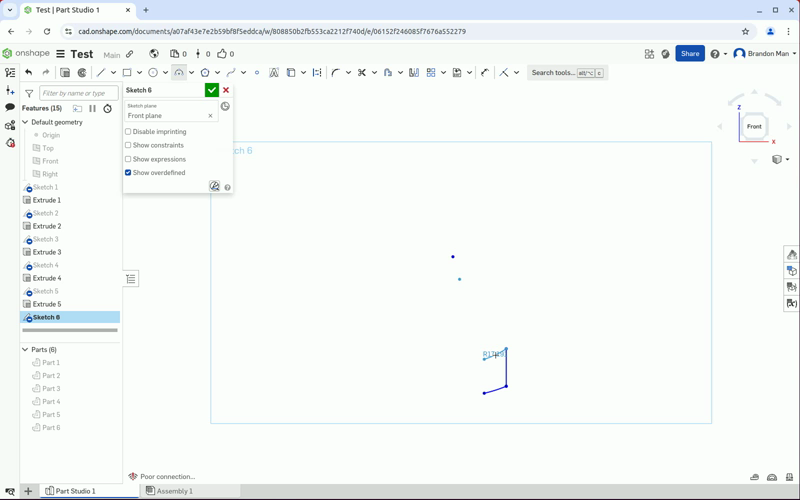
key_up(shift)
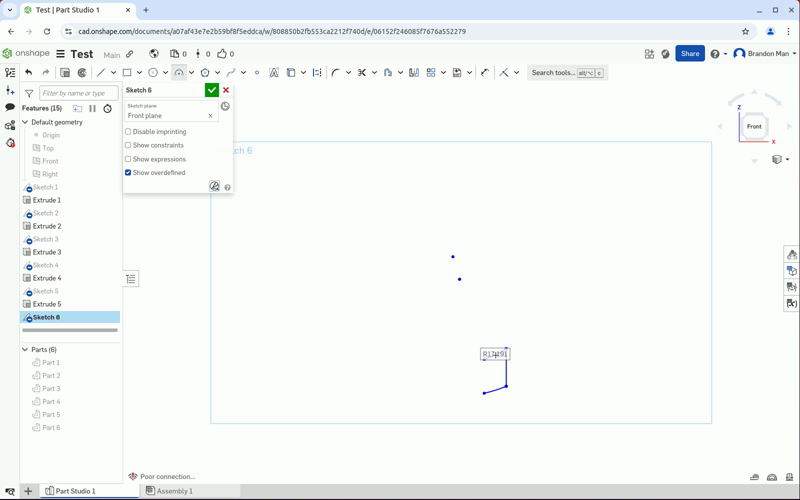
key(esc)
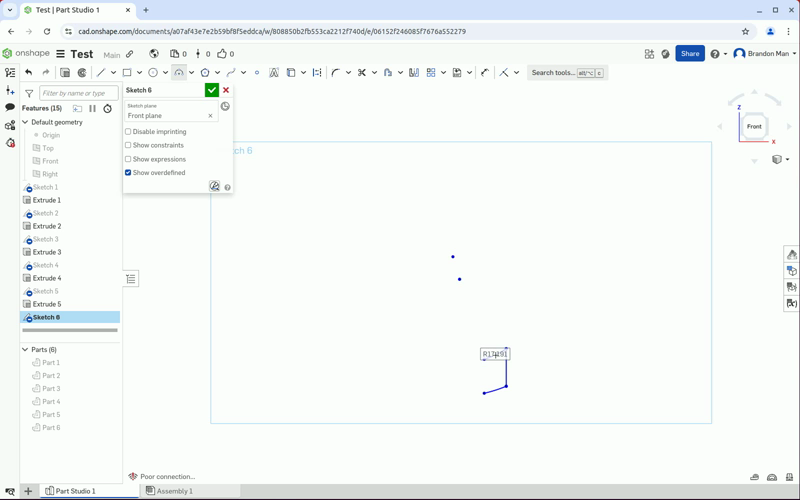
key(l)
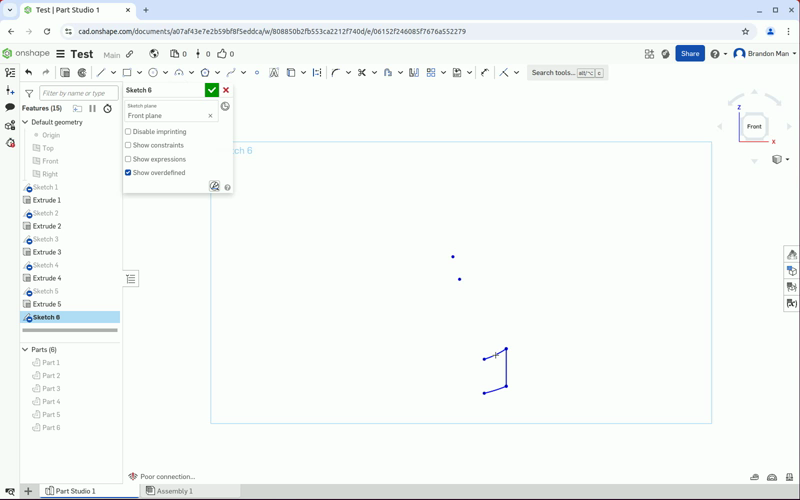
mouse_move(484, 359)
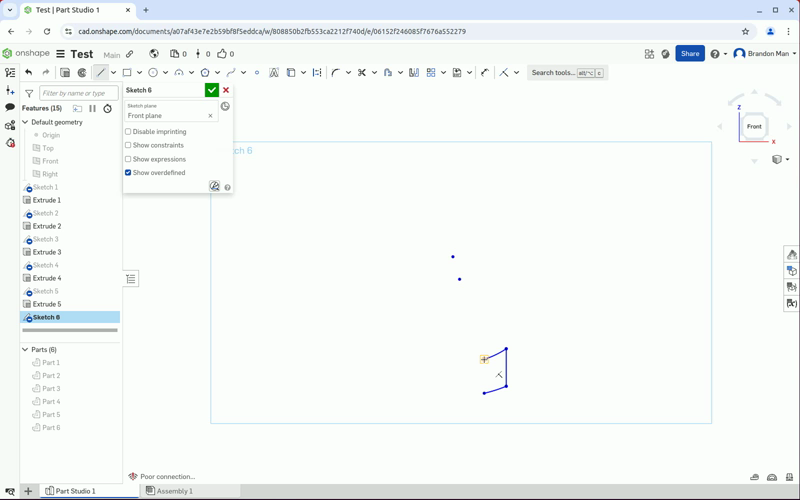
click(484, 359)
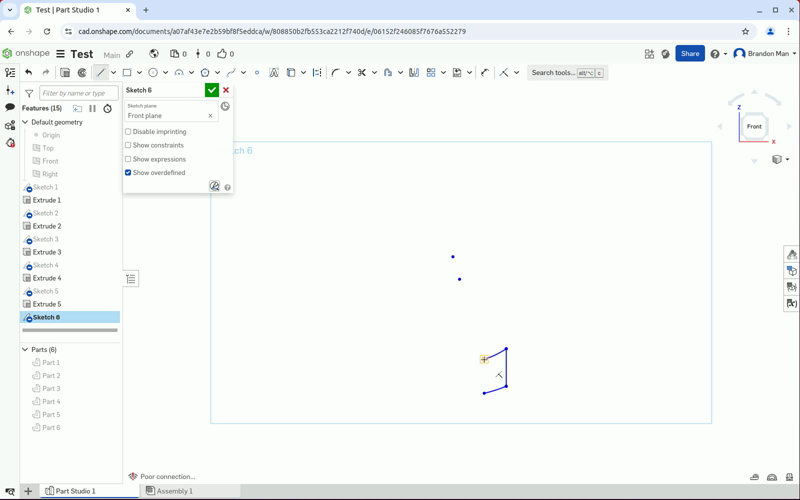
mouse_move(514, 359)
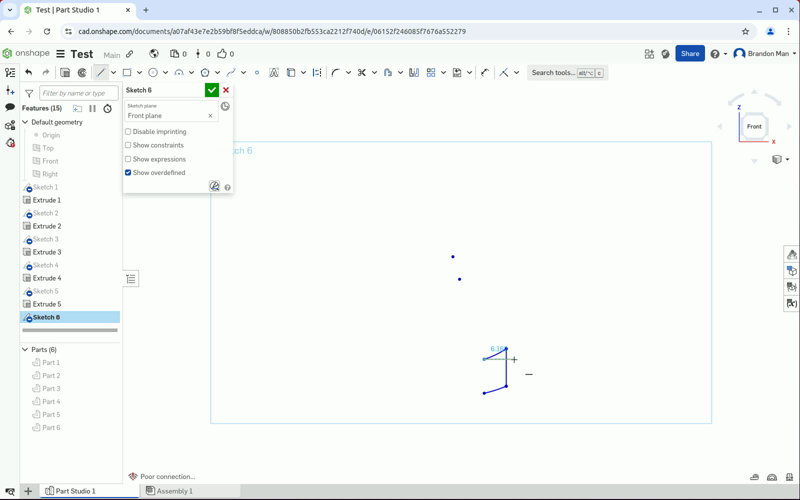
key_down(shift)
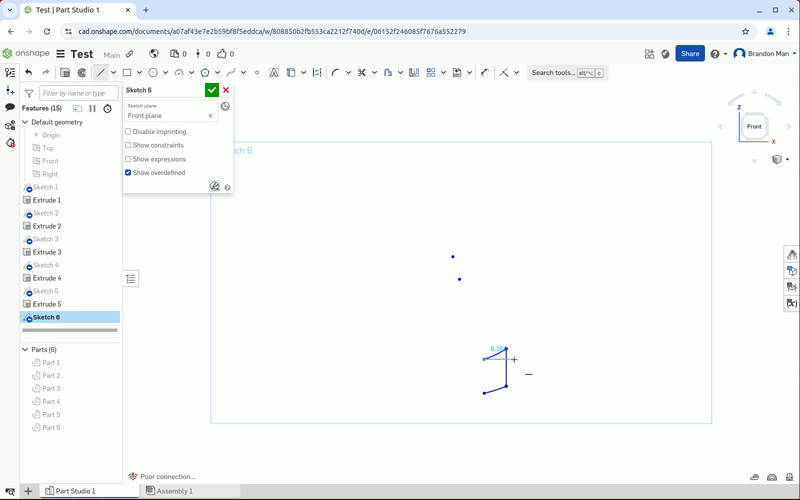
mouse_move(484, 393)
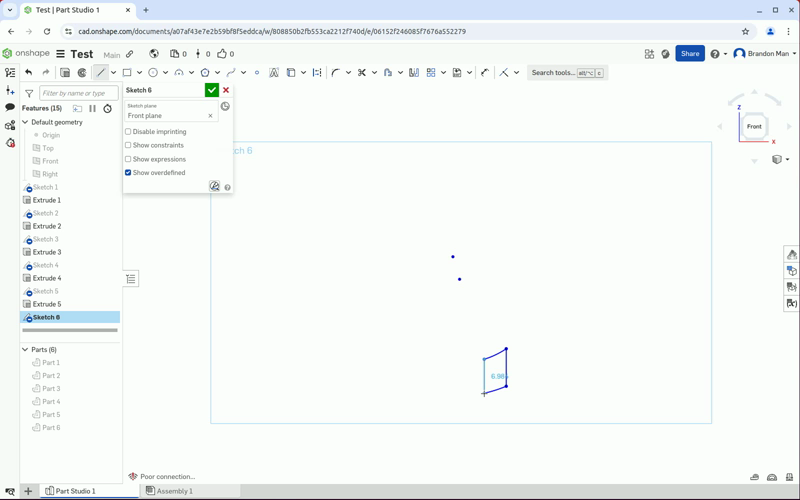
key_up(shift)
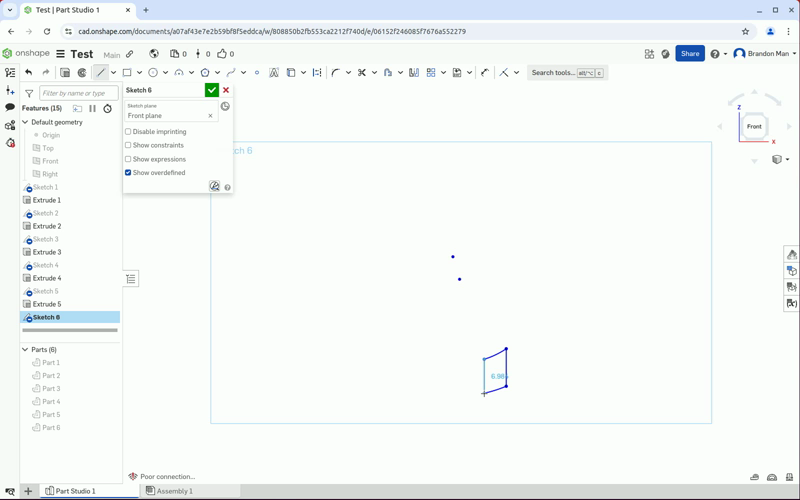
click(484, 393)
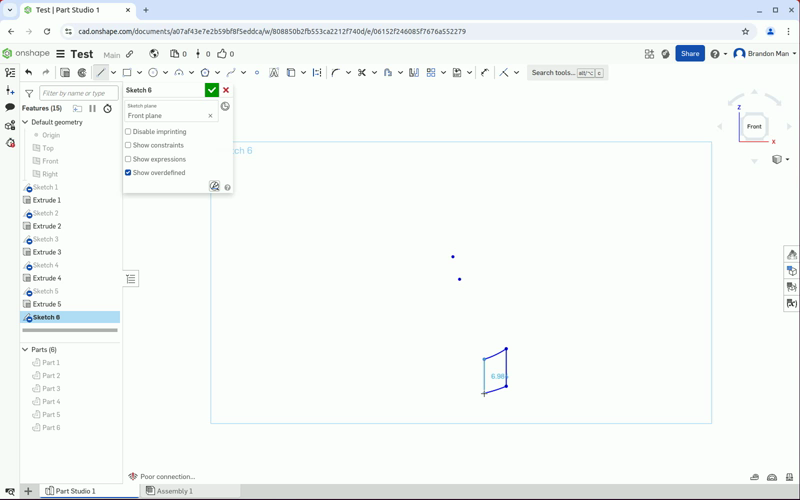
key(esc)
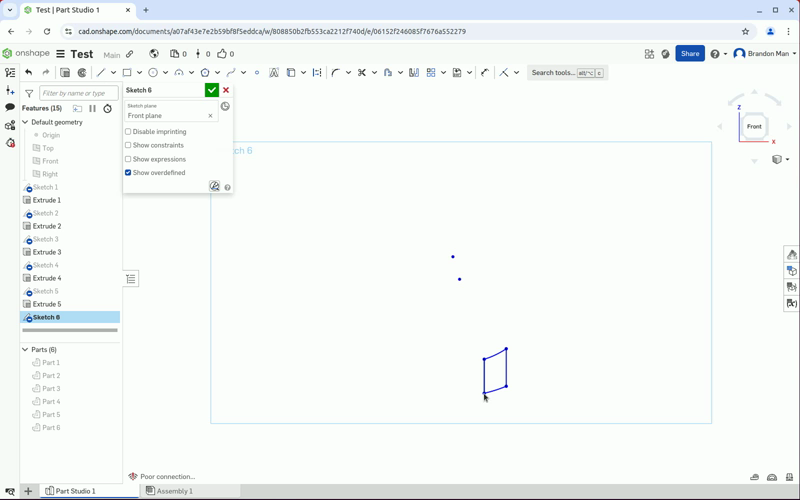
mouse_move(494, 357)
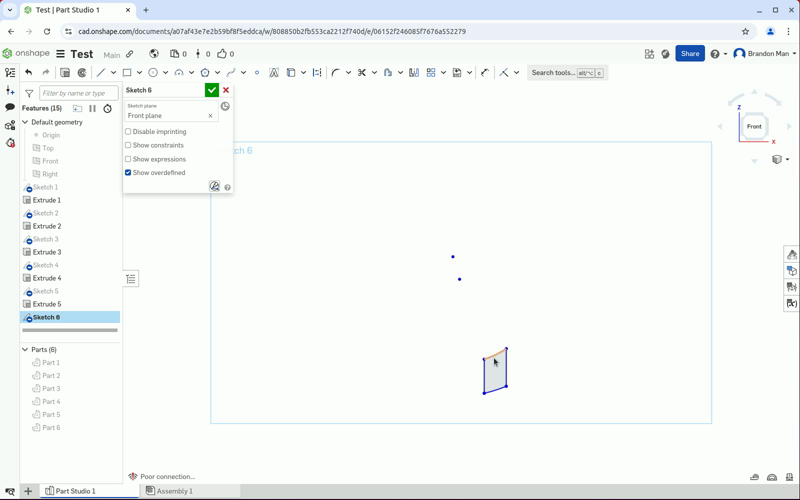
scroll(6)
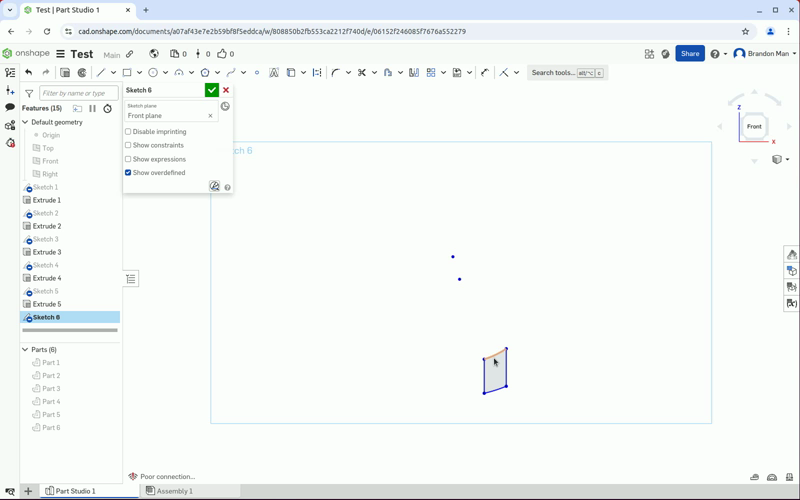
scroll(6)
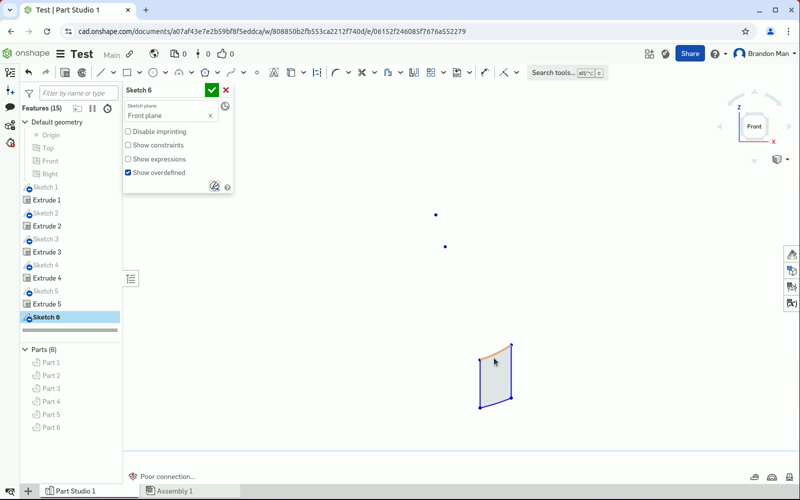
scroll(6)
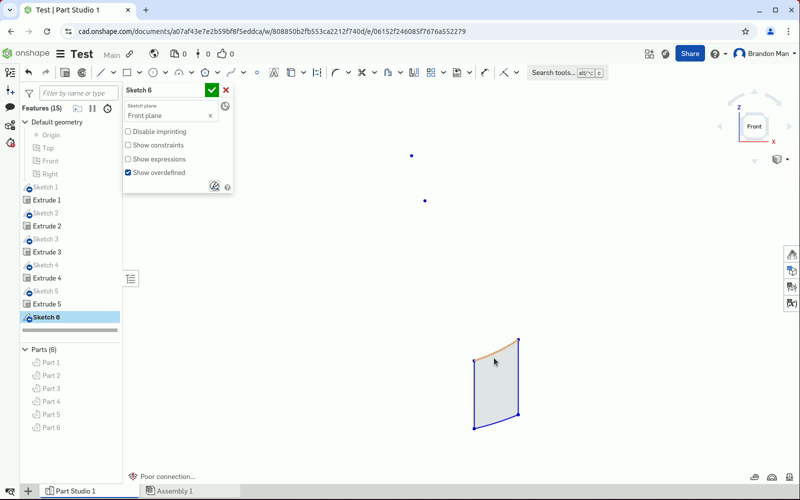
scroll(6)
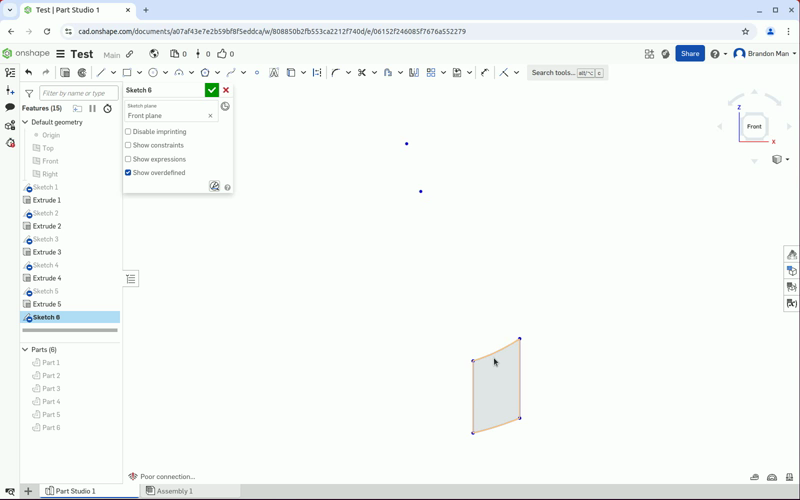
scroll(6)
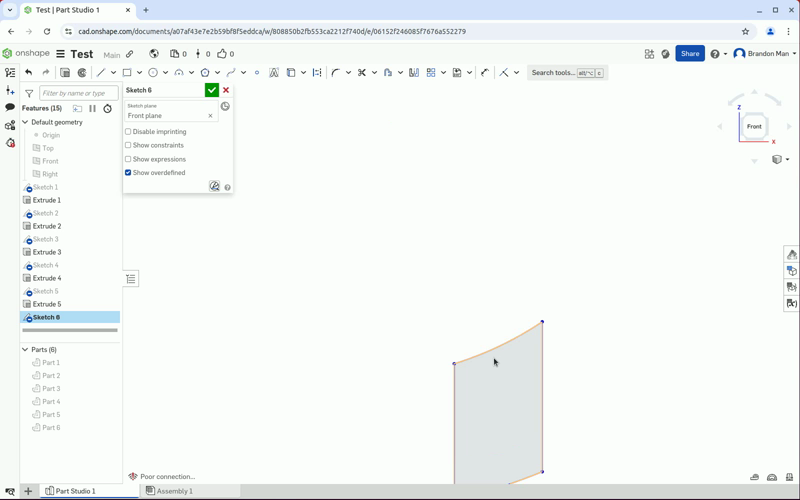
scroll(6)
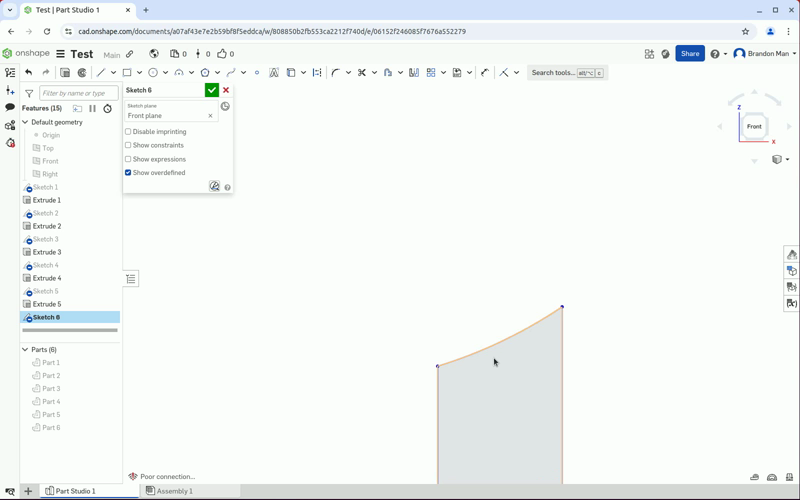
scroll(6)
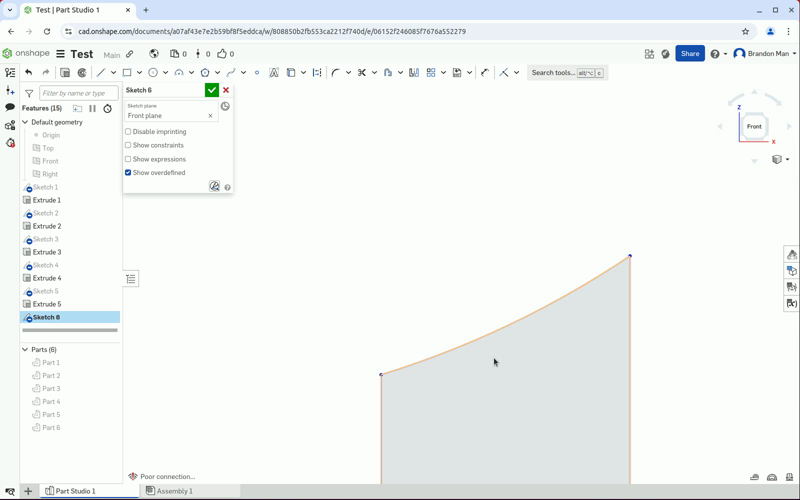
click(494, 357)
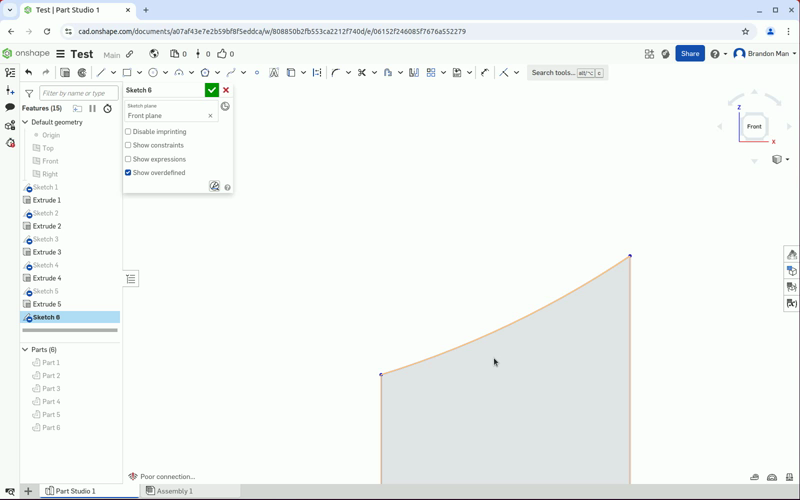
scroll(-6)
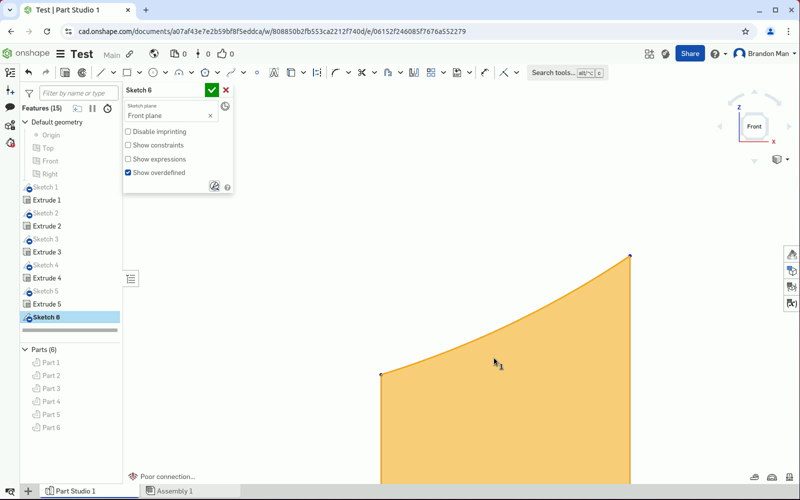
scroll(-6)
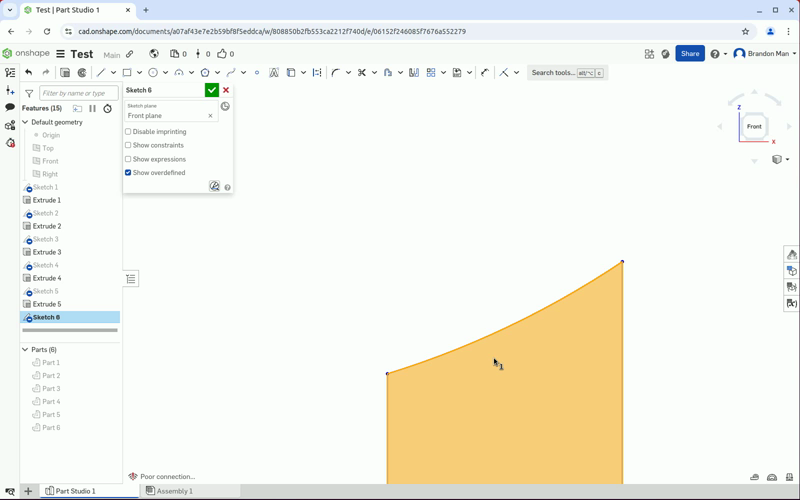
scroll(-6)
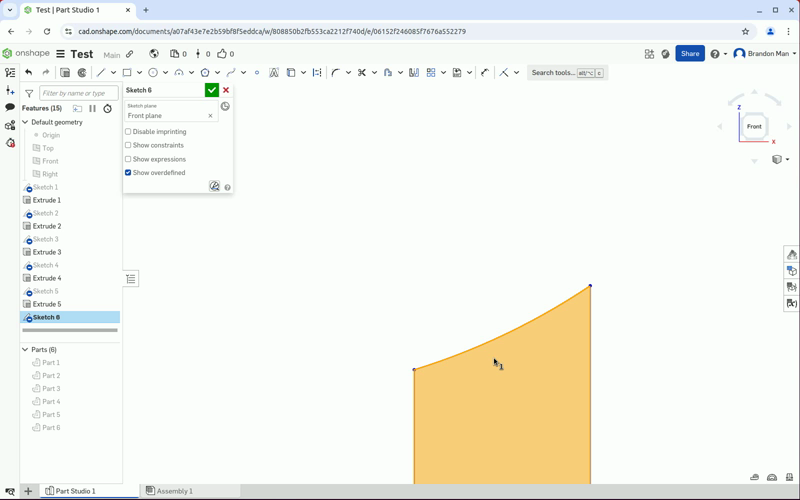
scroll(-6)
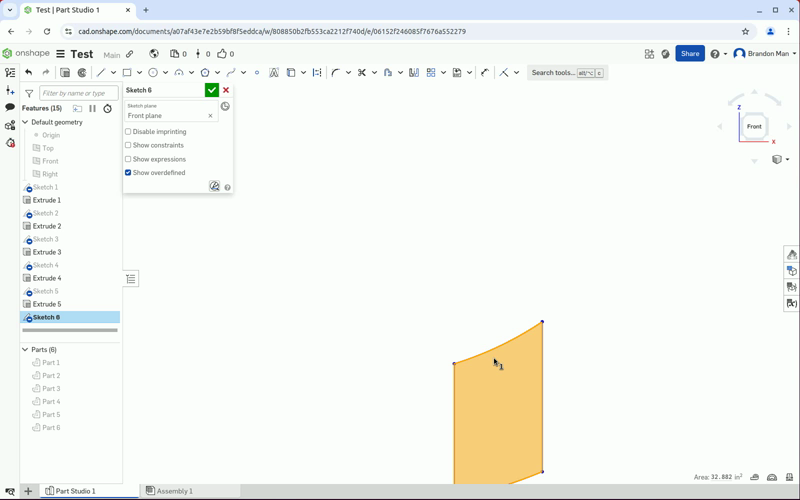
scroll(-6)
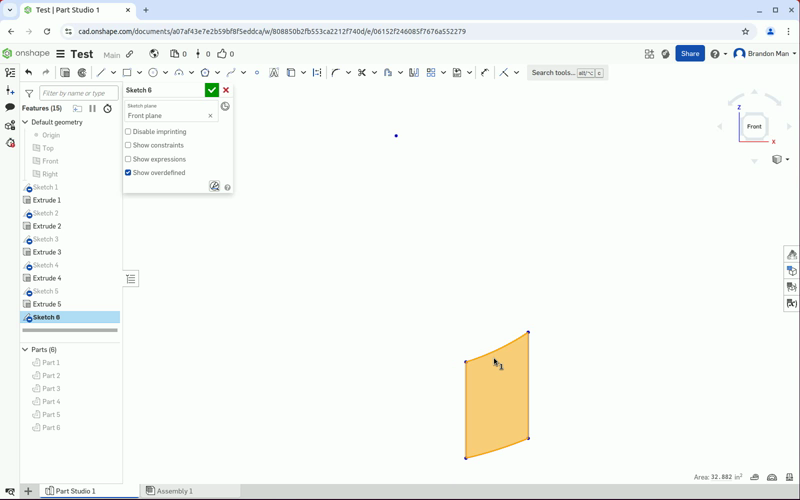
scroll(-6)
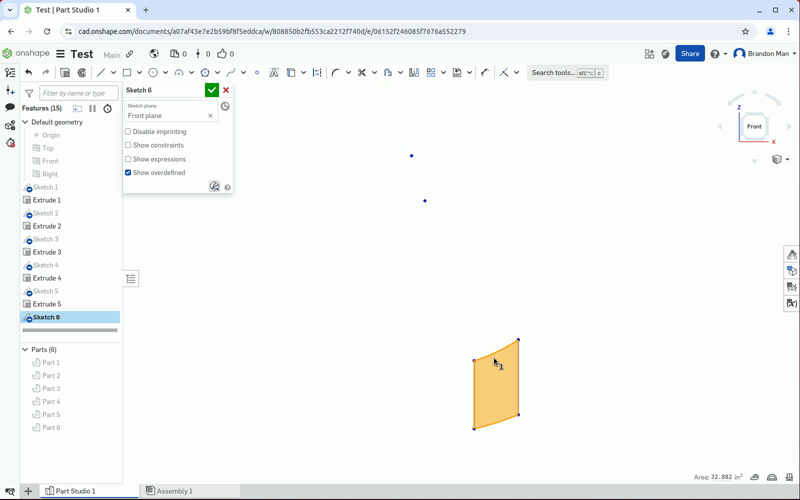
scroll(-6)
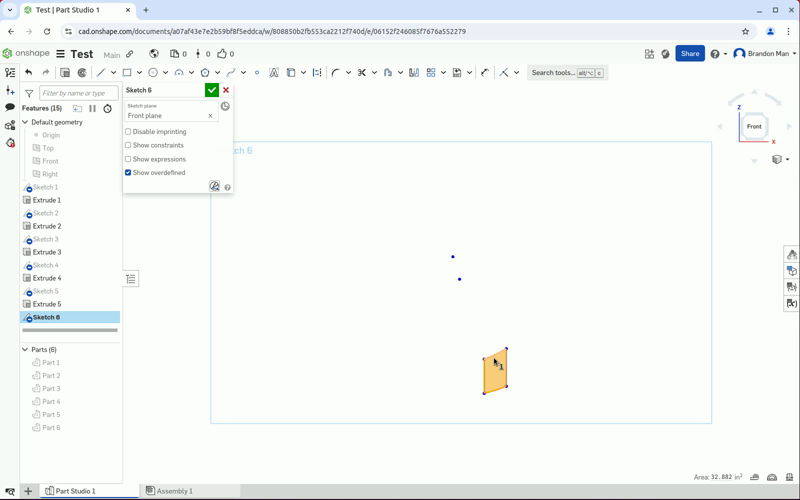
mouse_move(73, 352)
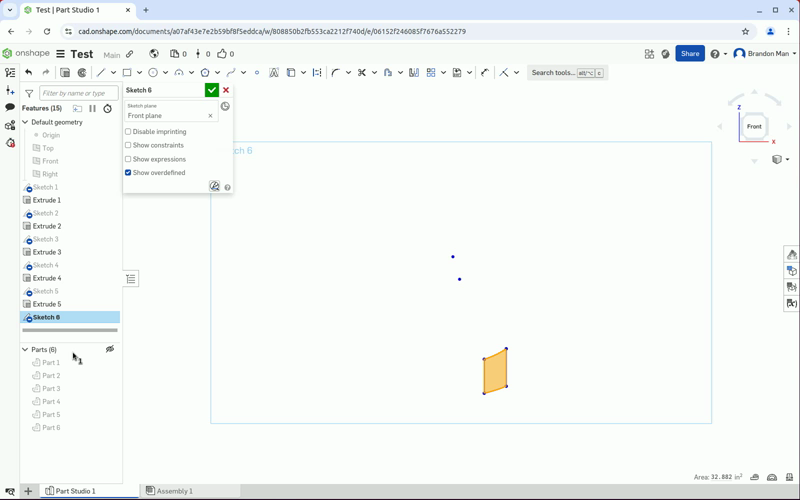
key(shift+y)
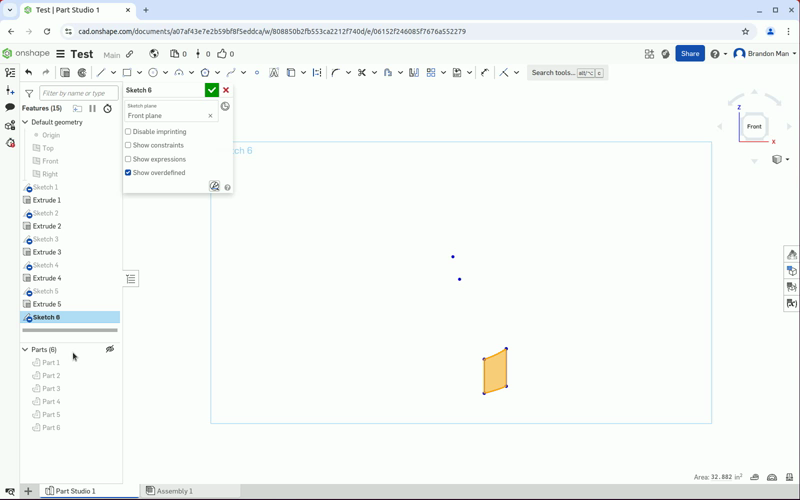
key(shift+e)
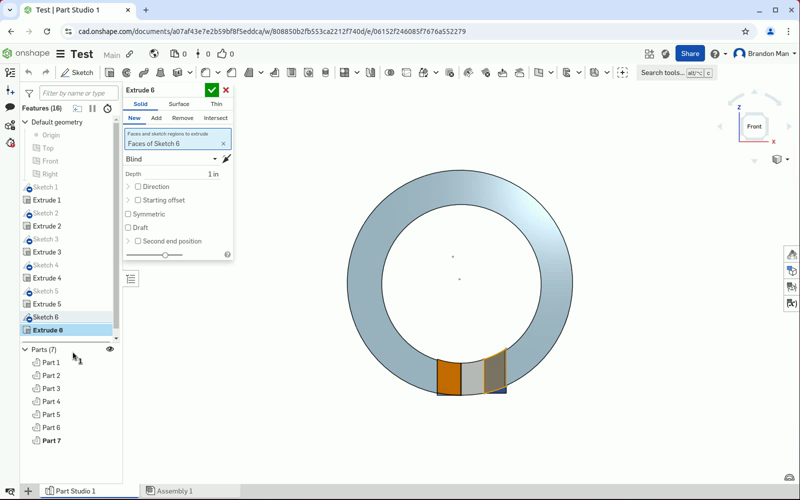
mouse_move(143, 106)
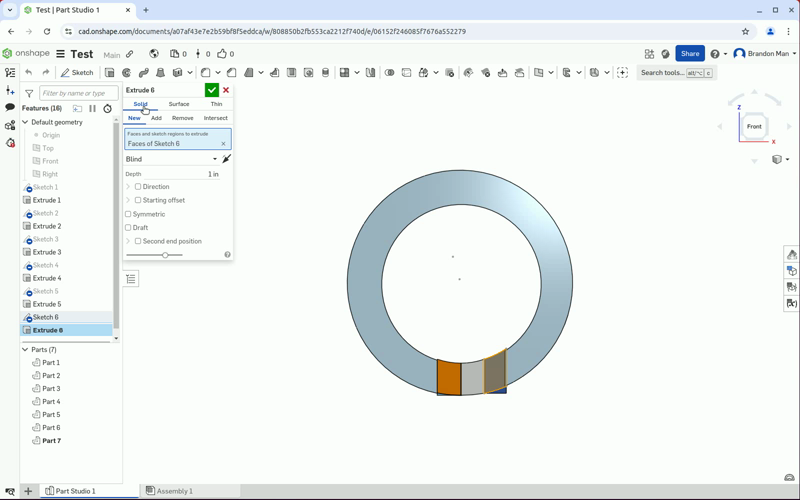
click(143, 106)
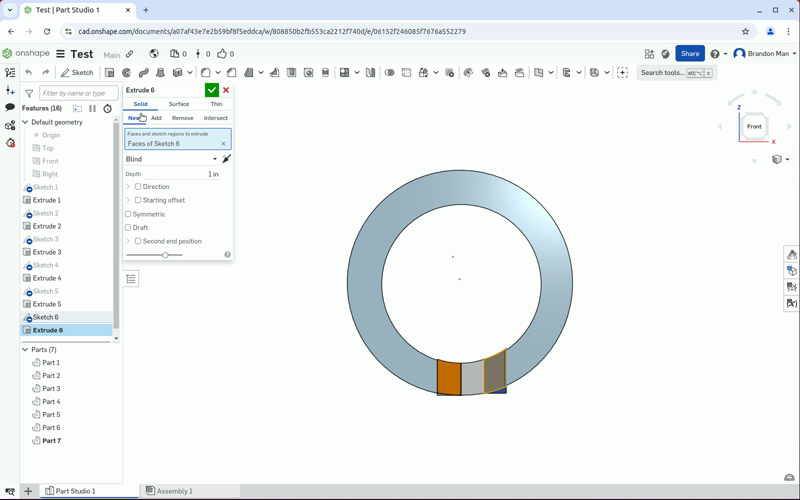
mouse_move(137, 120)
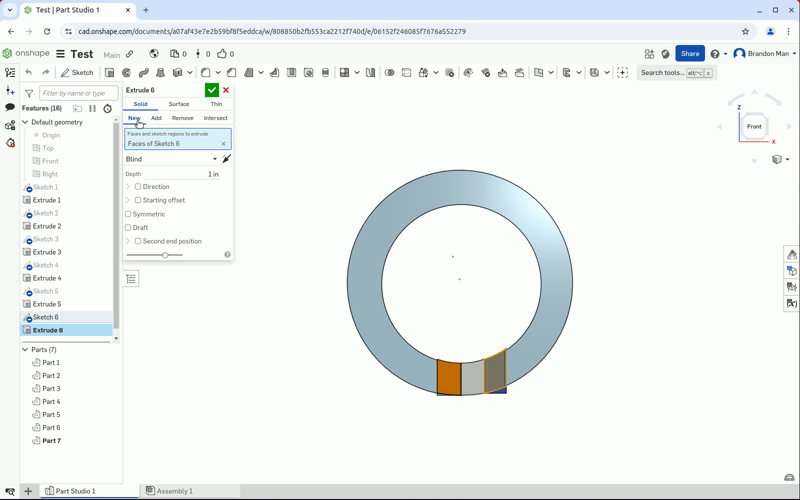
click(137, 120)
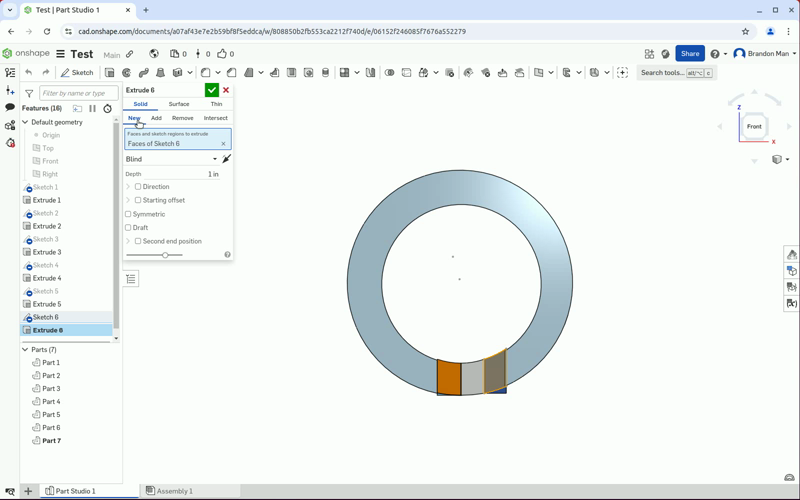
key(tab, 4)
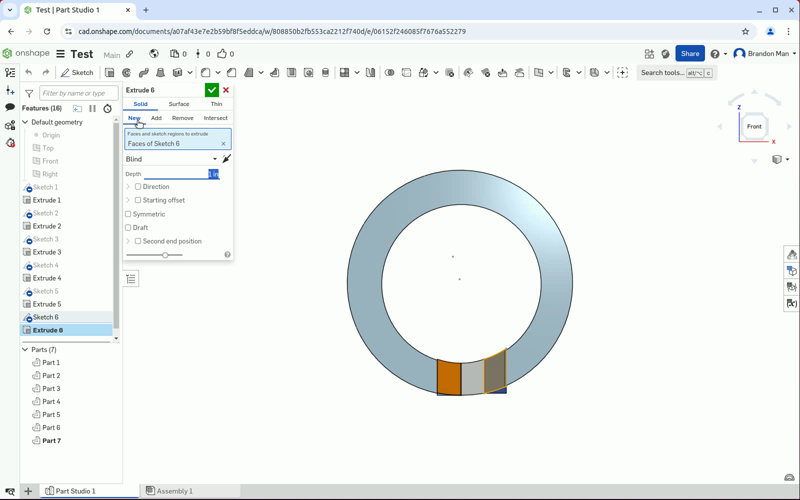
text(4.092)
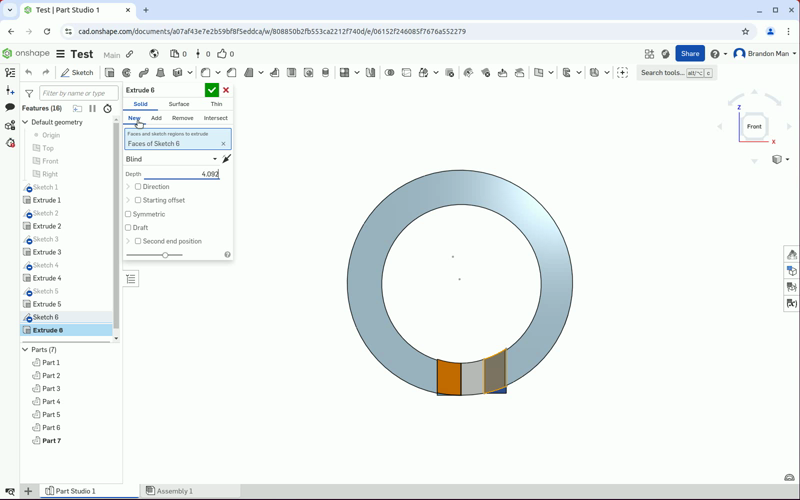
key(enter)
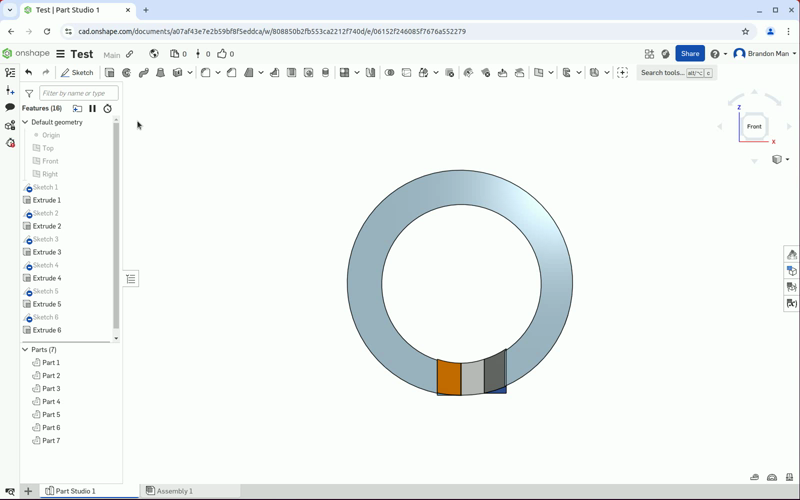
key(shift+h)
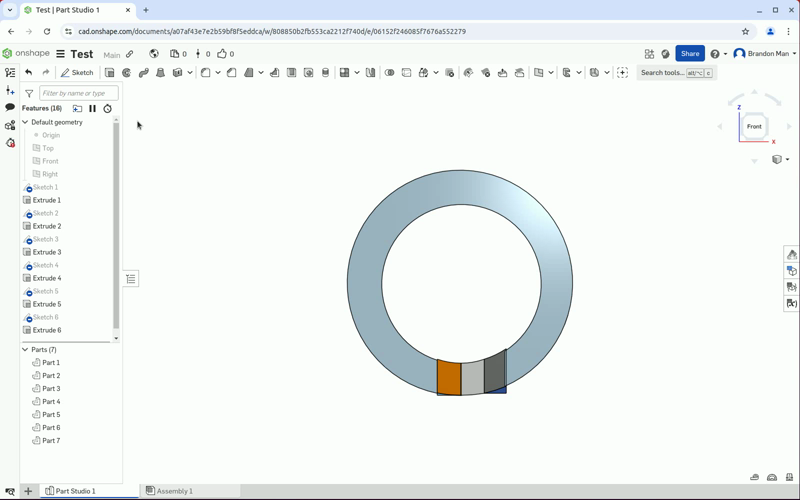
key(shift+h)
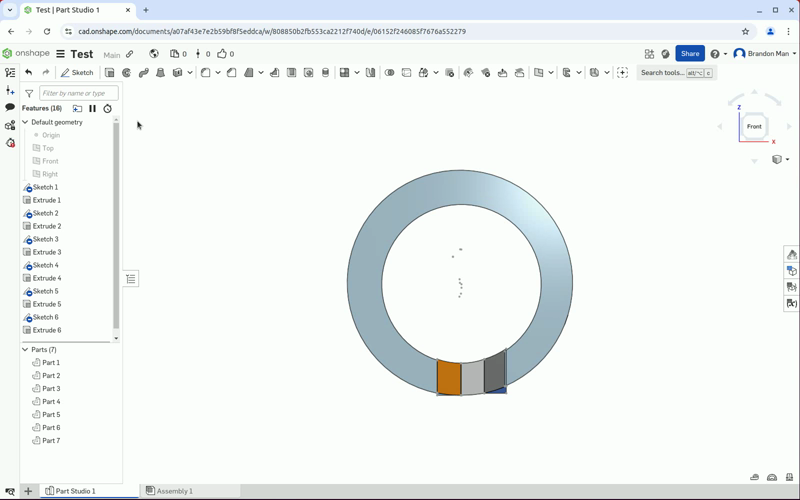
key(shift+7)
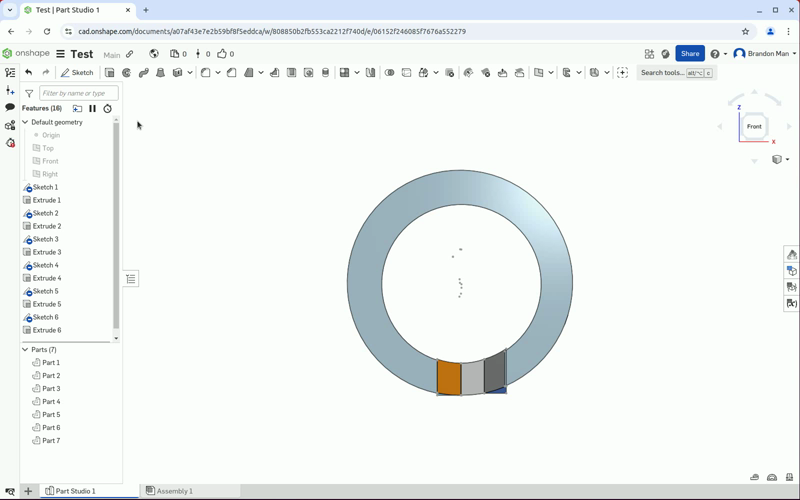
key(left, 2)
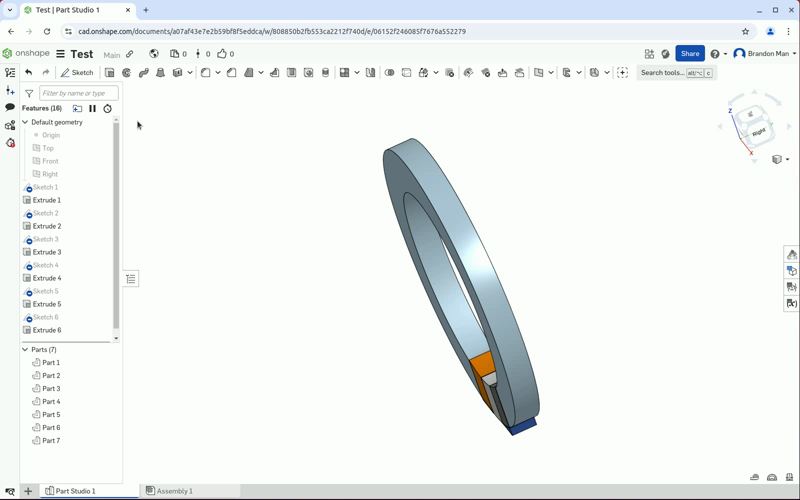
key(down, 2)
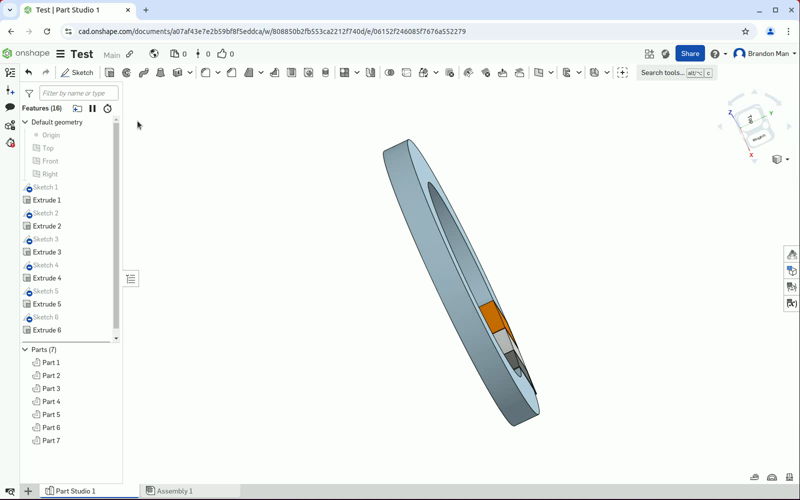
key(up, 2)
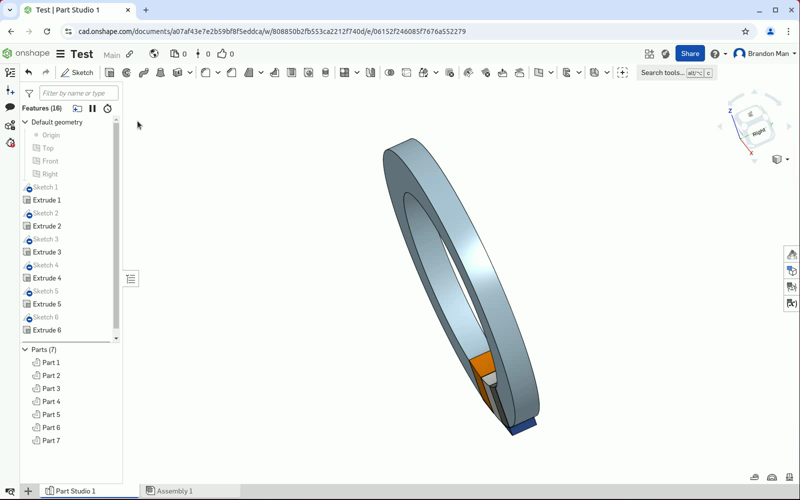
key(right, 2)
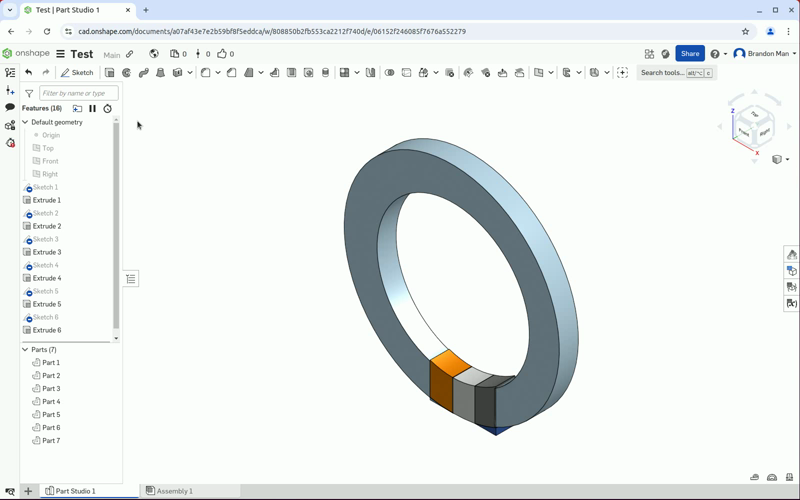
mouse_move(69, 189)
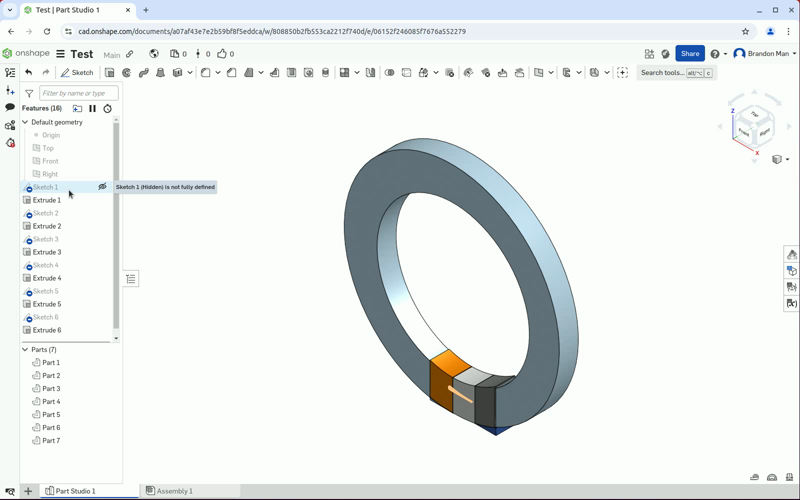
click(69, 189)